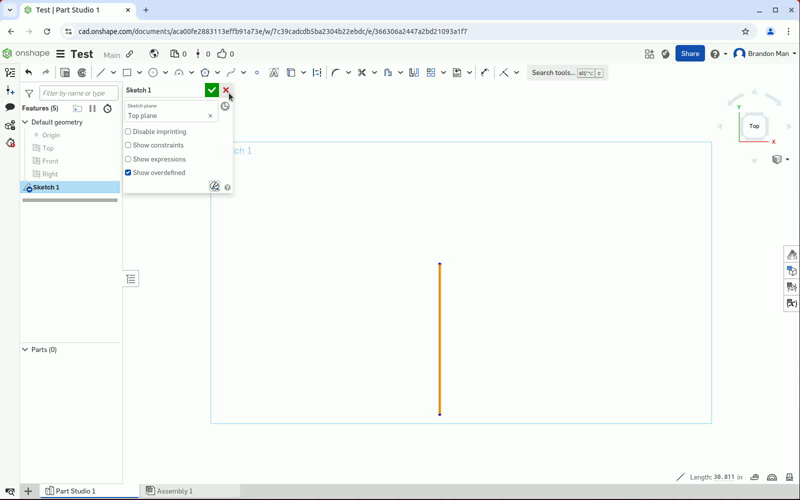
key(shift+h)
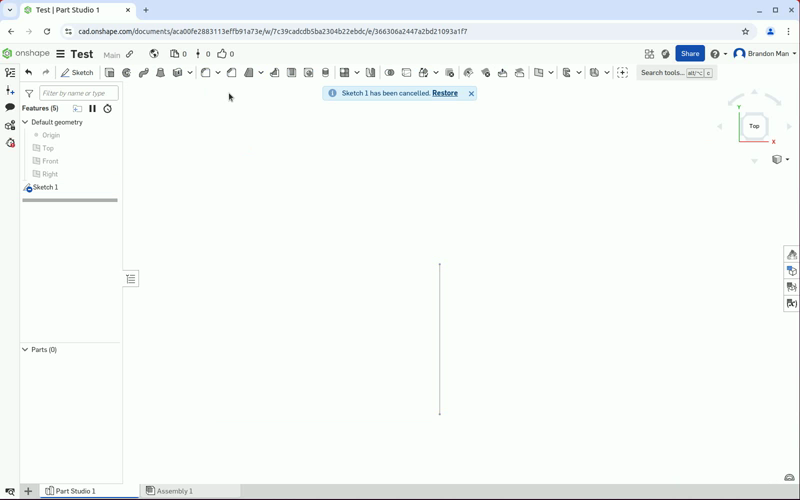
key(shift+s)
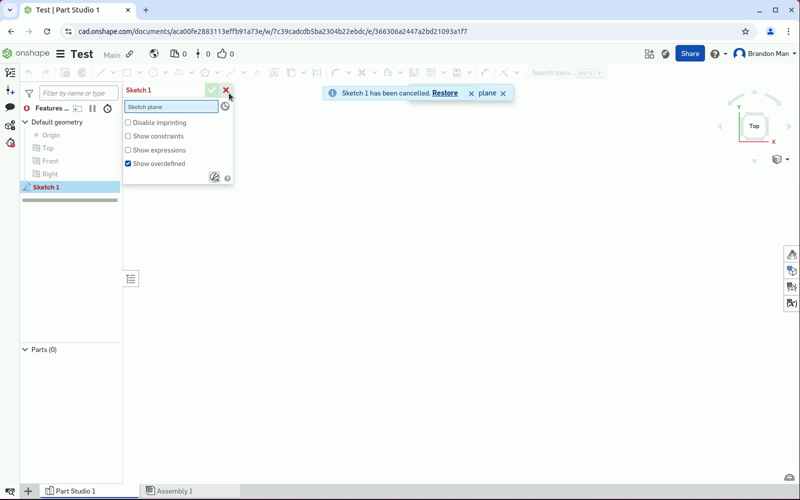
mouse_move(73, 150)
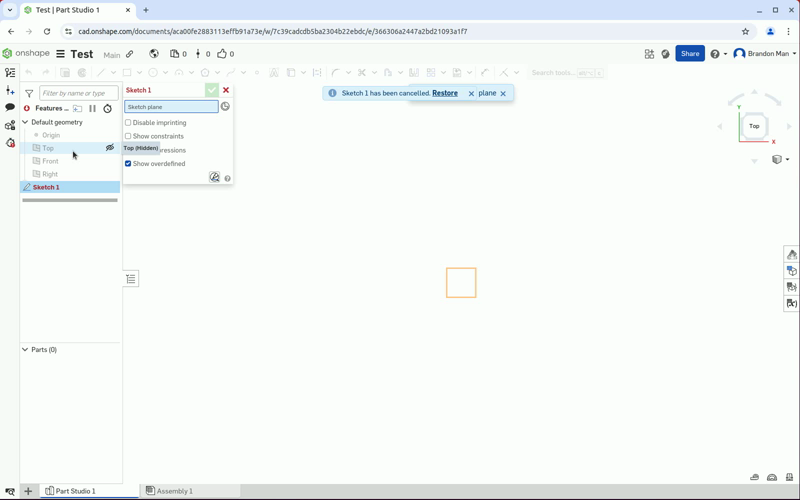
click(73, 150)
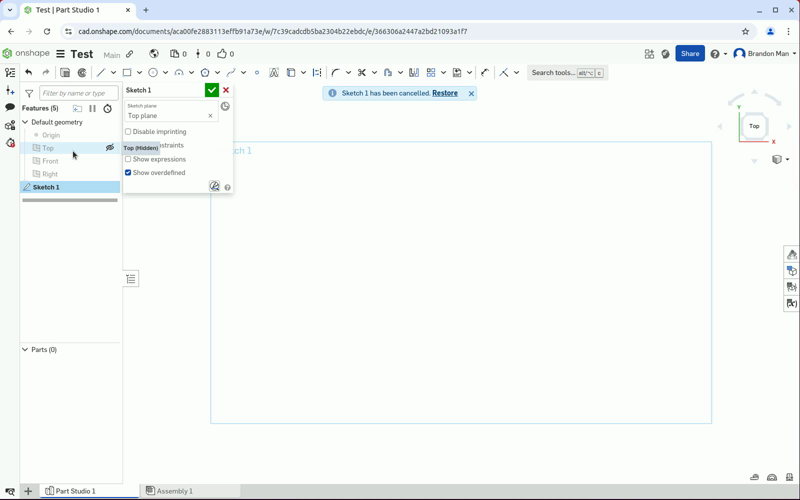
mouse_move(73, 352)
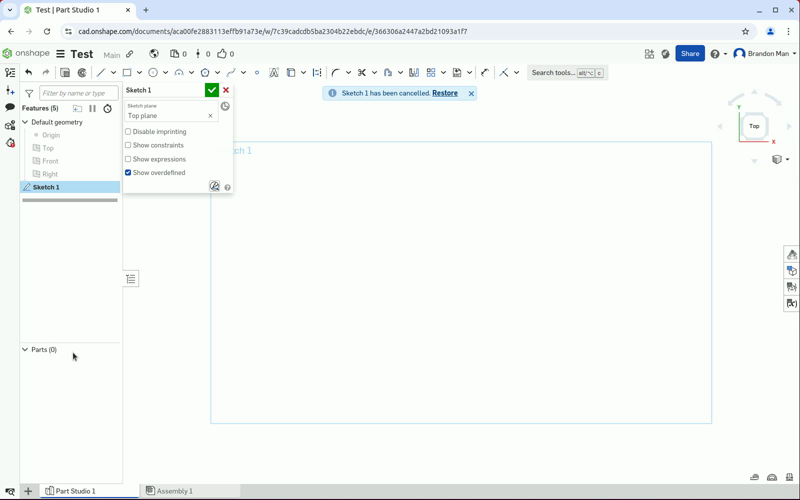
key(y)
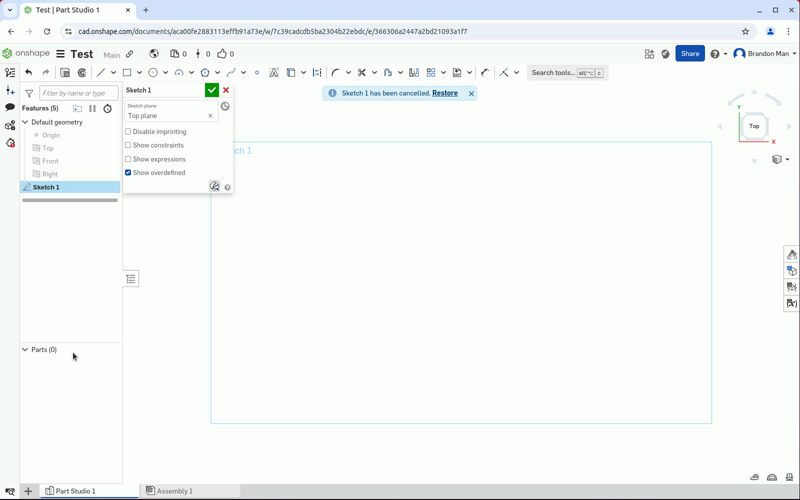
key(l)
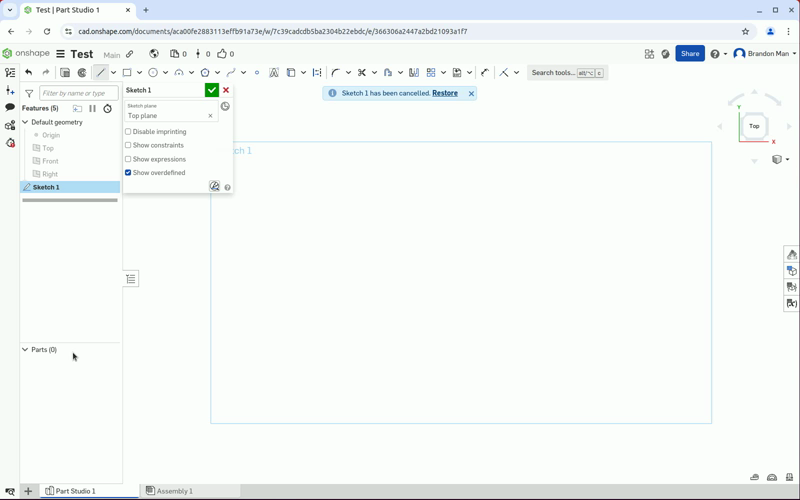
key_down(shift)
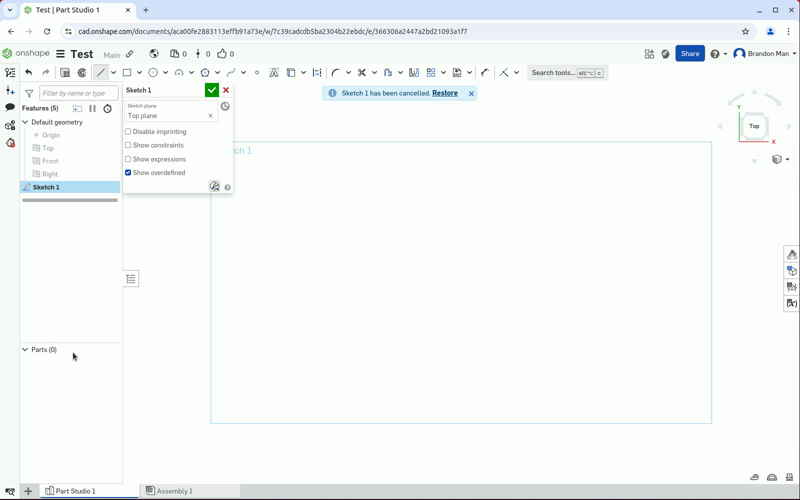
mouse_move(456, 282)
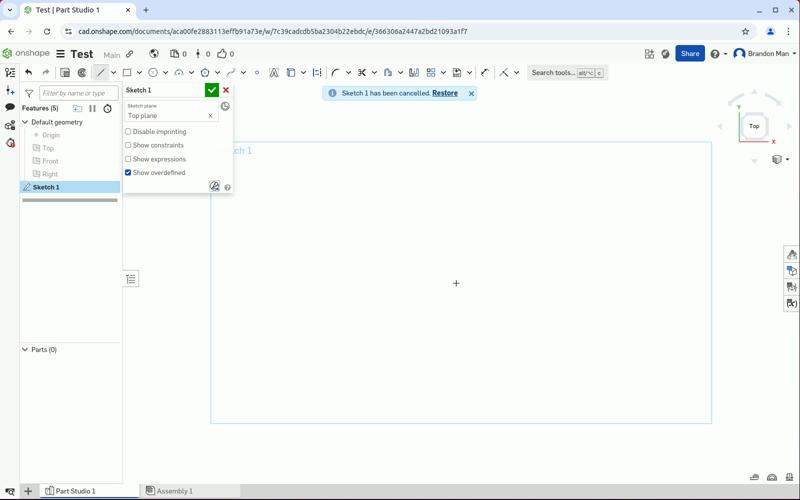
click(456, 282)
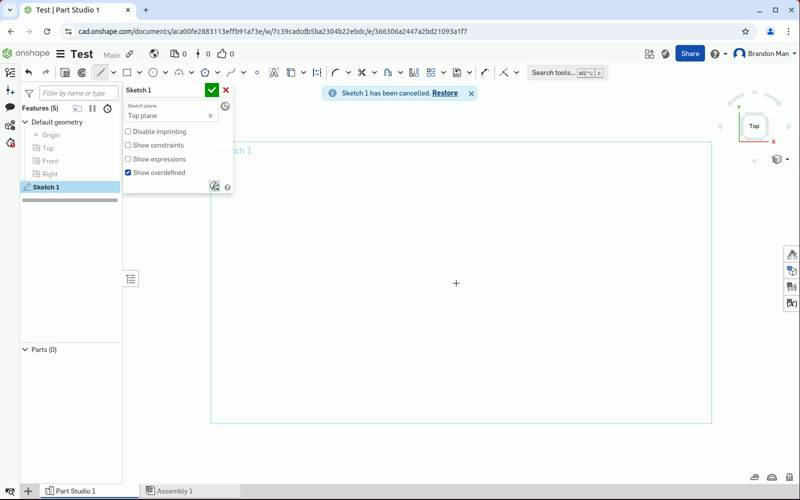
key_up(shift)
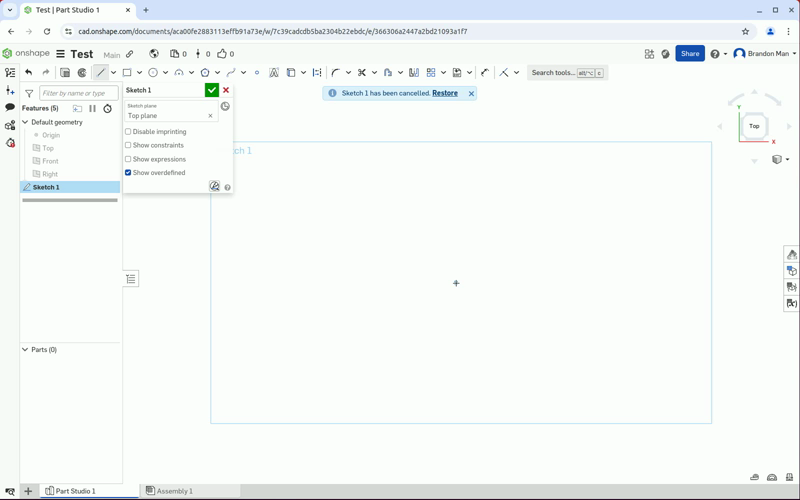
key_down(shift)
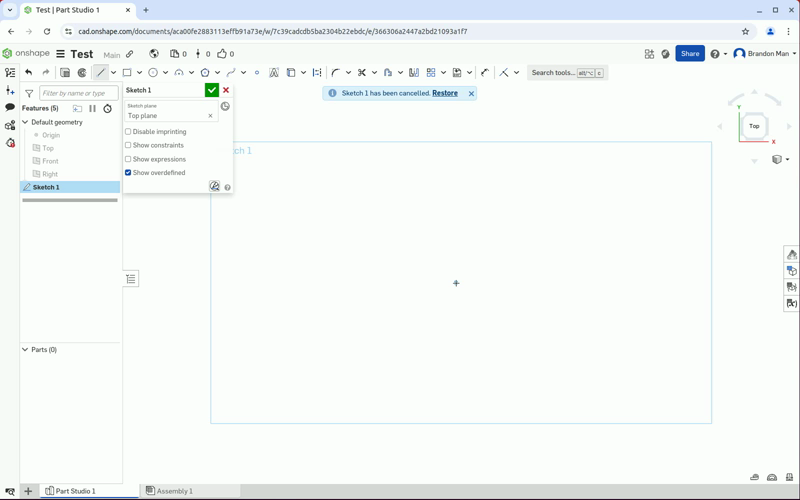
mouse_move(486, 282)
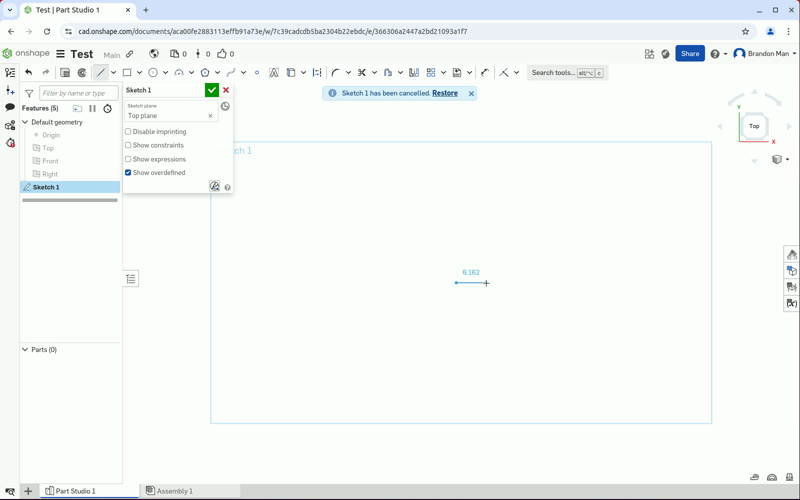
mouse_move(461, 282)
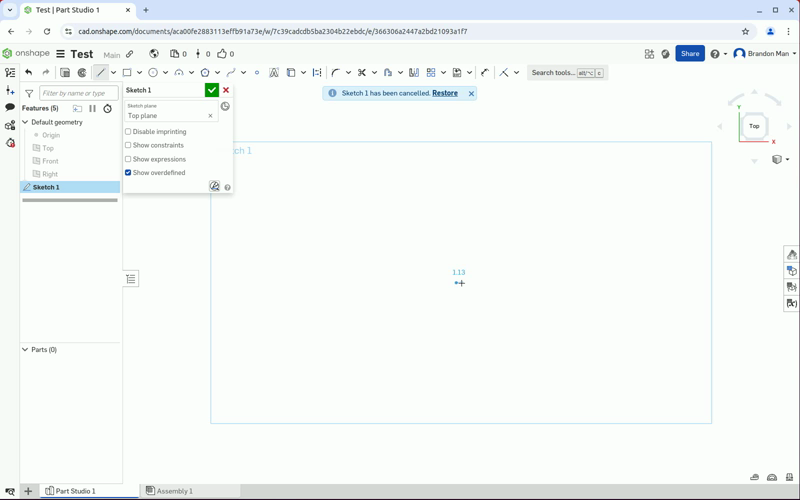
scroll(6)
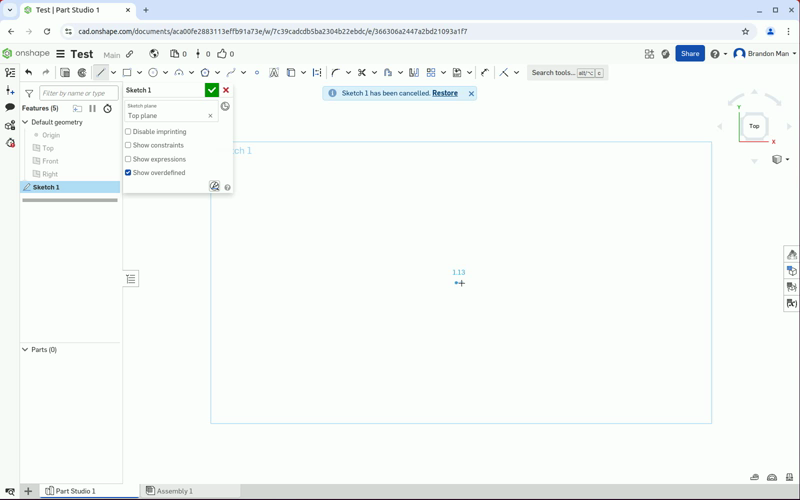
scroll(6)
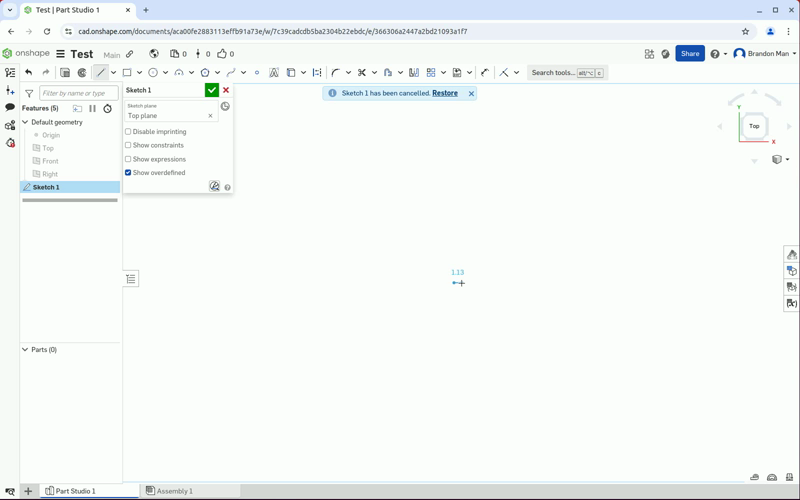
scroll(6)
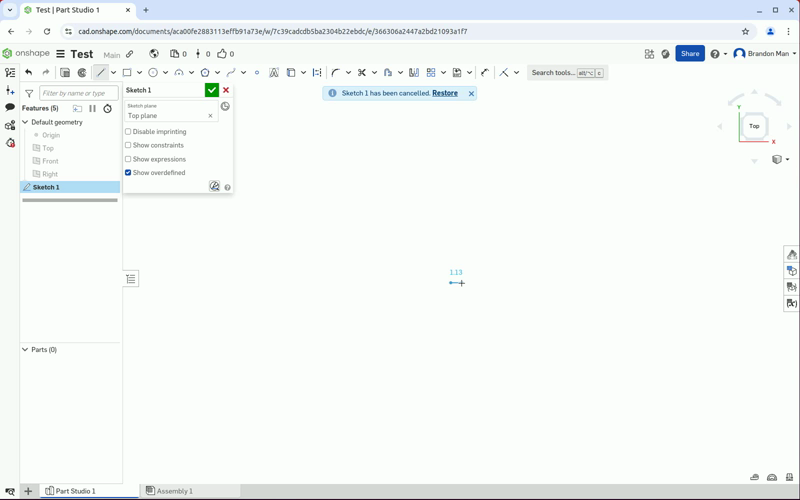
scroll(6)
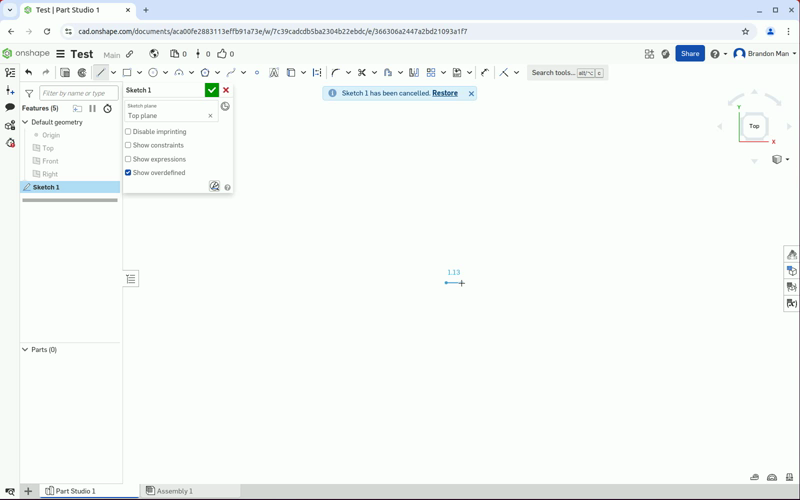
scroll(6)
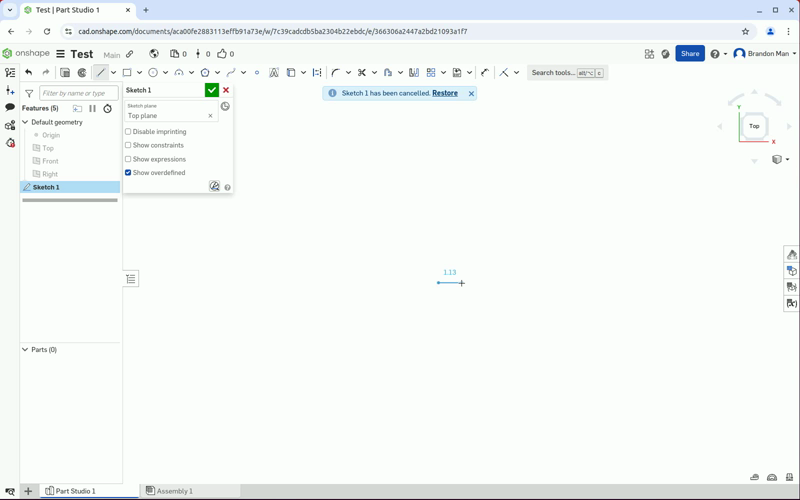
scroll(6)
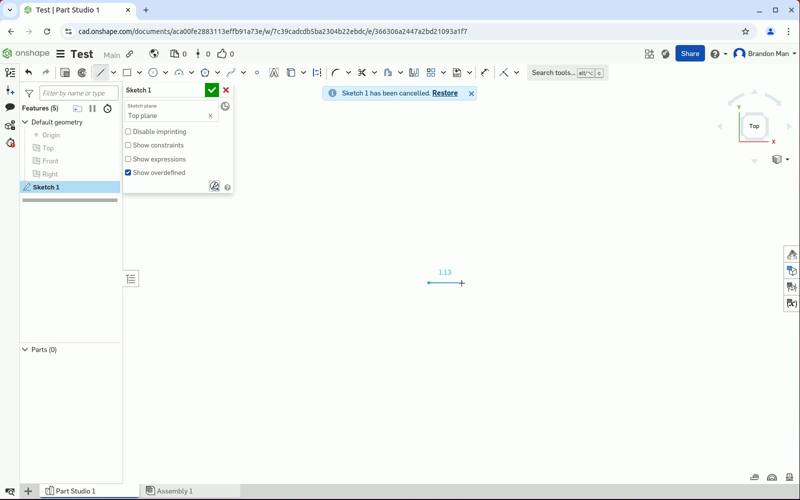
scroll(6)
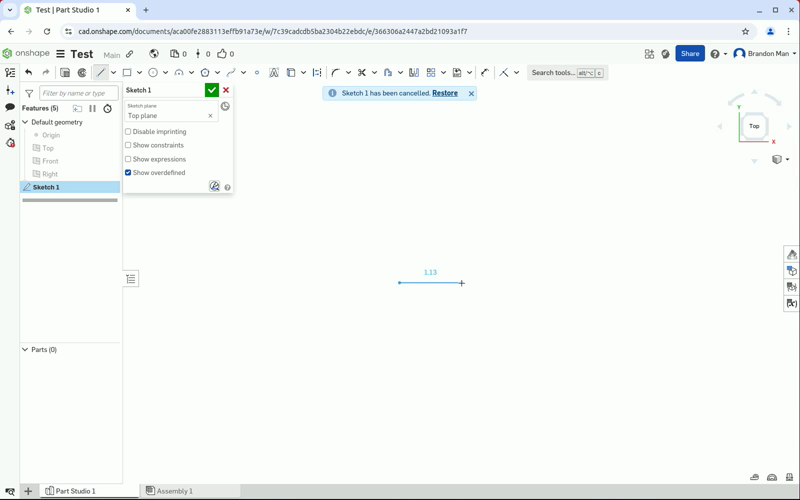
click(461, 282)
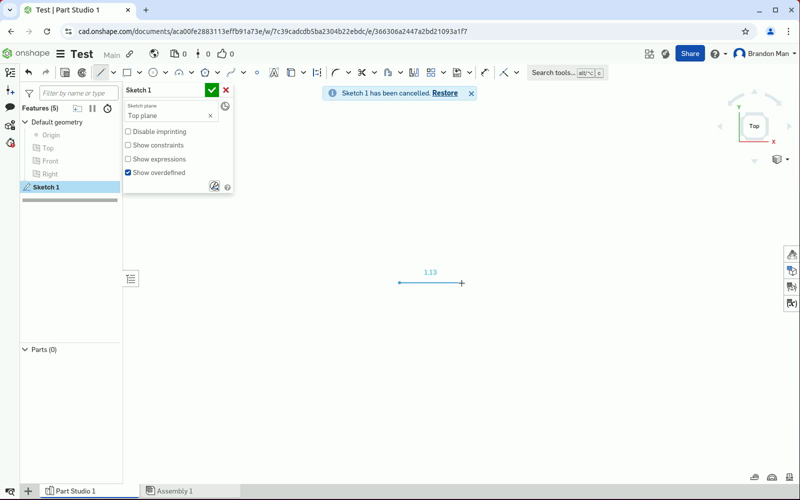
scroll(-6)
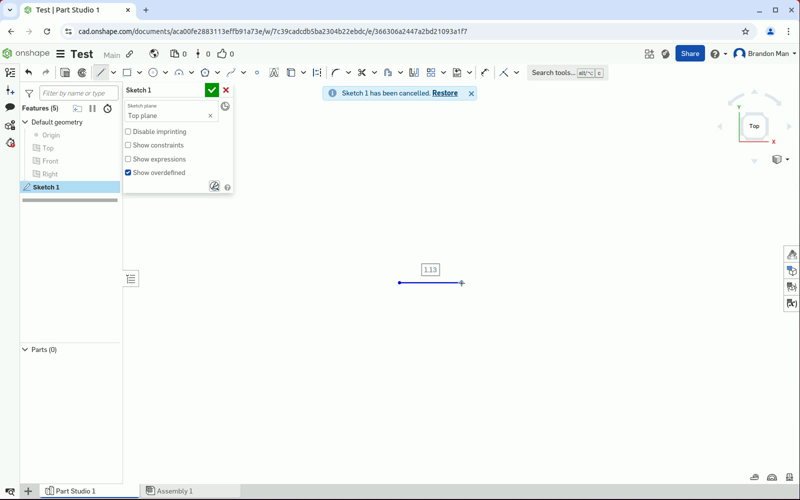
scroll(-6)
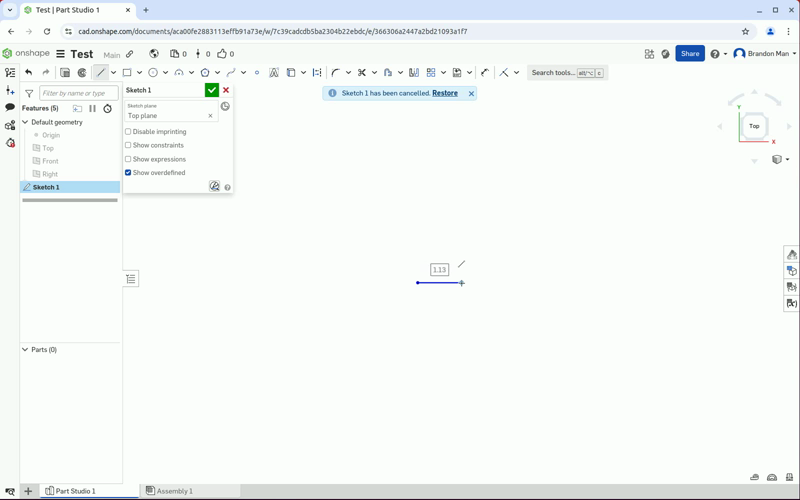
scroll(-6)
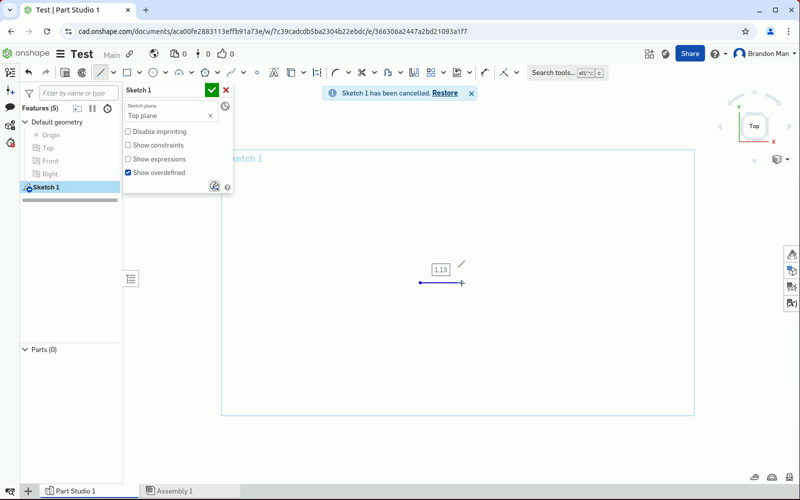
scroll(-6)
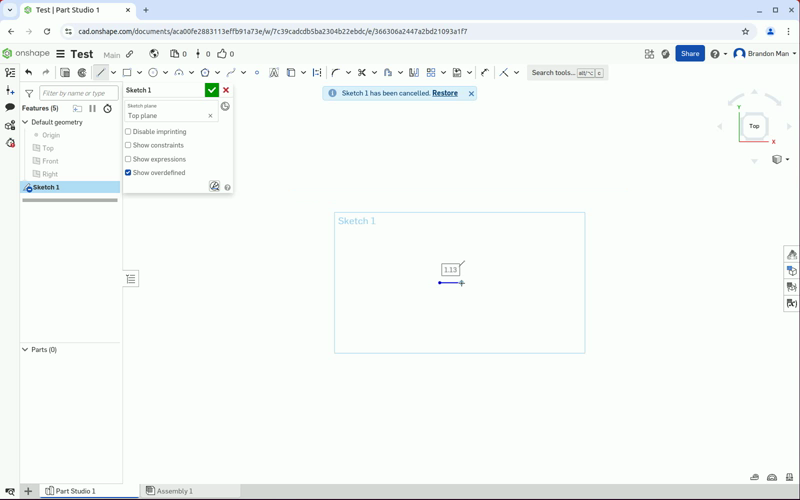
scroll(-6)
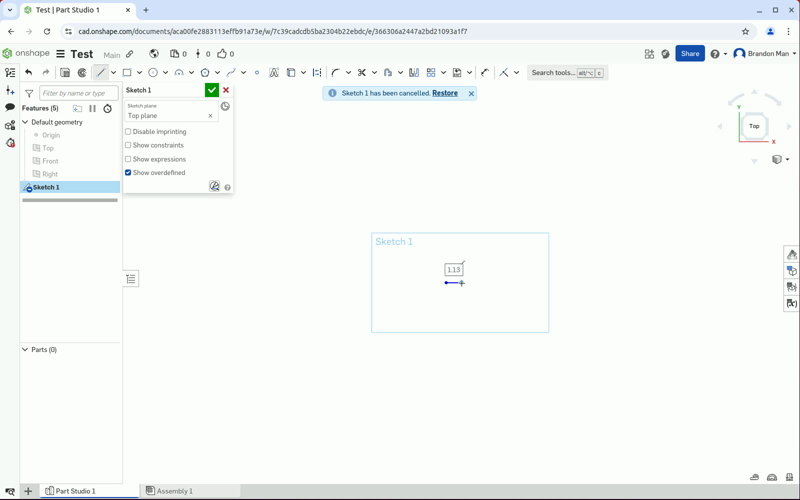
scroll(-6)
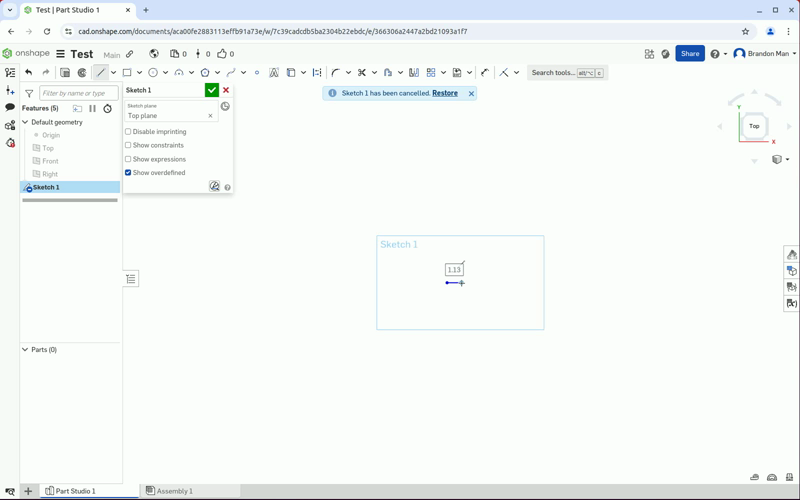
scroll(-6)
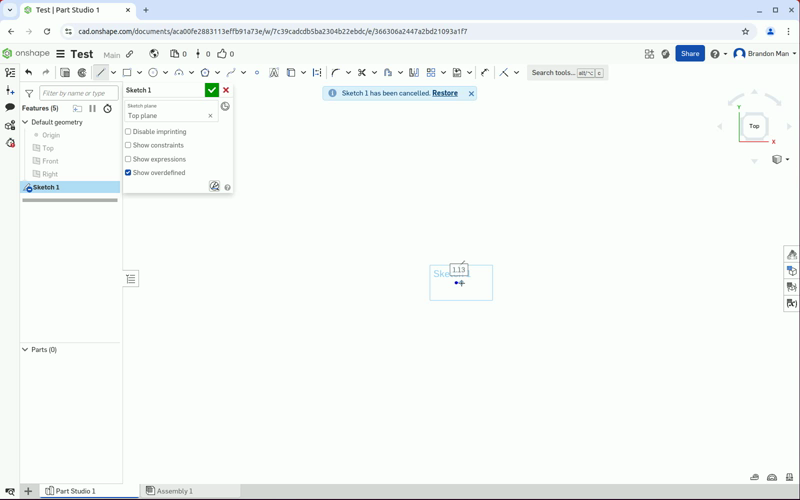
key_up(shift)
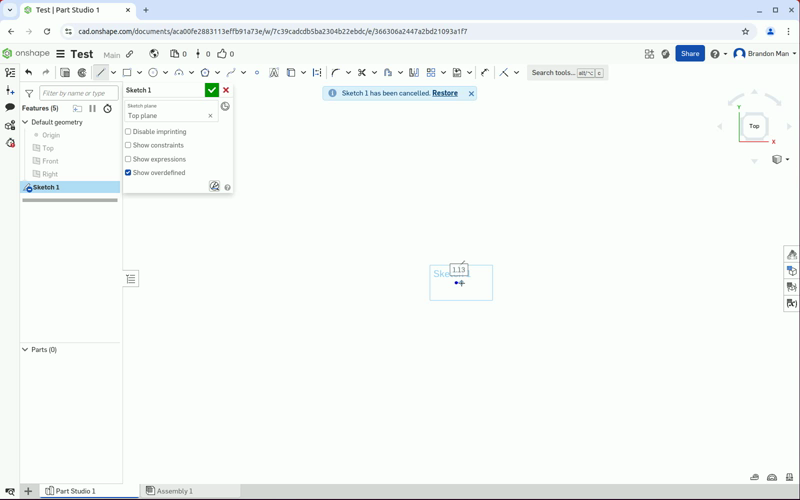
key_down(shift)
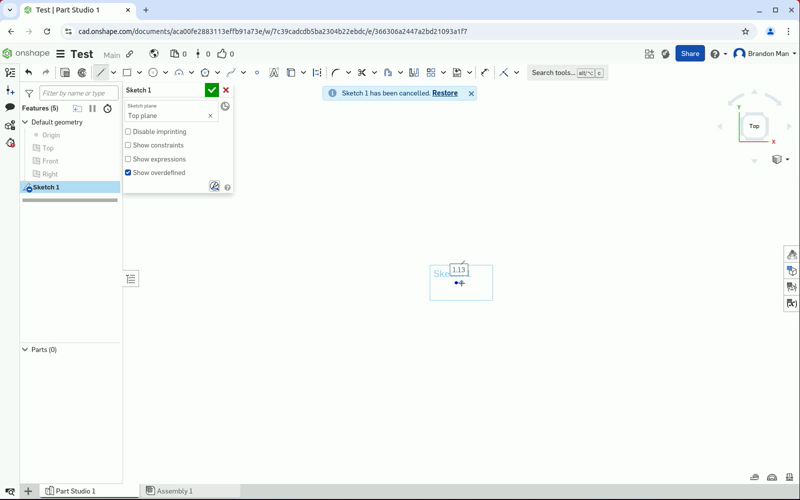
mouse_move(492, 282)
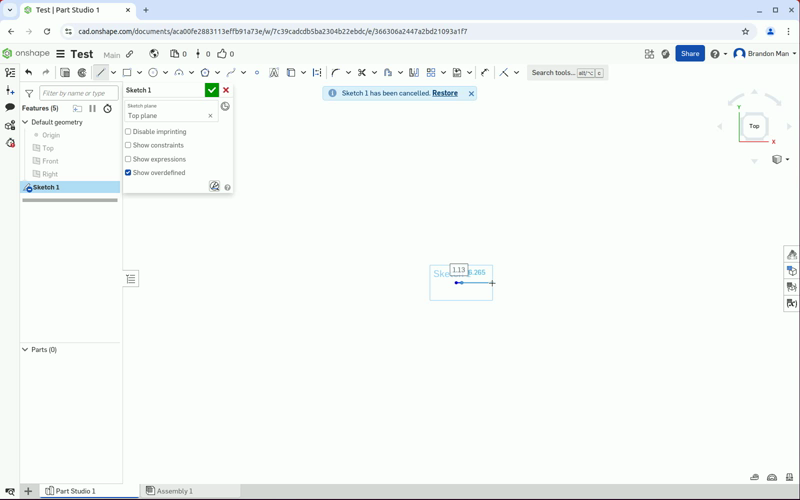
mouse_move(461, 279)
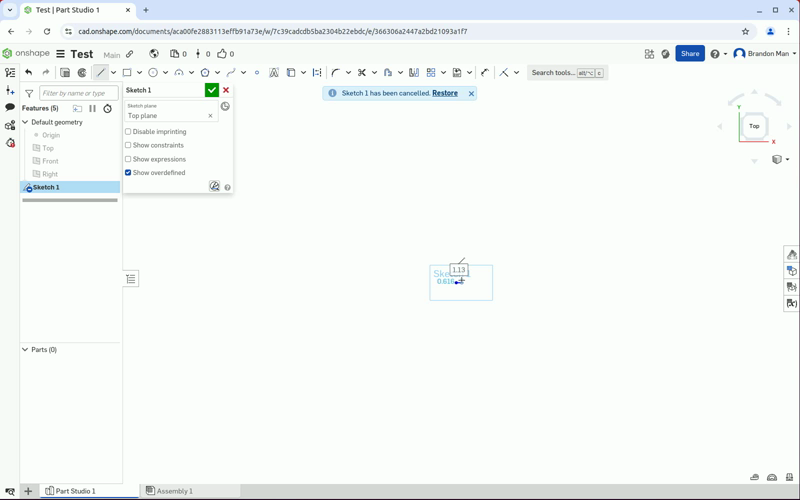
scroll(6)
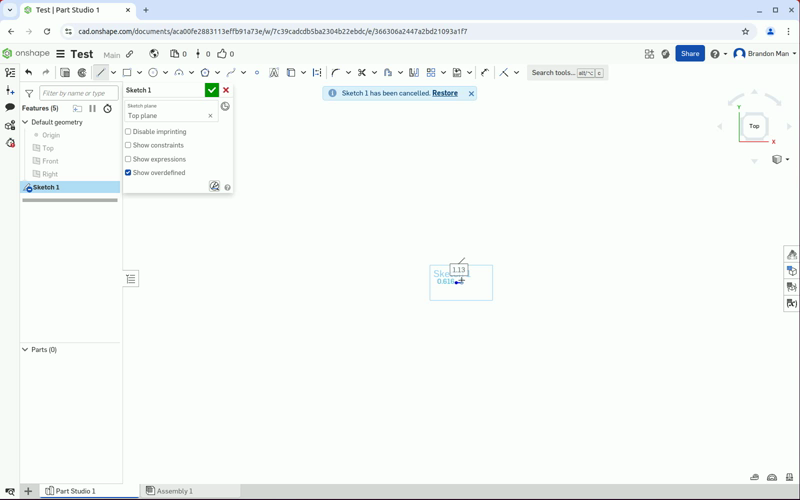
scroll(6)
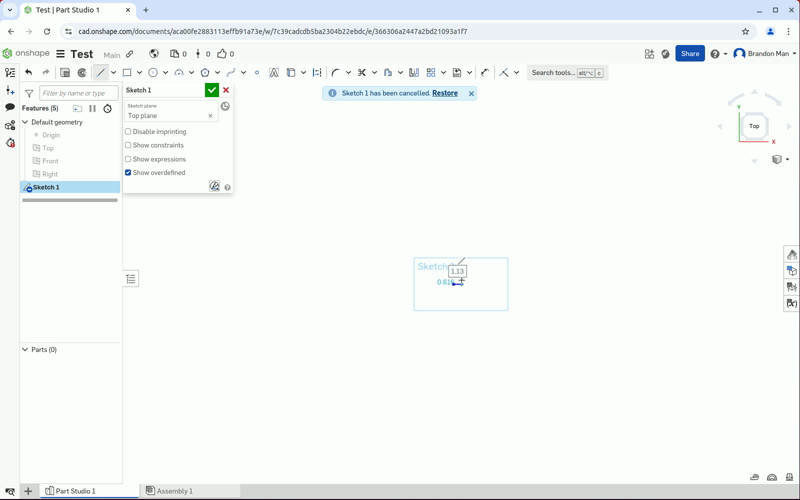
scroll(6)
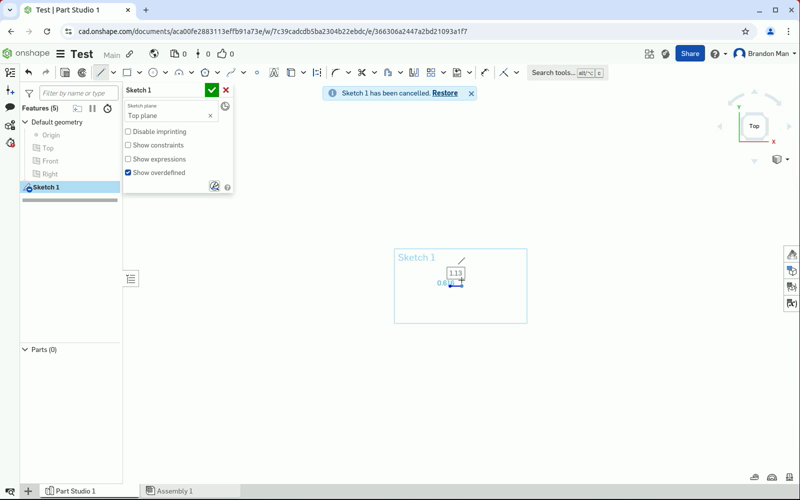
scroll(6)
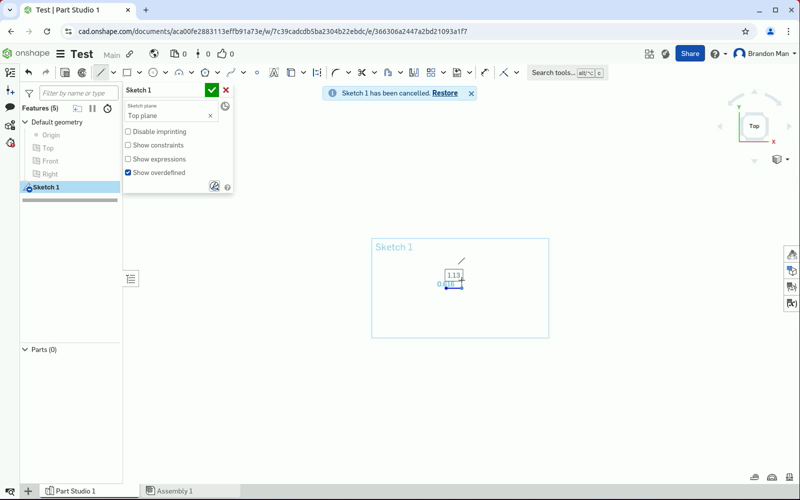
scroll(6)
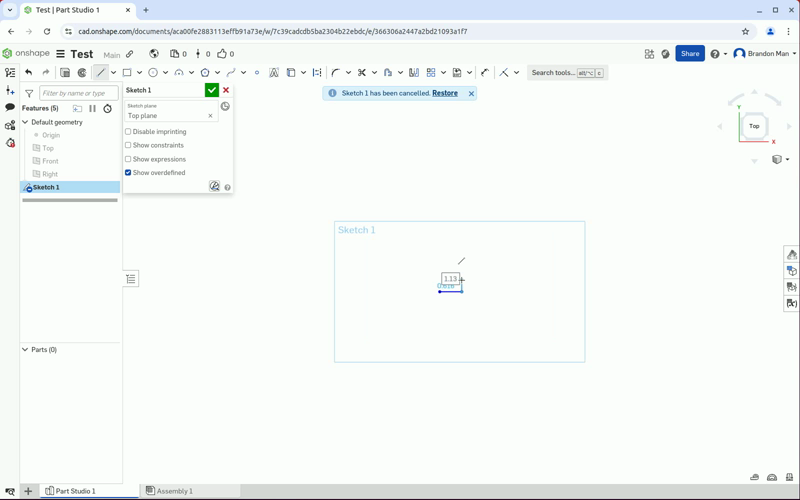
scroll(6)
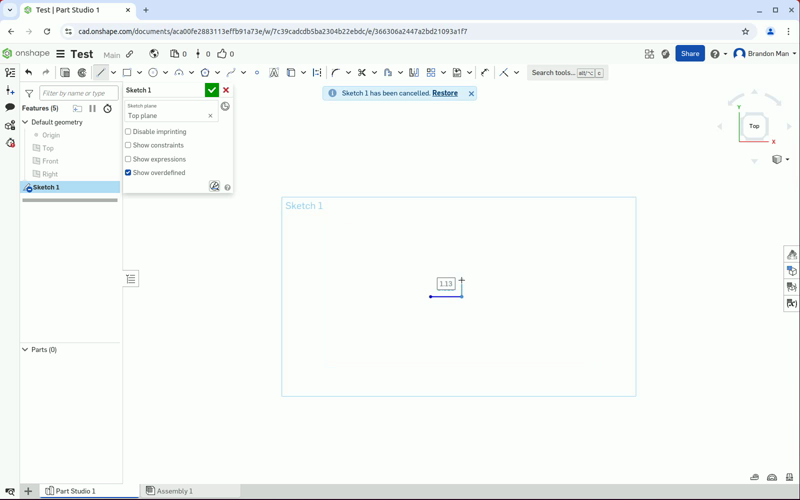
scroll(6)
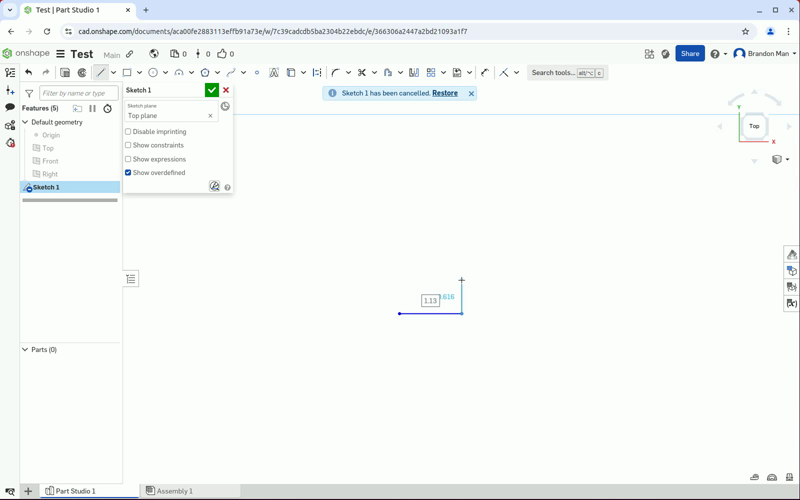
click(461, 279)
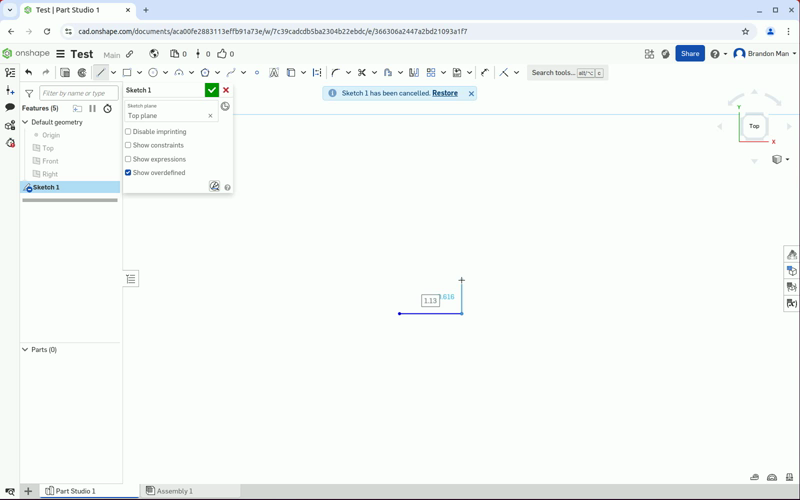
scroll(-6)
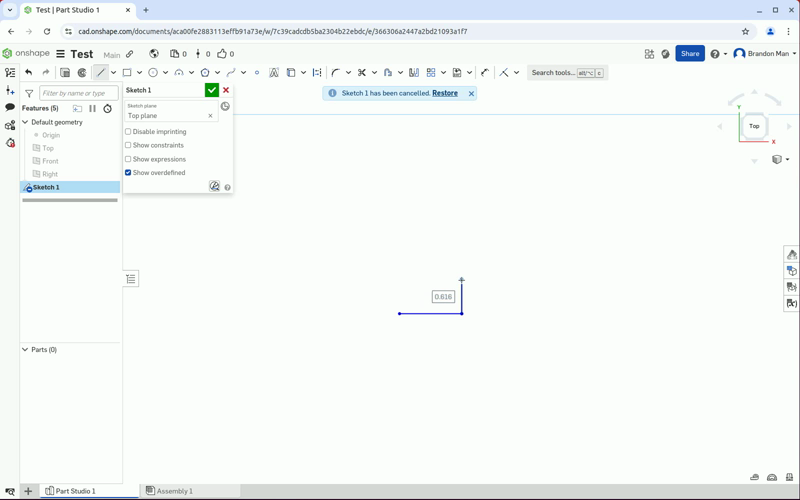
scroll(-6)
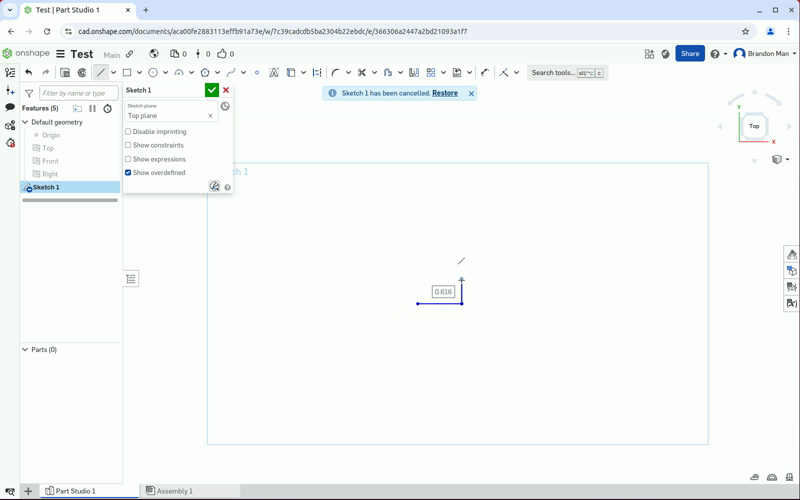
scroll(-6)
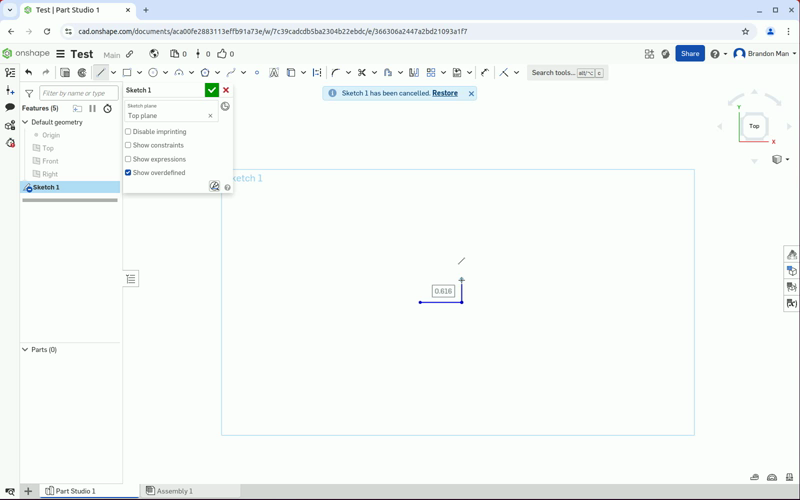
scroll(-6)
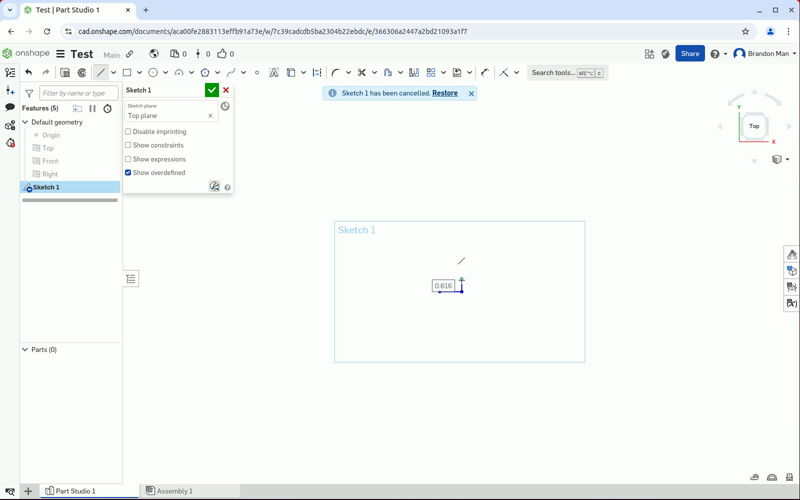
scroll(-6)
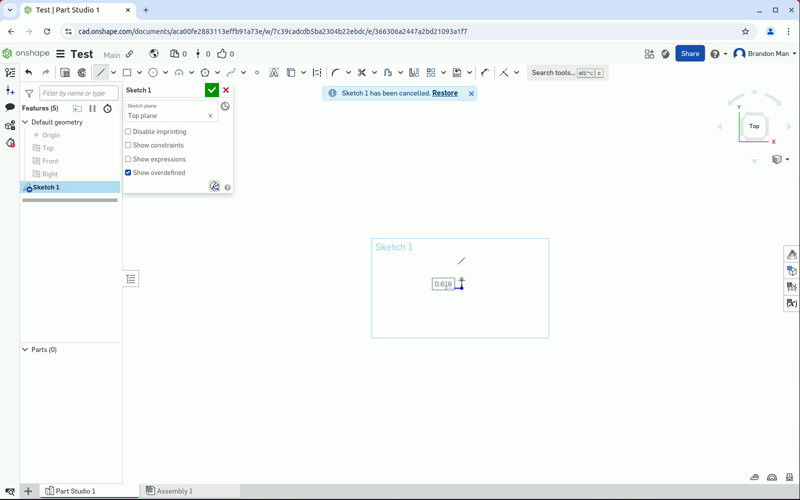
scroll(-6)
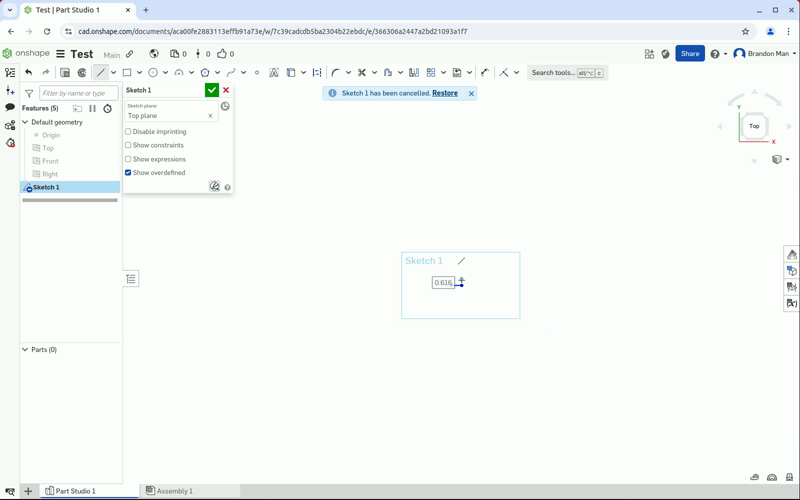
scroll(-6)
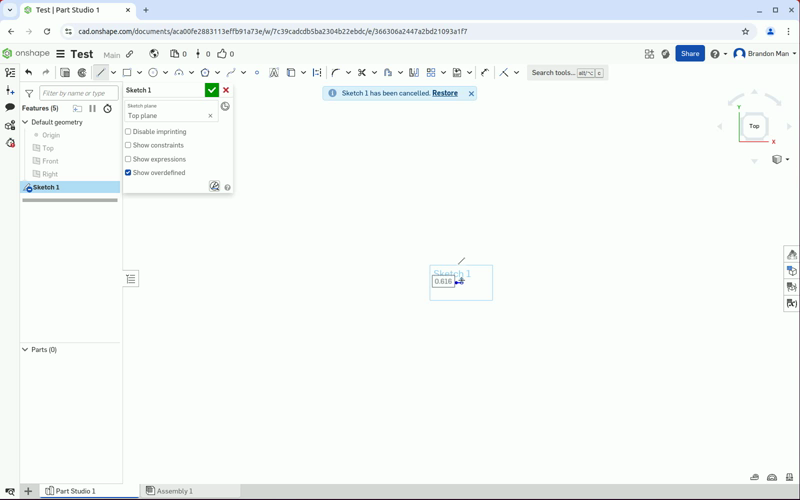
key_up(shift)
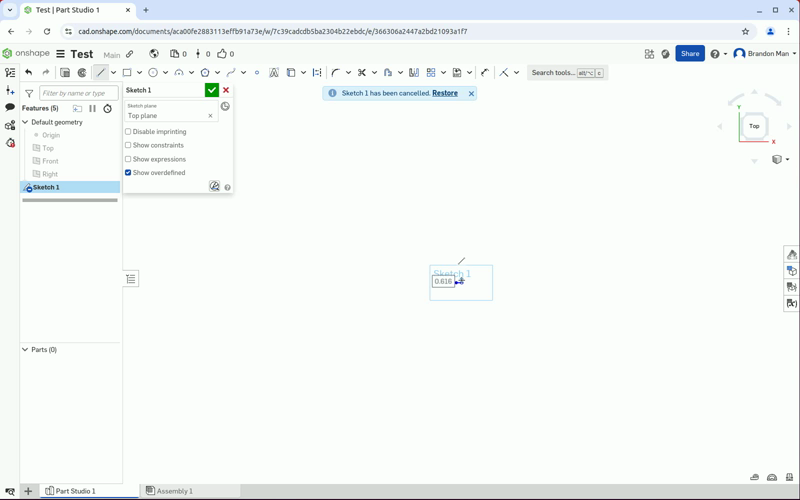
key_down(shift)
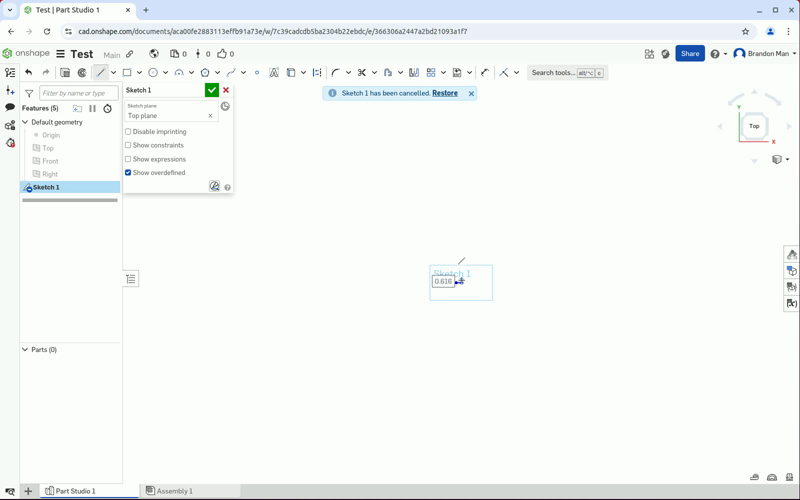
mouse_move(492, 279)
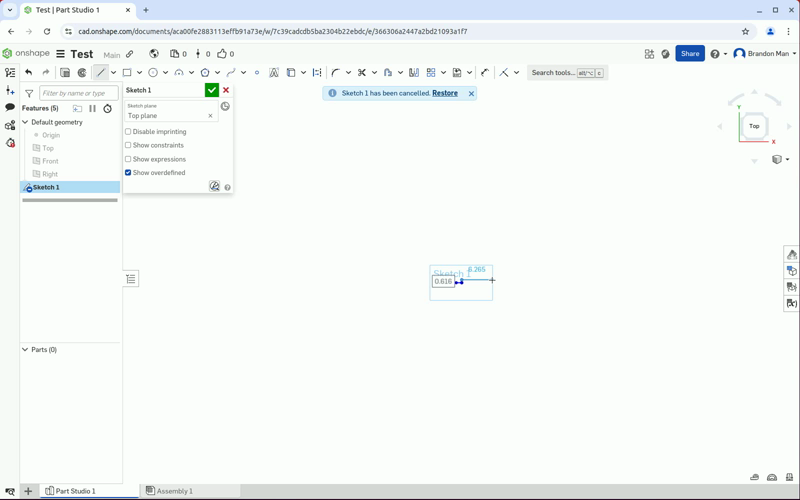
mouse_move(456, 279)
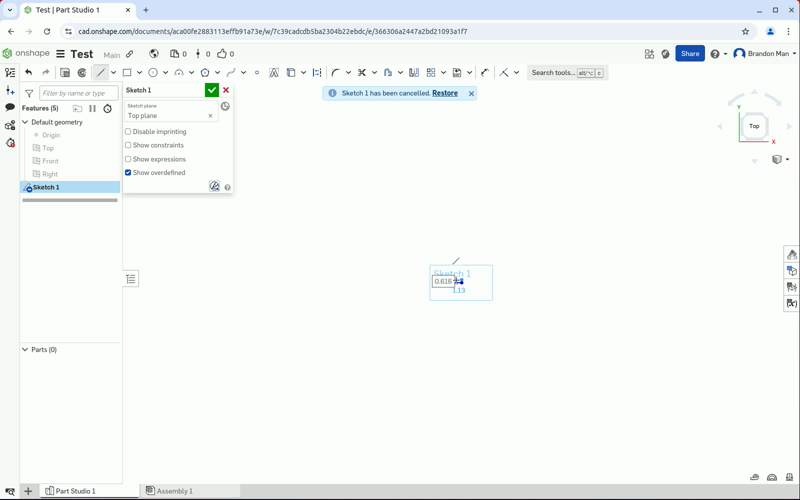
scroll(6)
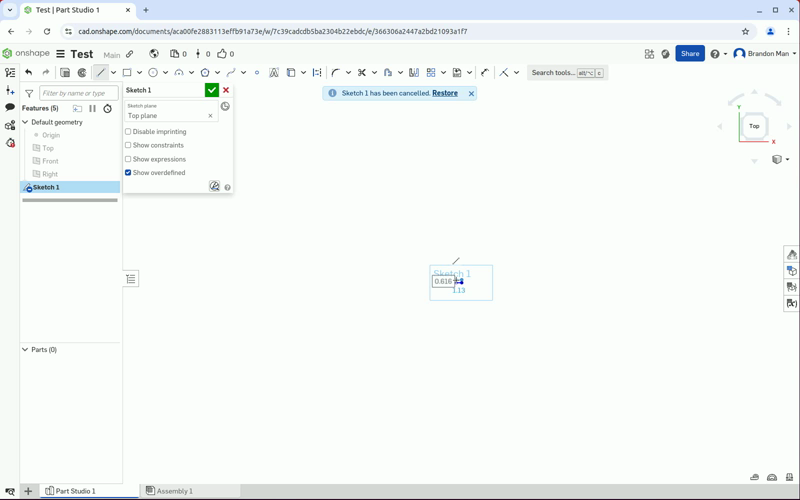
scroll(6)
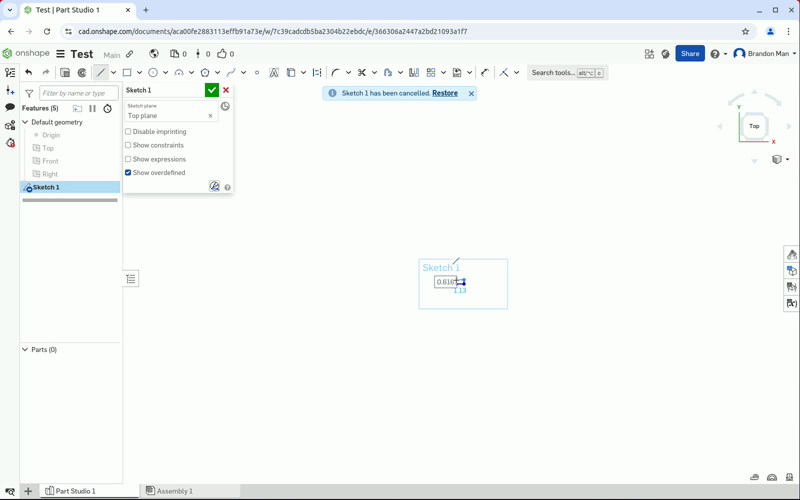
scroll(6)
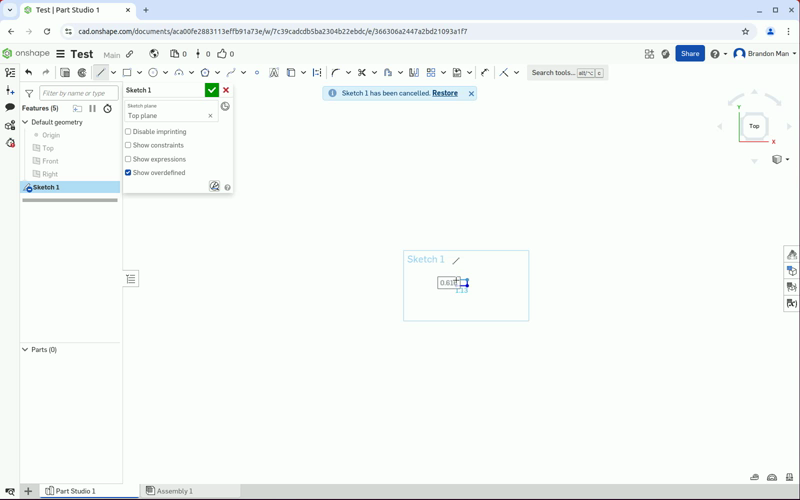
scroll(6)
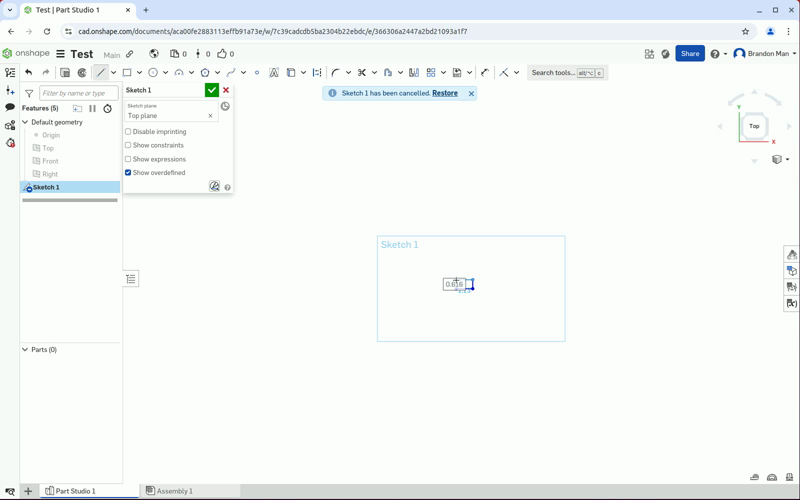
scroll(6)
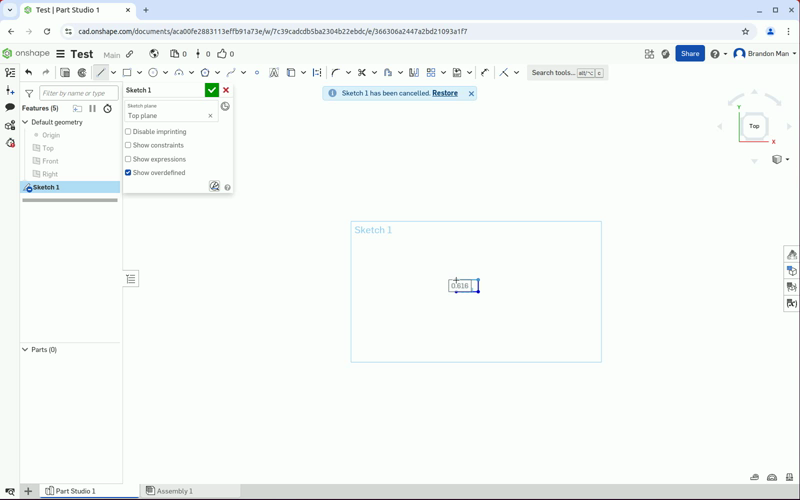
scroll(6)
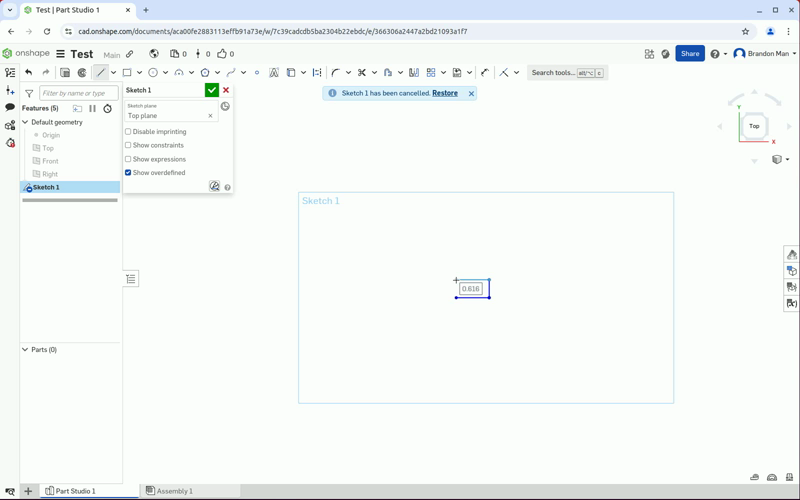
scroll(6)
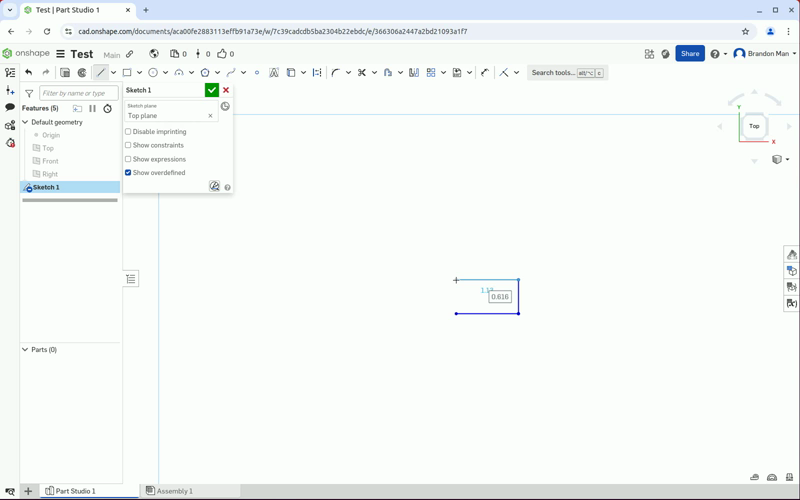
click(456, 279)
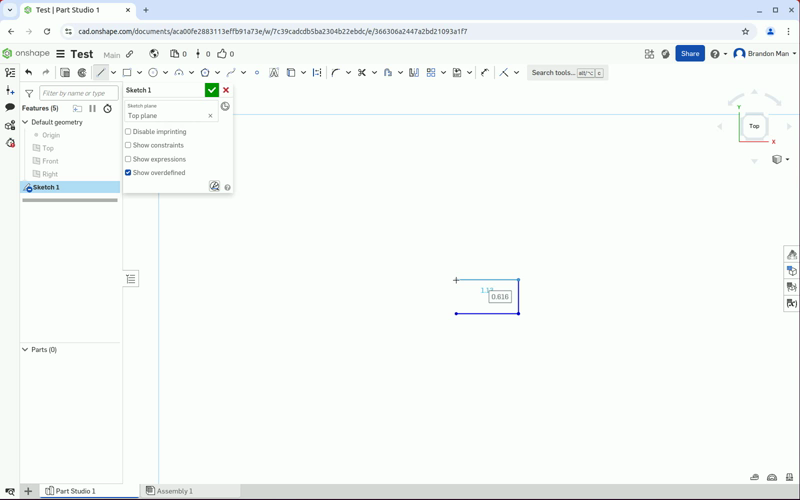
scroll(-6)
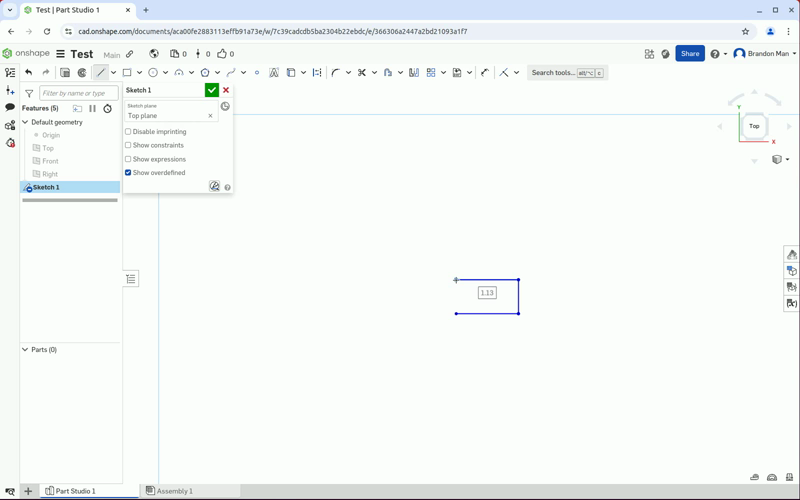
scroll(-6)
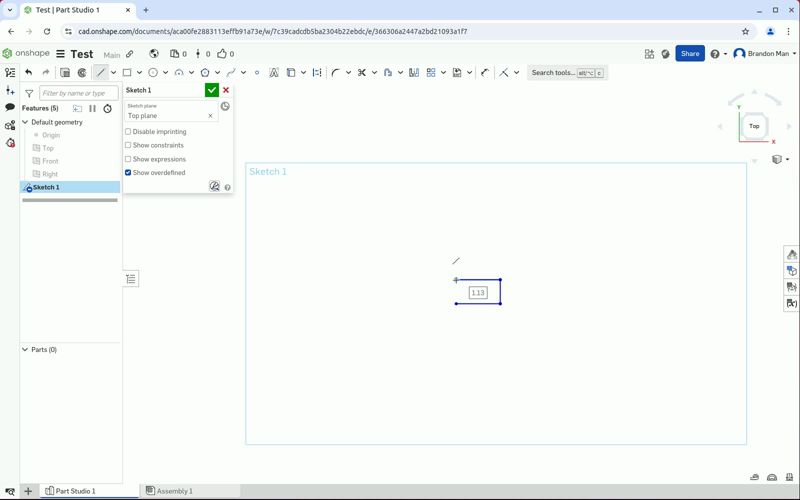
scroll(-6)
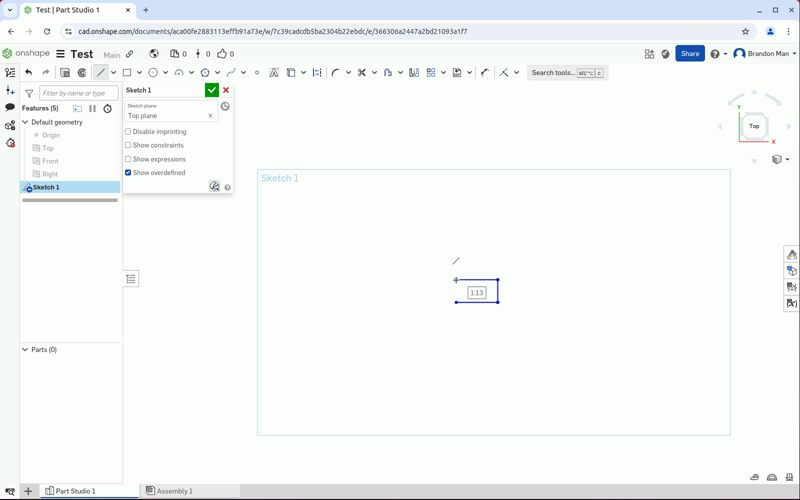
scroll(-6)
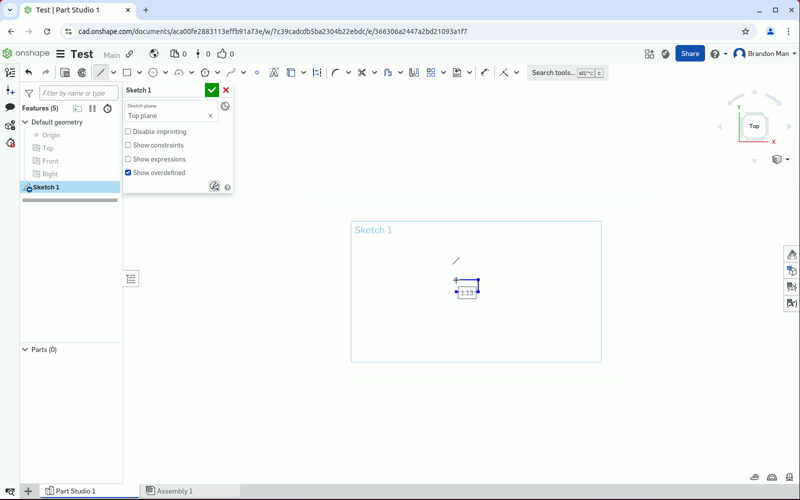
scroll(-6)
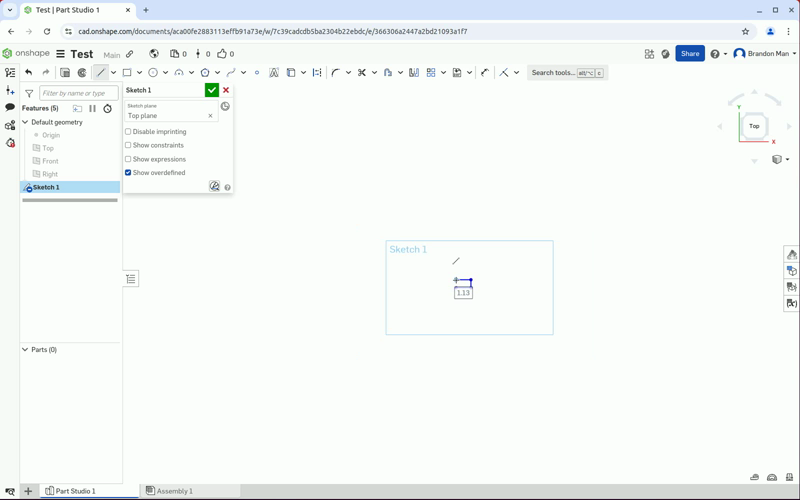
scroll(-6)
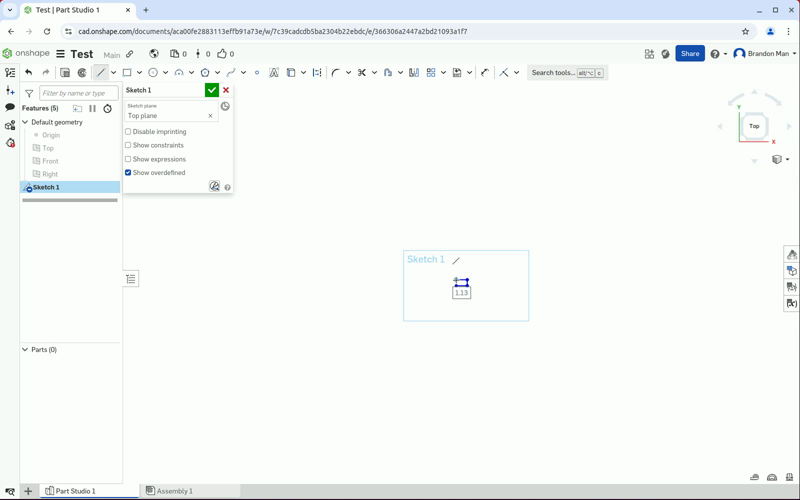
scroll(-6)
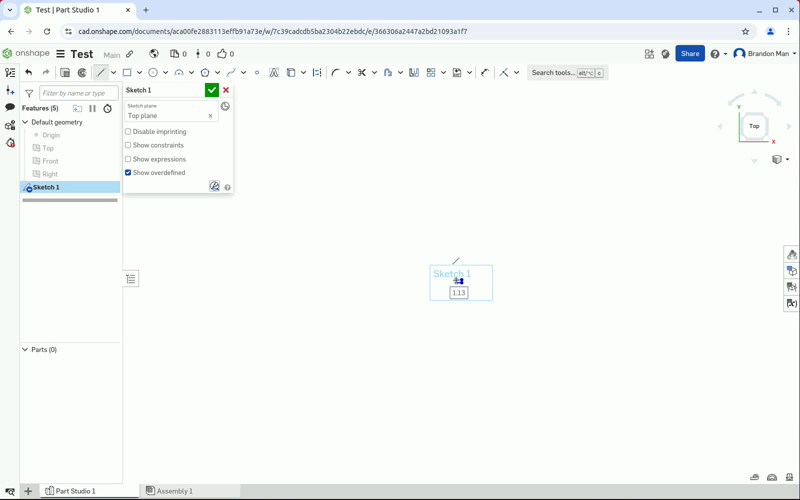
key_up(shift)
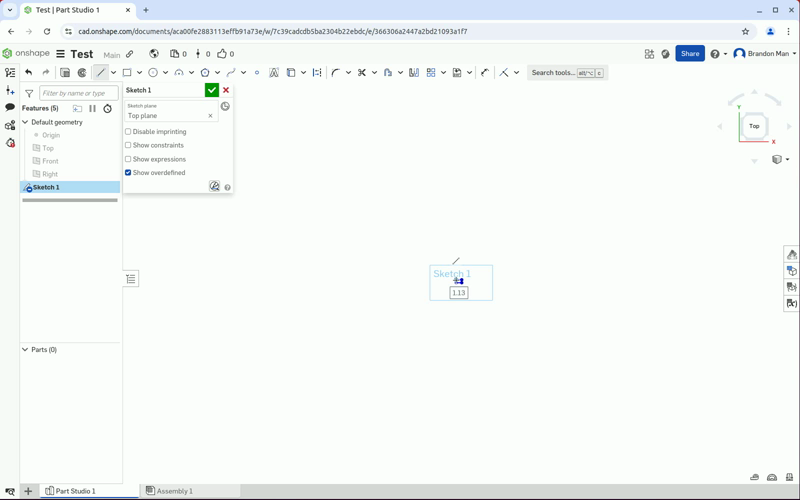
mouse_move(486, 279)
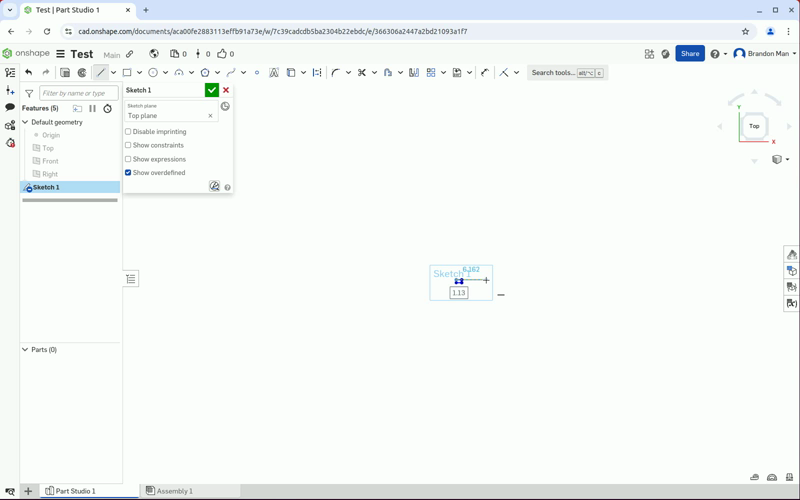
key_down(shift)
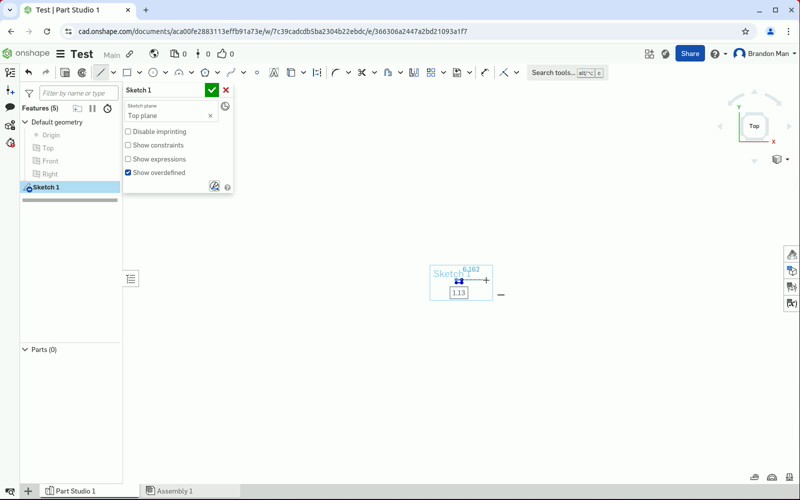
mouse_move(456, 282)
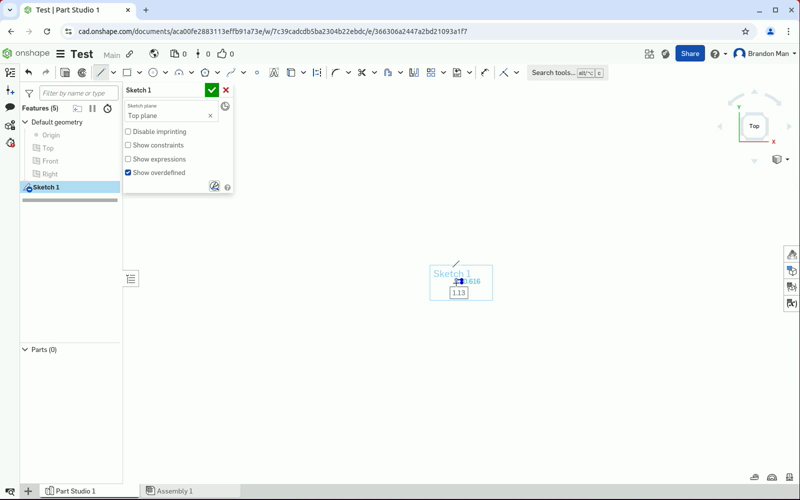
scroll(6)
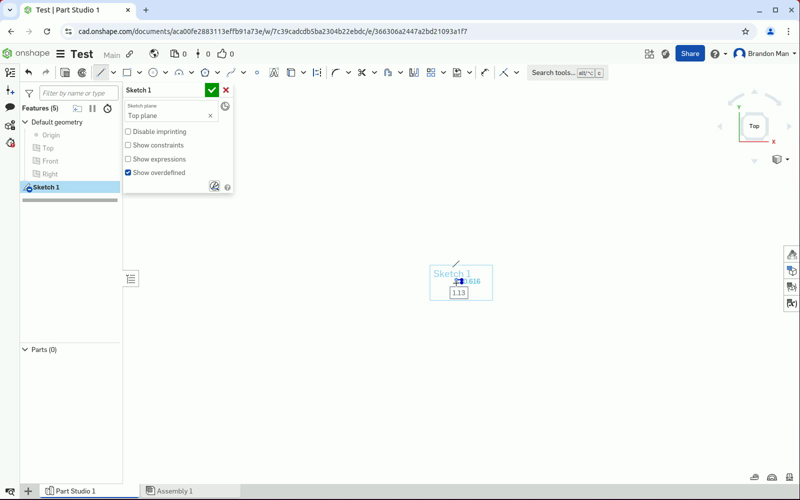
scroll(6)
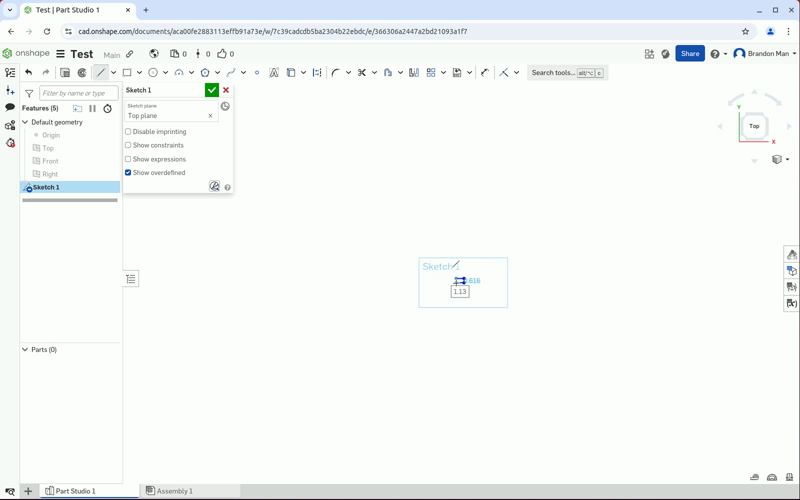
scroll(6)
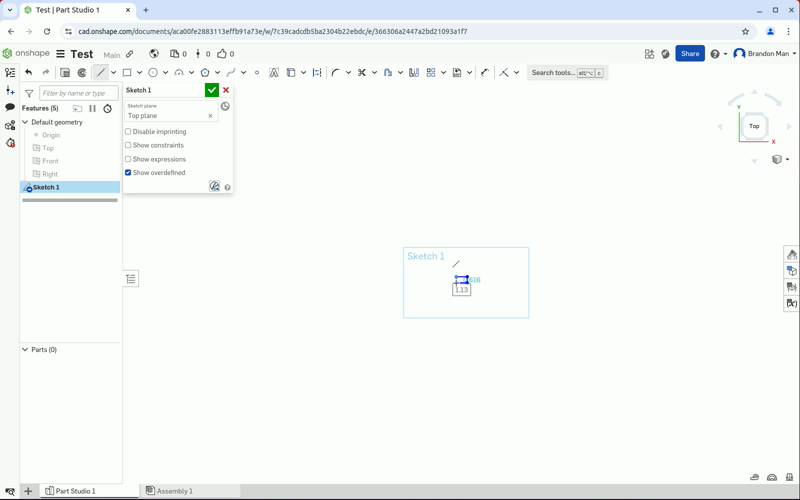
scroll(6)
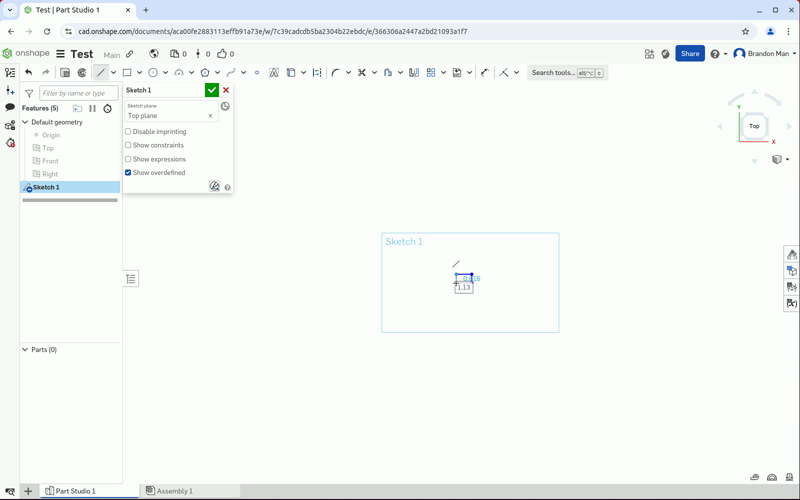
scroll(6)
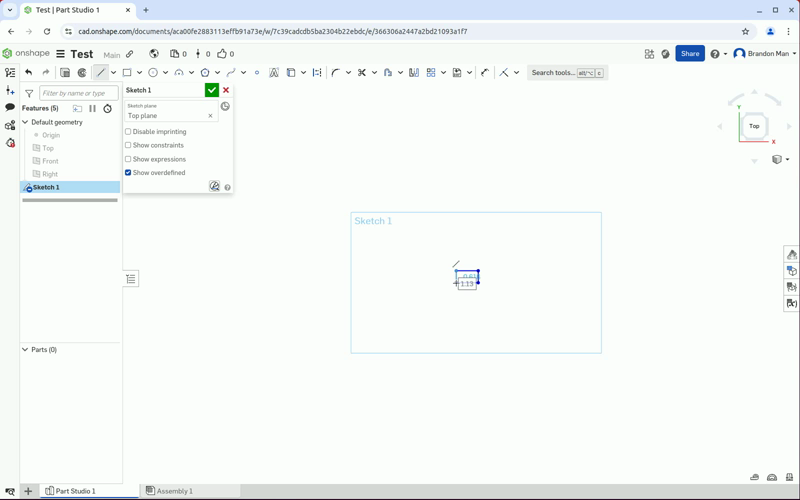
scroll(6)
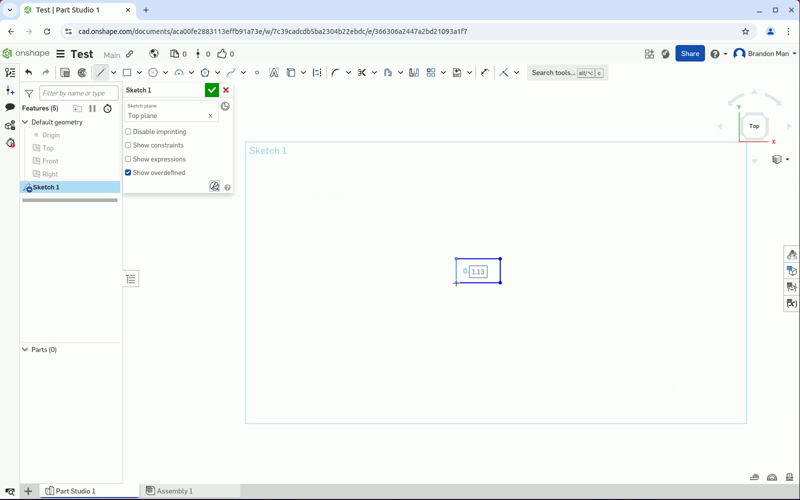
scroll(6)
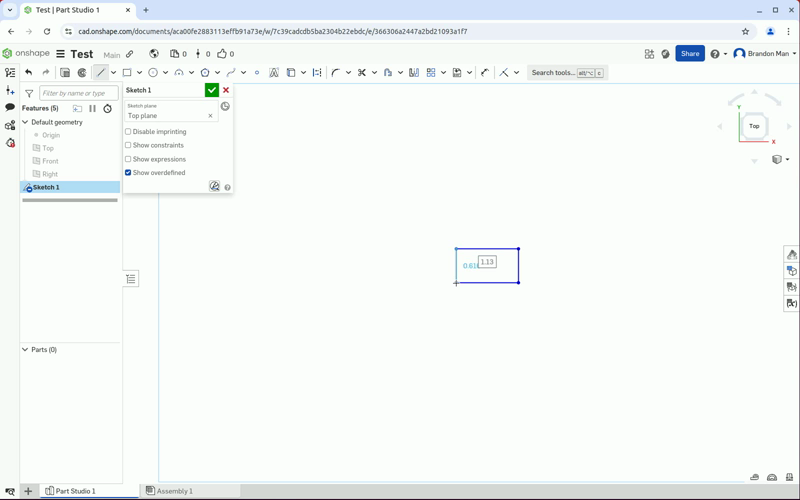
key_up(shift)
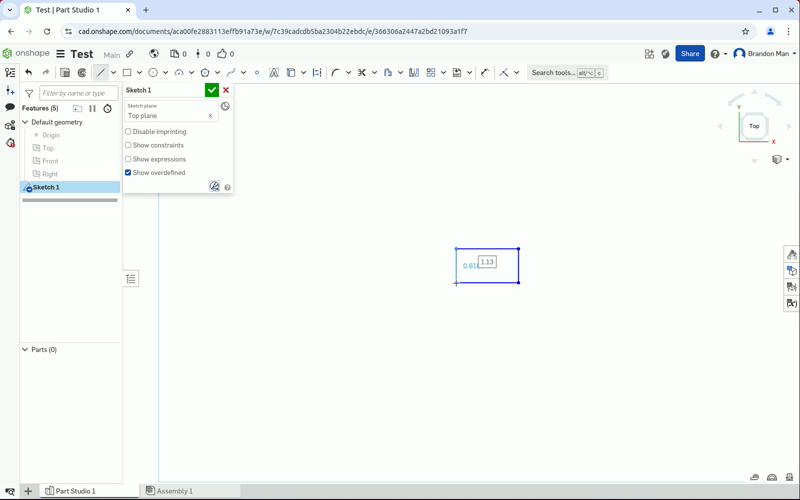
click(456, 282)
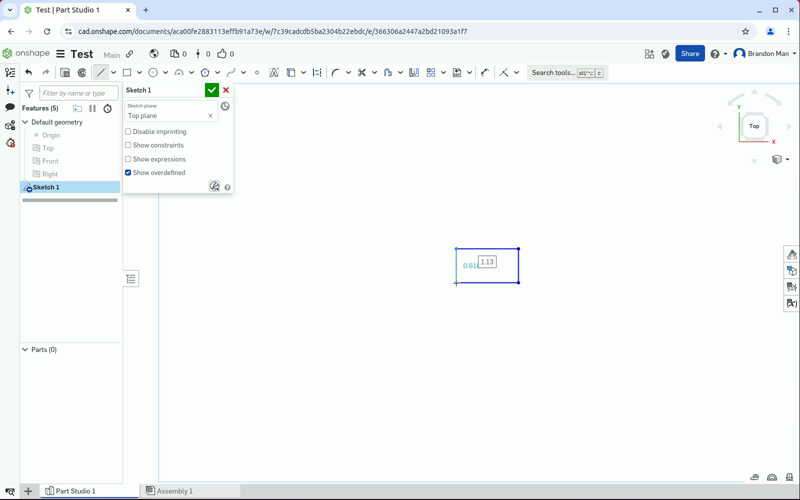
scroll(-6)
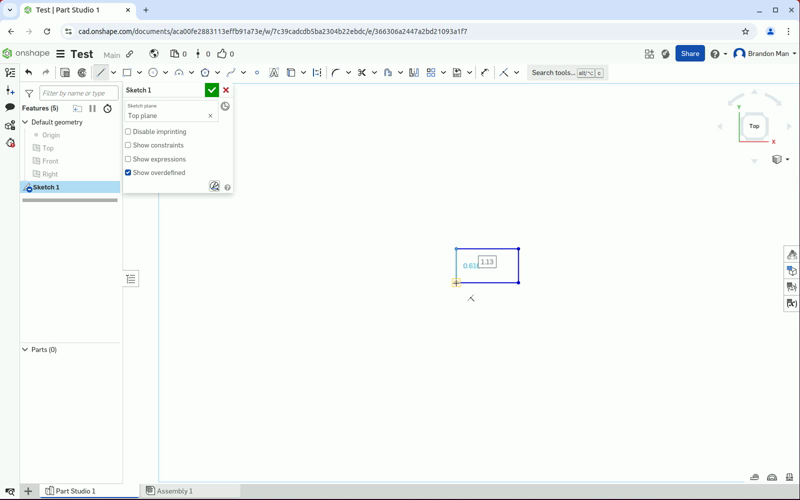
scroll(-6)
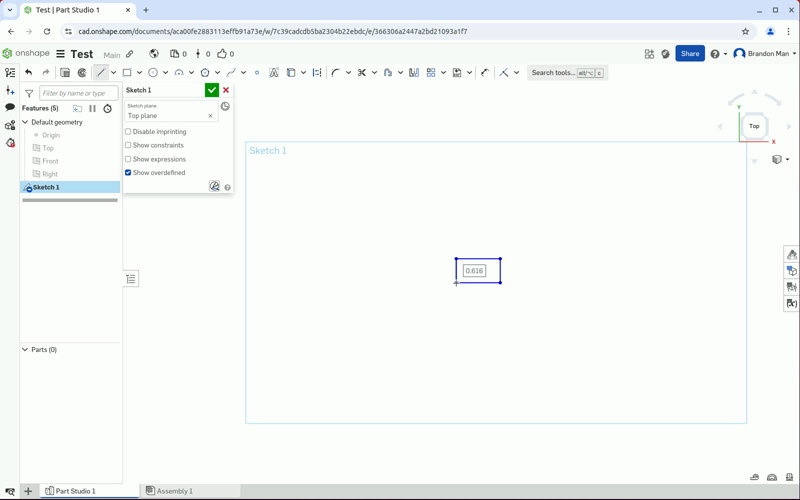
scroll(-6)
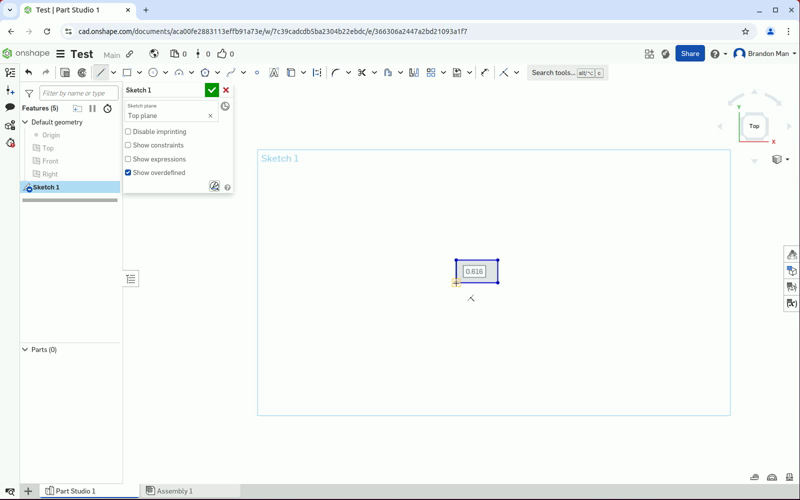
scroll(-6)
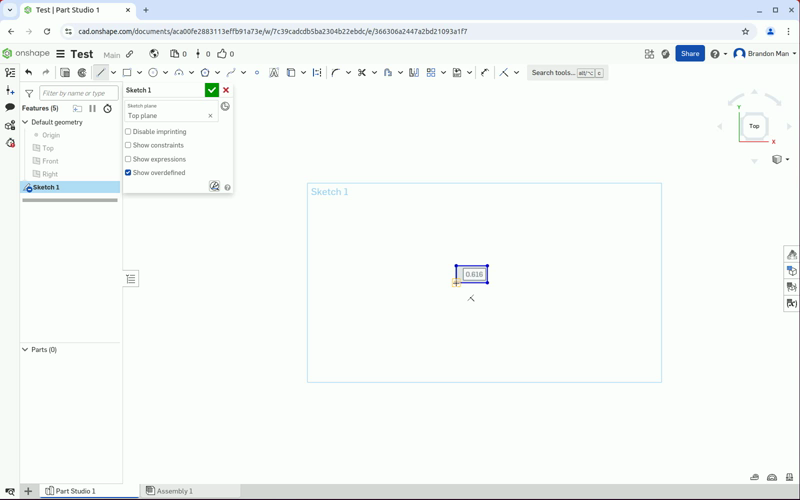
scroll(-6)
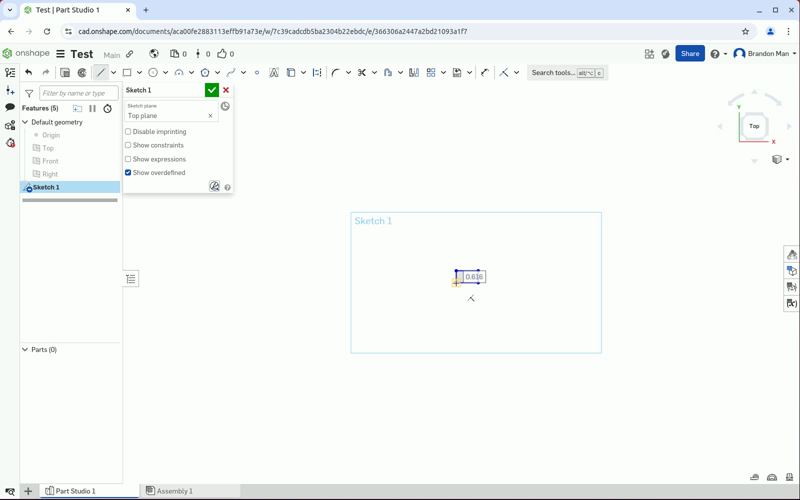
scroll(-6)
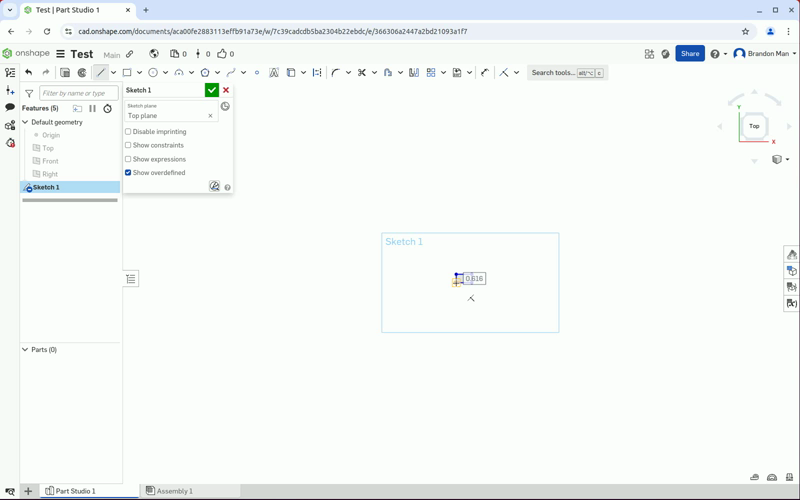
scroll(-6)
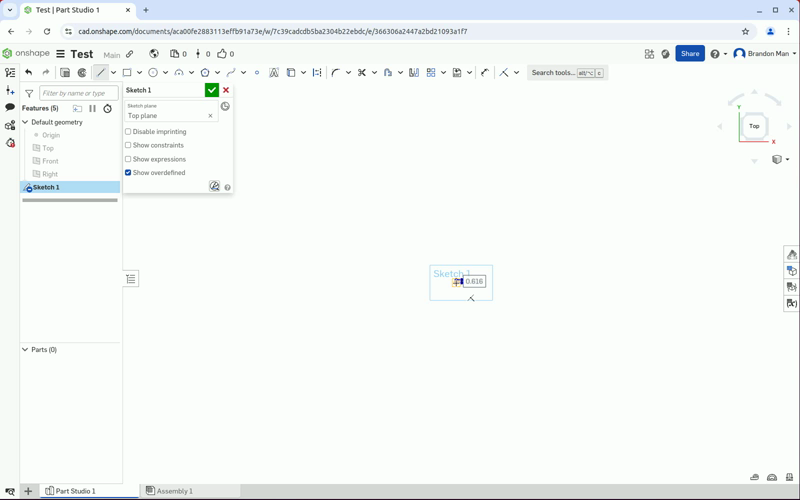
key(esc)
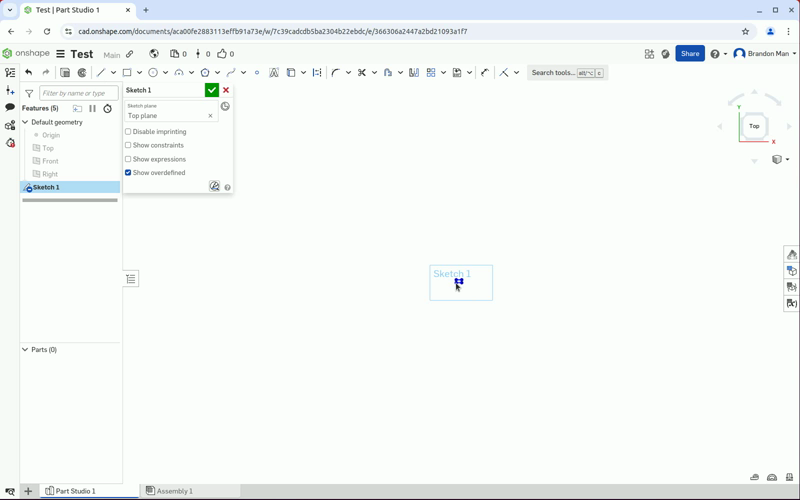
mouse_move(459, 280)
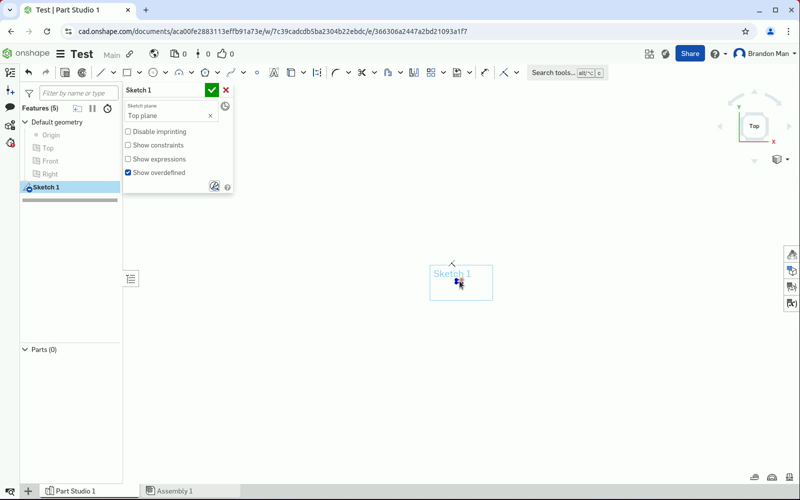
scroll(6)
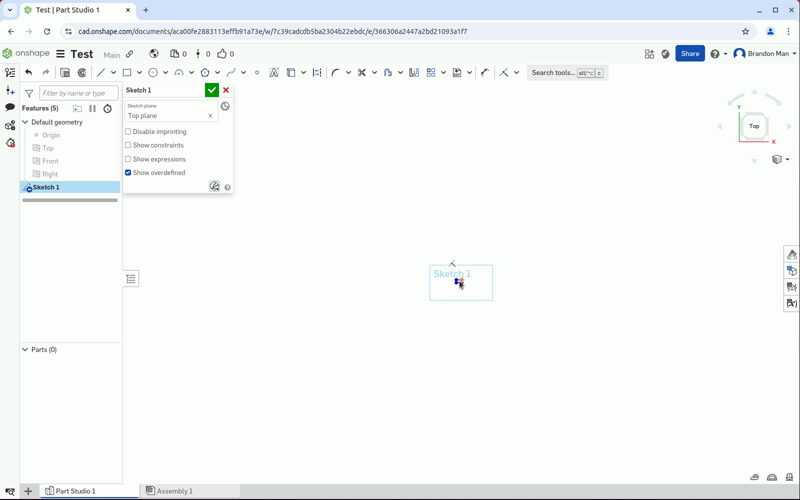
scroll(6)
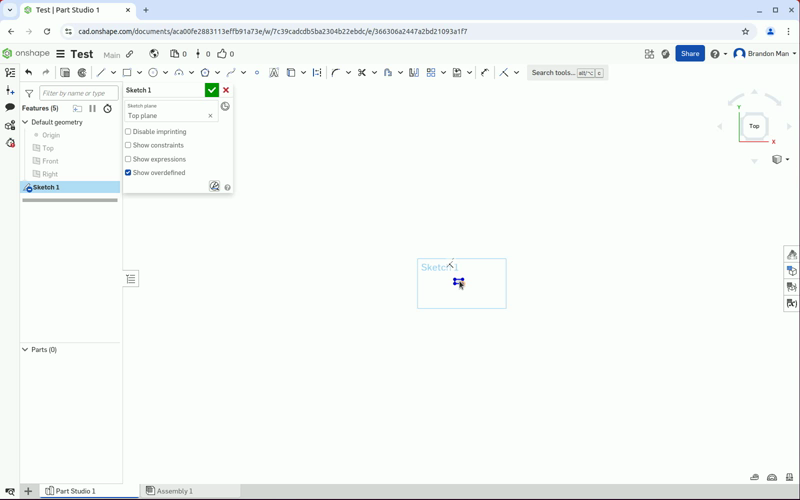
scroll(6)
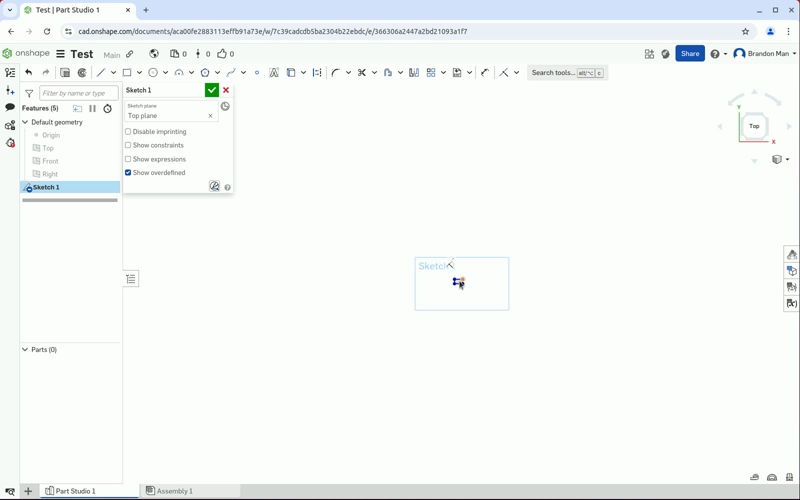
scroll(6)
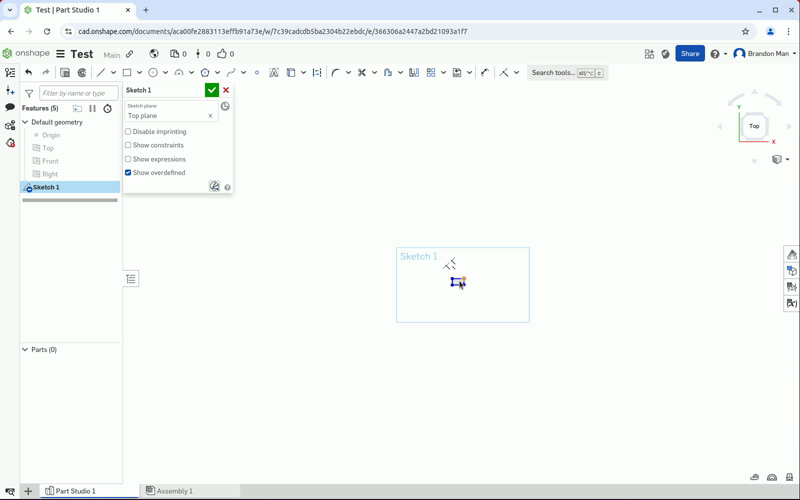
scroll(6)
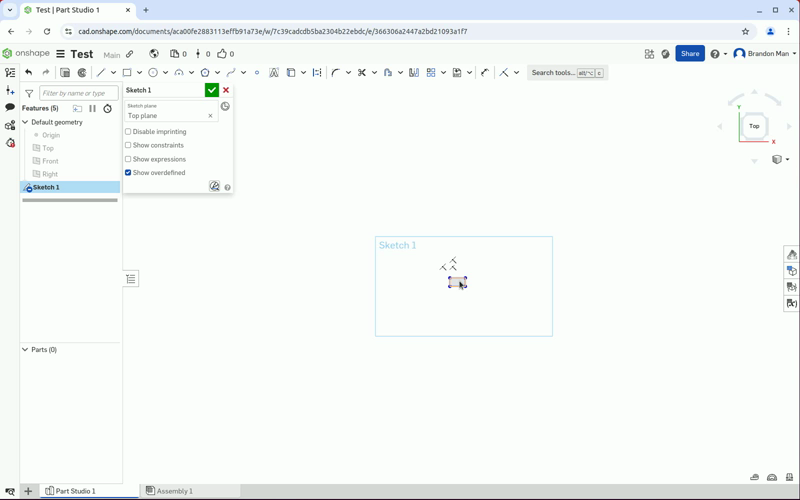
scroll(6)
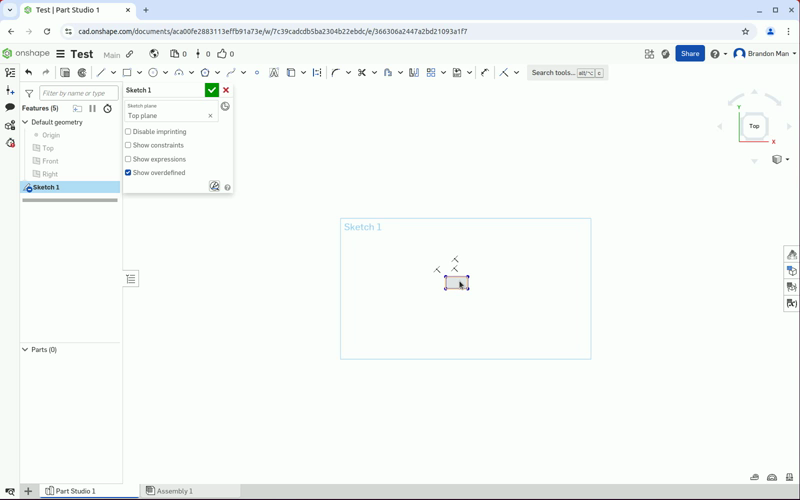
scroll(6)
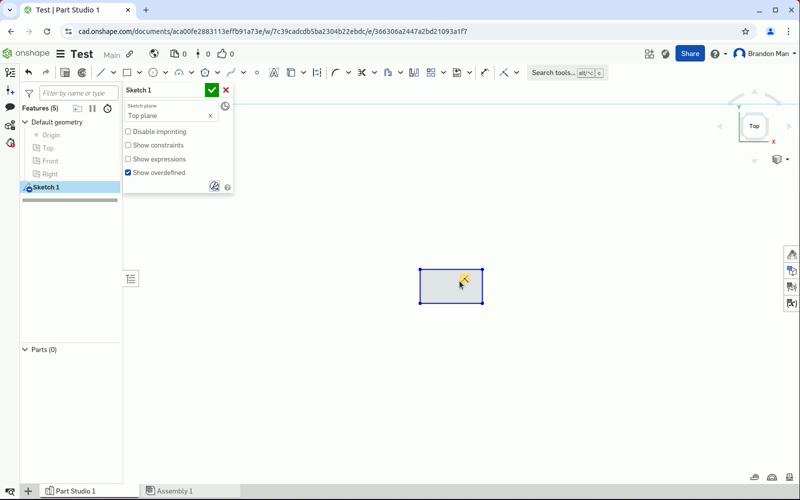
click(459, 280)
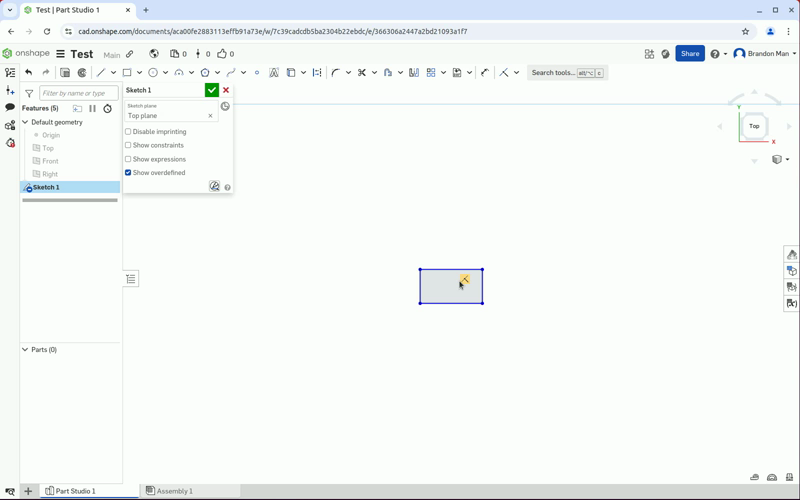
scroll(-6)
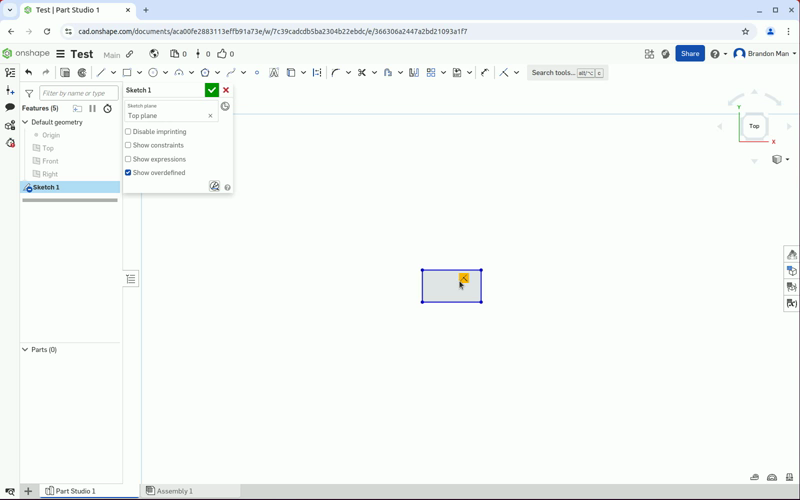
scroll(-6)
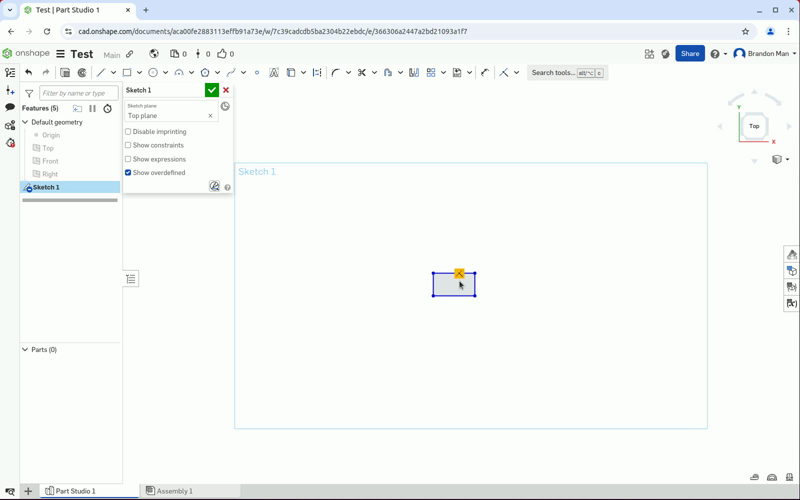
scroll(-6)
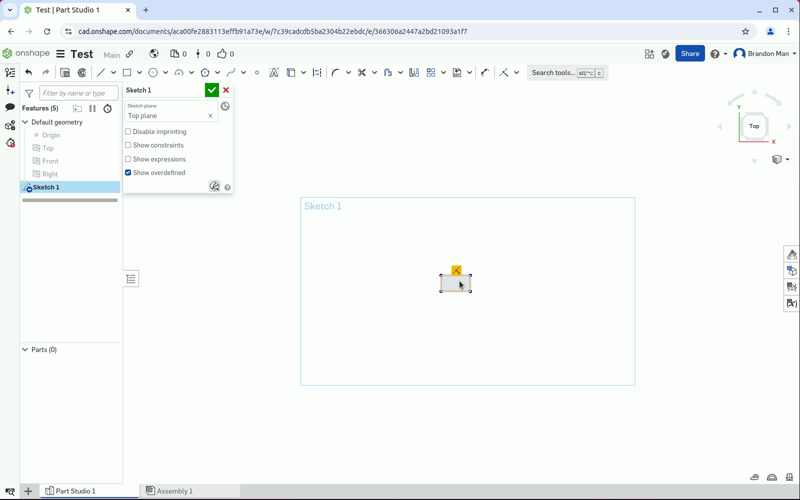
scroll(-6)
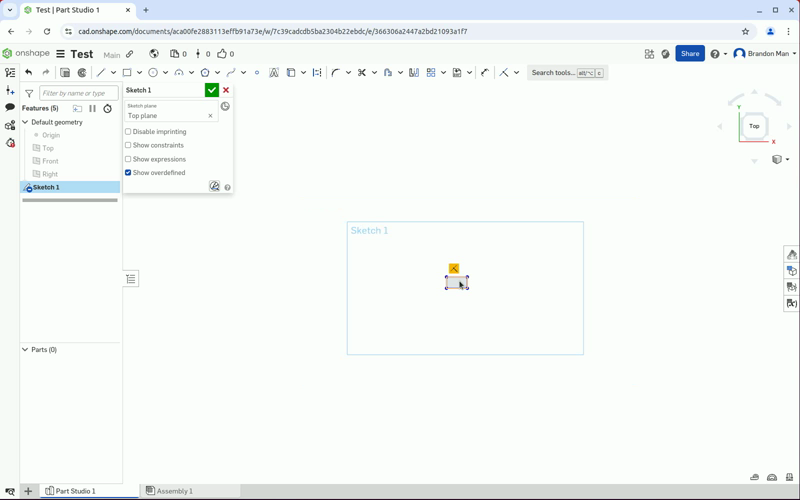
scroll(-6)
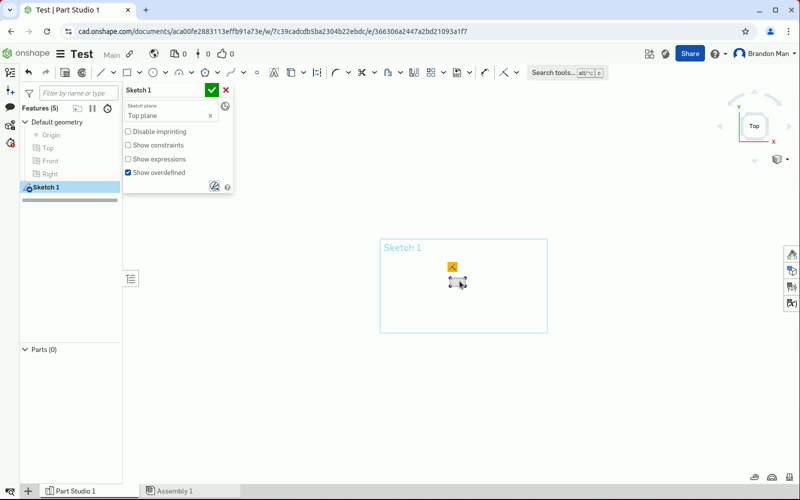
scroll(-6)
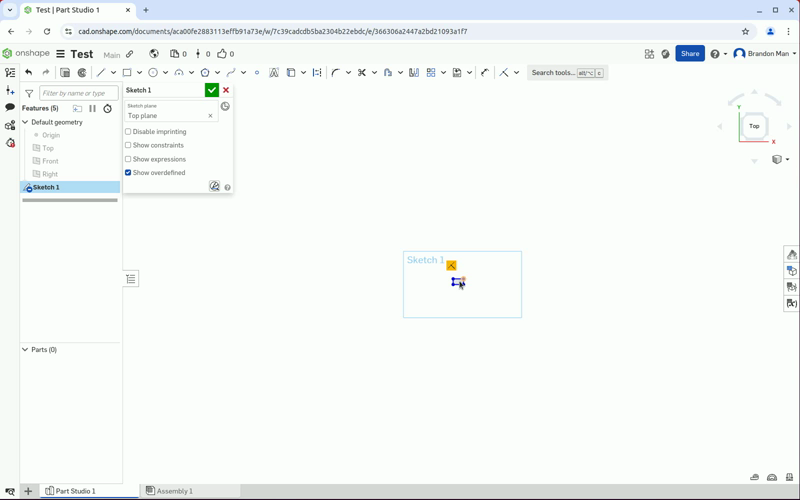
scroll(-6)
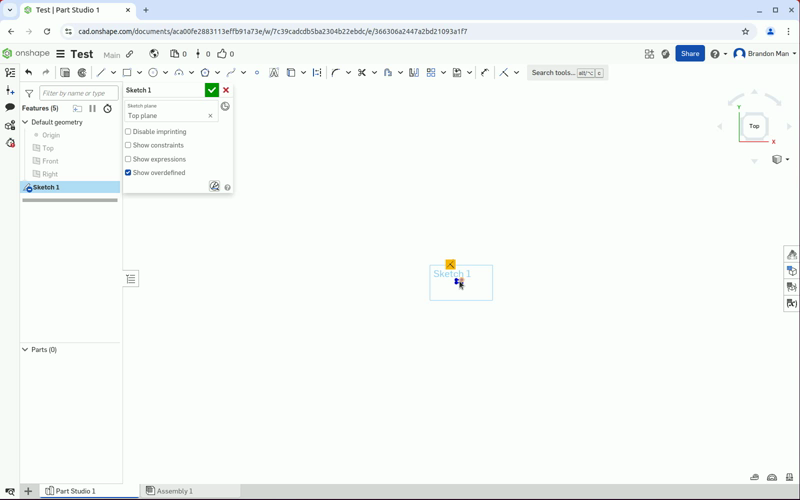
mouse_move(73, 352)
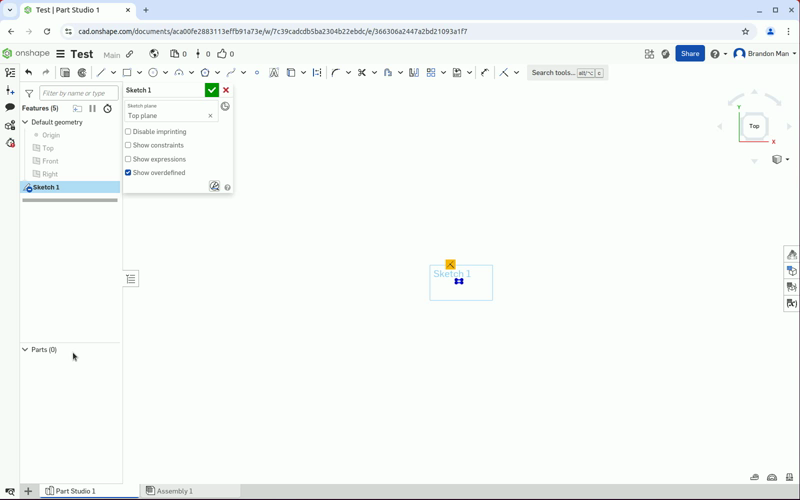
key(shift+y)
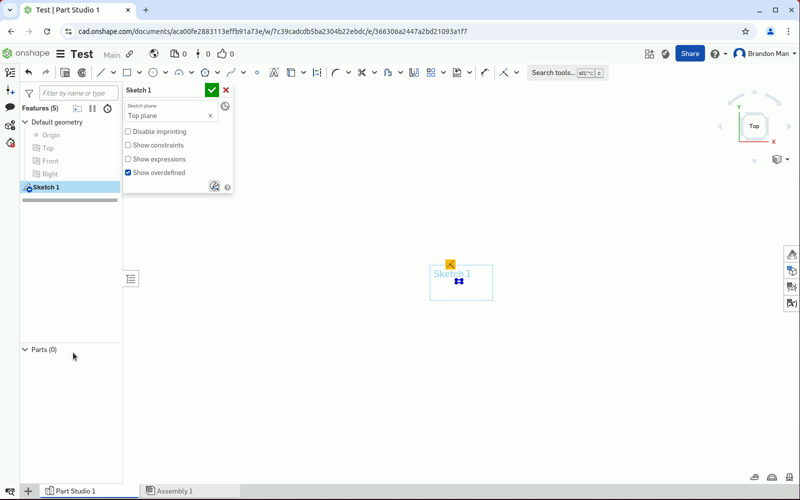
key(shift+e)
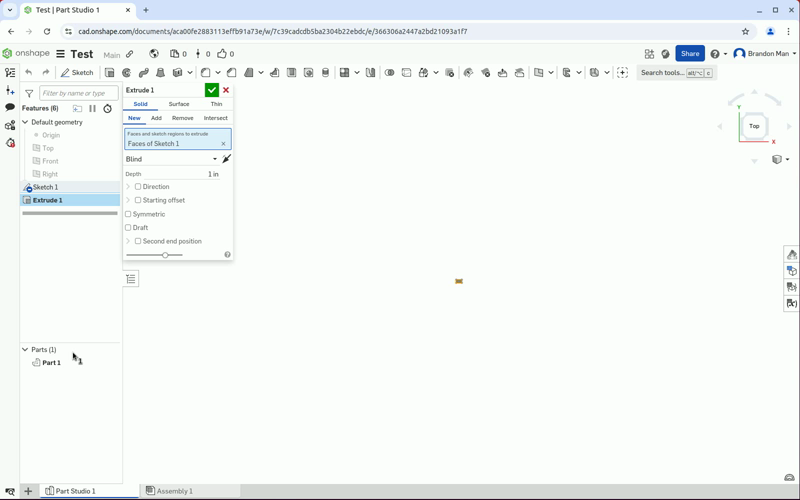
mouse_move(143, 106)
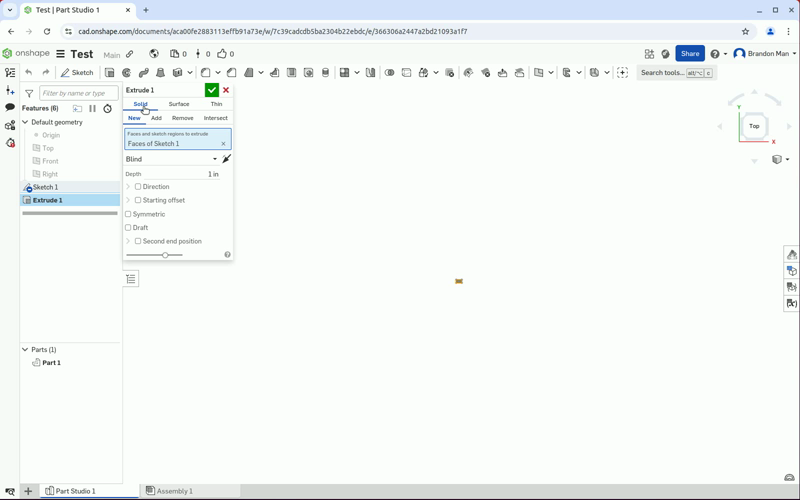
click(143, 106)
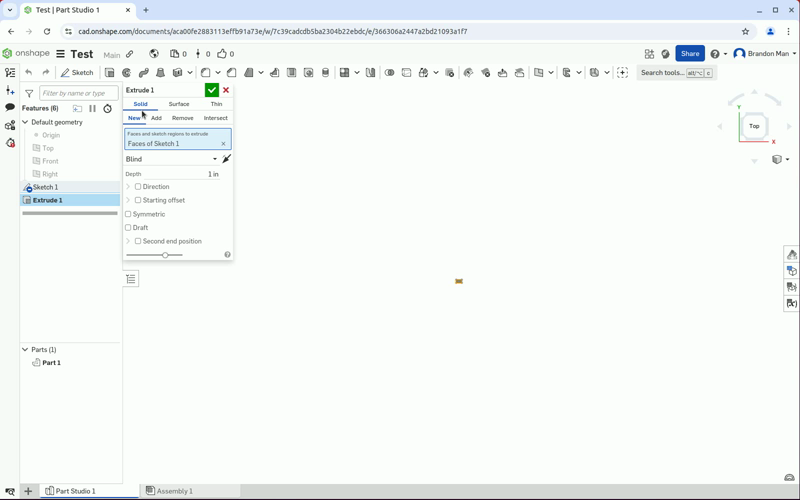
mouse_move(137, 120)
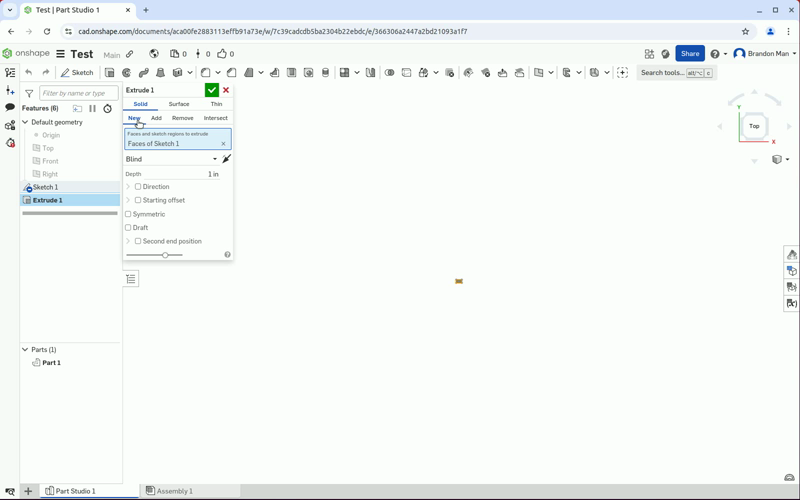
click(137, 120)
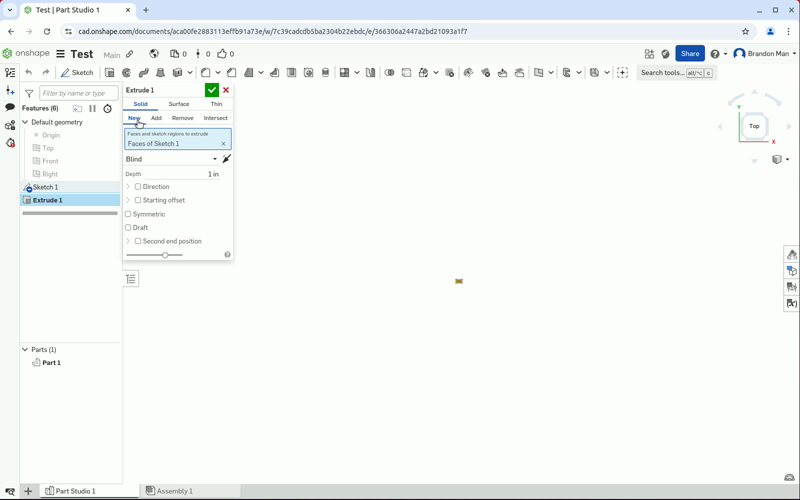
key(tab, 4)
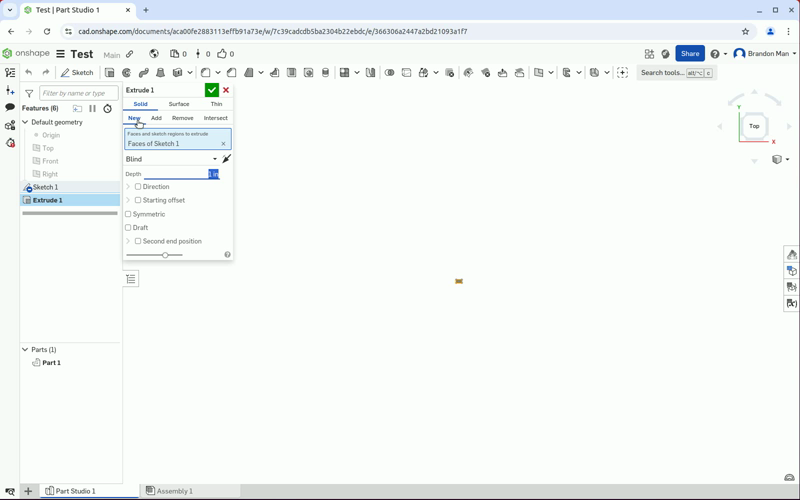
text(23.108)
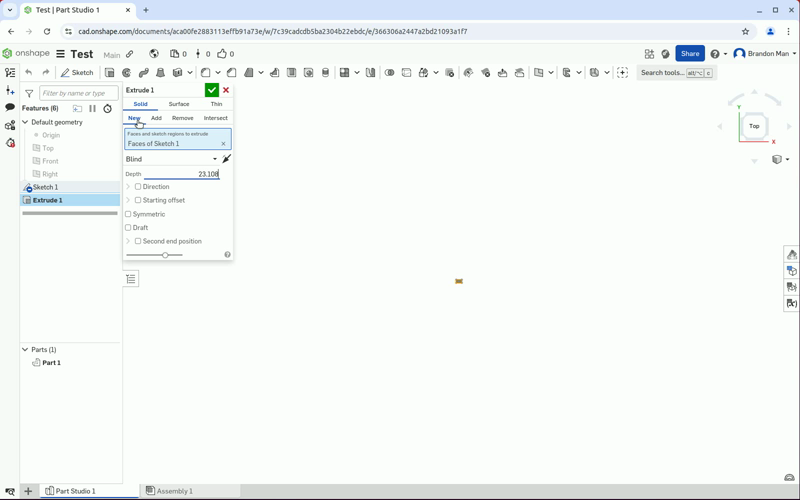
key(enter)
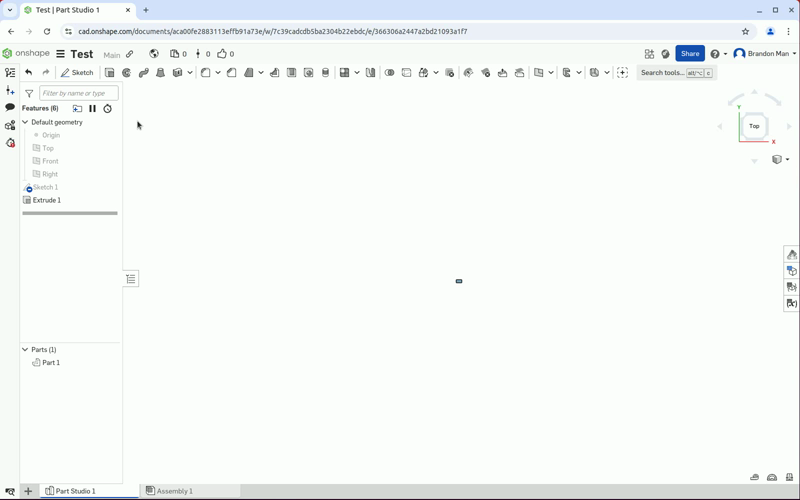
key(shift+h)
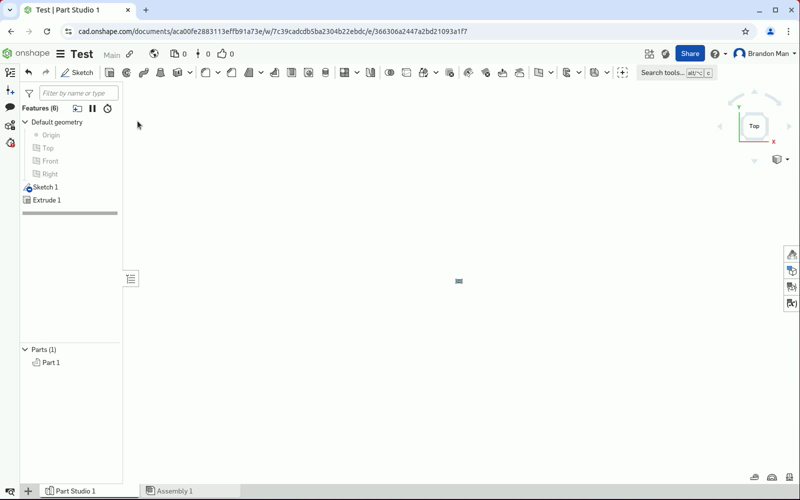
key(shift+h)
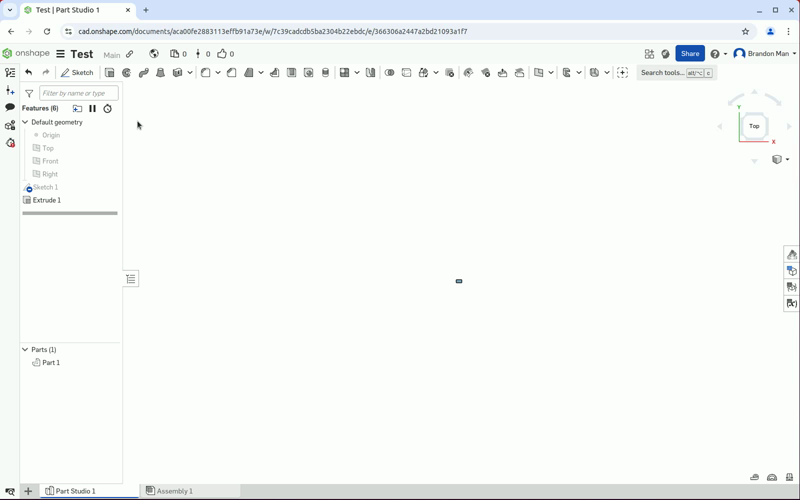
mouse_move(73, 189)
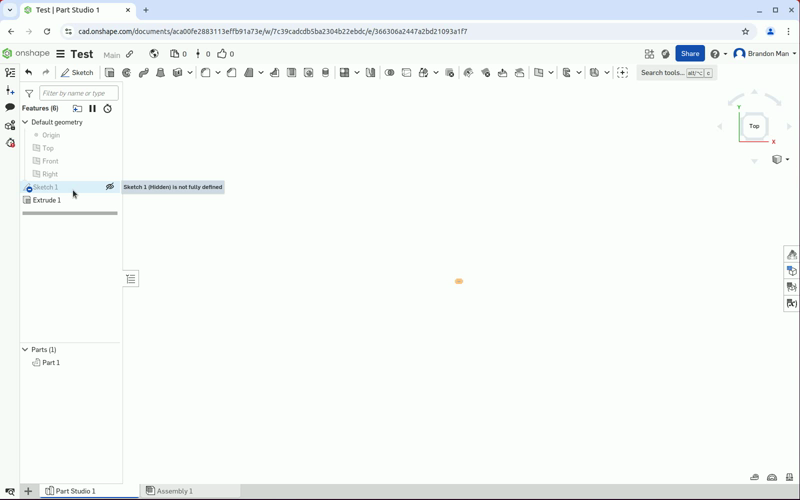
click(73, 189)
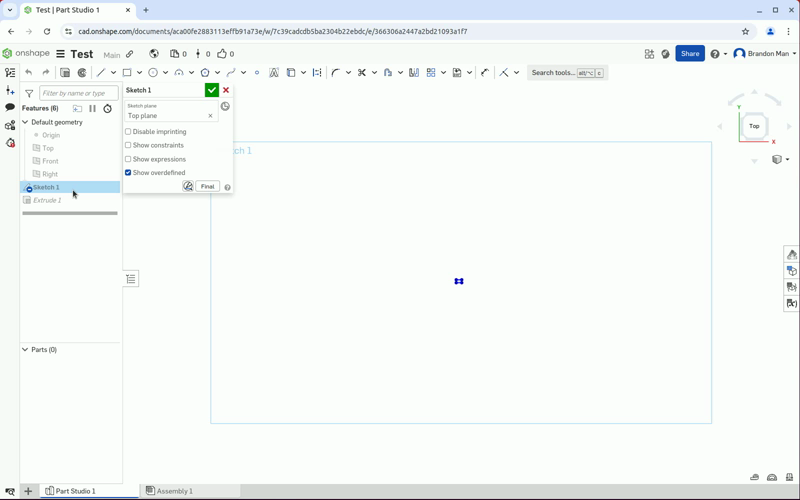
mouse_move(229, 92)
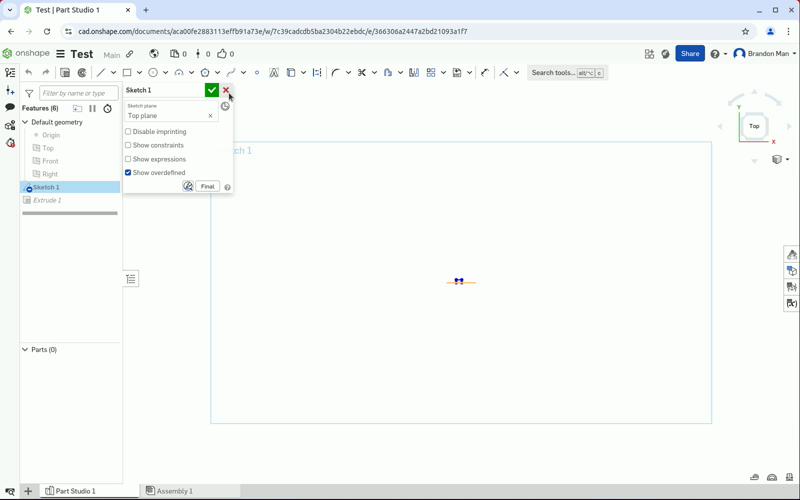
click(229, 92)
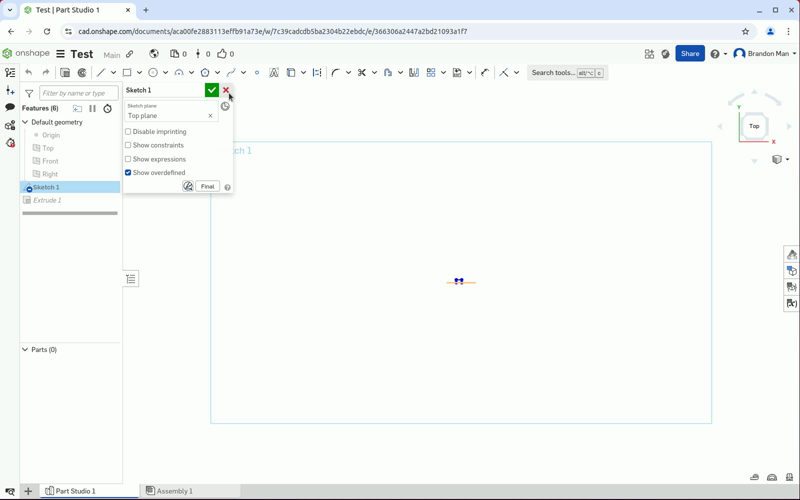
key(shift+s)
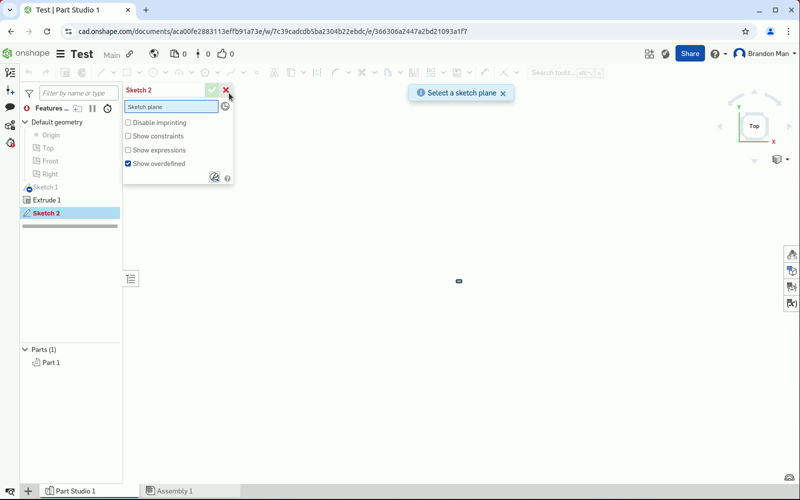
mouse_move(73, 150)
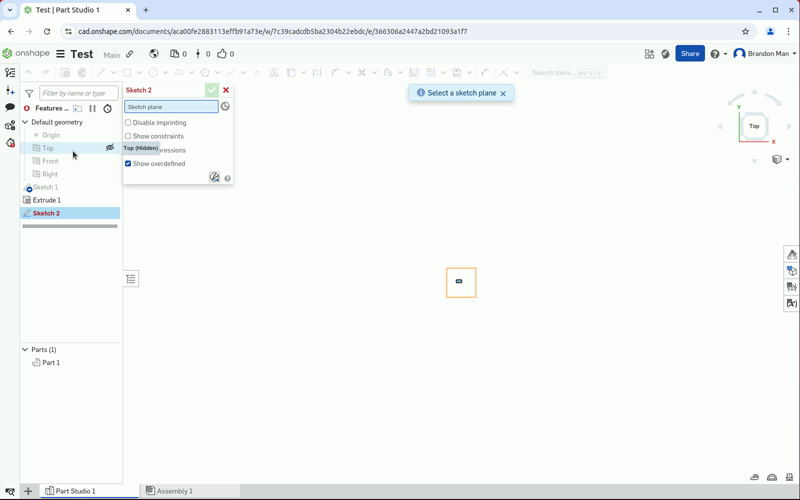
click(73, 150)
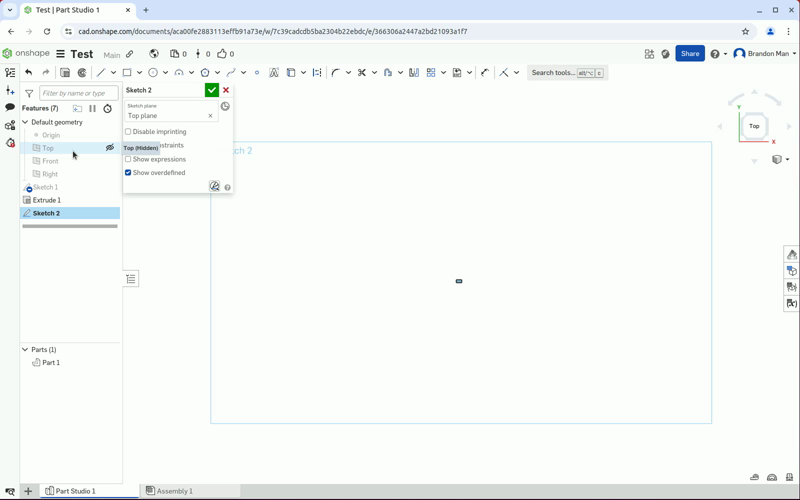
mouse_move(73, 352)
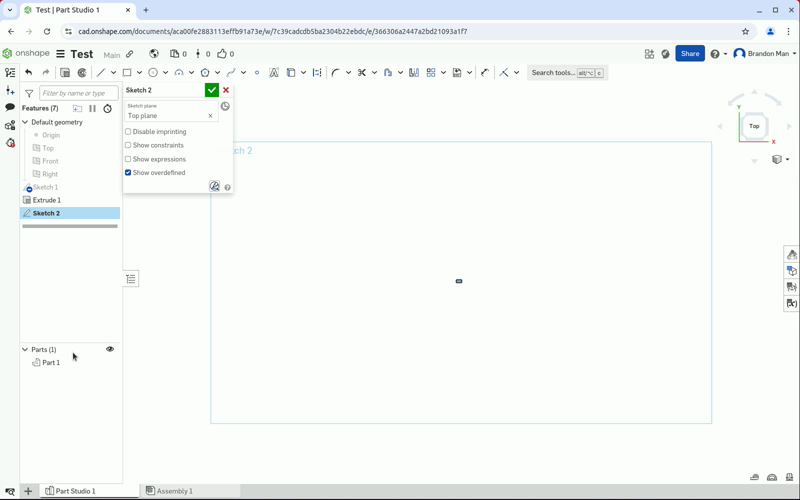
key(y)
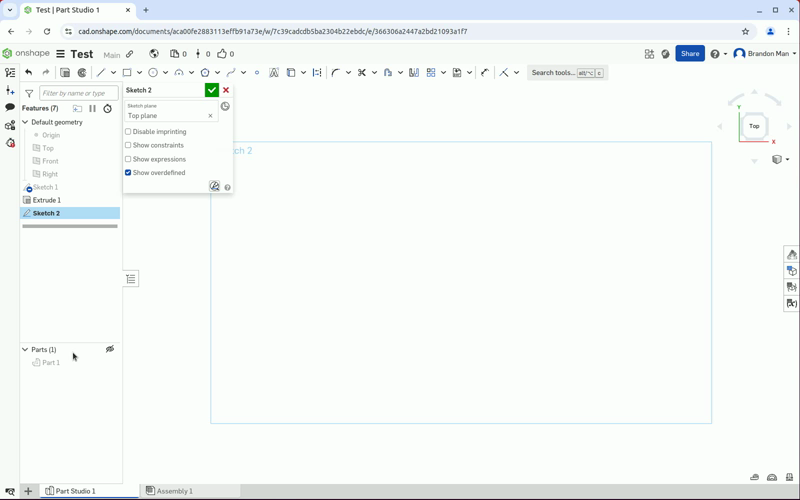
key(l)
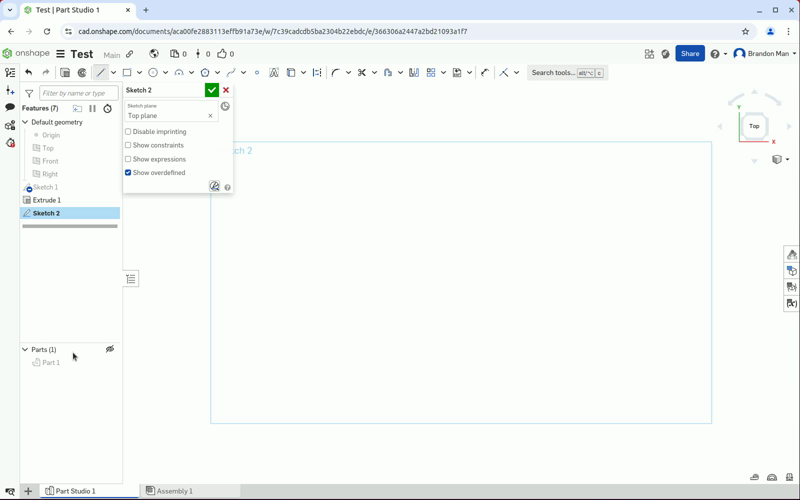
key_down(shift)
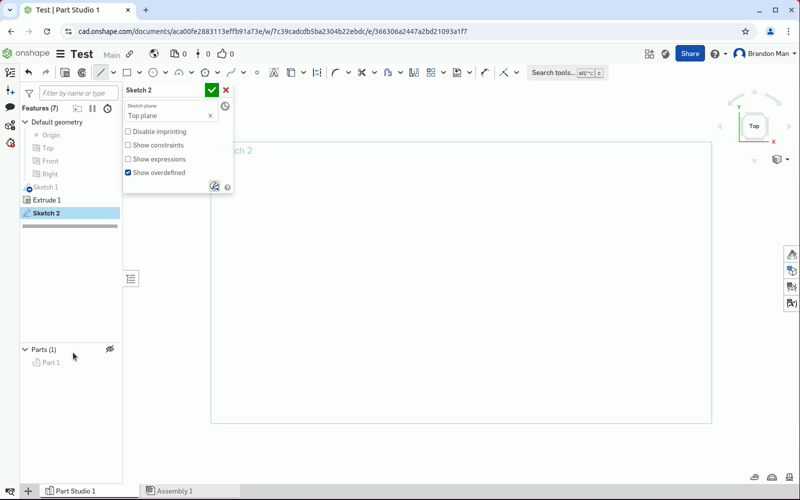
mouse_move(404, 282)
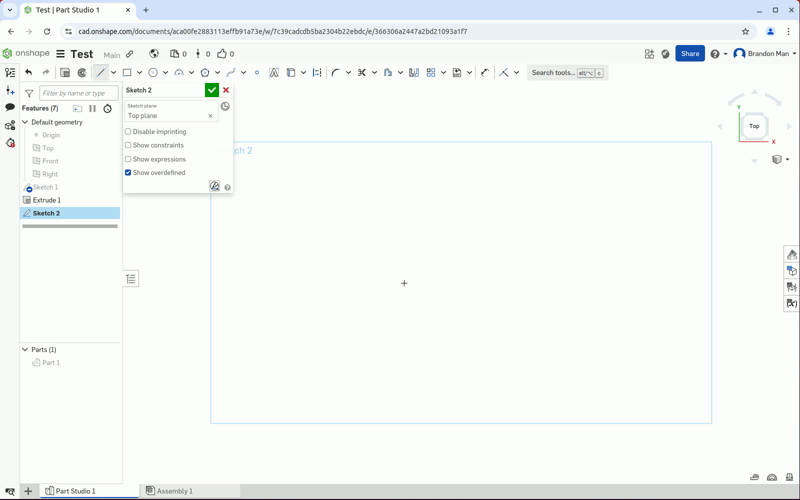
click(404, 282)
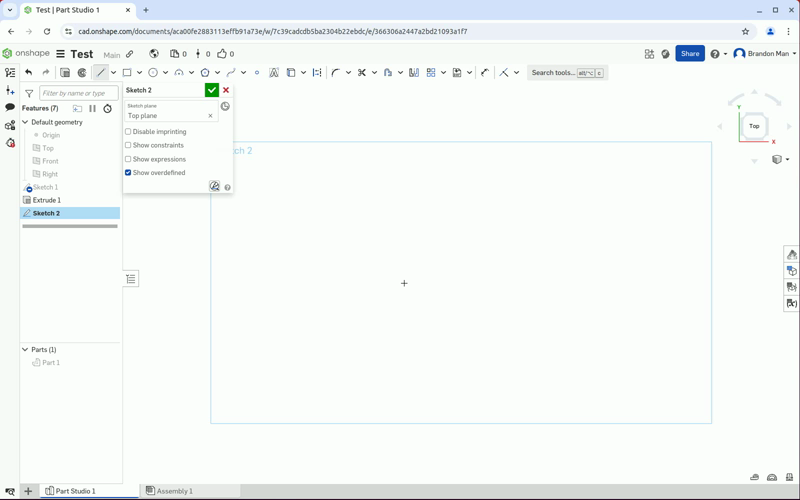
key_up(shift)
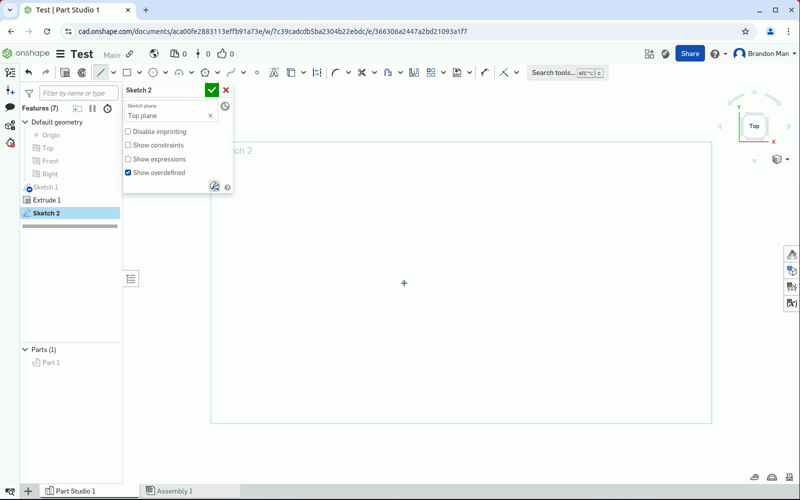
key_down(shift)
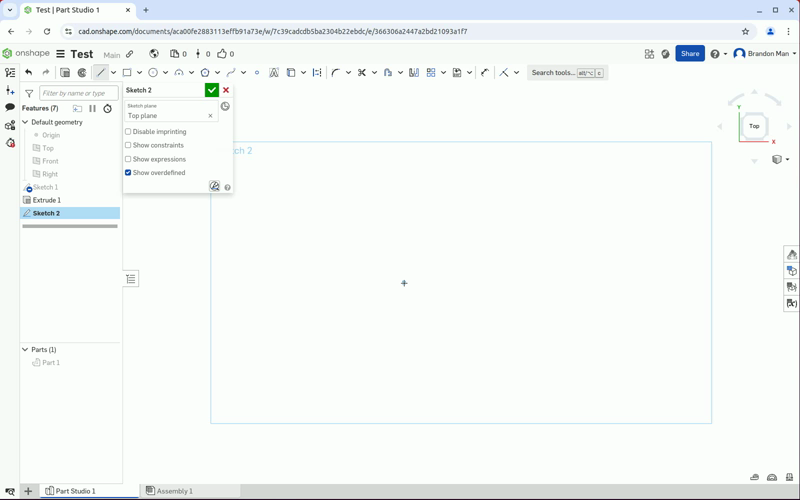
mouse_move(434, 282)
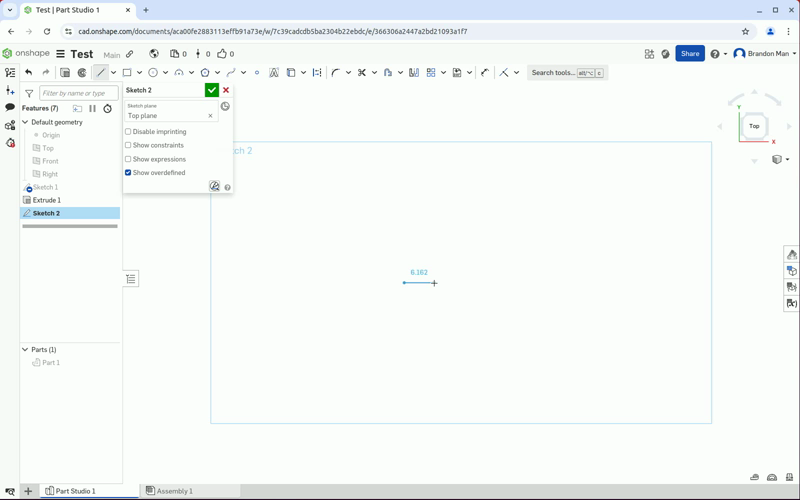
mouse_move(456, 282)
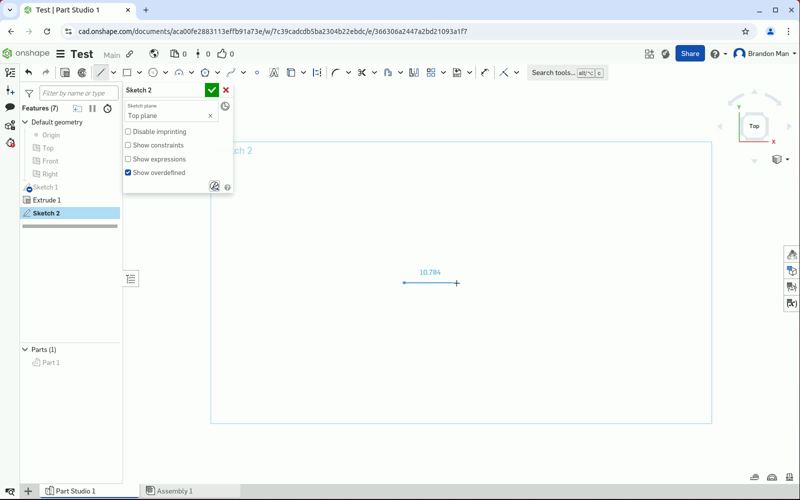
click(456, 282)
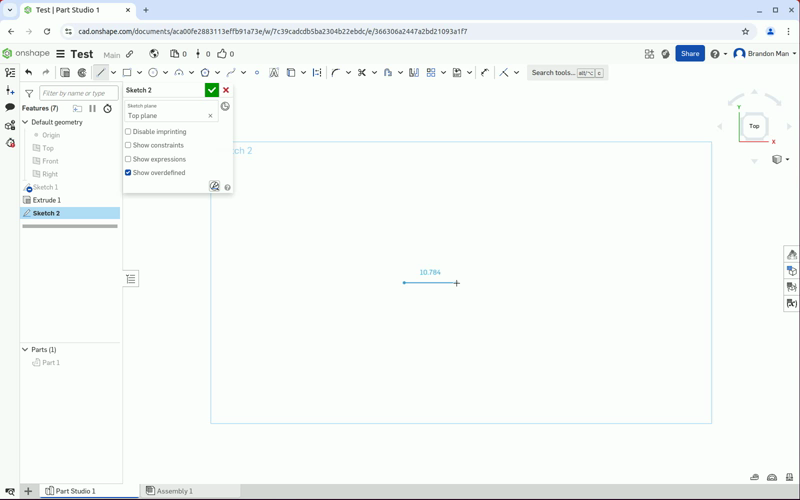
key_up(shift)
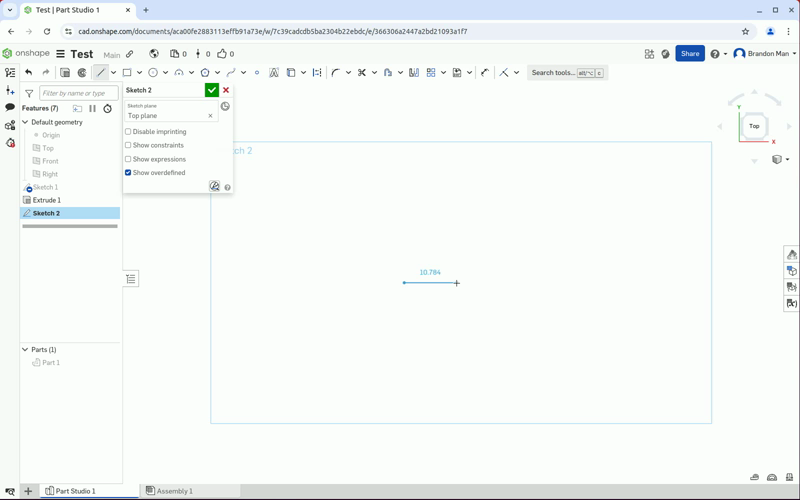
key_down(shift)
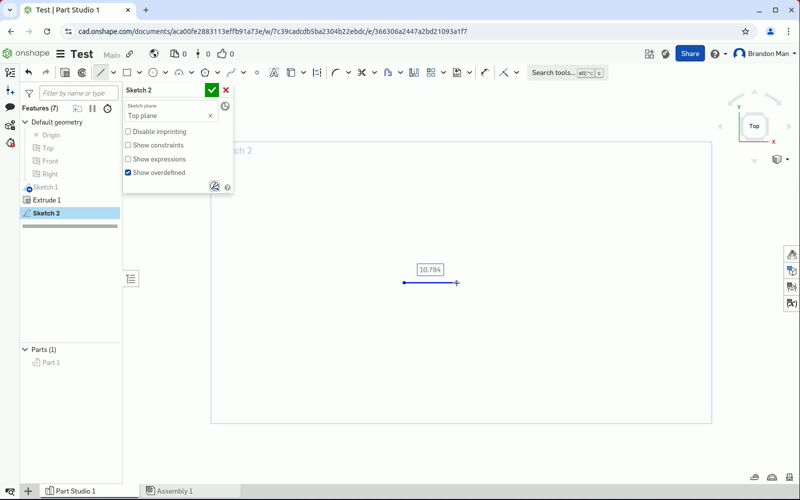
mouse_move(486, 282)
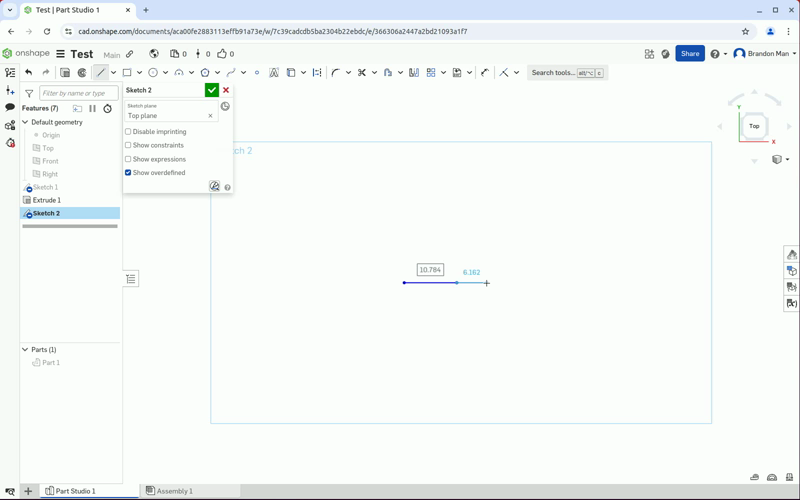
mouse_move(456, 280)
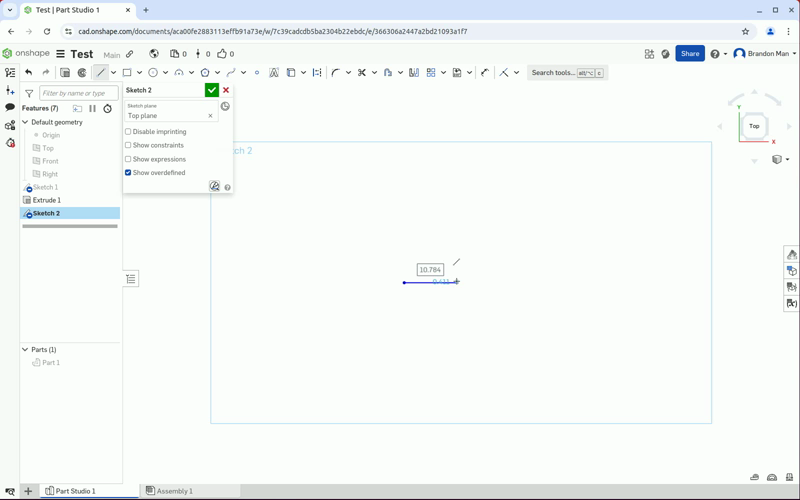
scroll(6)
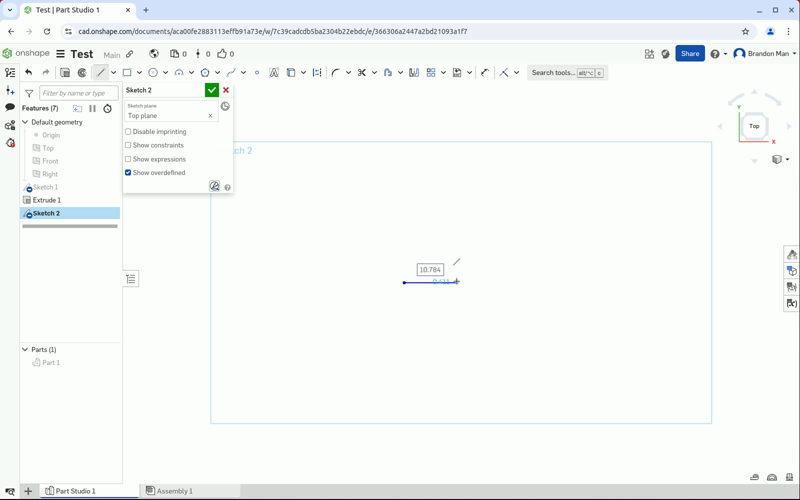
scroll(6)
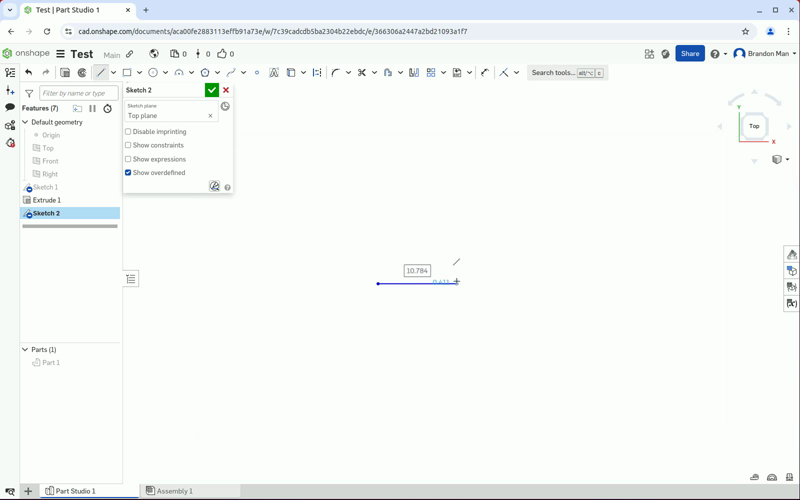
scroll(6)
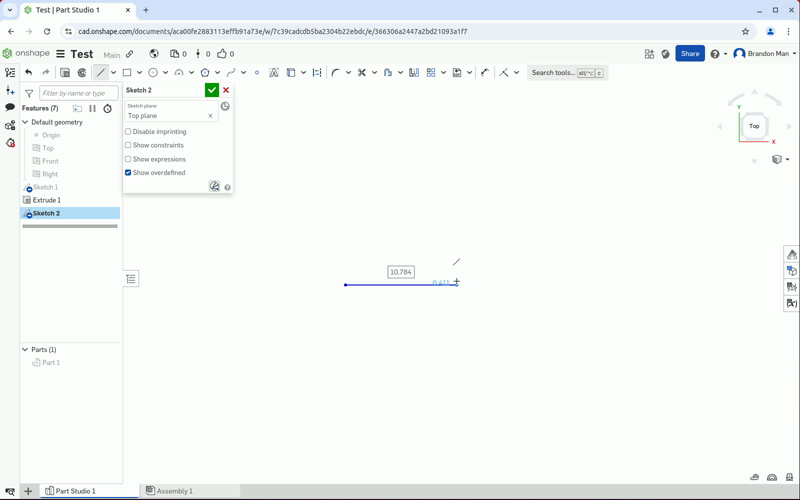
scroll(6)
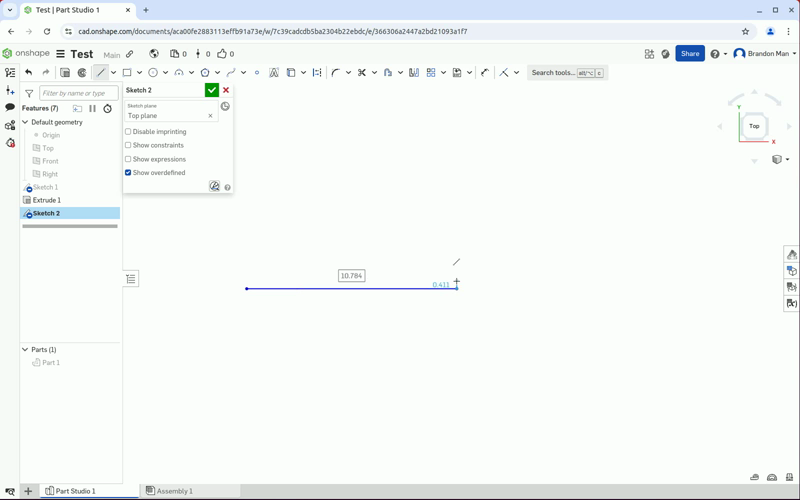
scroll(6)
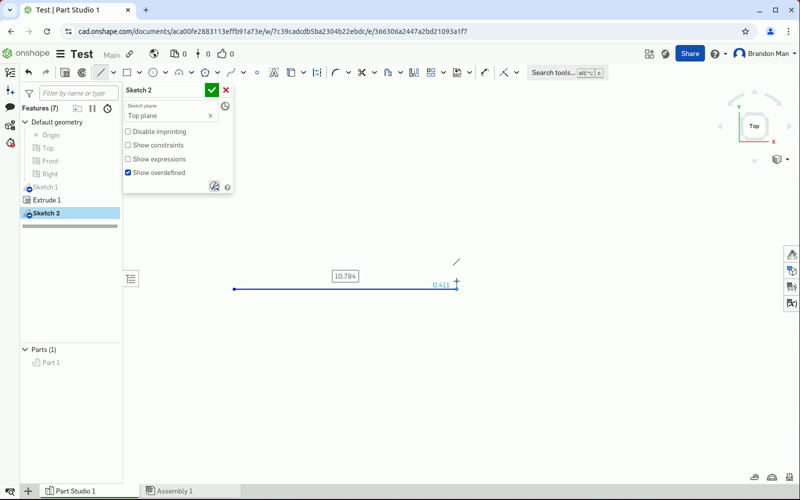
scroll(6)
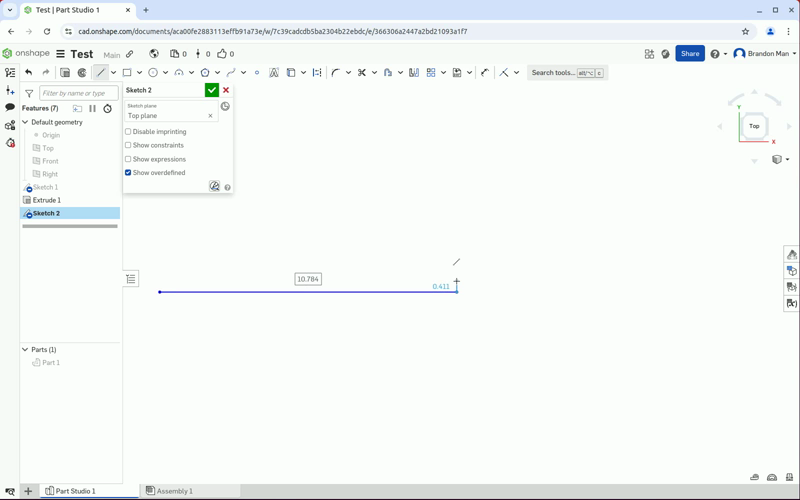
scroll(6)
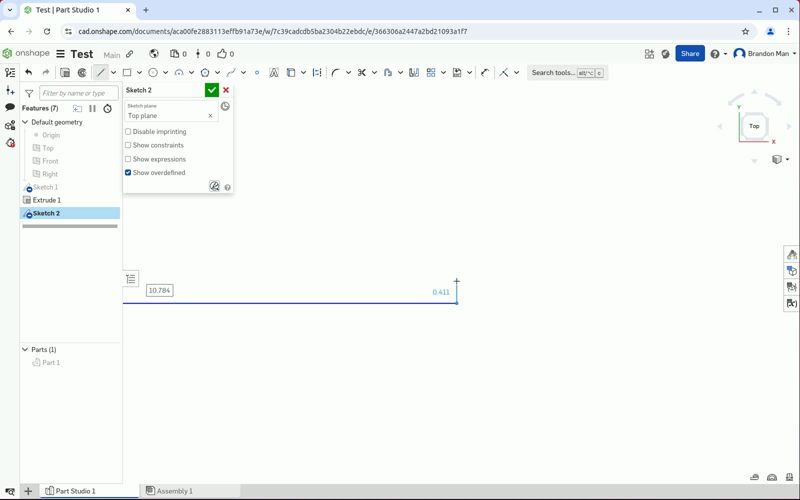
click(456, 280)
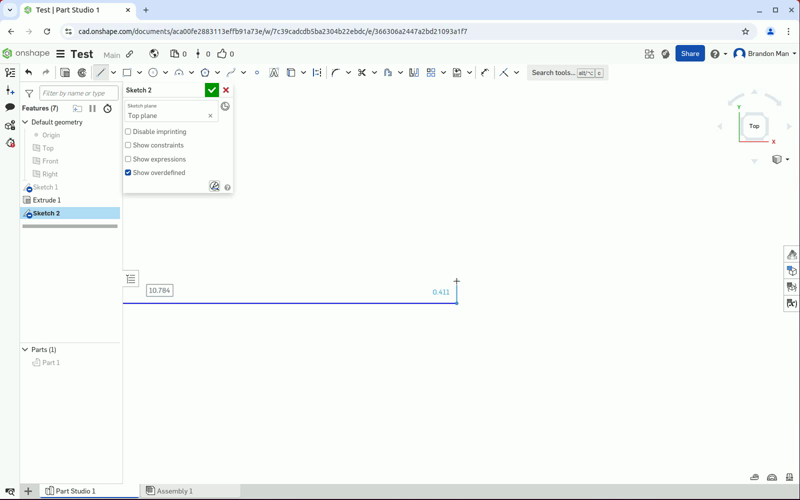
scroll(-6)
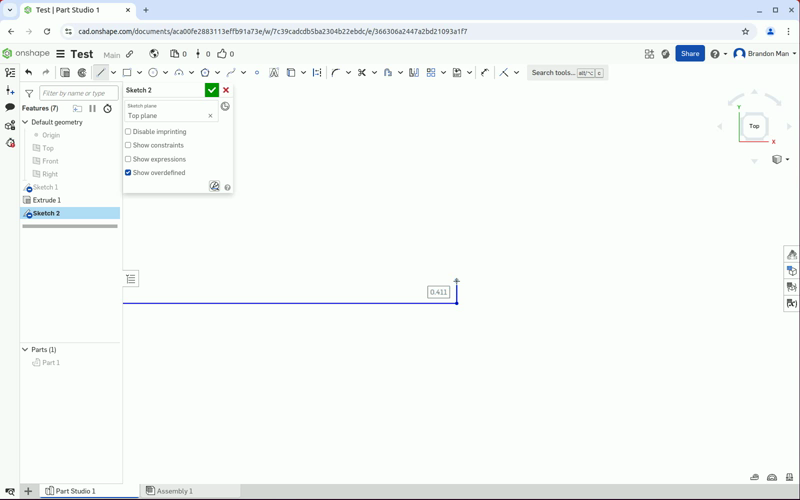
scroll(-6)
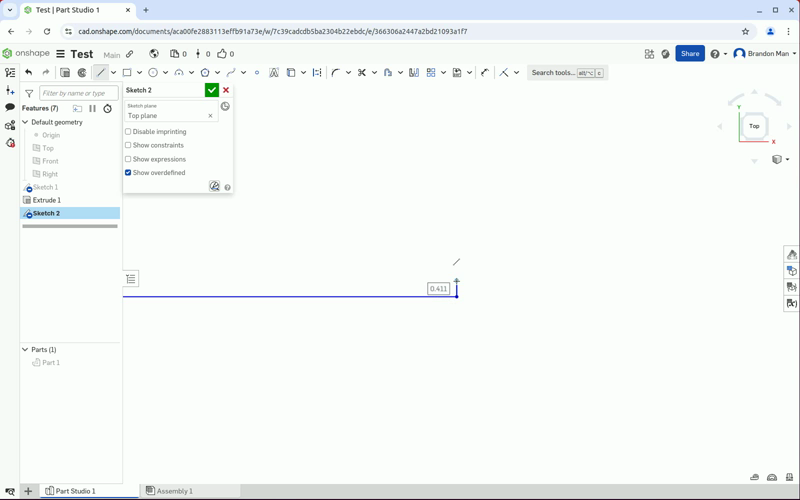
scroll(-6)
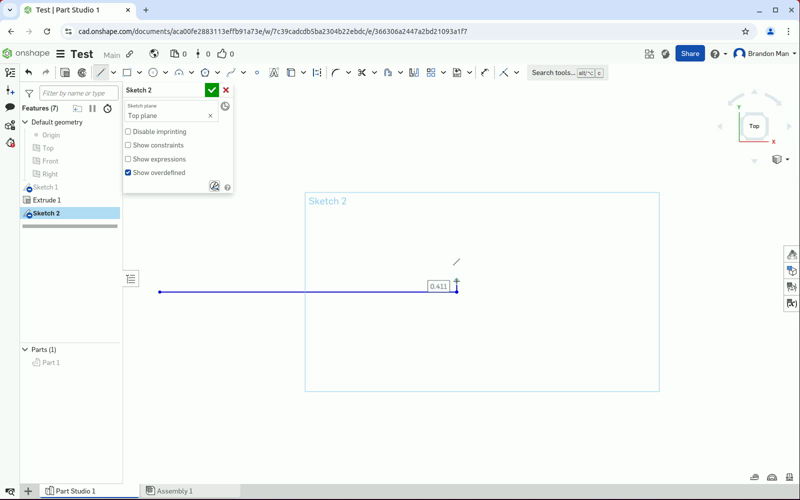
scroll(-6)
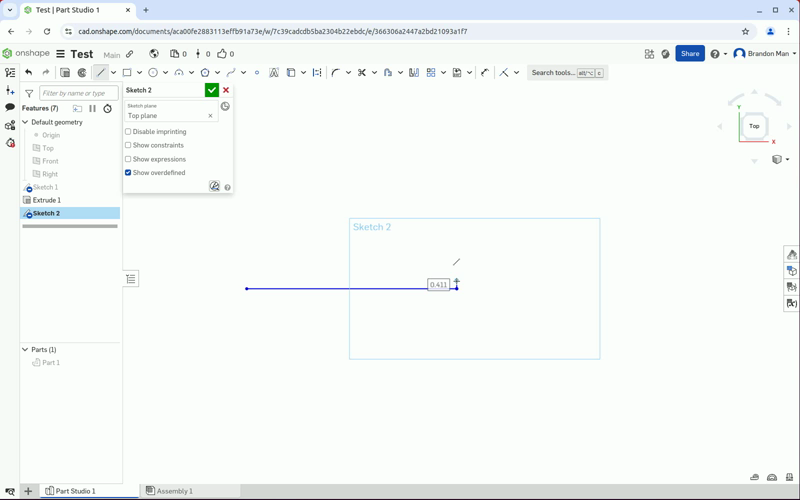
scroll(-6)
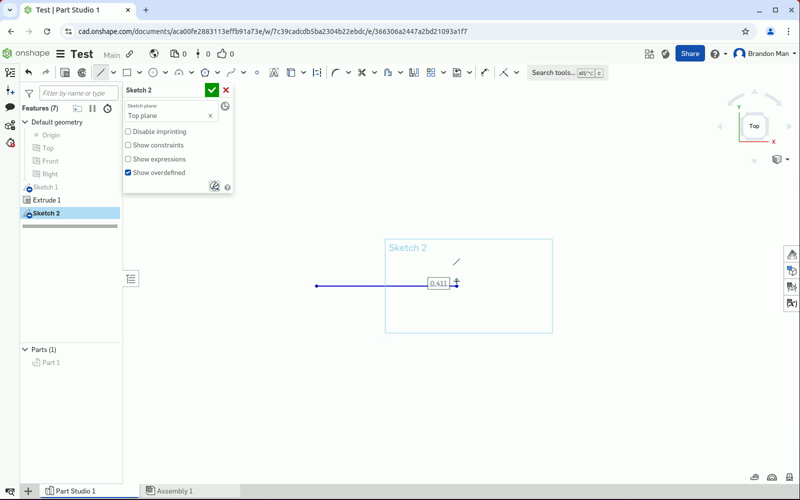
scroll(-6)
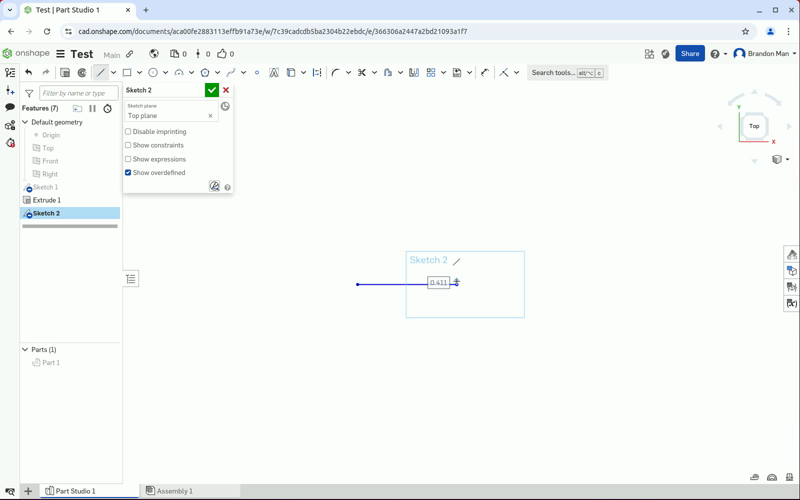
scroll(-6)
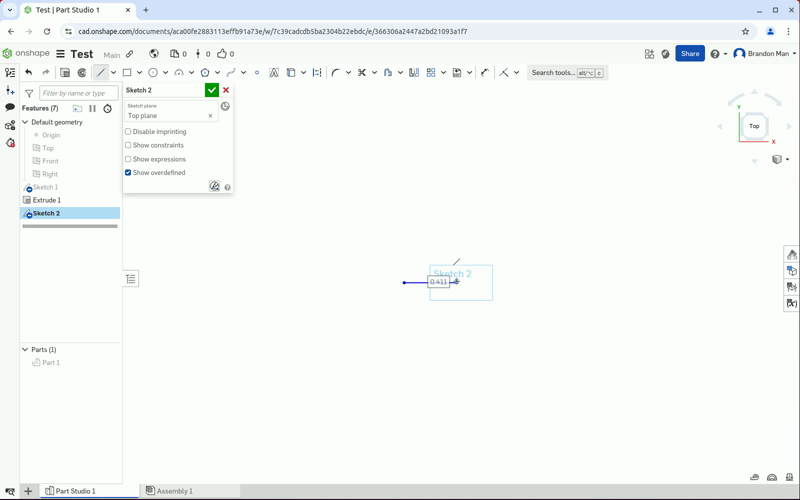
key_up(shift)
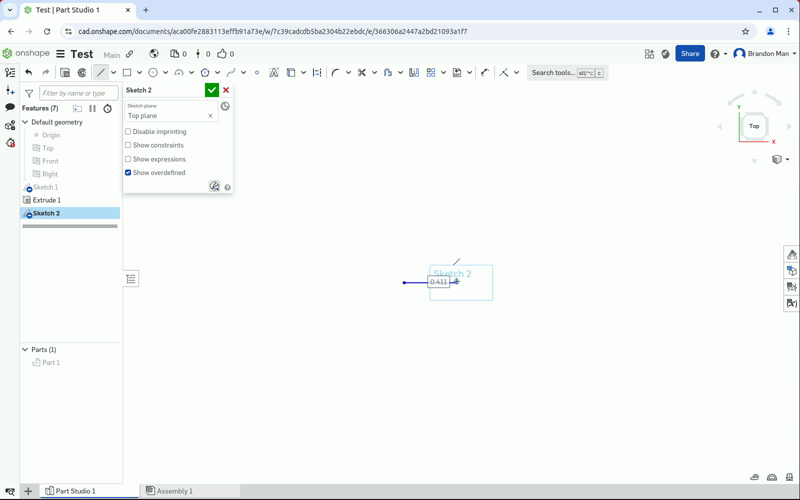
key_down(shift)
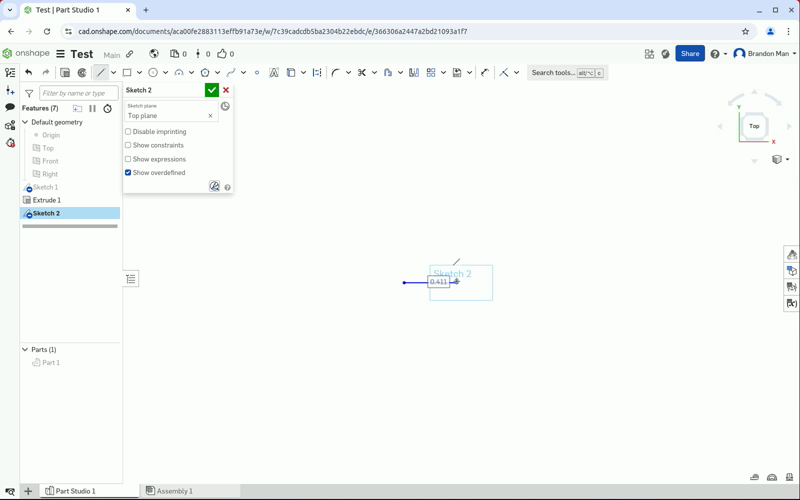
mouse_move(486, 280)
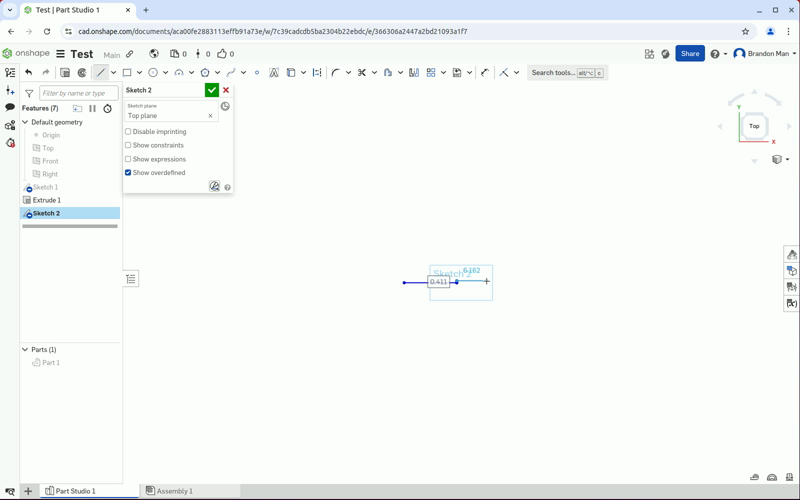
mouse_move(404, 280)
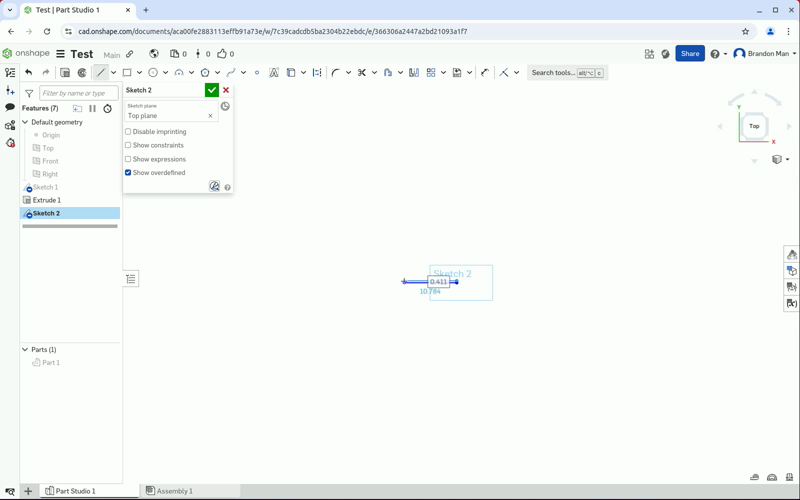
scroll(6)
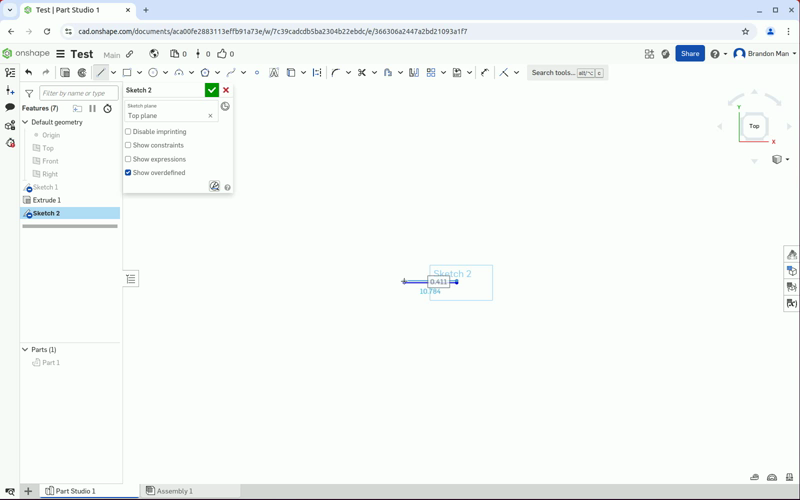
scroll(6)
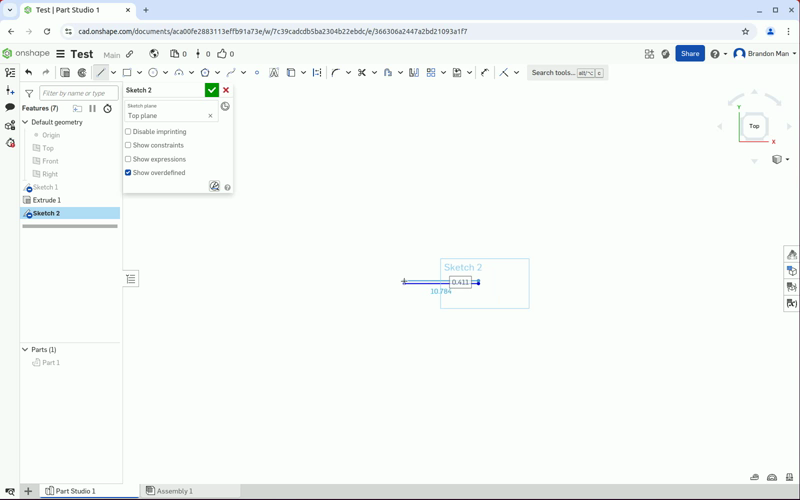
scroll(6)
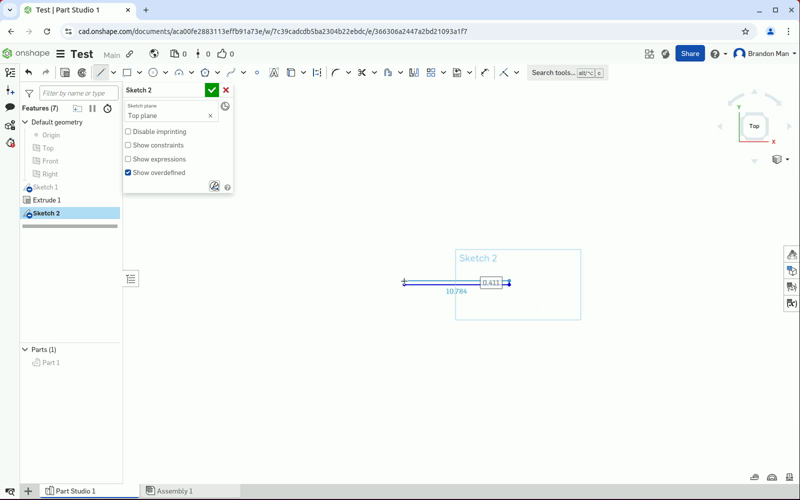
scroll(6)
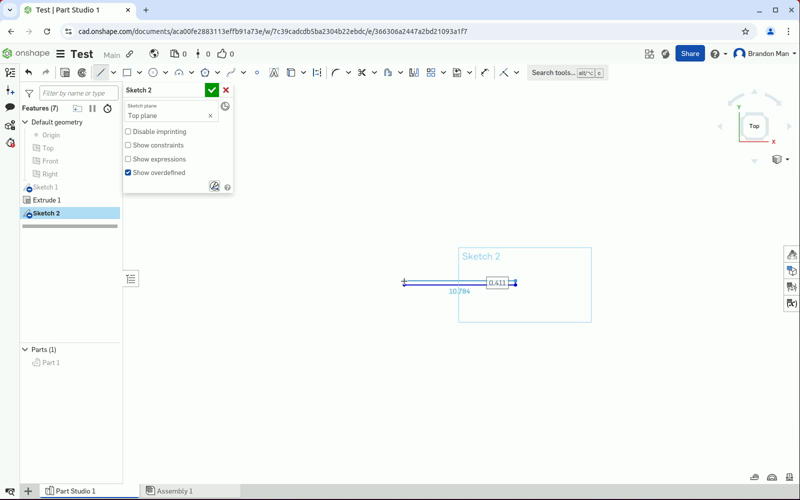
scroll(6)
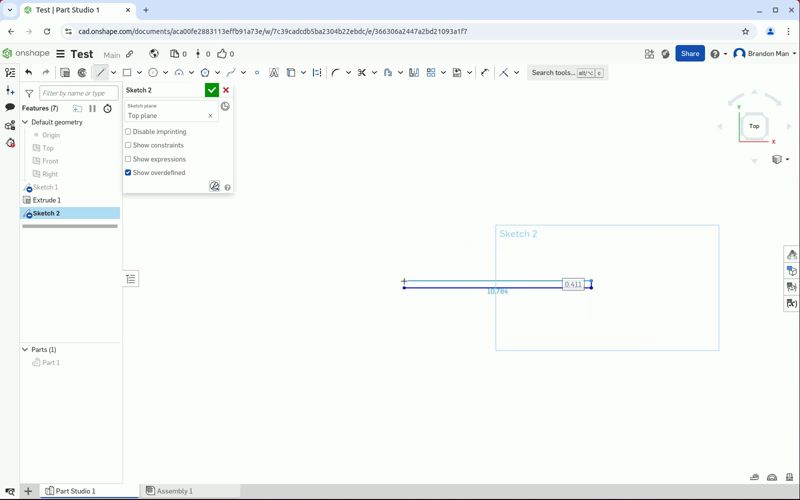
scroll(6)
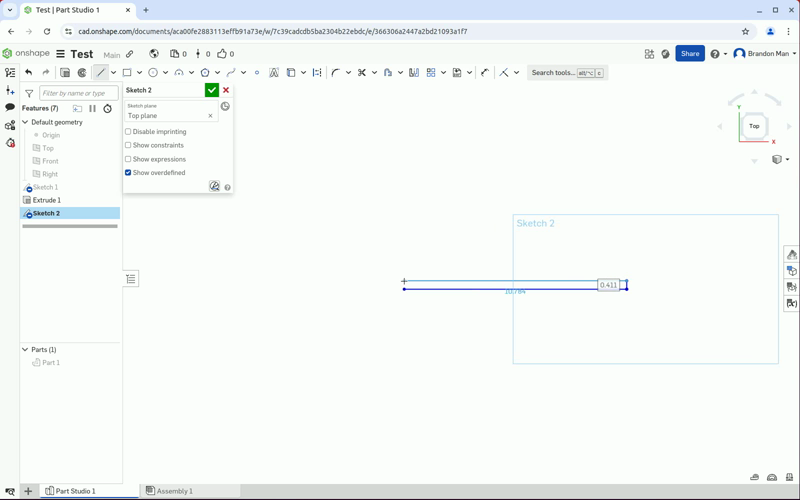
scroll(6)
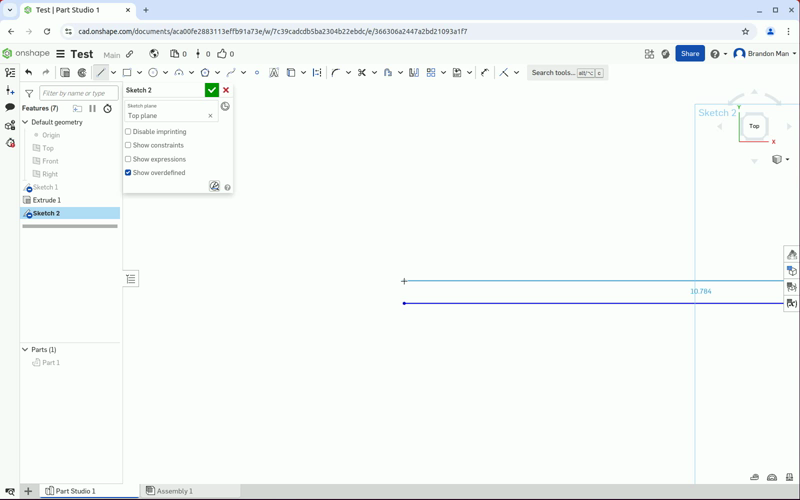
click(404, 280)
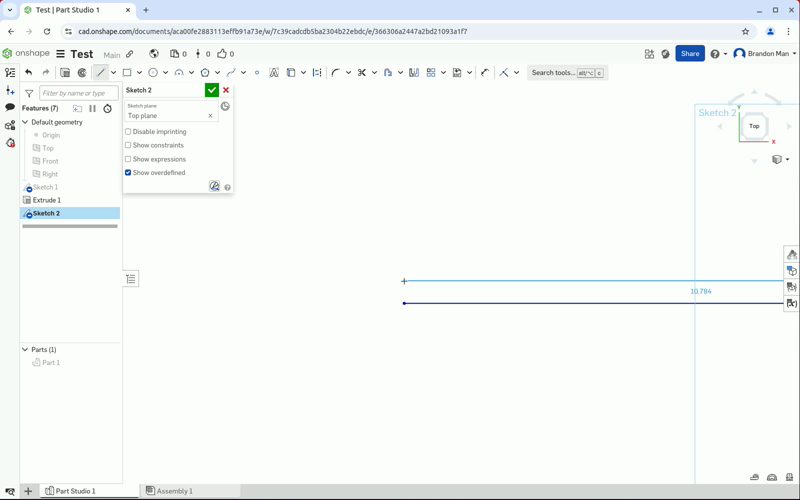
scroll(-6)
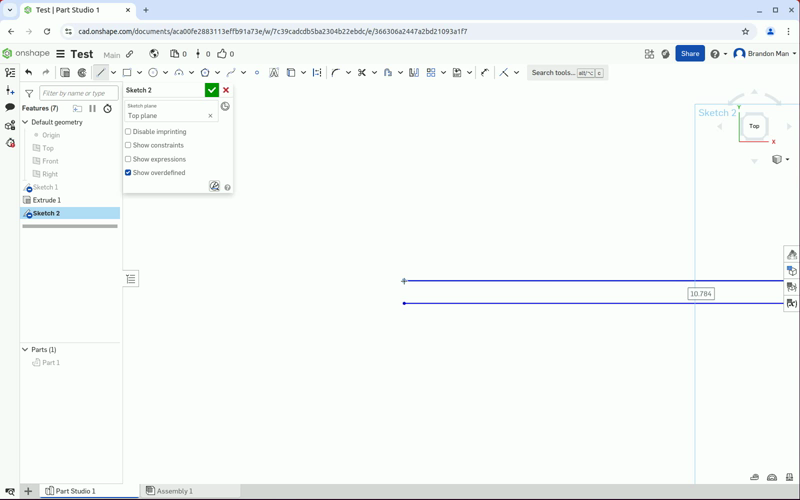
scroll(-6)
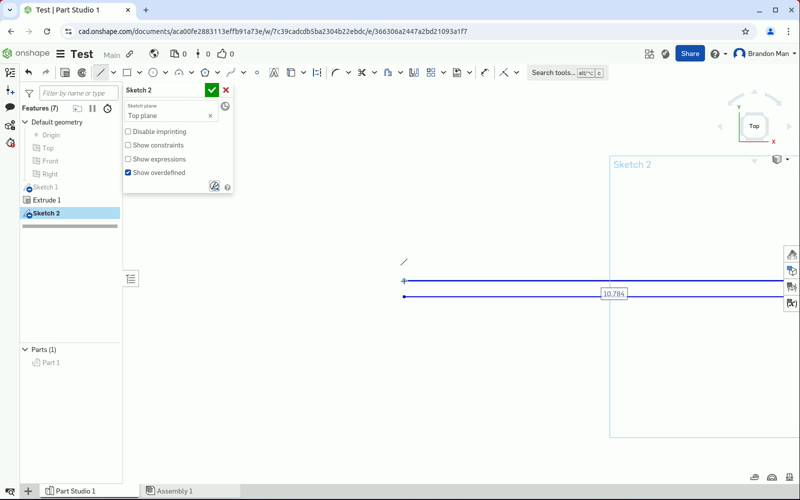
scroll(-6)
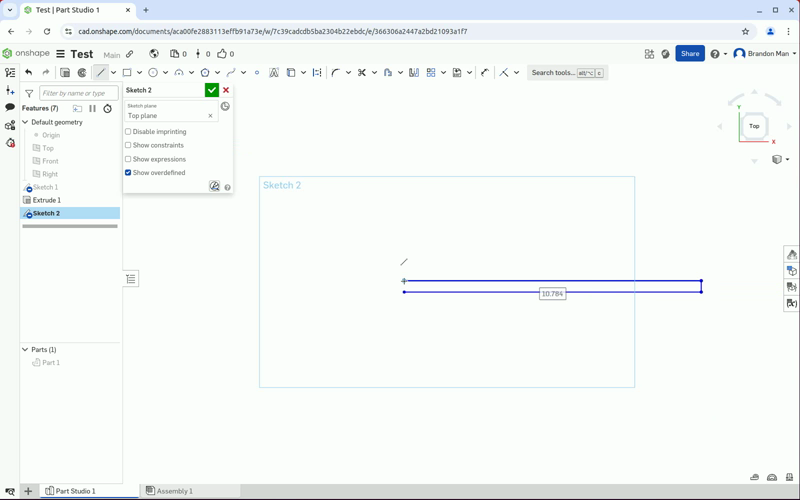
scroll(-6)
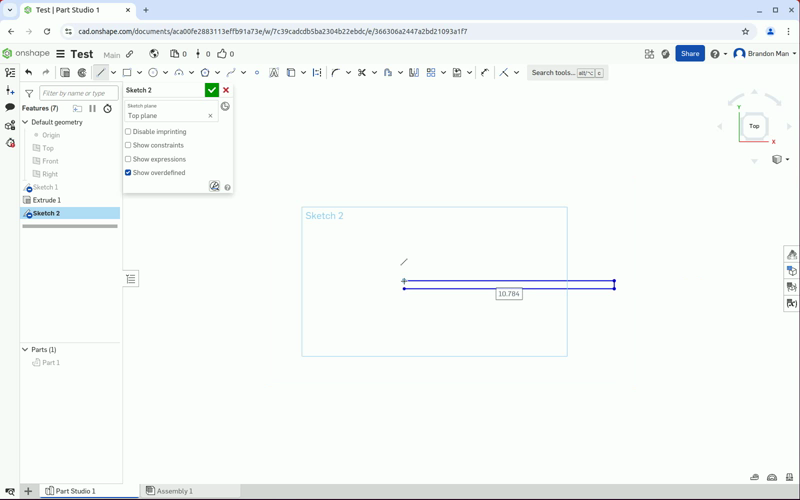
scroll(-6)
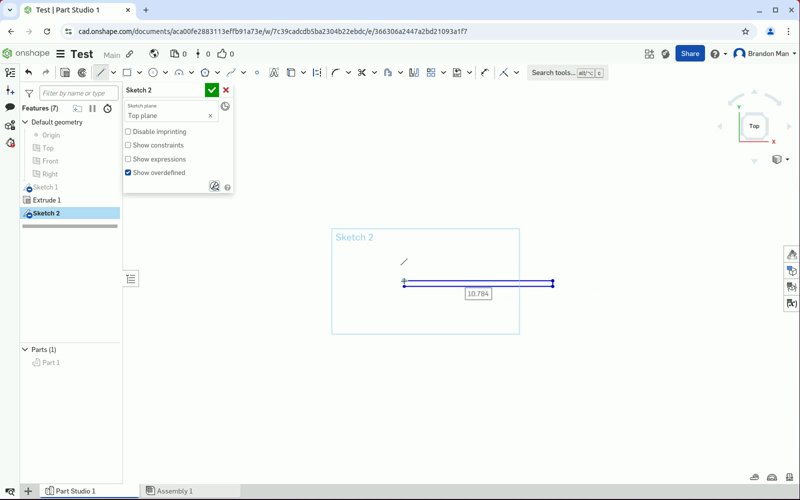
scroll(-6)
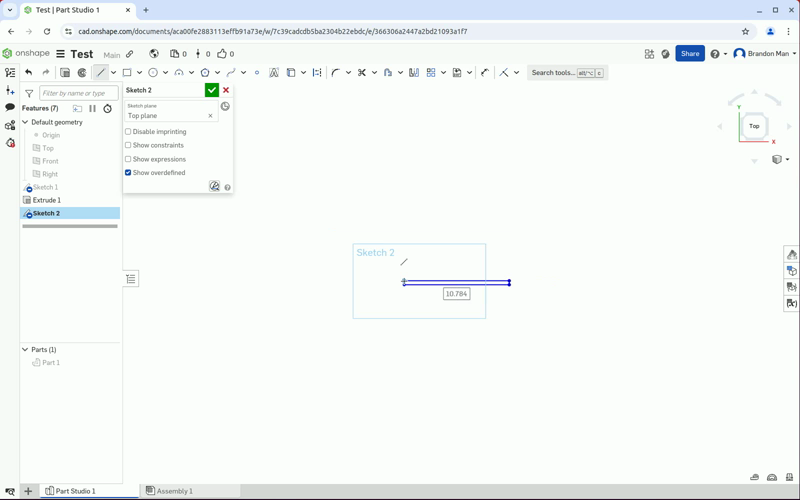
scroll(-6)
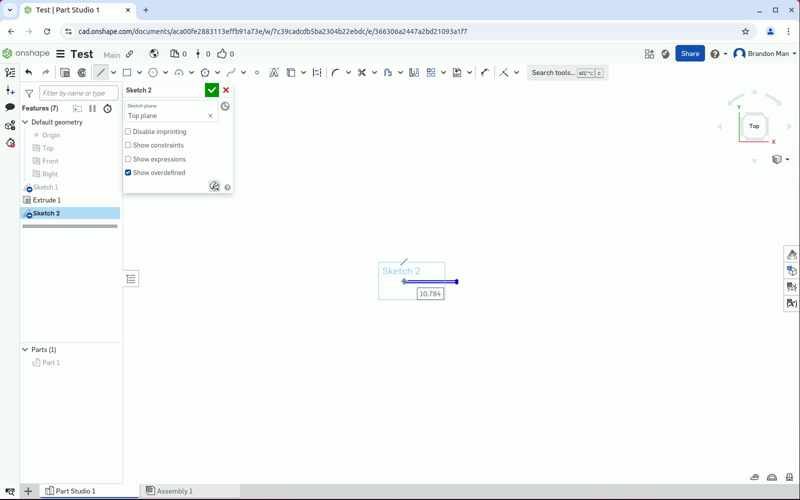
key_up(shift)
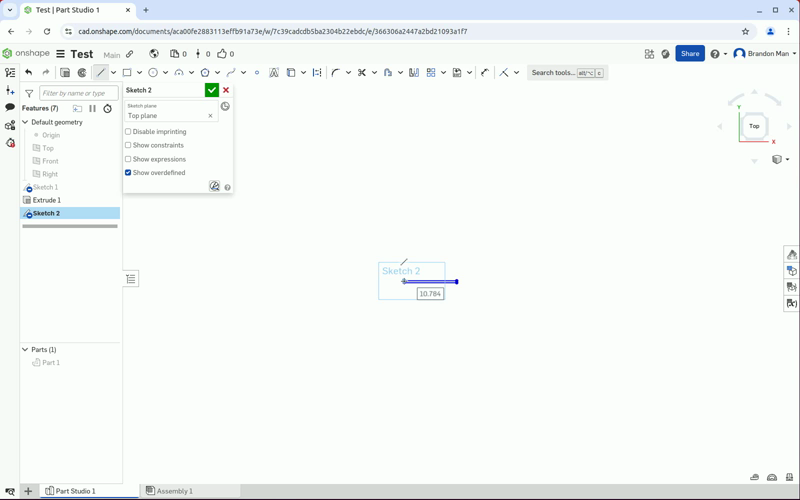
mouse_move(434, 280)
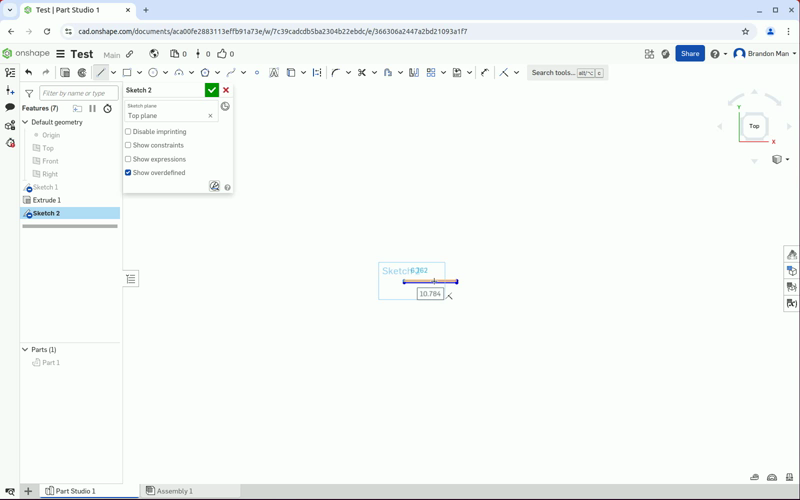
key_down(shift)
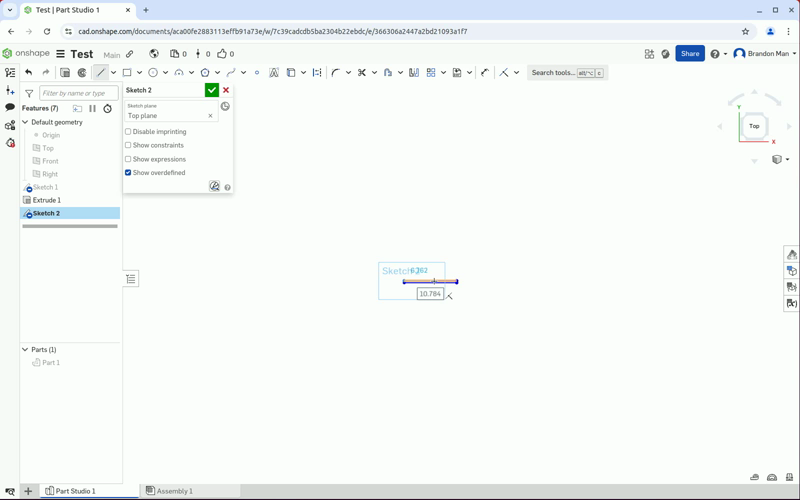
mouse_move(404, 282)
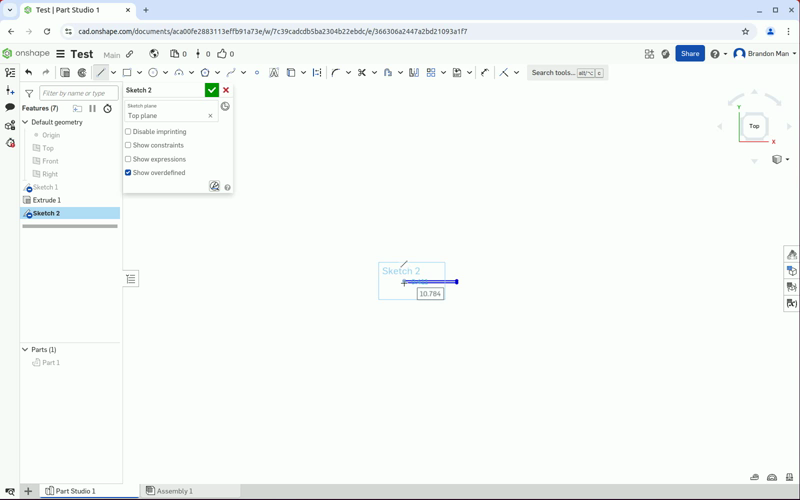
scroll(6)
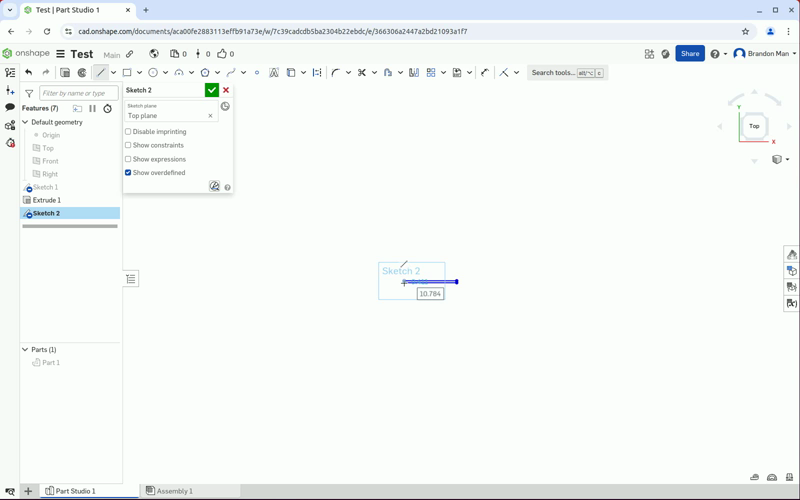
scroll(6)
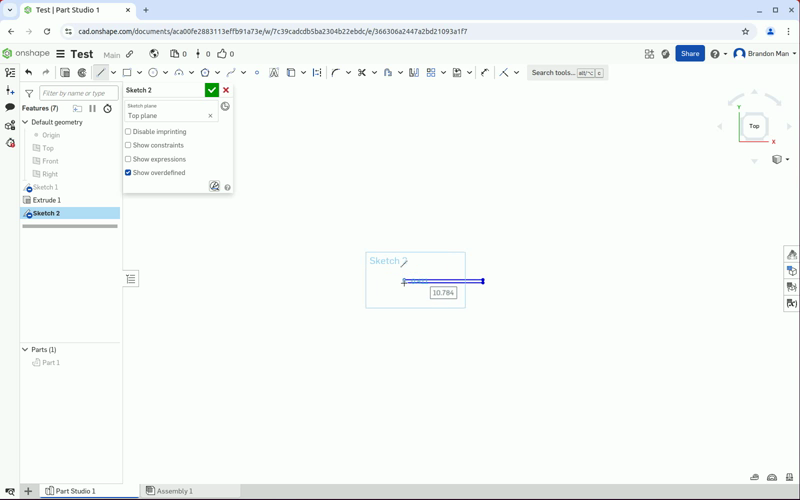
scroll(6)
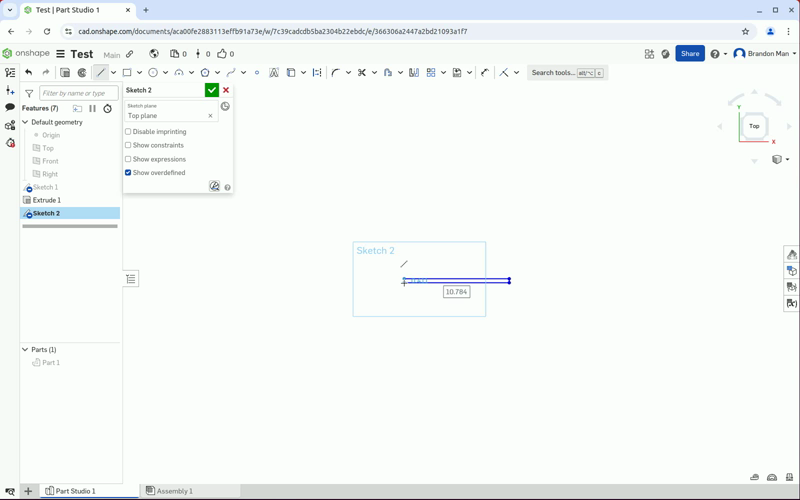
scroll(6)
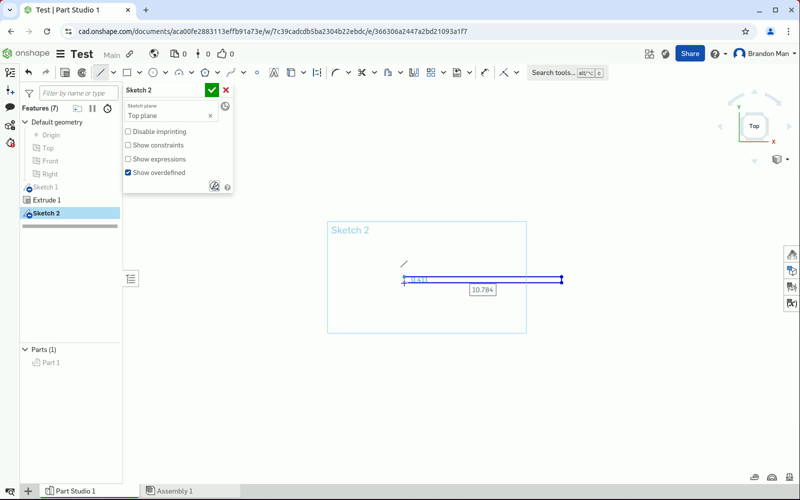
scroll(6)
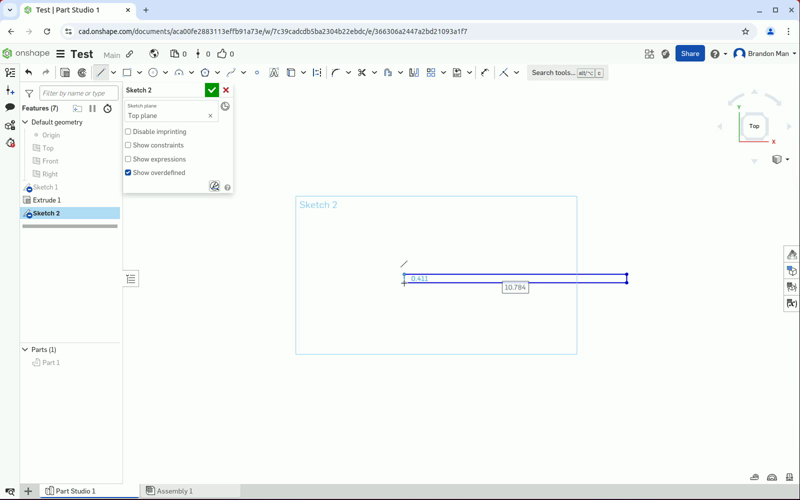
scroll(6)
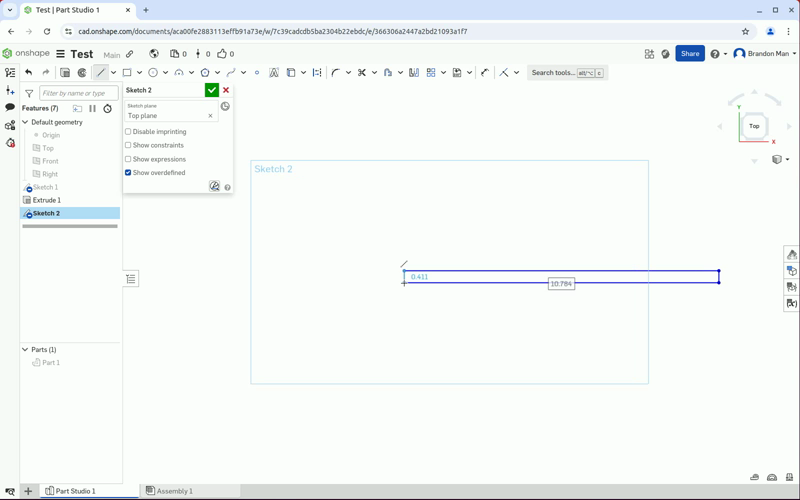
scroll(6)
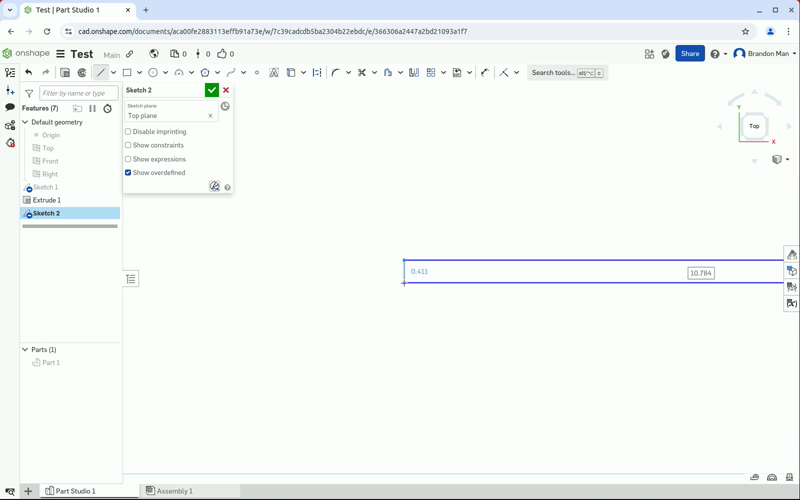
key_up(shift)
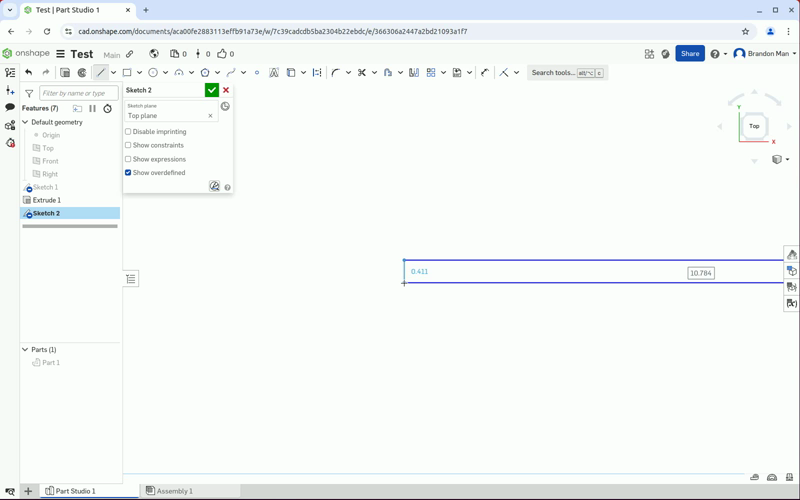
click(404, 282)
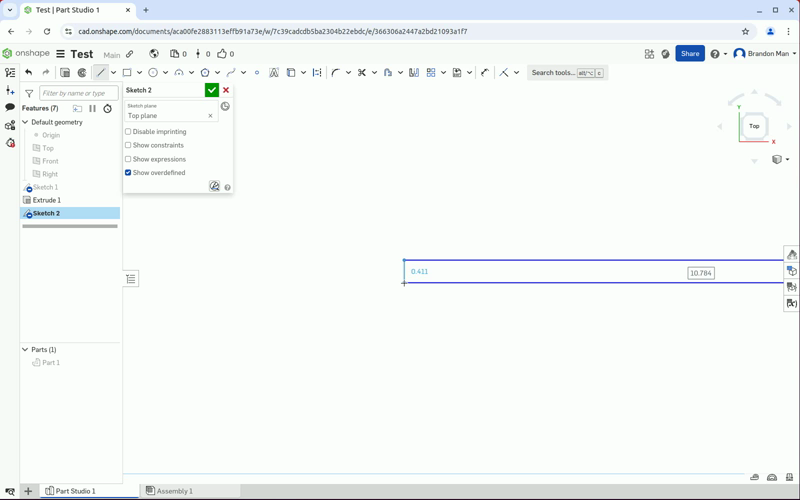
scroll(-6)
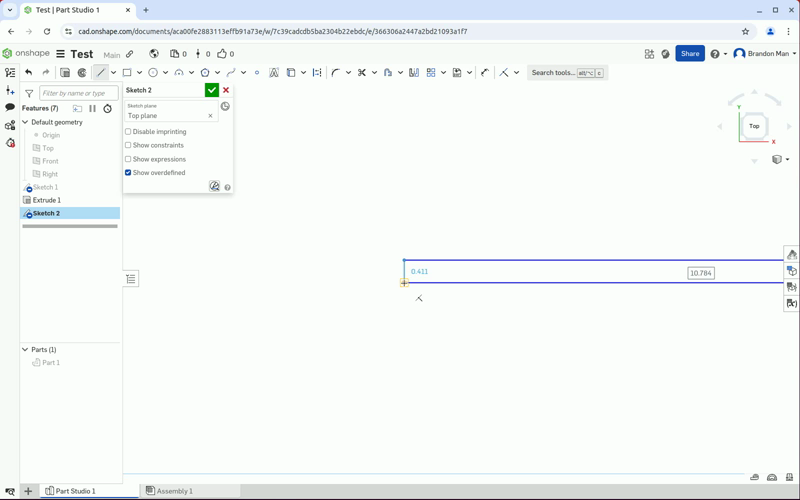
scroll(-6)
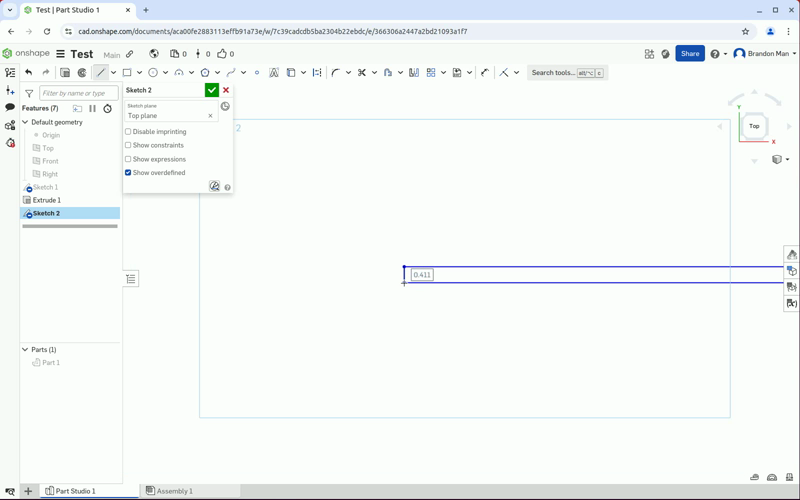
scroll(-6)
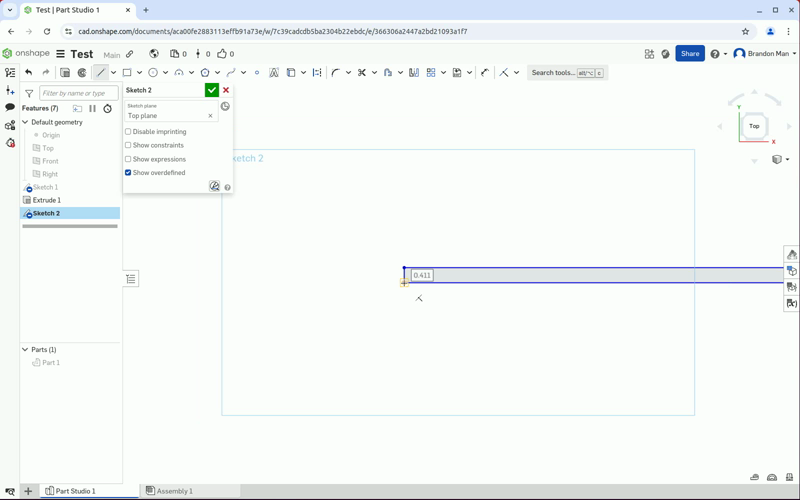
scroll(-6)
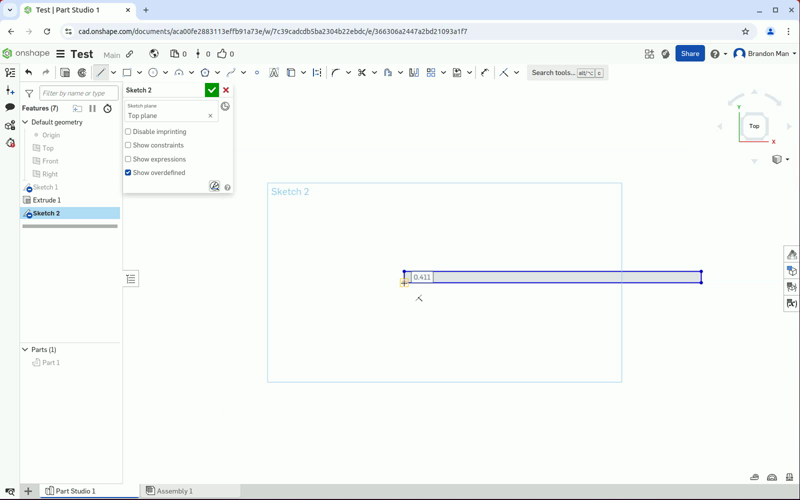
scroll(-6)
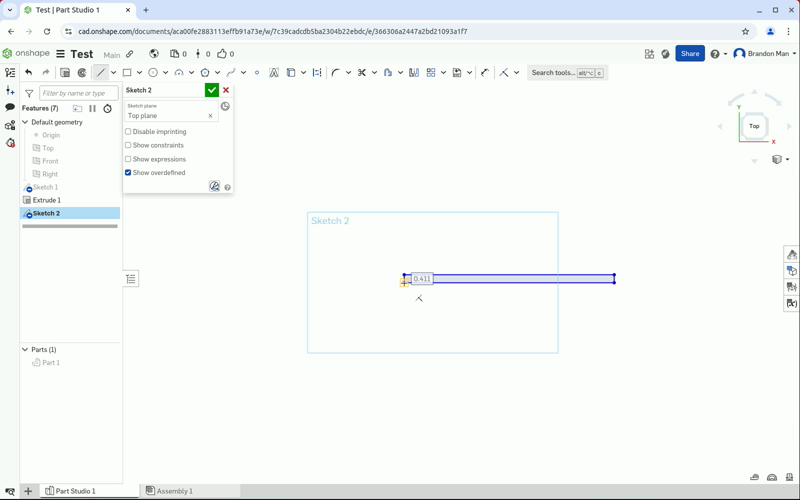
scroll(-6)
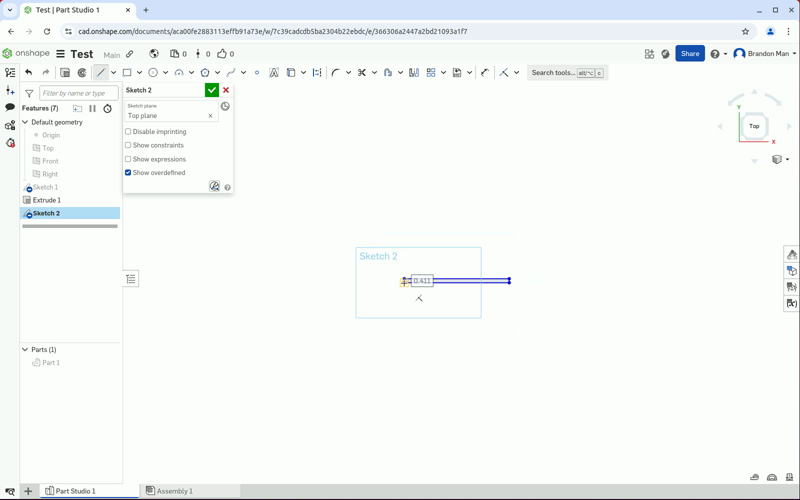
scroll(-6)
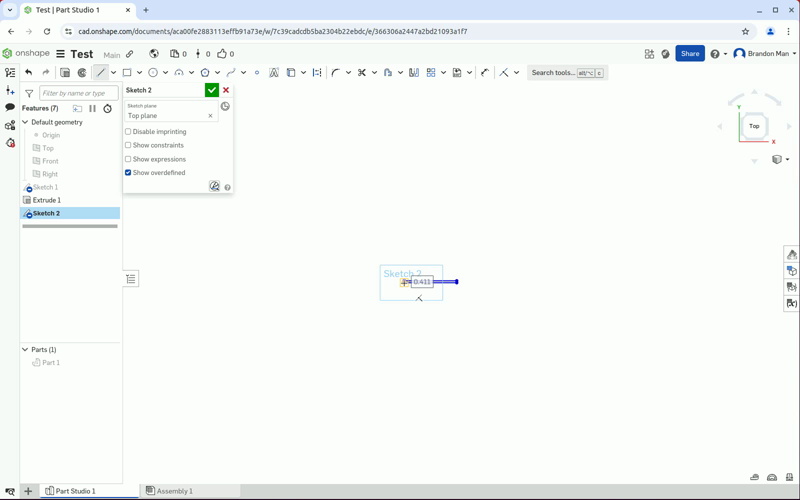
key(esc)
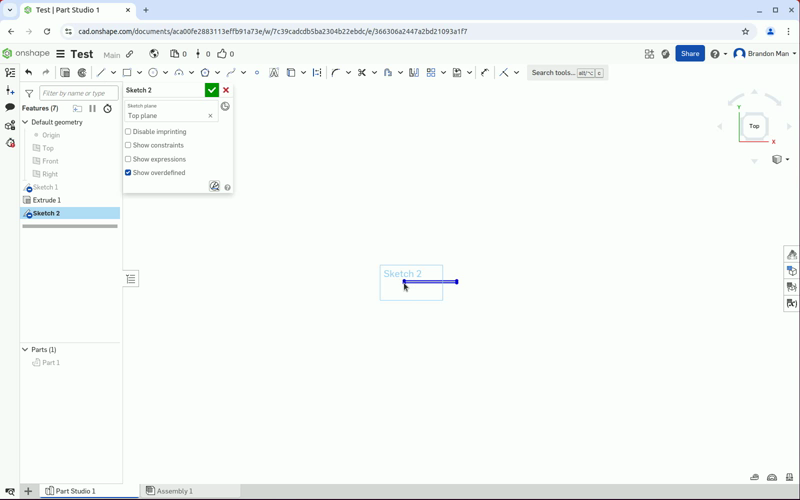
mouse_move(435, 281)
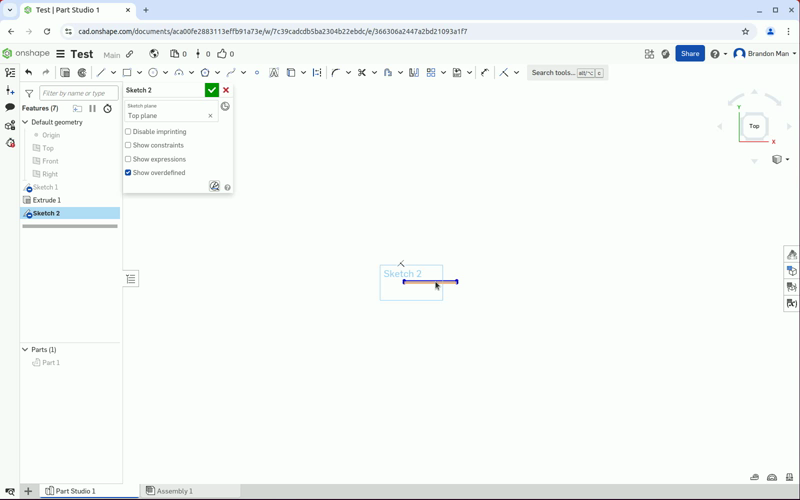
scroll(6)
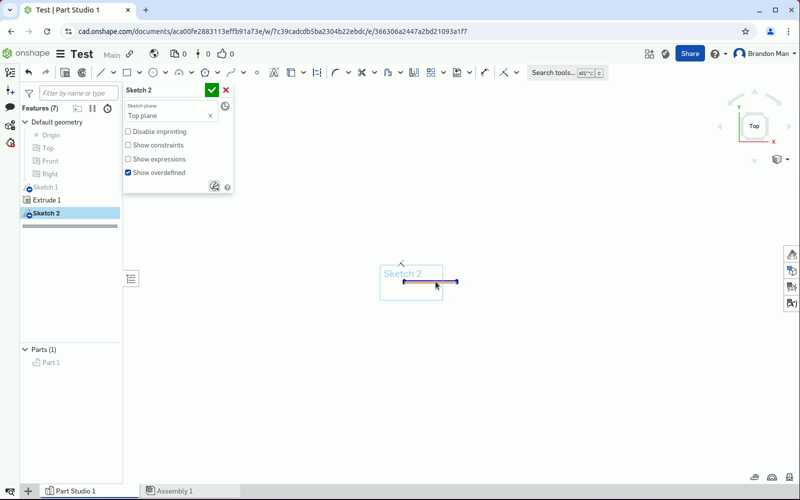
scroll(6)
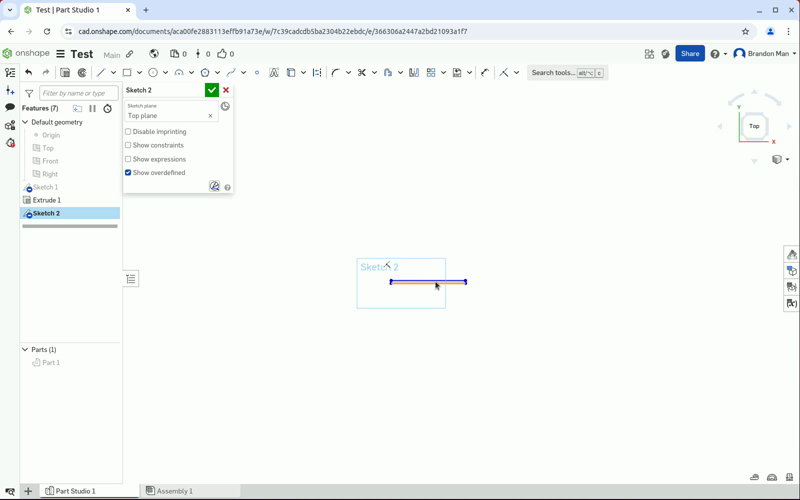
scroll(6)
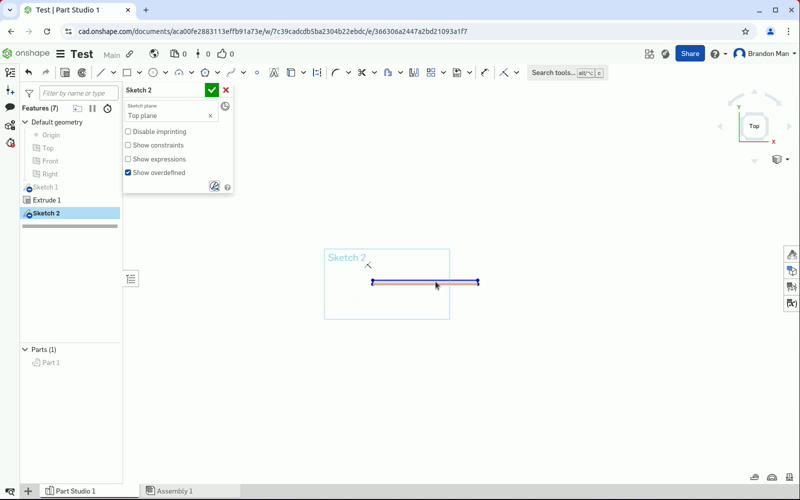
scroll(6)
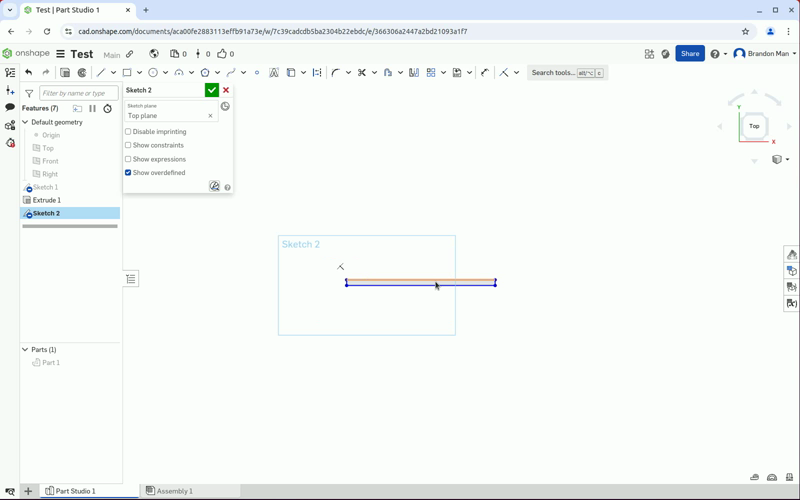
scroll(6)
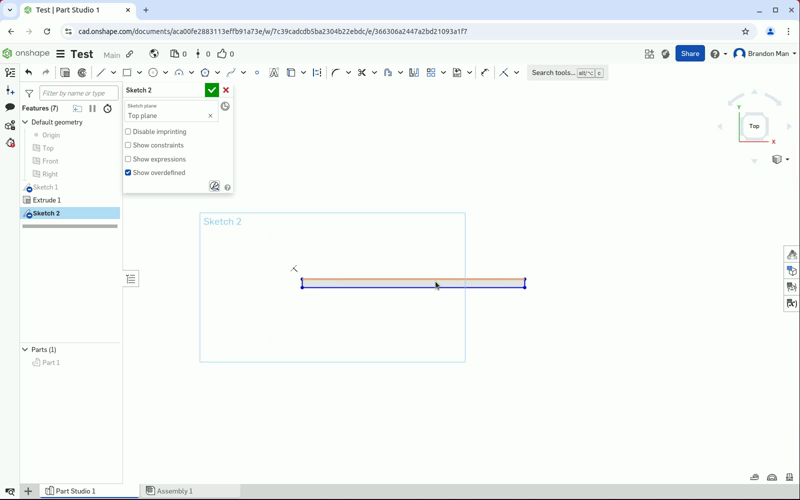
scroll(6)
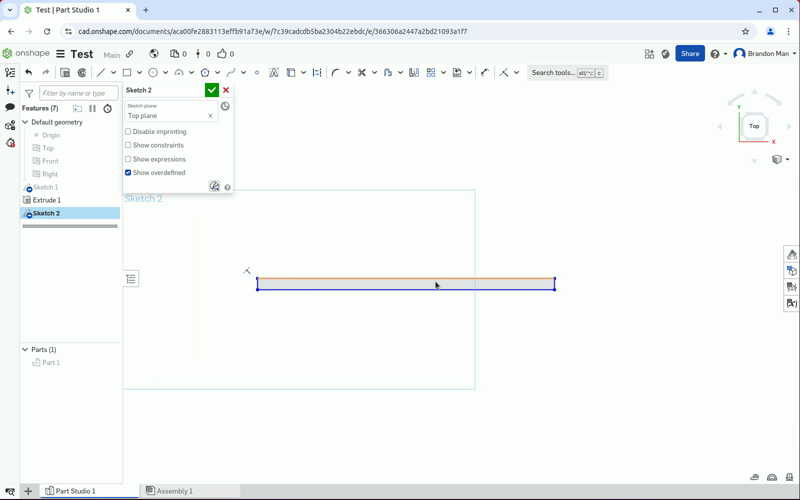
scroll(6)
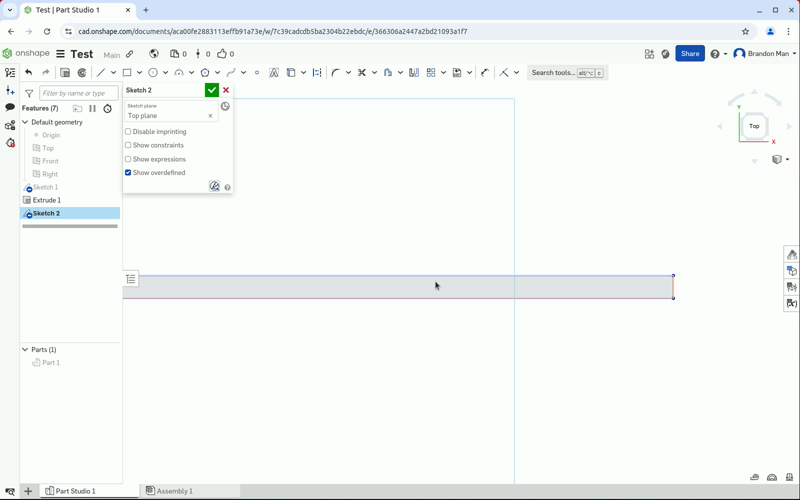
click(435, 281)
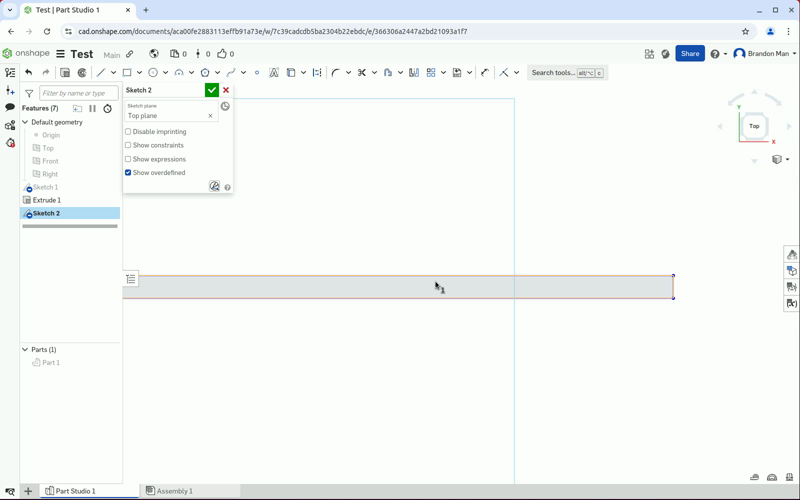
scroll(-6)
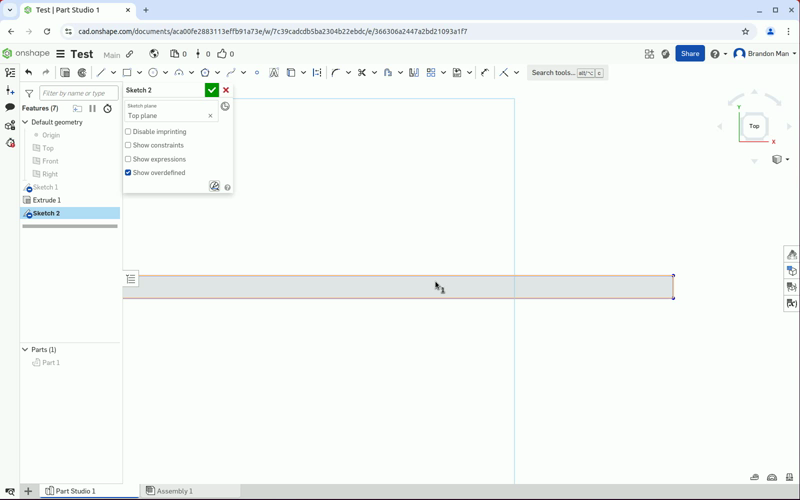
scroll(-6)
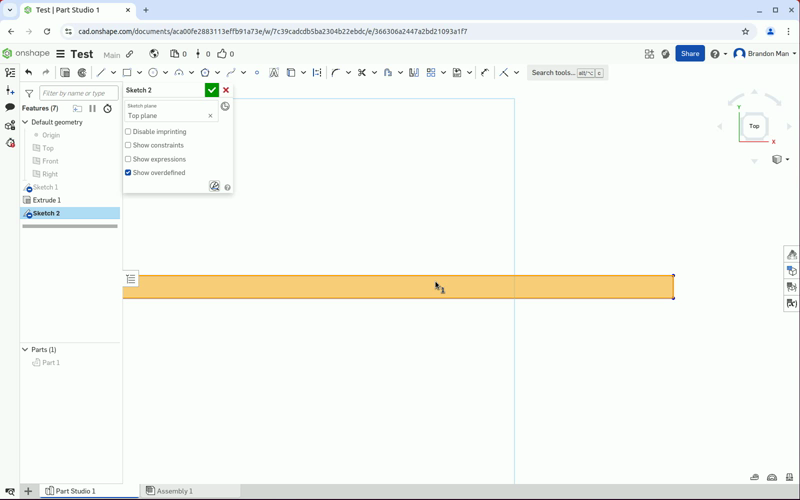
scroll(-6)
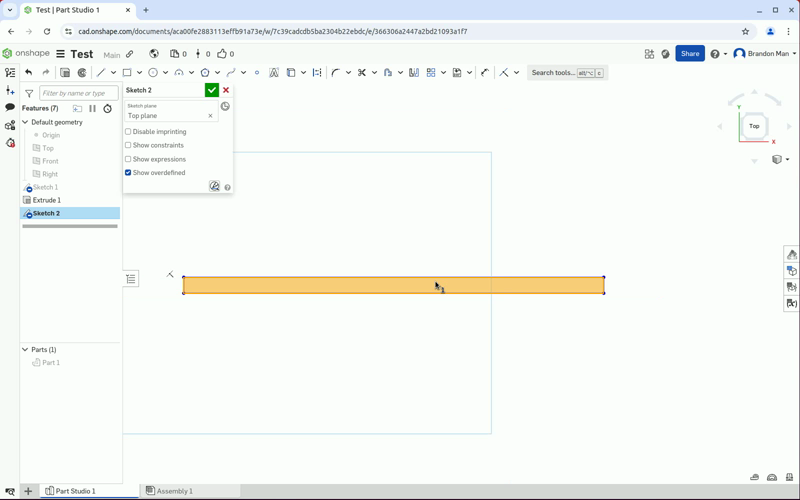
scroll(-6)
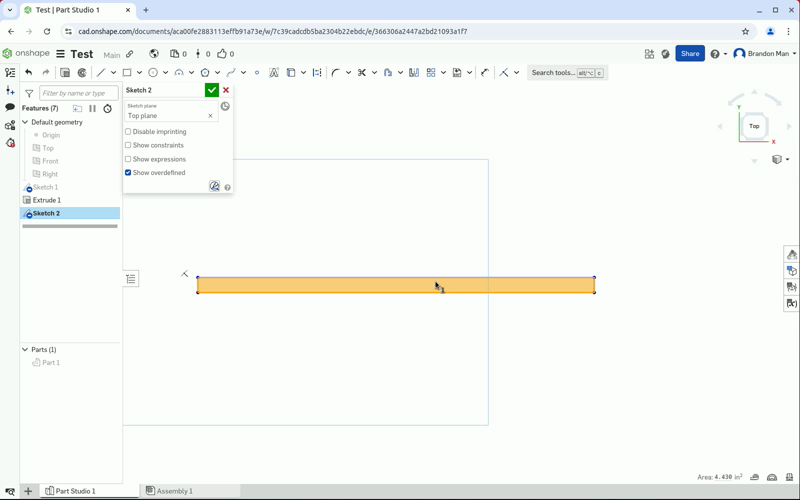
scroll(-6)
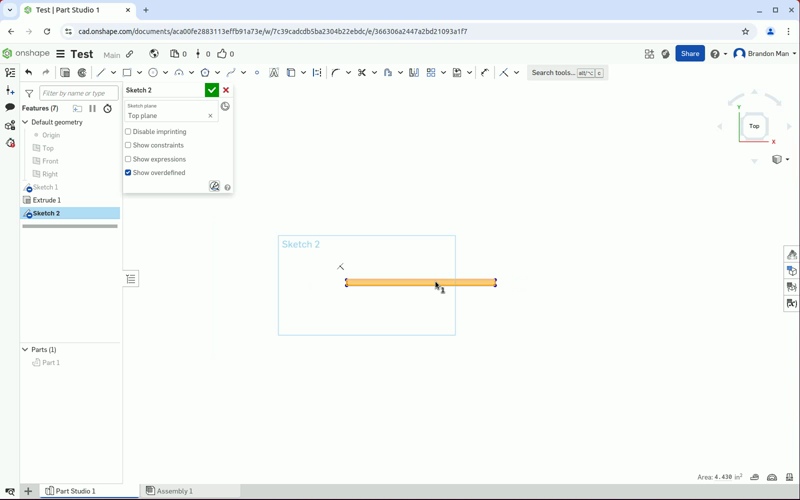
scroll(-6)
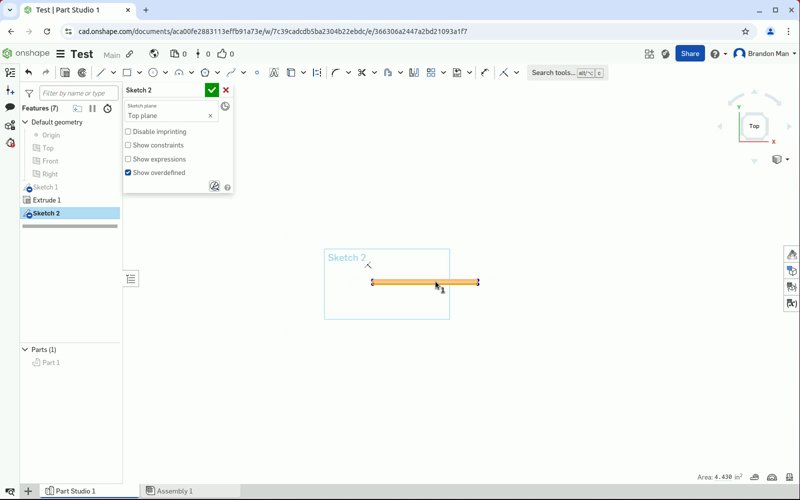
scroll(-6)
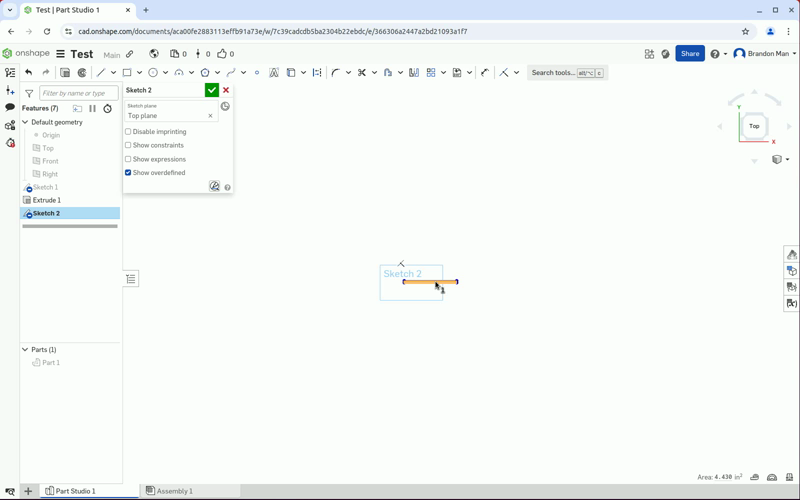
mouse_move(73, 352)
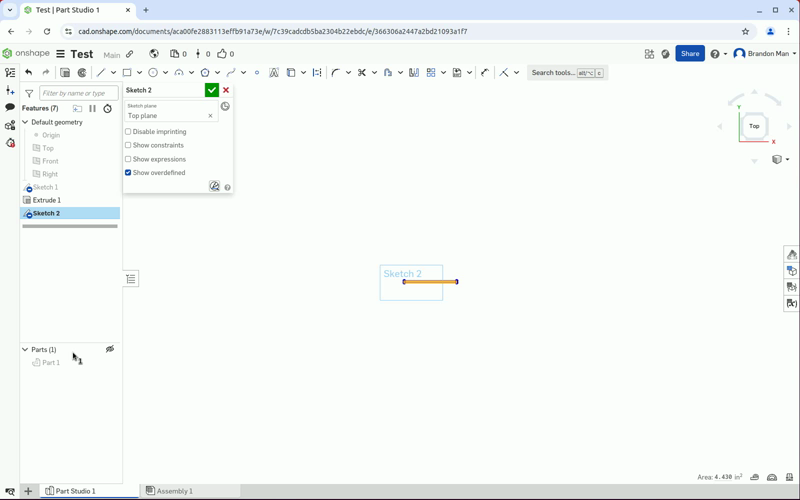
key(shift+y)
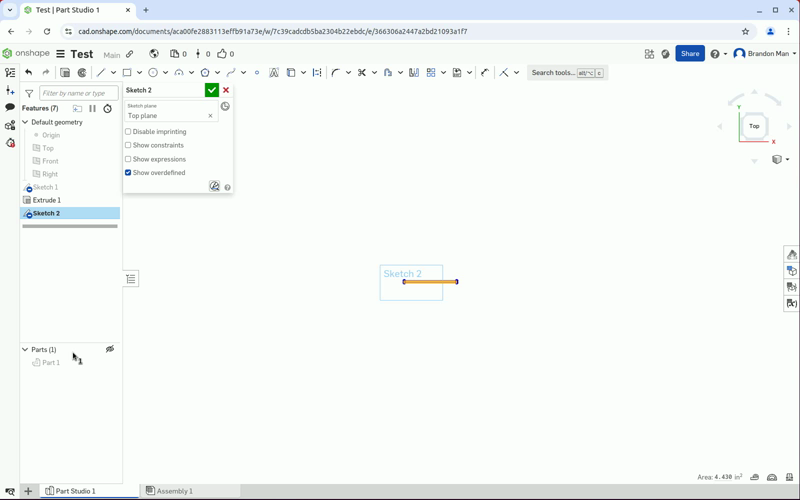
key(shift+e)
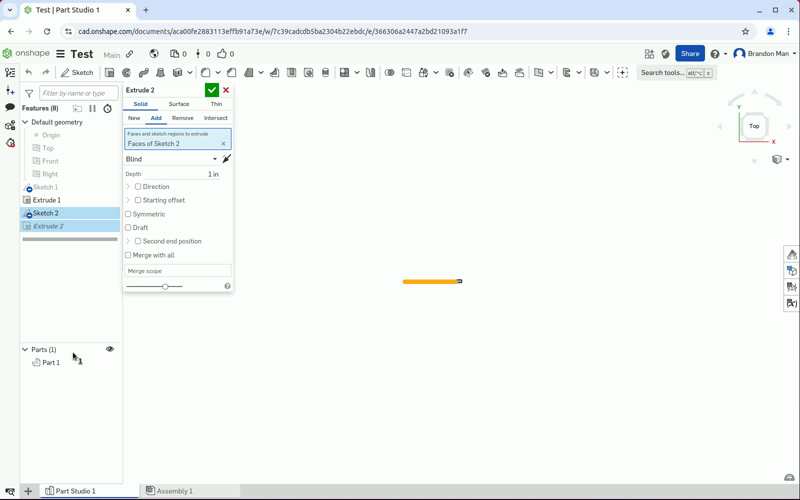
mouse_move(143, 106)
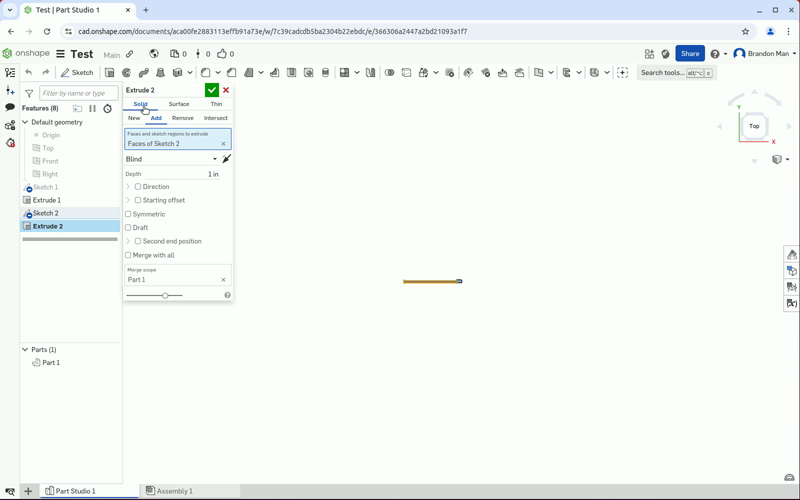
click(143, 106)
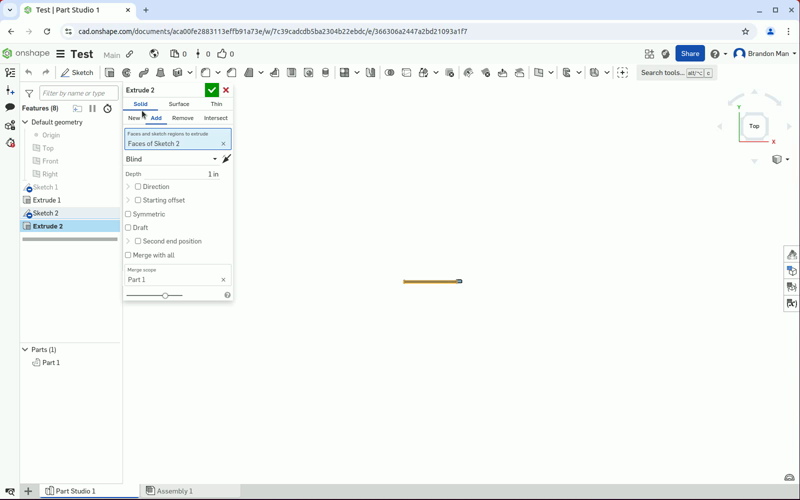
mouse_move(137, 120)
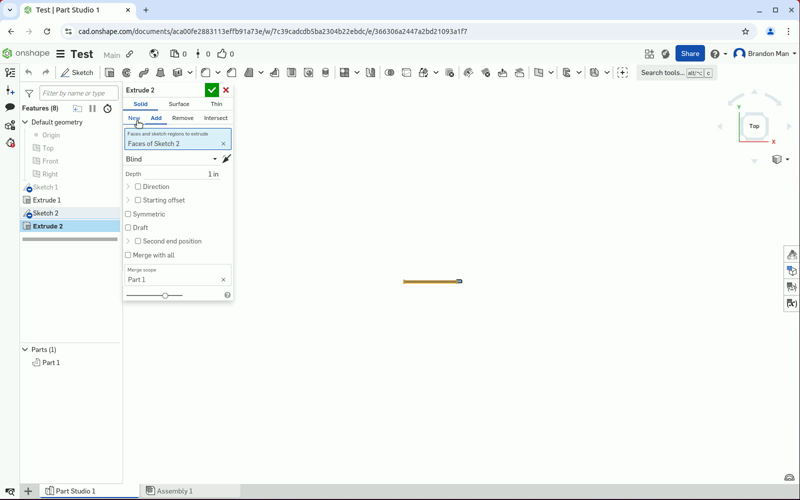
click(137, 120)
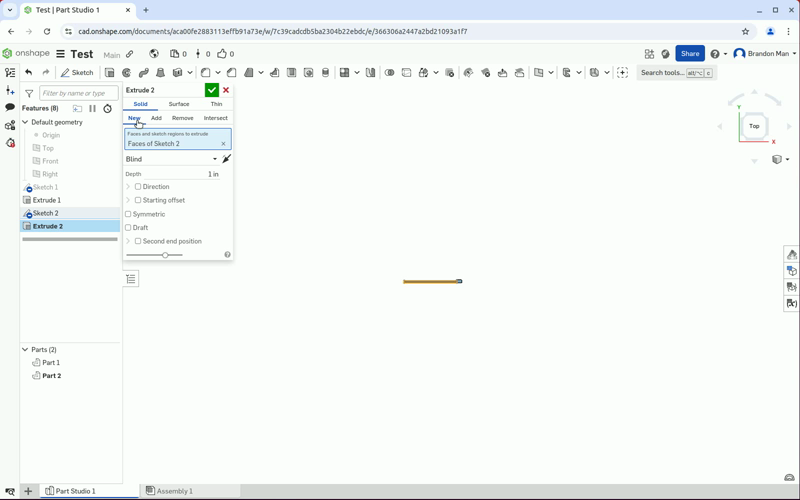
key(tab, 4)
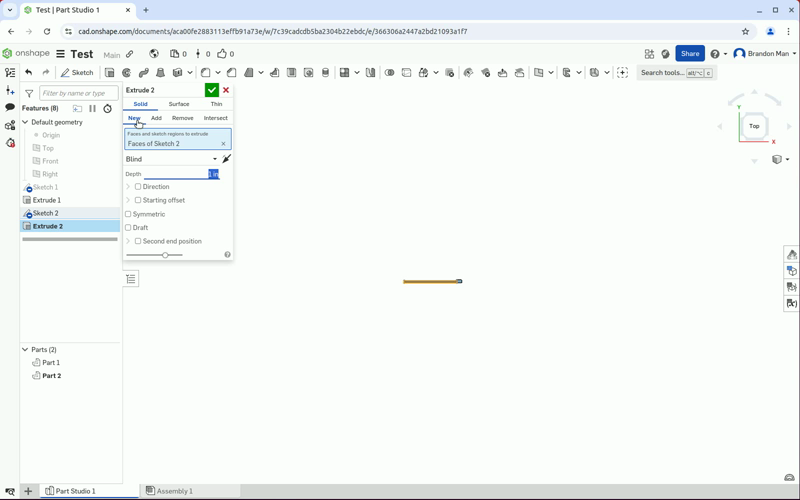
text(23.108)
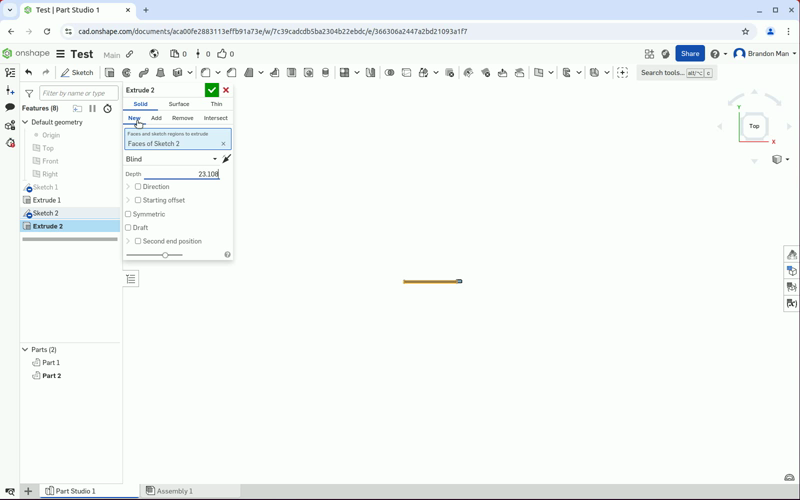
key(enter)
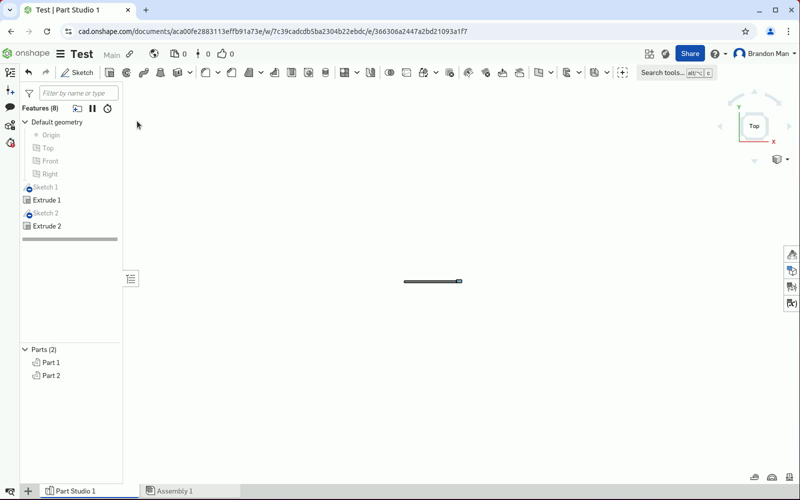
key(shift+h)
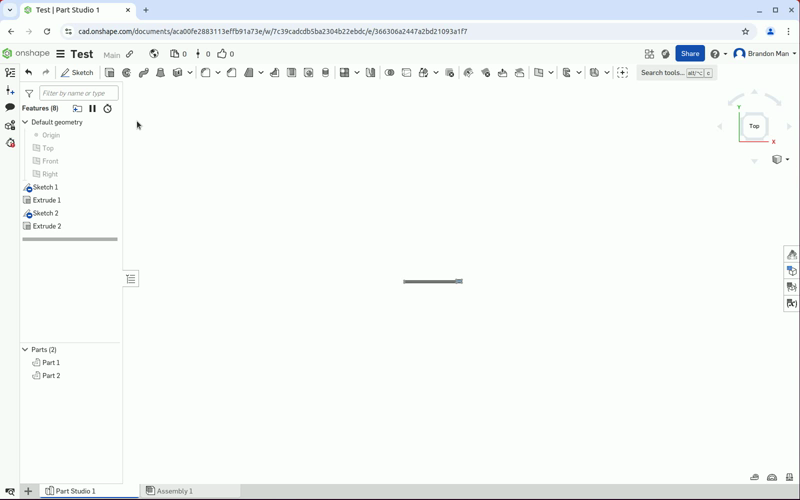
key(shift+h)
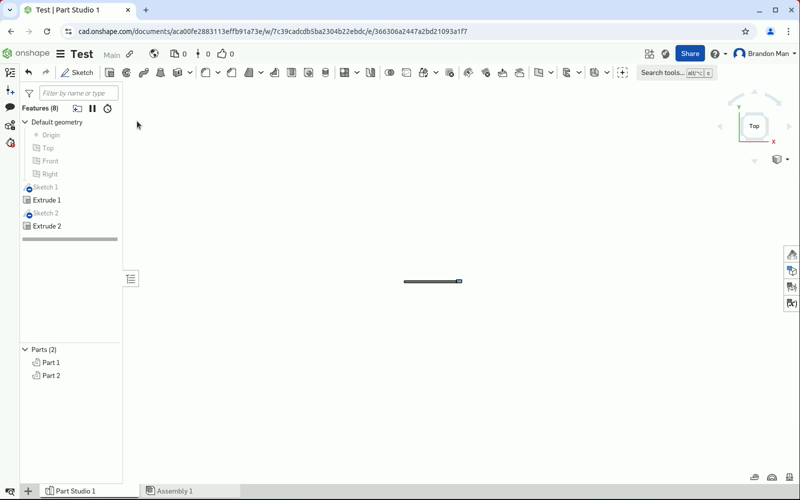
mouse_move(73, 189)
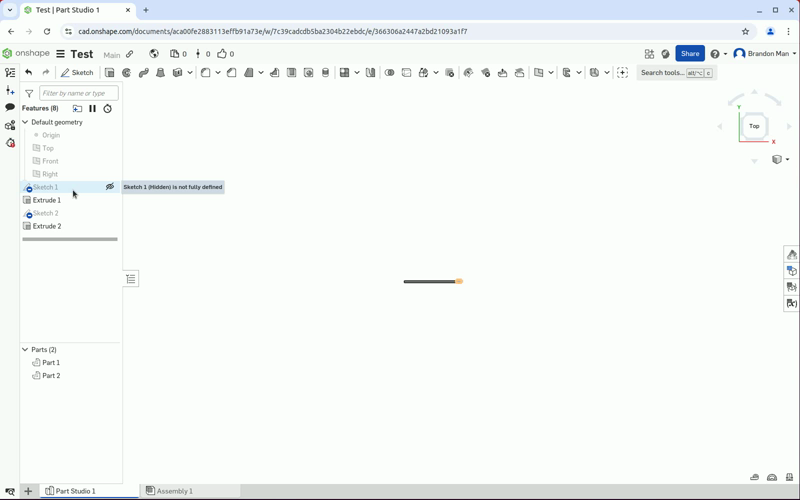
click(73, 189)
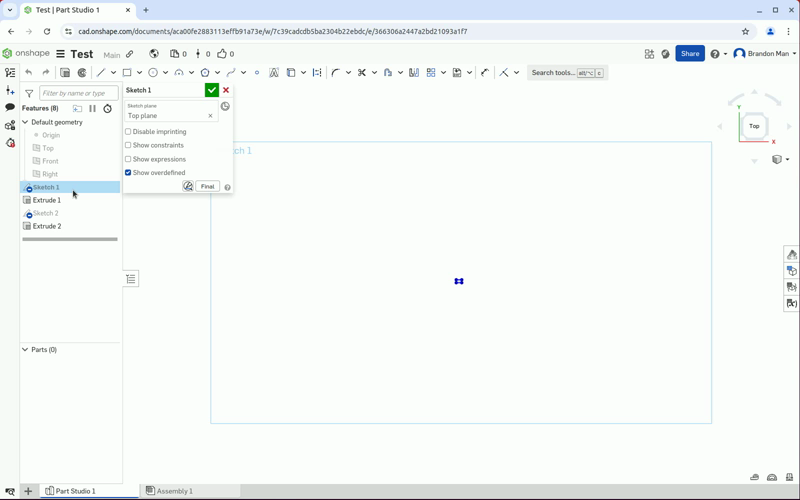
mouse_move(229, 92)
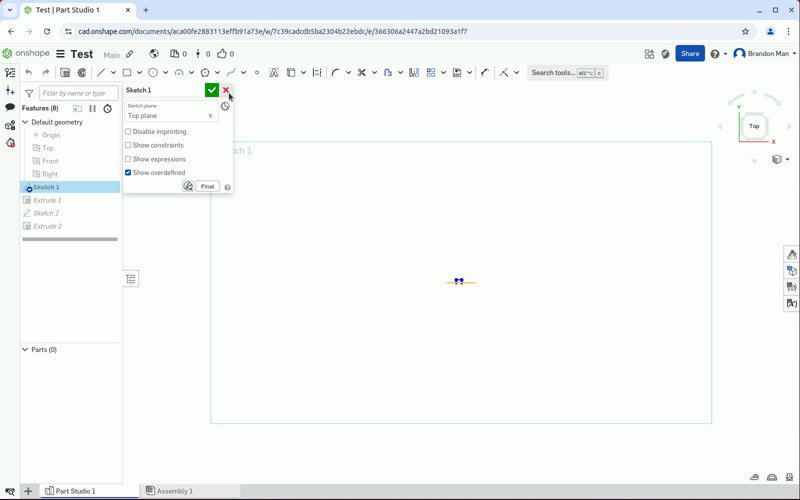
click(229, 92)
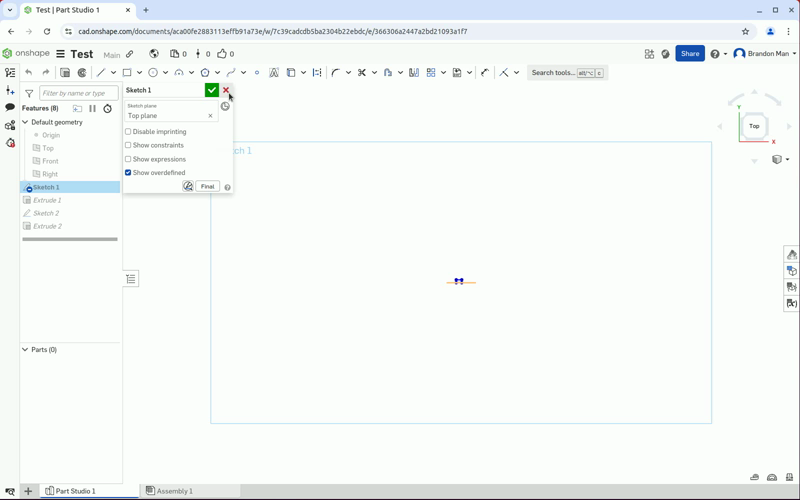
key(shift+s)
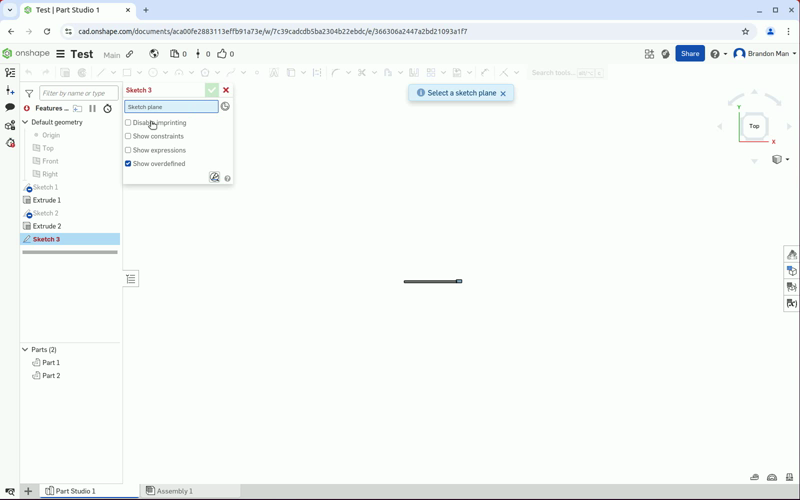
mouse_move(73, 150)
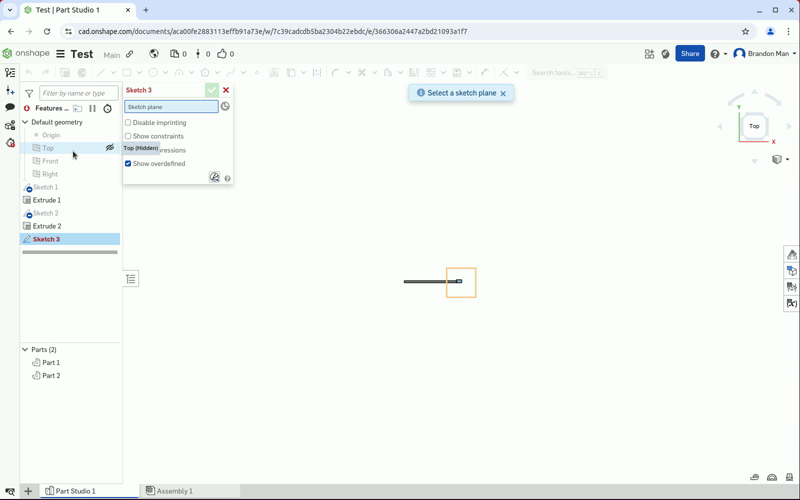
click(73, 150)
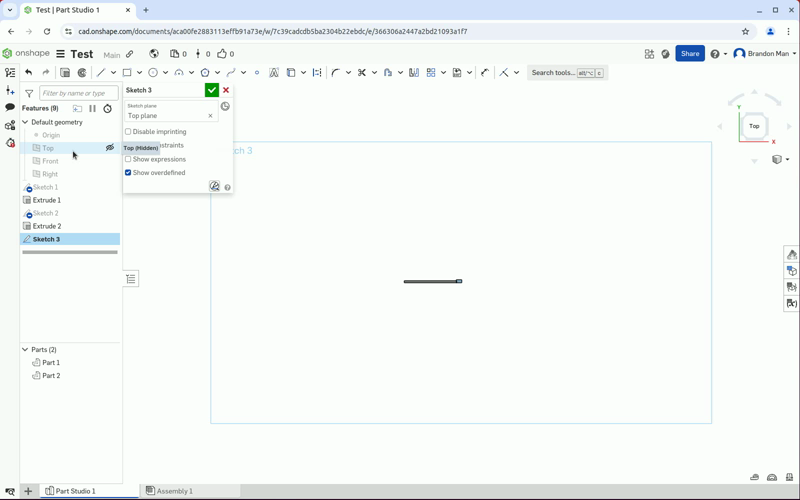
mouse_move(73, 352)
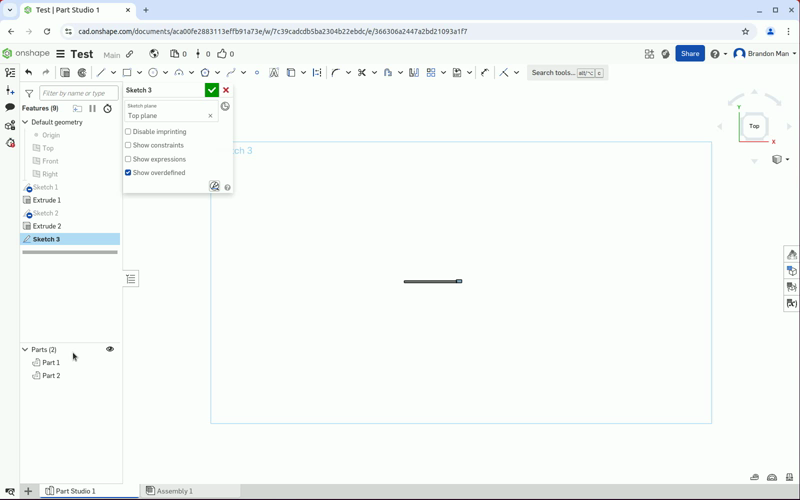
key(y)
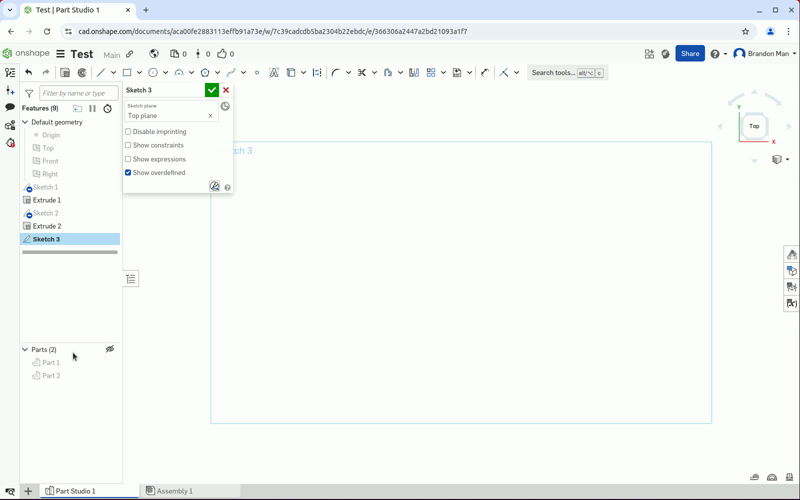
key(l)
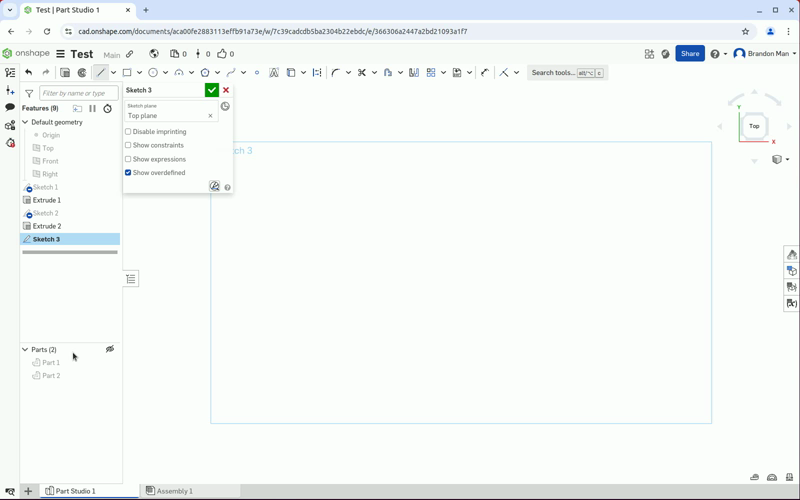
key_down(shift)
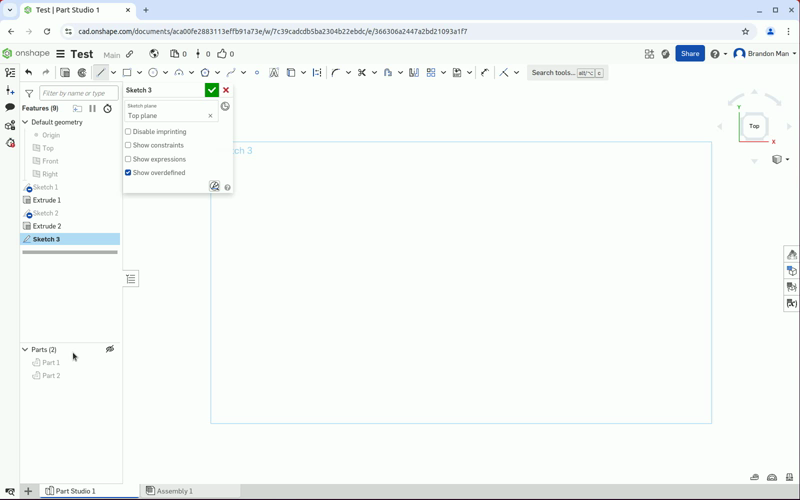
mouse_move(456, 280)
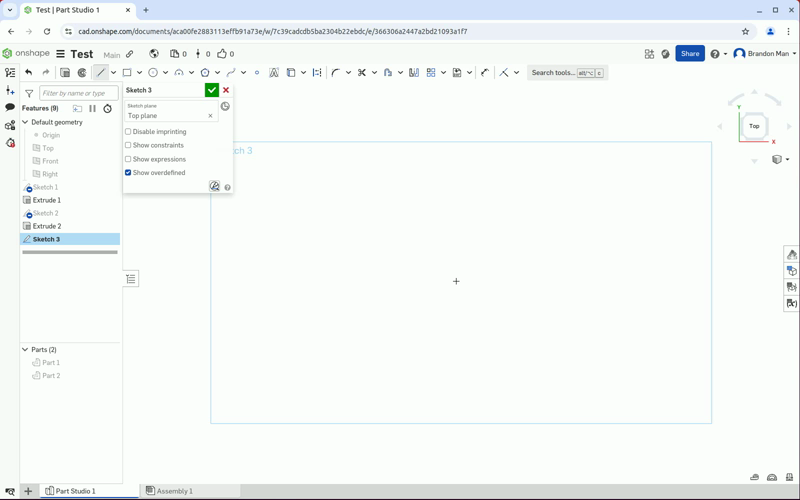
click(456, 280)
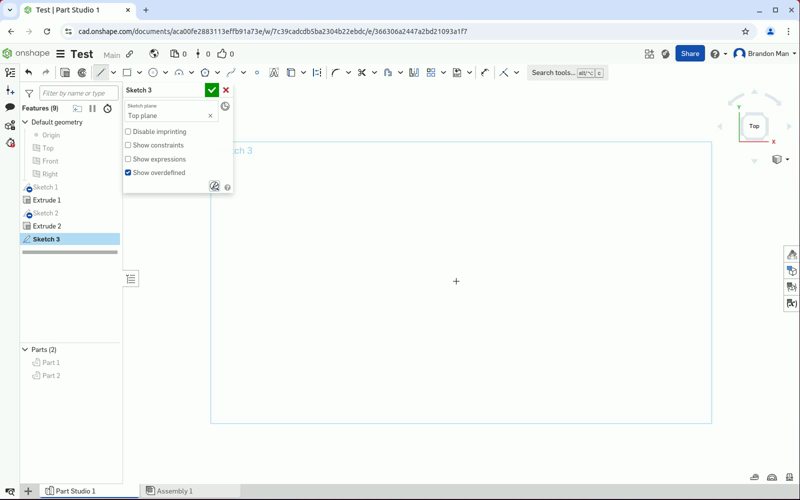
key_up(shift)
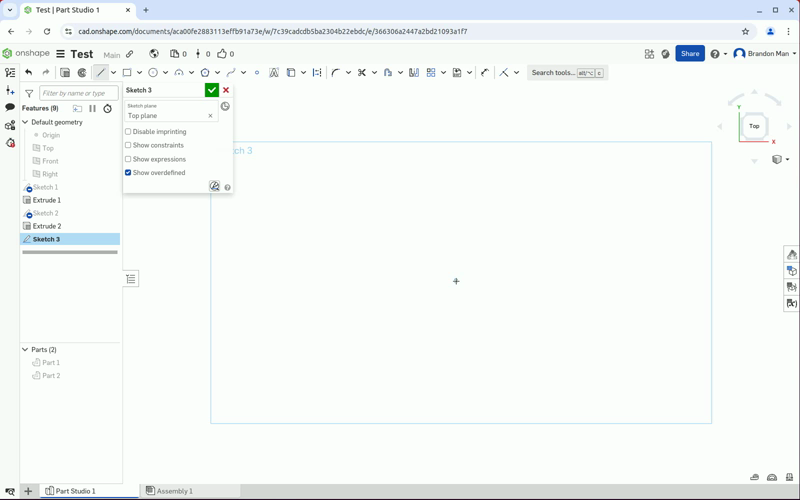
key_down(shift)
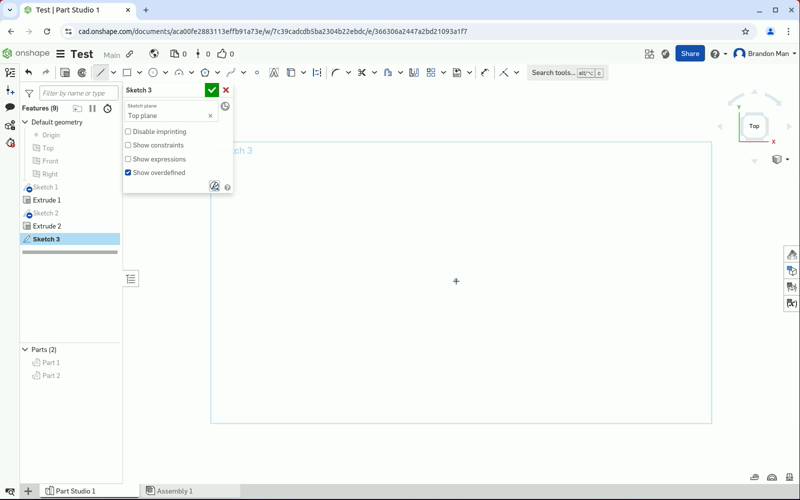
mouse_move(486, 280)
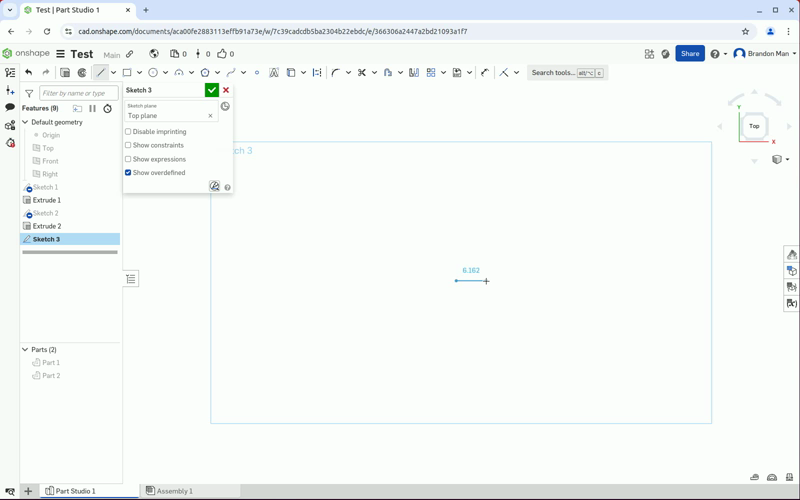
mouse_move(460, 280)
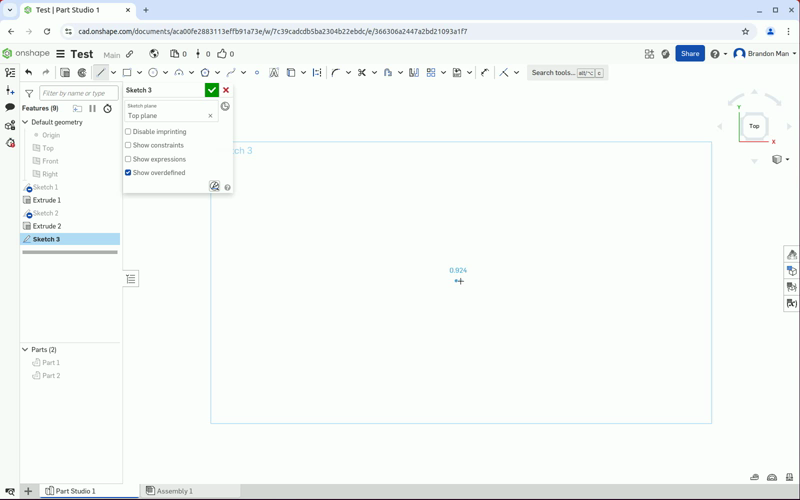
scroll(6)
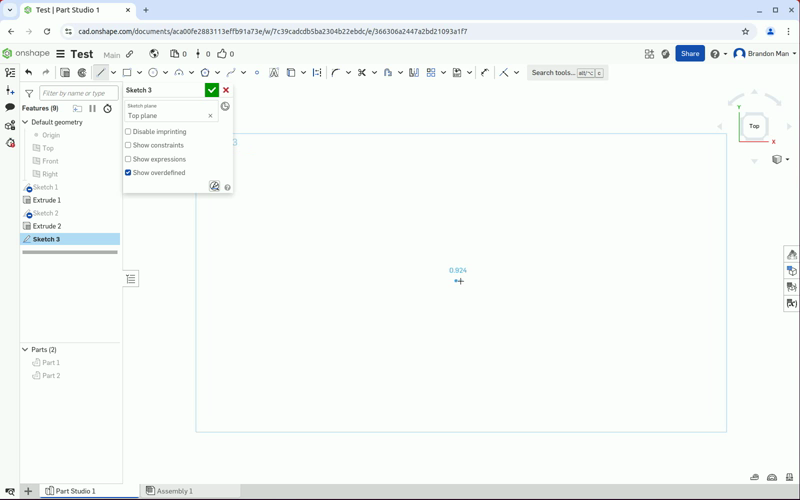
scroll(6)
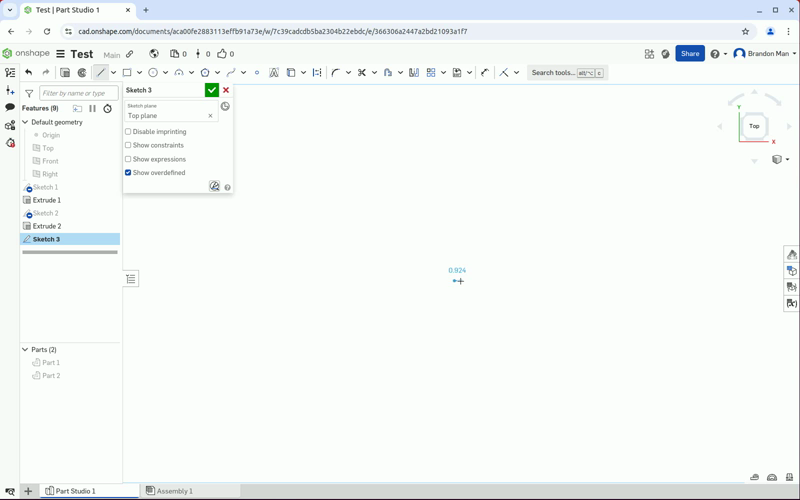
scroll(6)
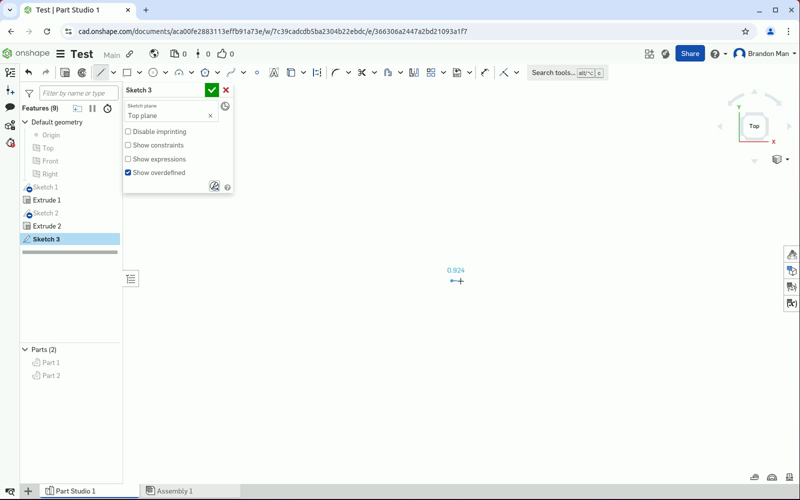
scroll(6)
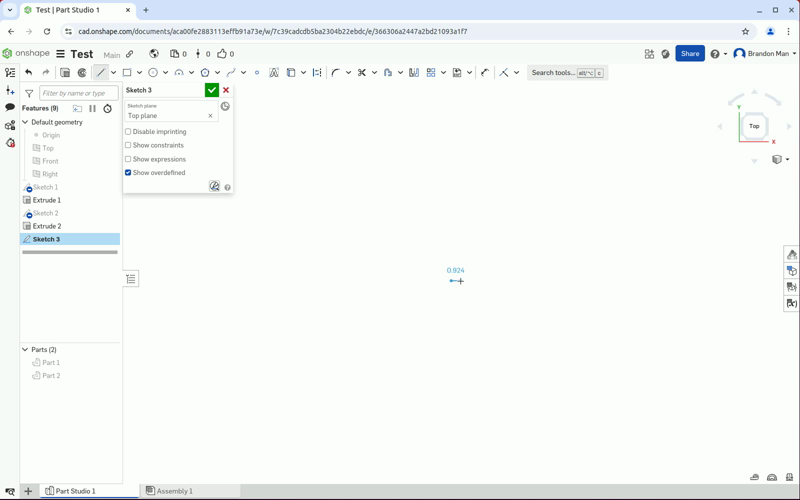
scroll(6)
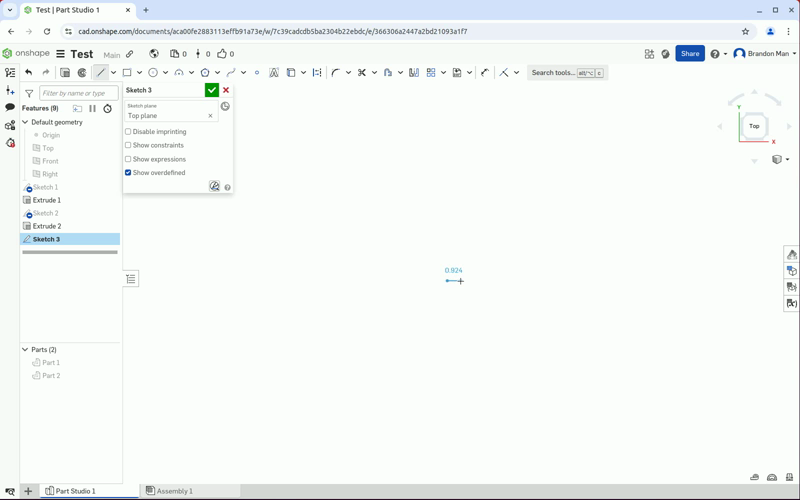
scroll(6)
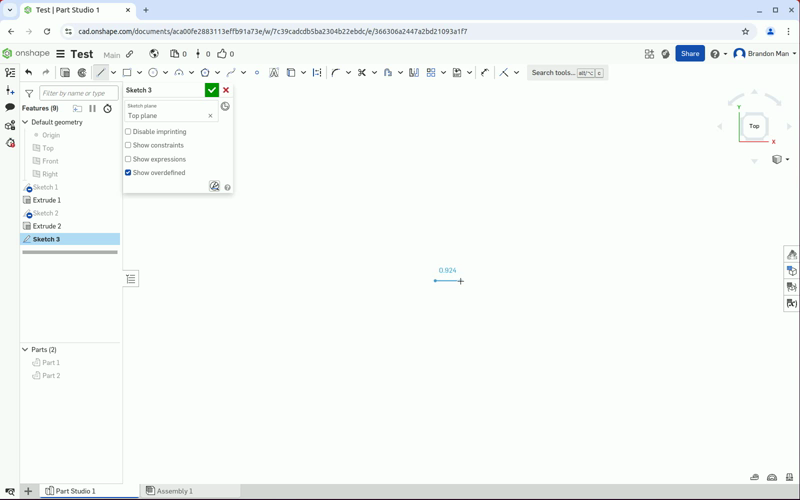
scroll(6)
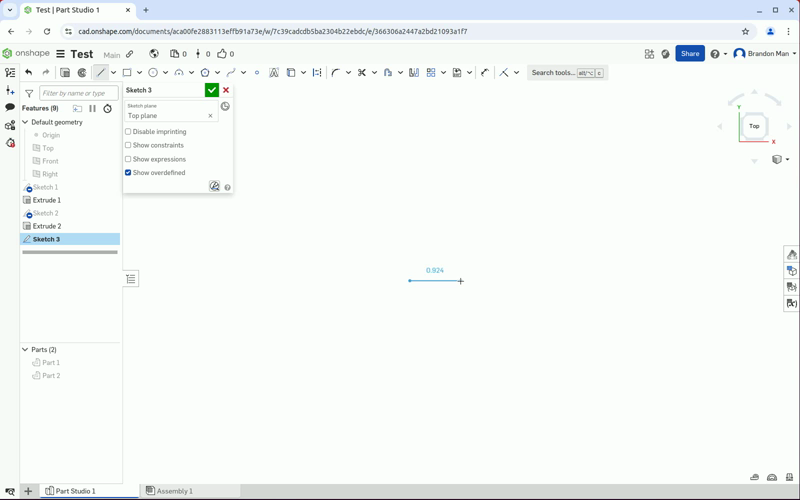
click(460, 280)
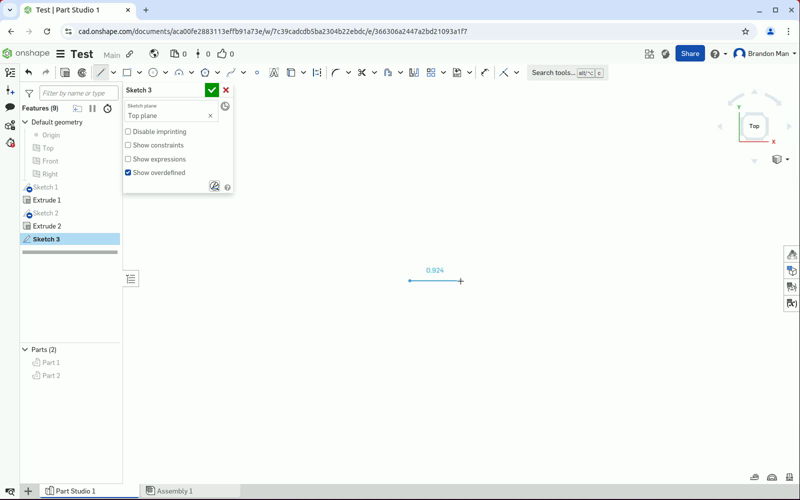
scroll(-6)
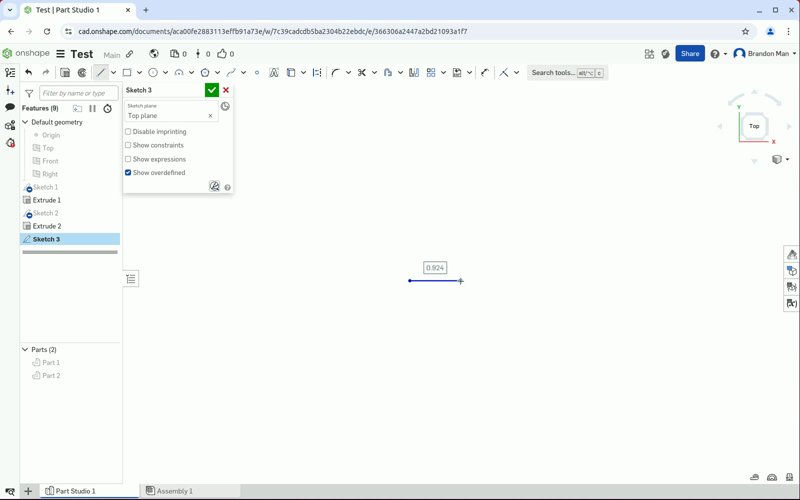
scroll(-6)
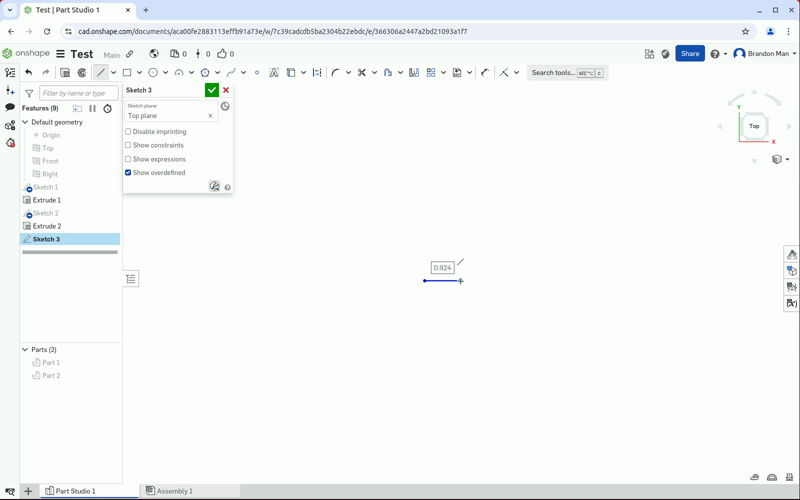
scroll(-6)
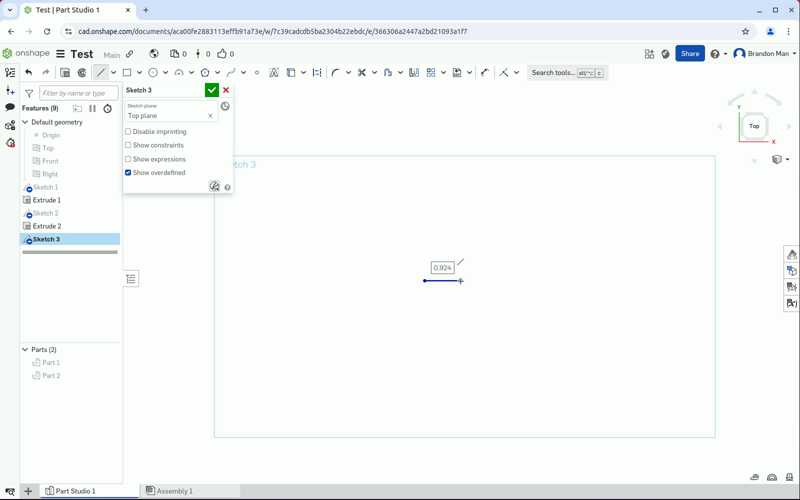
scroll(-6)
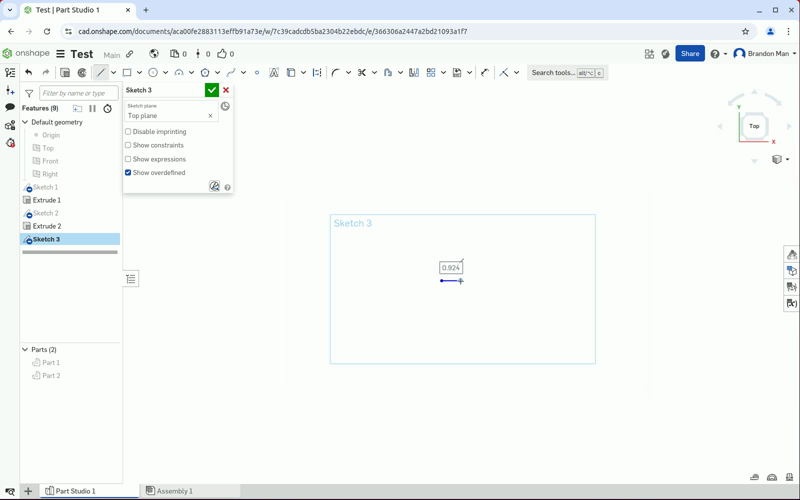
scroll(-6)
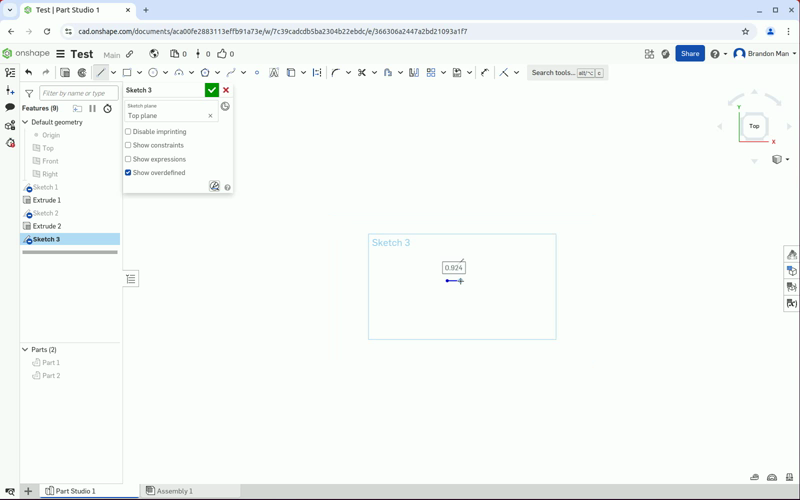
scroll(-6)
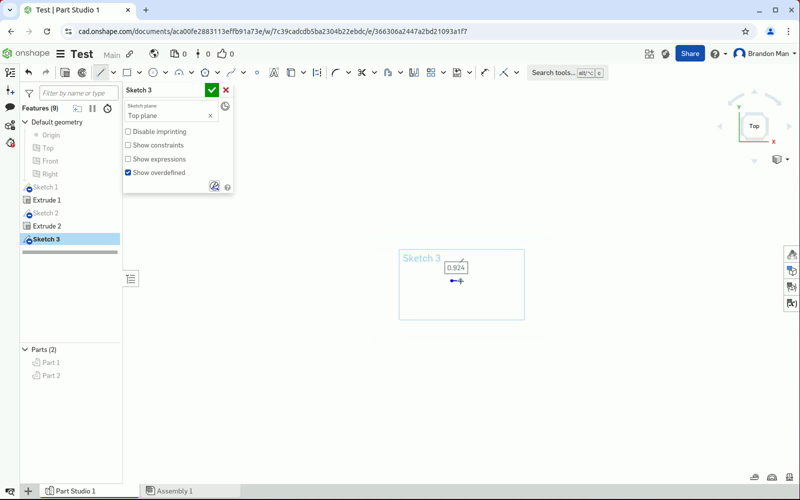
scroll(-6)
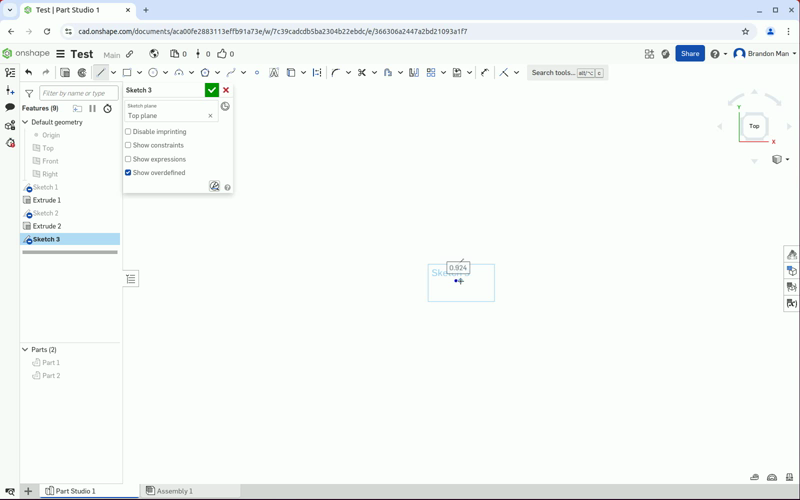
key_up(shift)
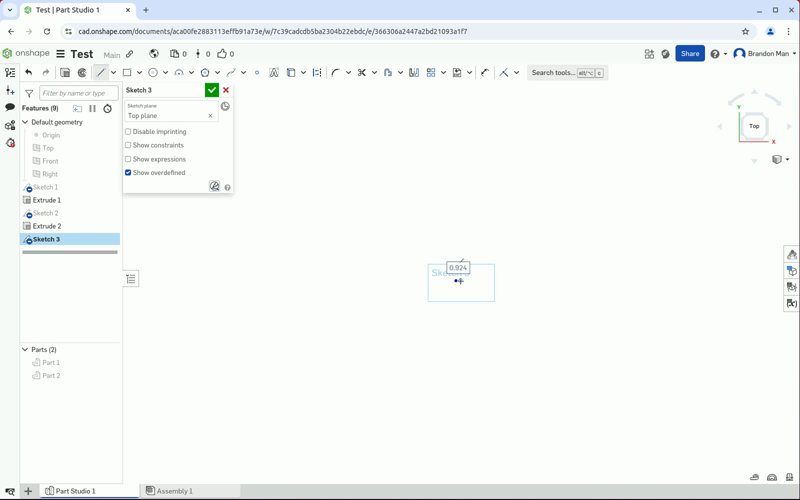
key_down(shift)
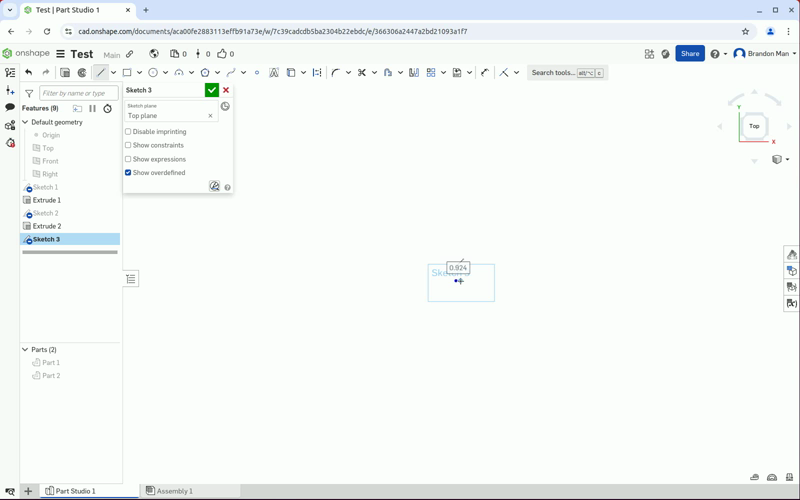
mouse_move(490, 280)
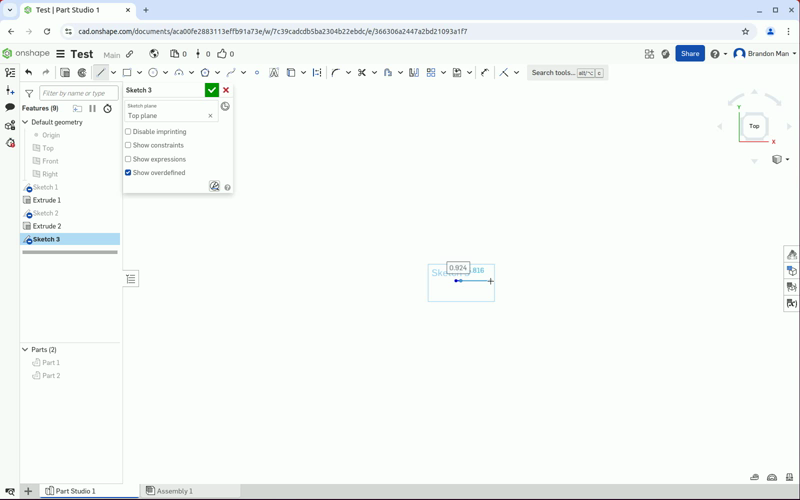
mouse_move(460, 225)
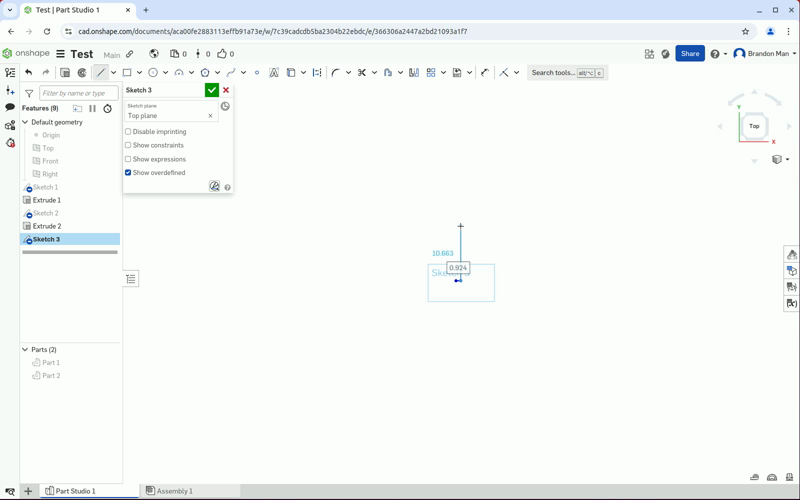
click(460, 225)
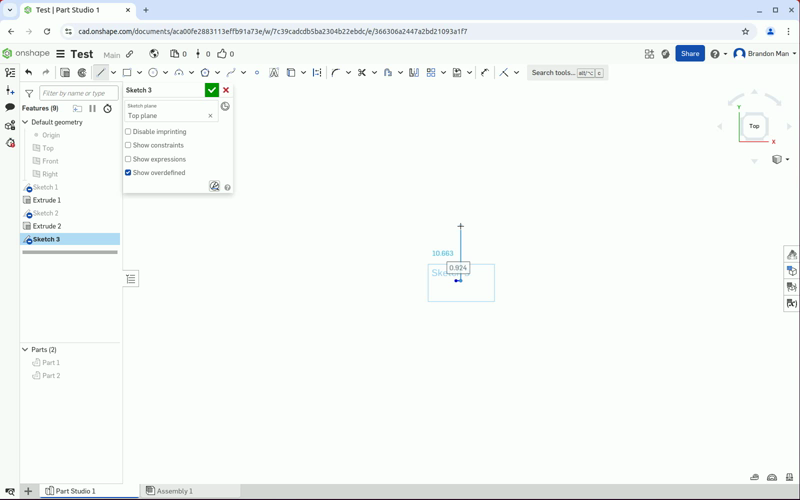
key_up(shift)
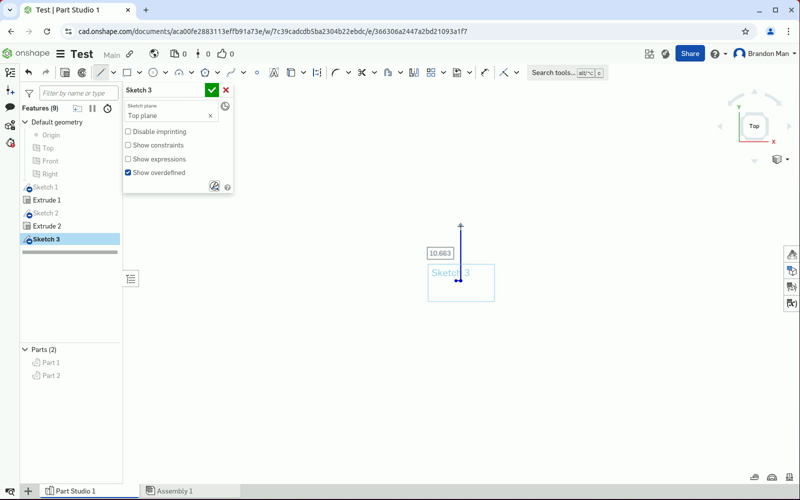
key_down(shift)
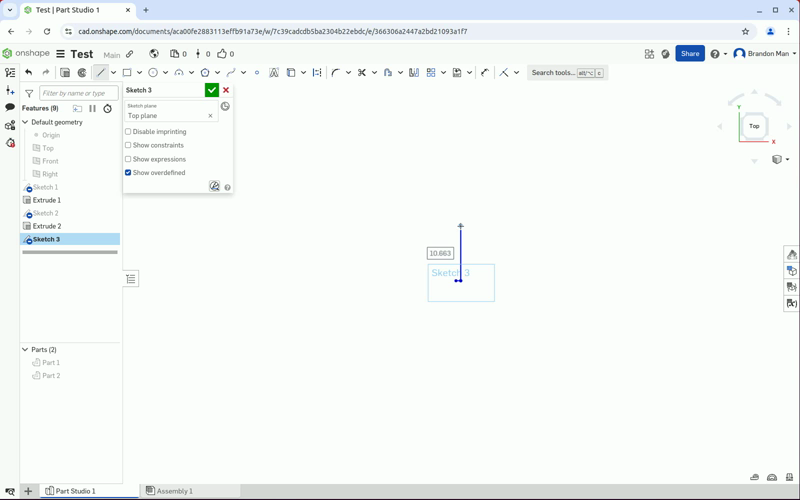
mouse_move(490, 225)
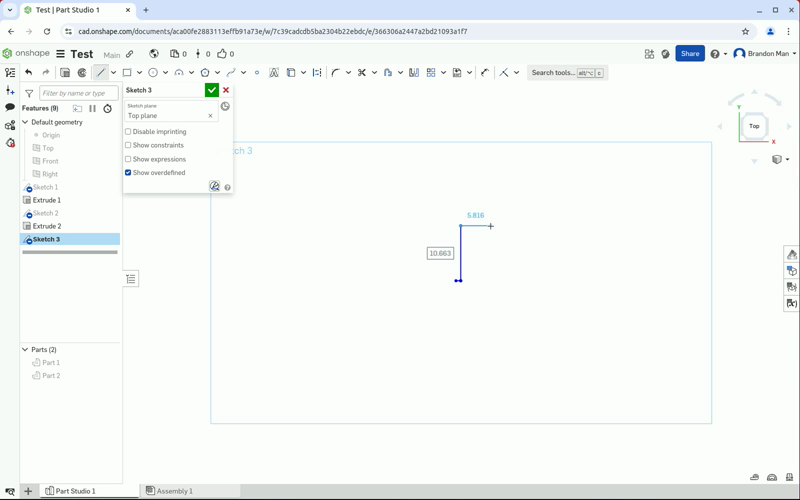
mouse_move(456, 225)
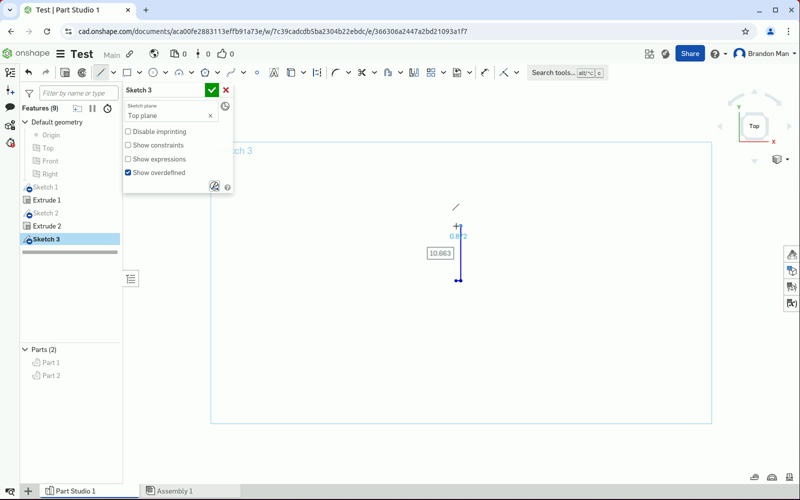
scroll(6)
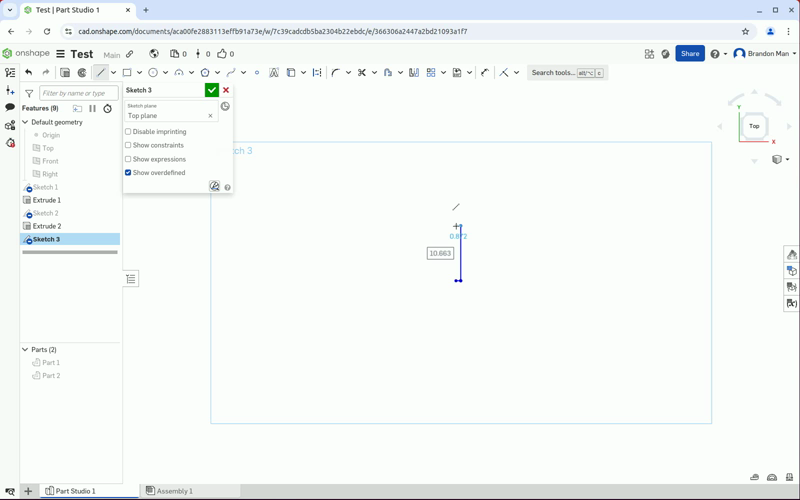
scroll(6)
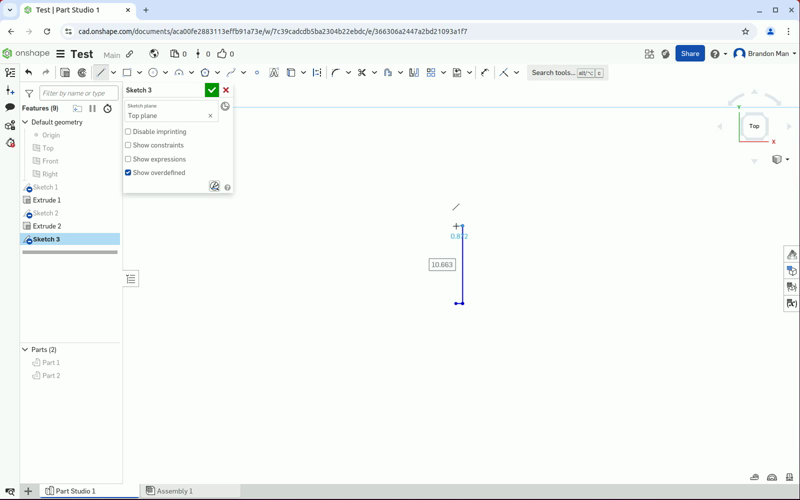
scroll(6)
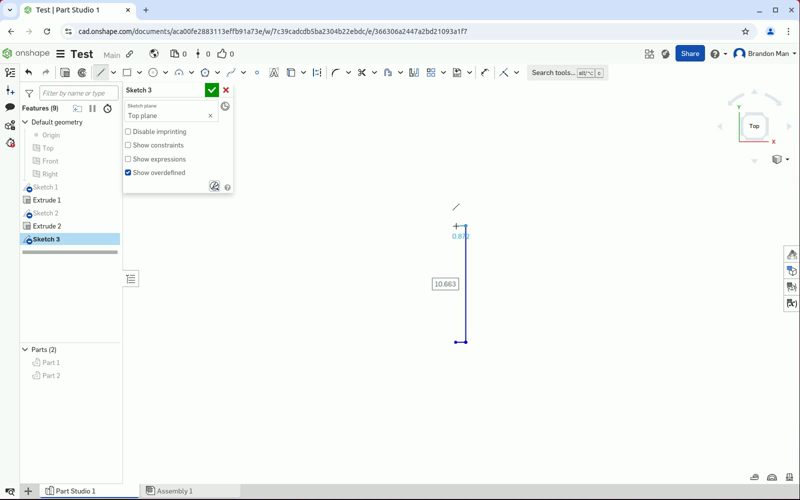
scroll(6)
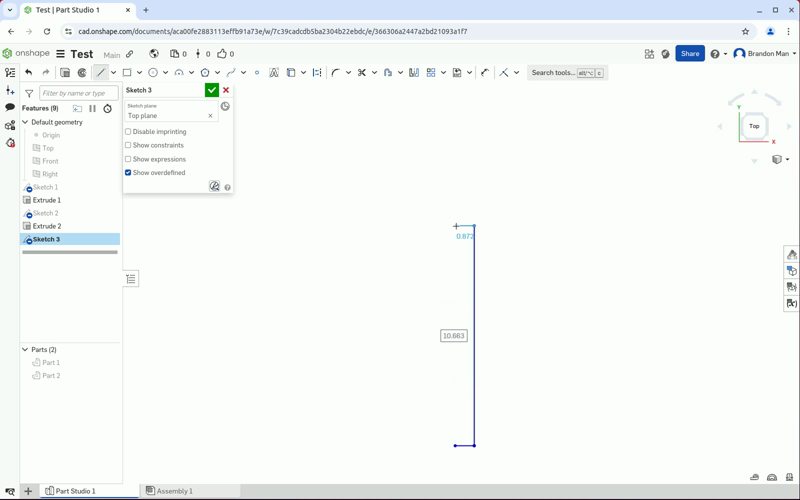
scroll(6)
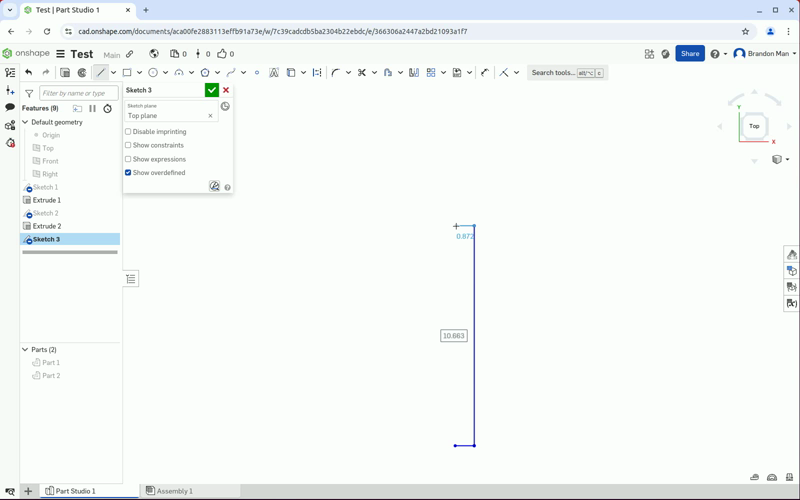
scroll(6)
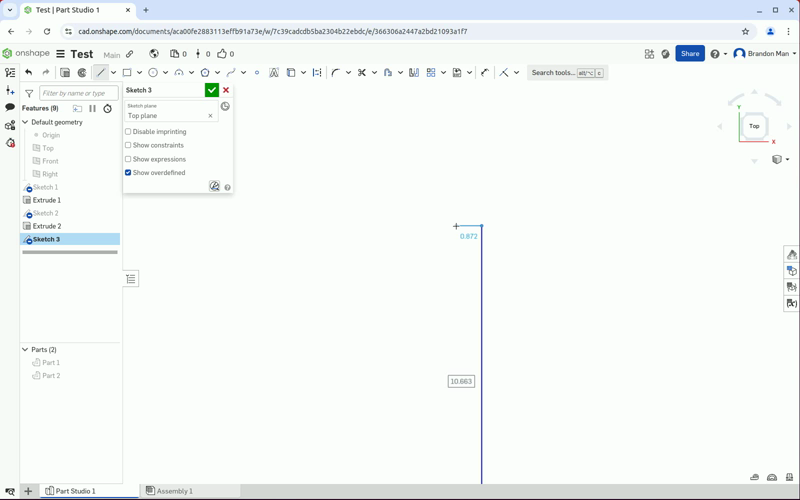
scroll(6)
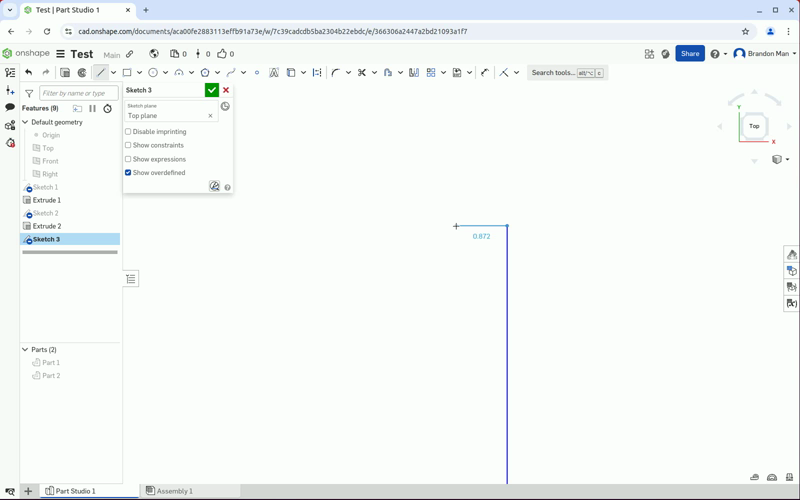
click(456, 225)
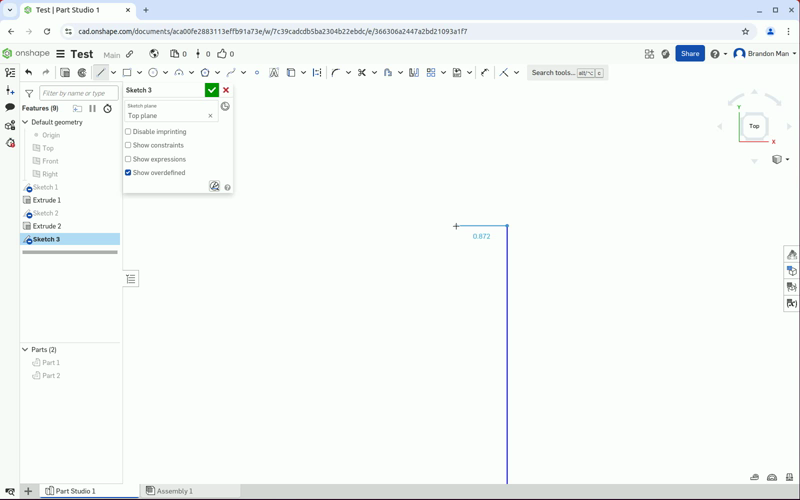
scroll(-6)
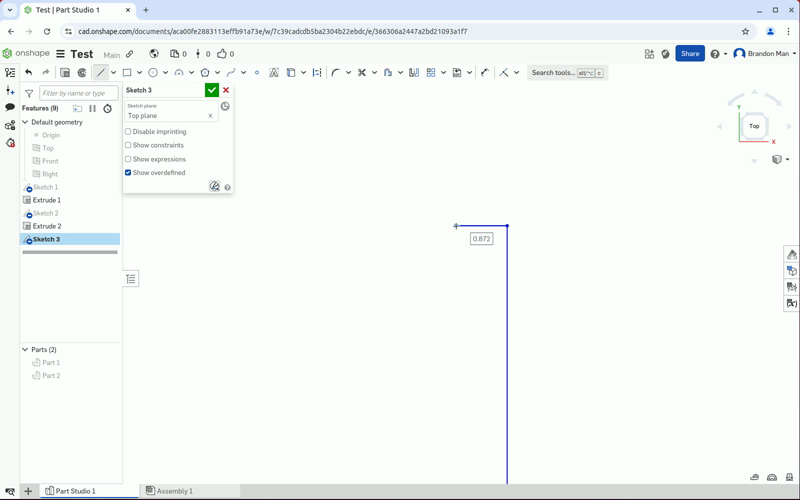
scroll(-6)
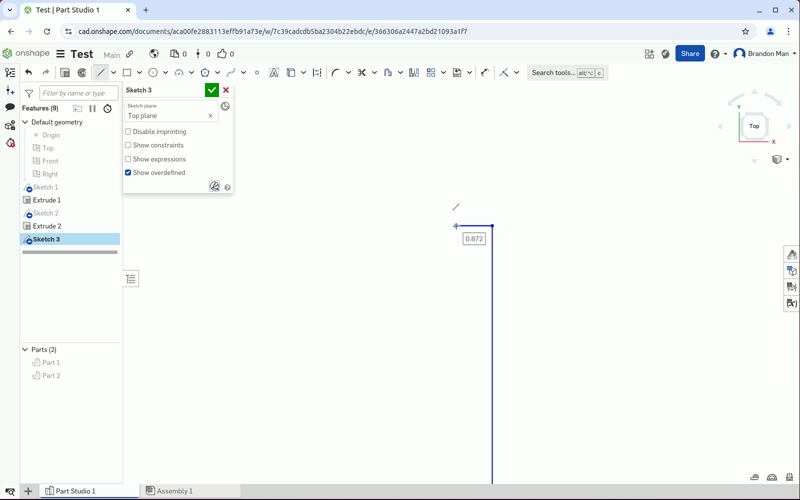
scroll(-6)
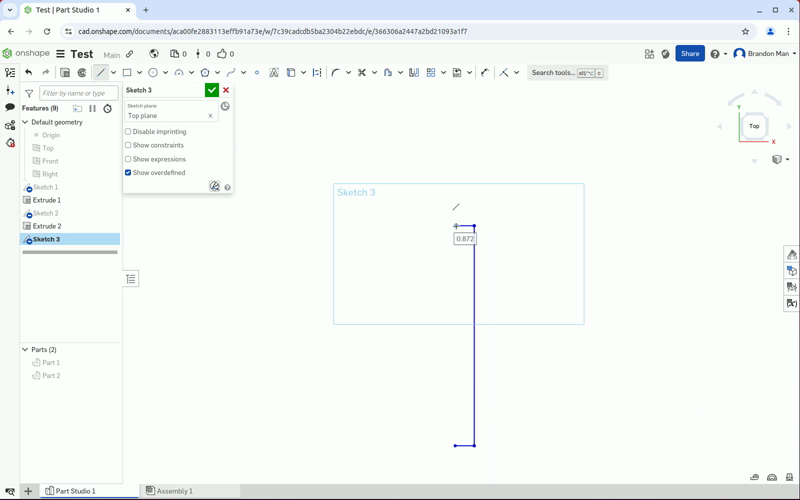
scroll(-6)
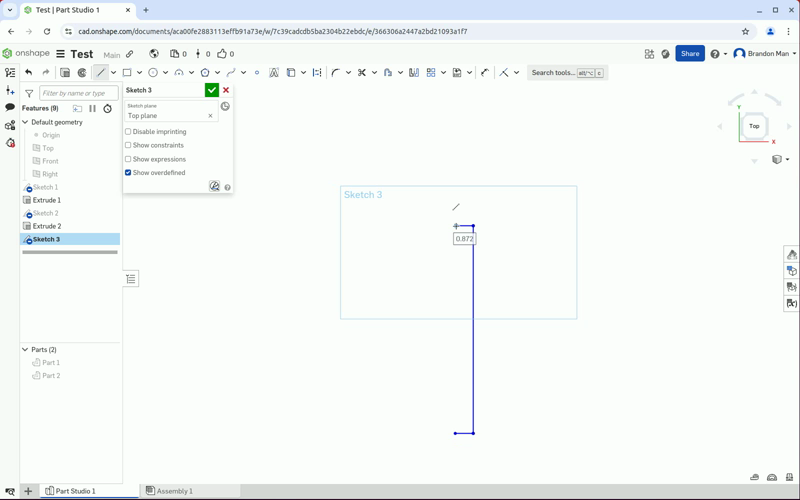
scroll(-6)
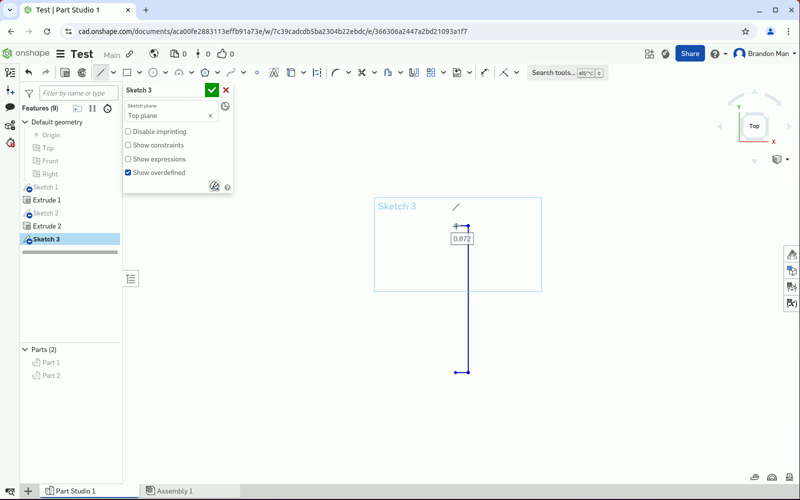
scroll(-6)
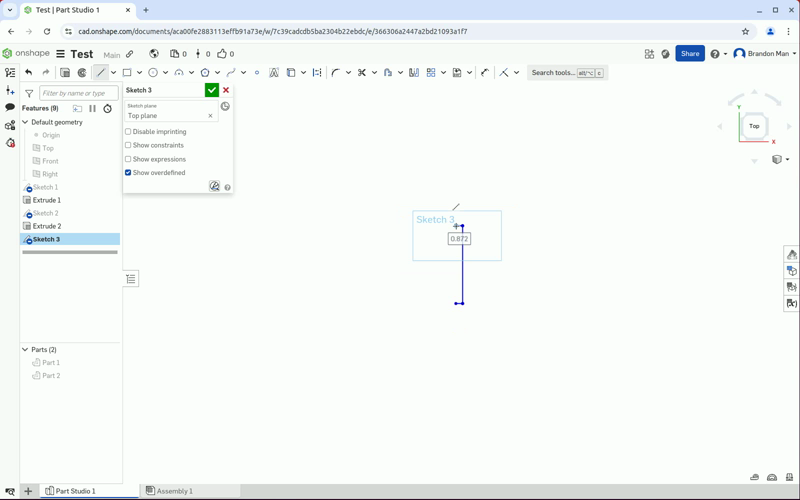
scroll(-6)
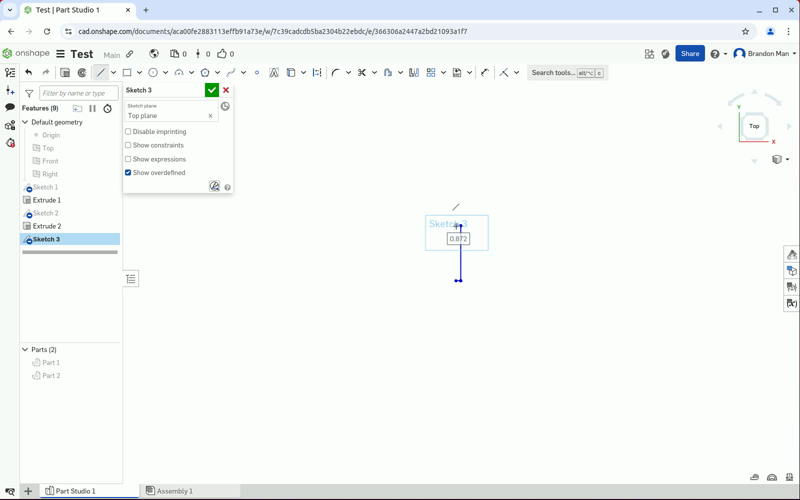
key_up(shift)
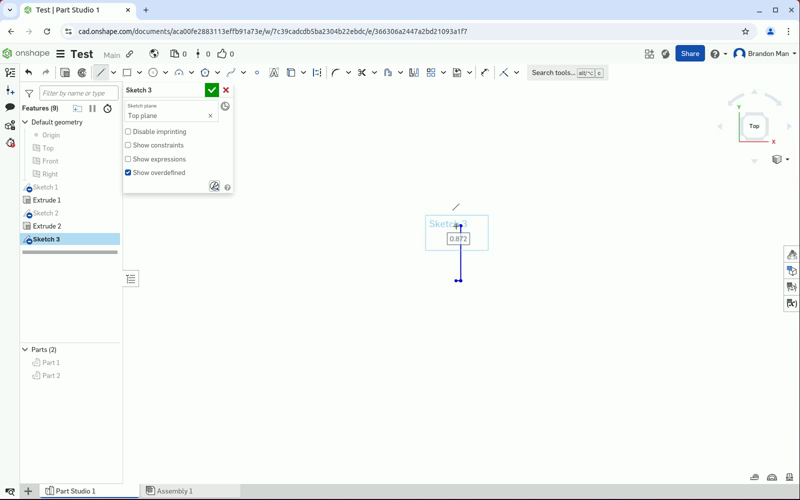
mouse_move(486, 225)
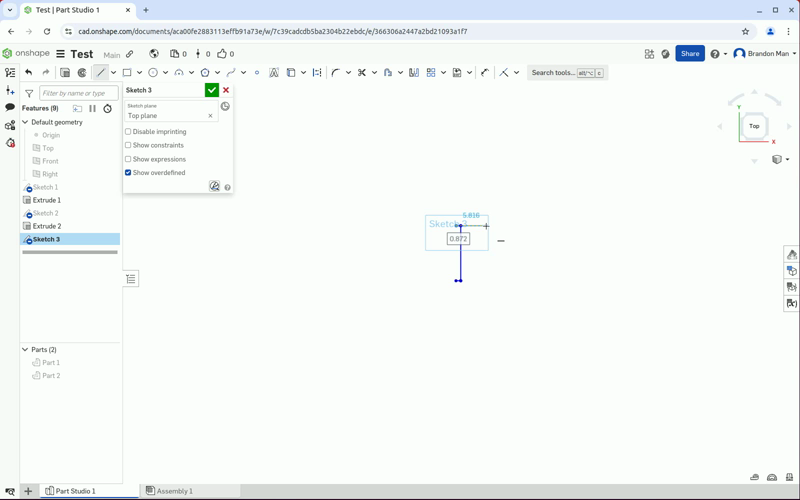
key_down(shift)
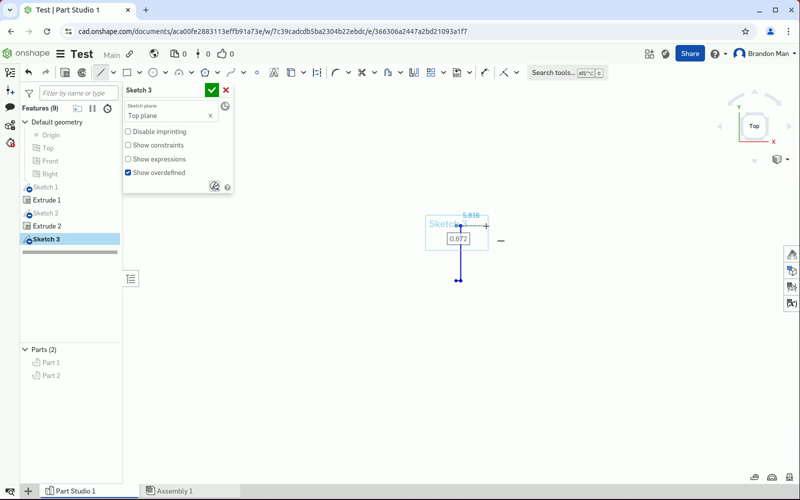
mouse_move(456, 280)
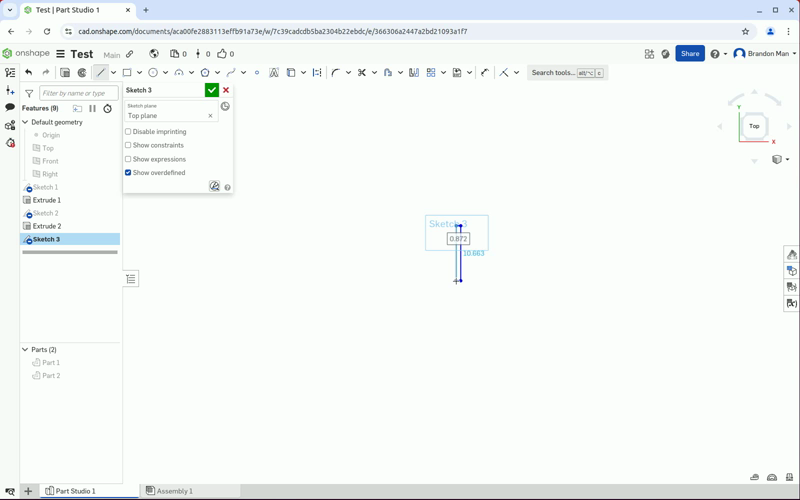
key_up(shift)
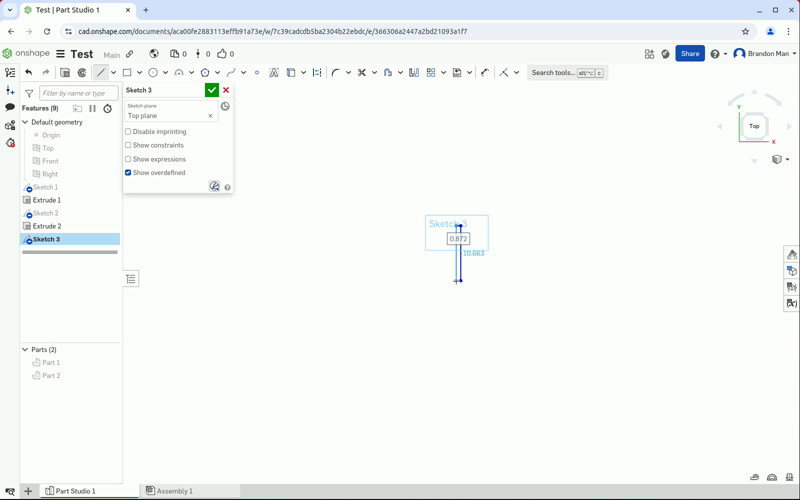
click(456, 280)
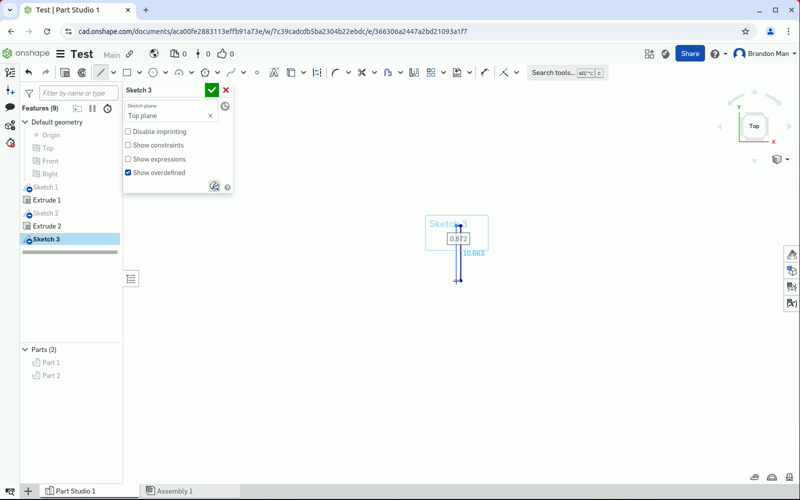
key(esc)
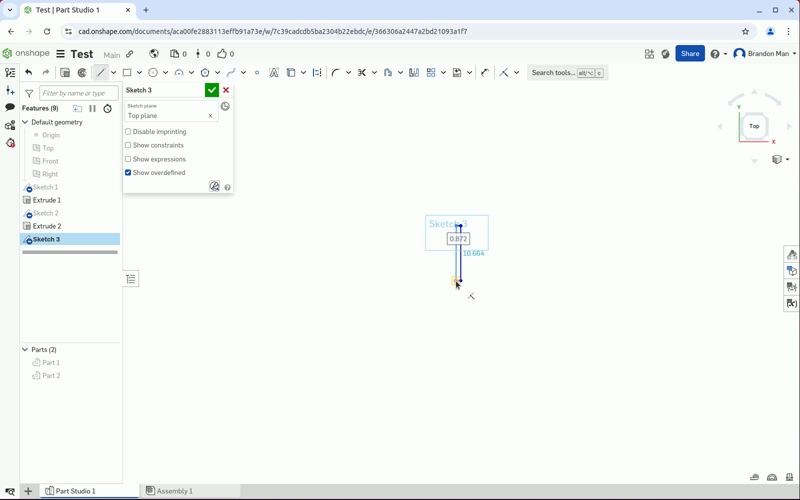
mouse_move(460, 250)
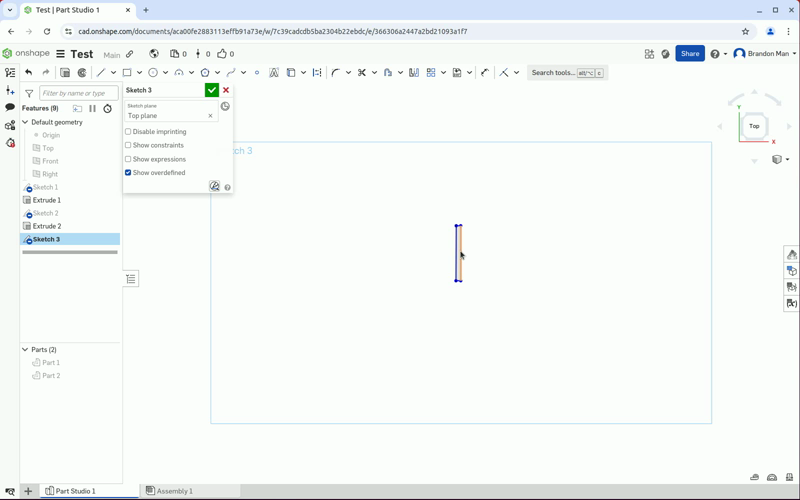
scroll(6)
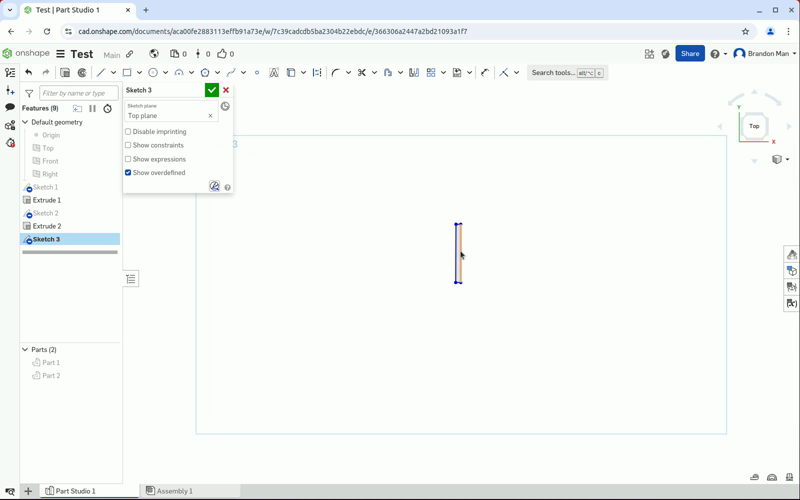
scroll(6)
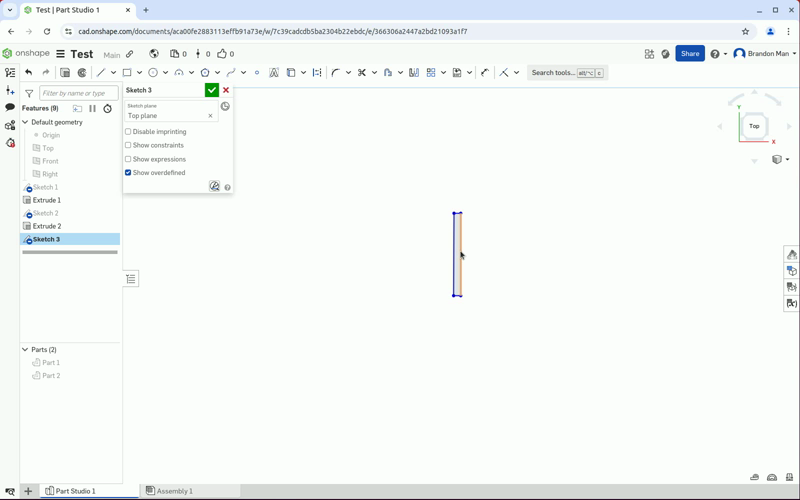
scroll(6)
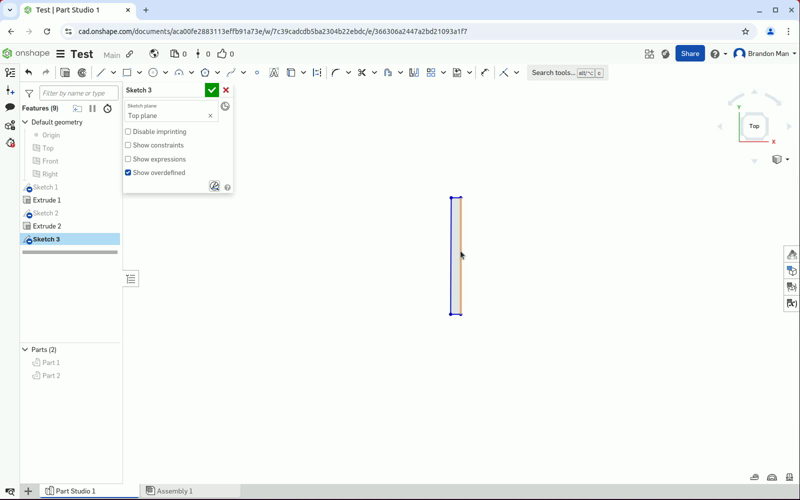
scroll(6)
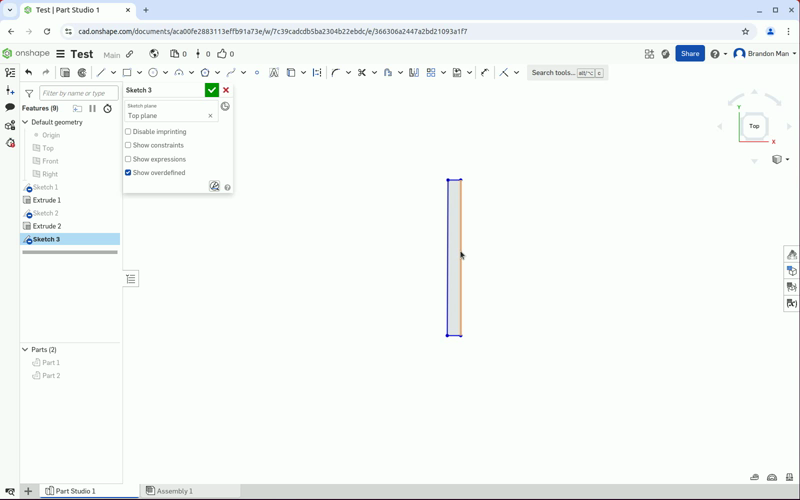
scroll(6)
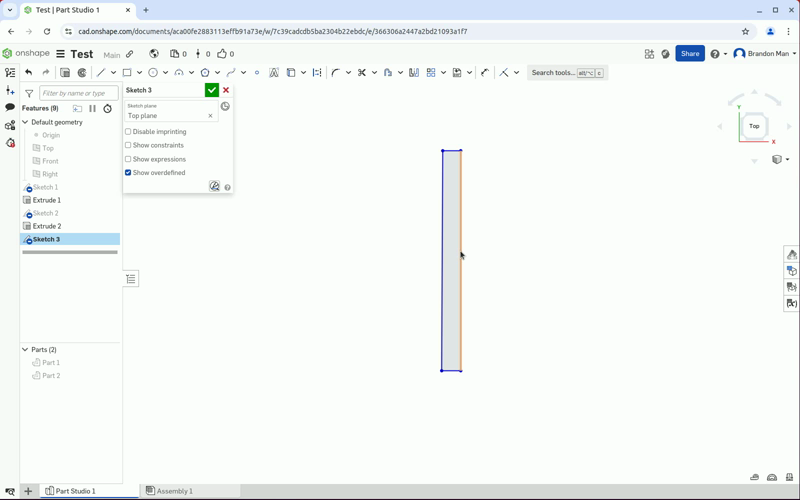
scroll(6)
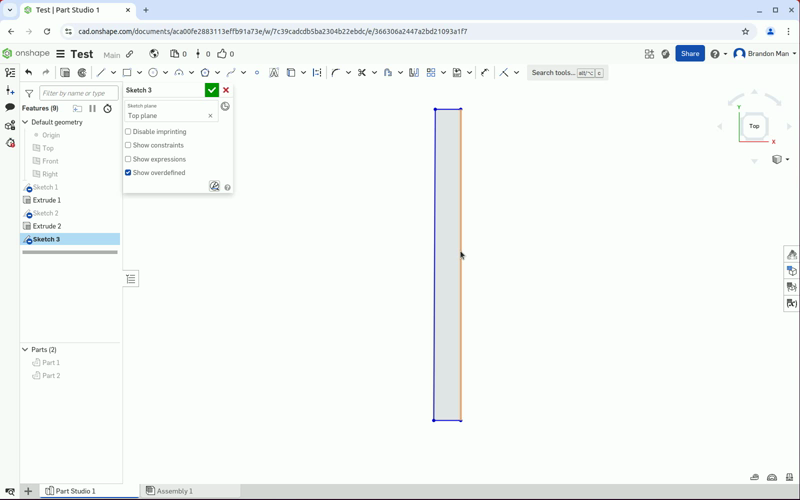
scroll(6)
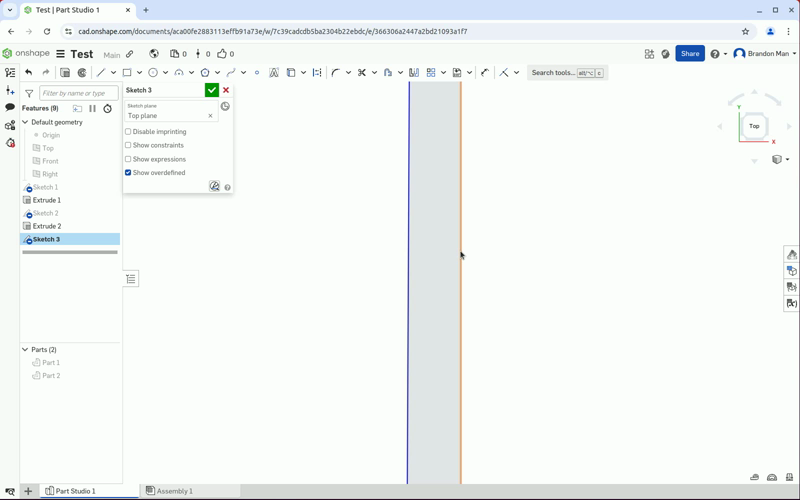
click(460, 250)
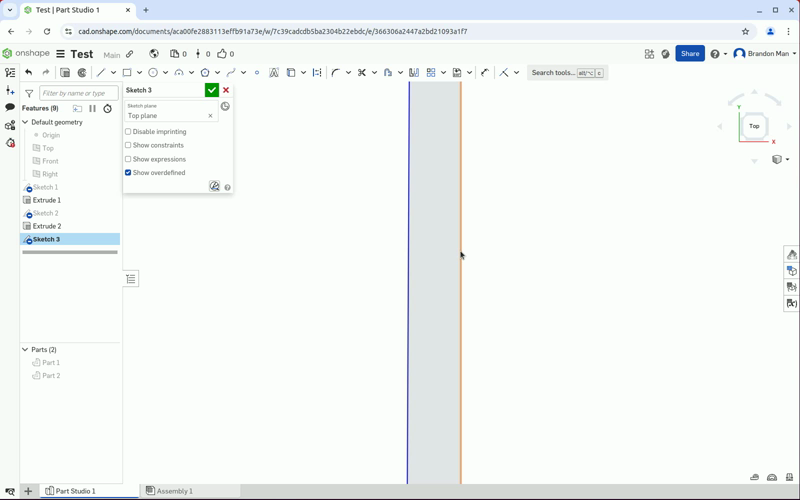
scroll(-6)
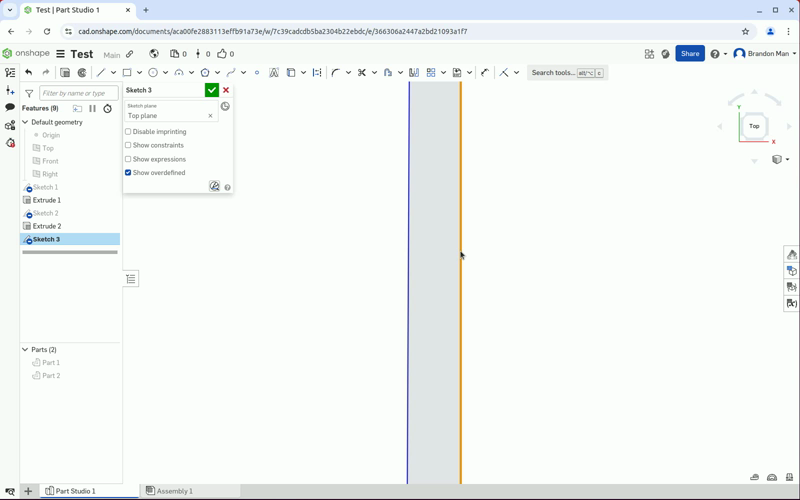
scroll(-6)
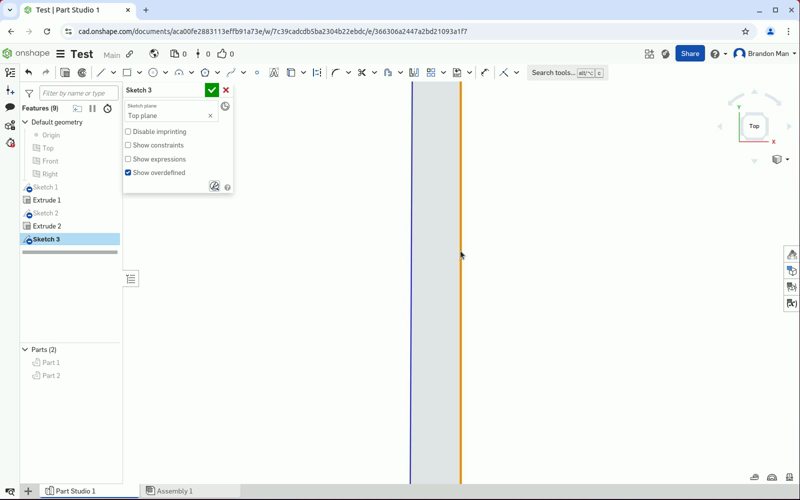
scroll(-6)
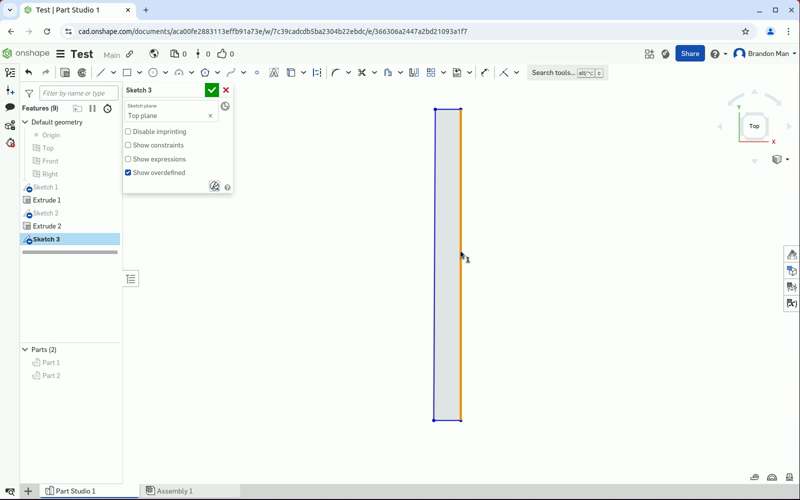
scroll(-6)
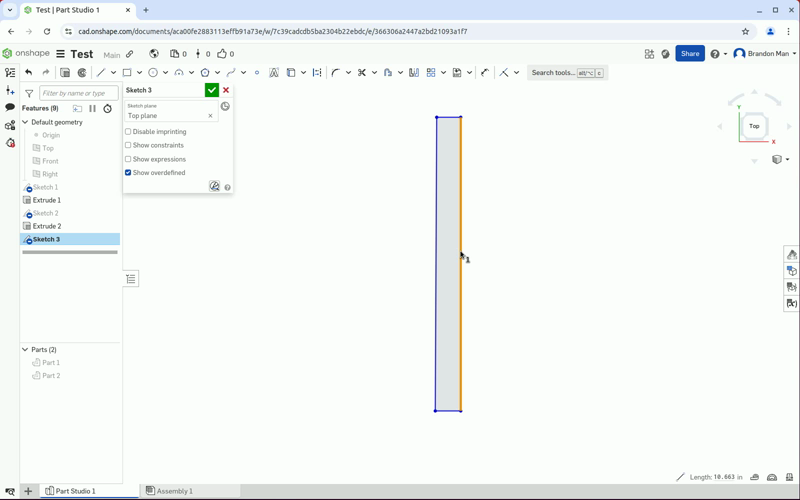
scroll(-6)
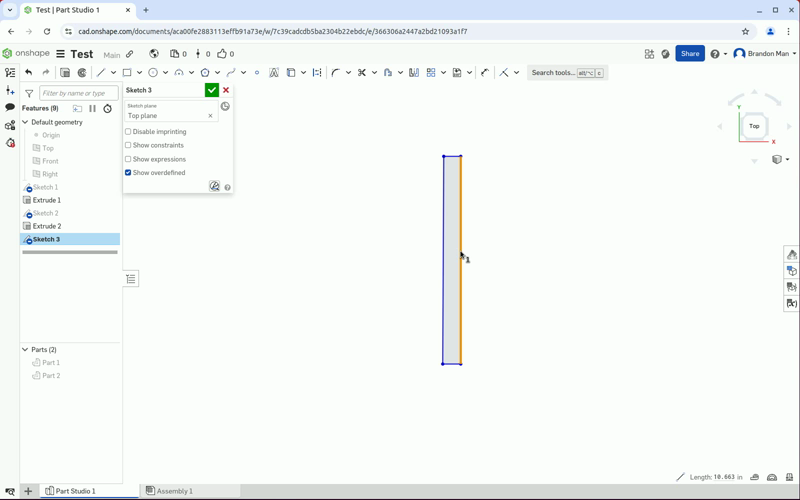
scroll(-6)
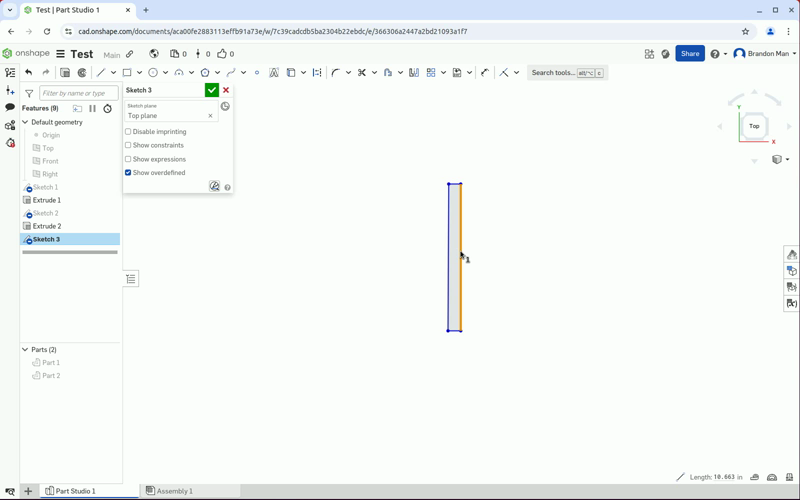
scroll(-6)
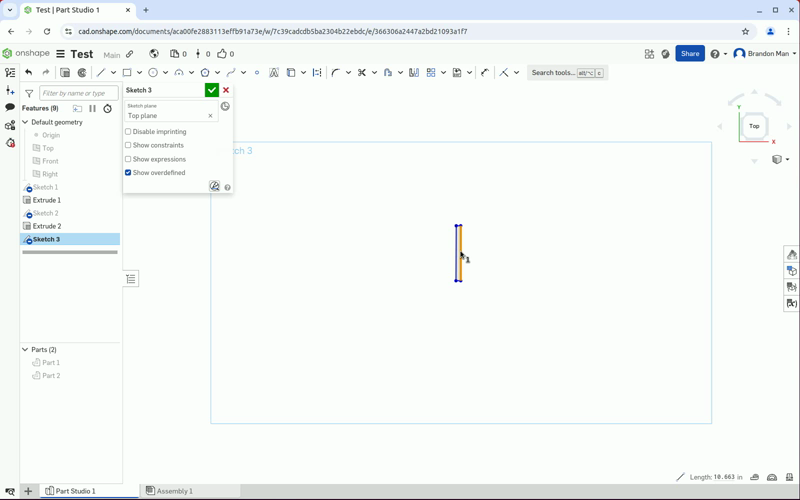
mouse_move(73, 352)
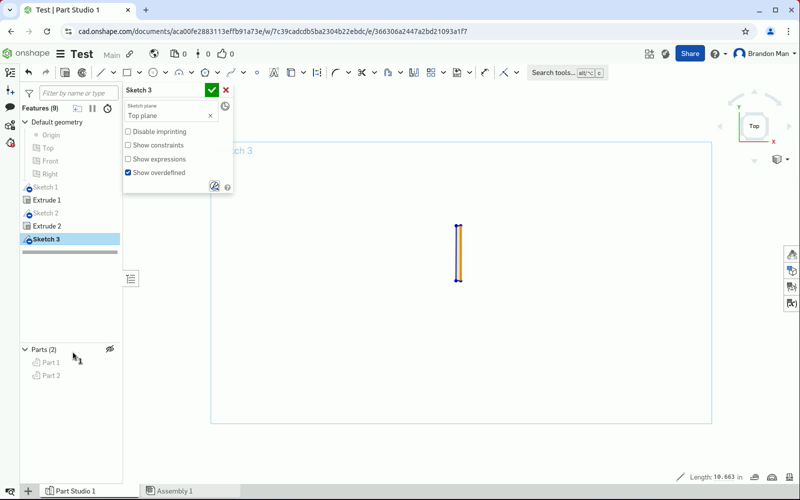
key(shift+y)
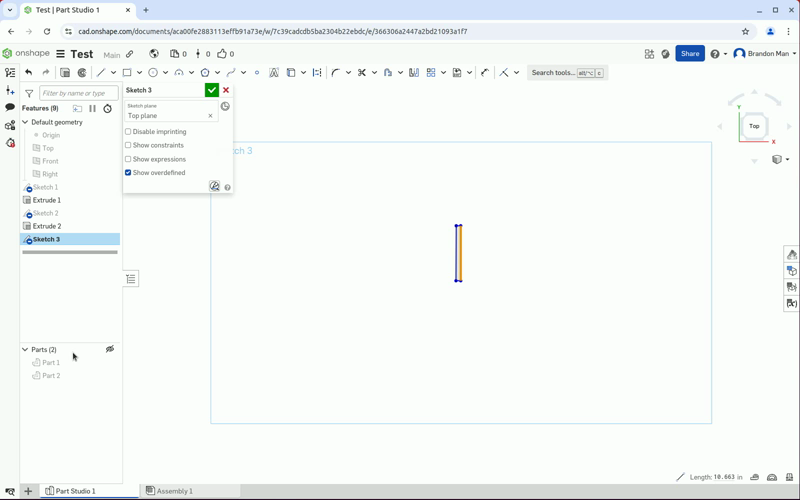
key(shift+e)
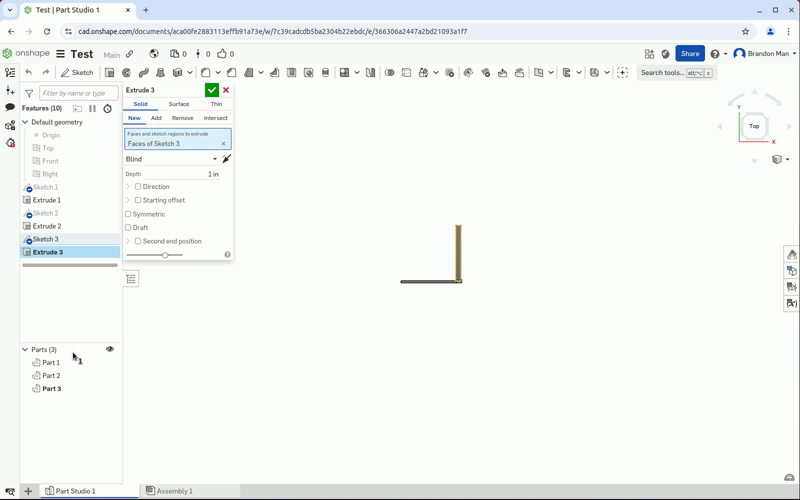
mouse_move(143, 106)
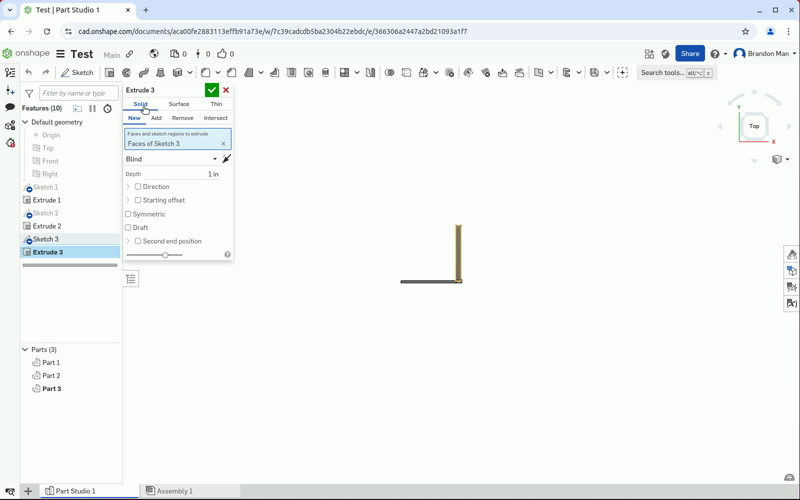
click(143, 106)
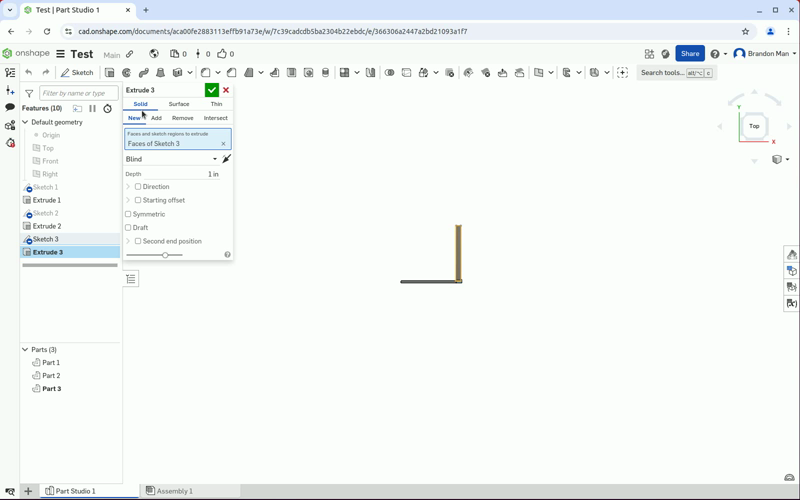
mouse_move(137, 120)
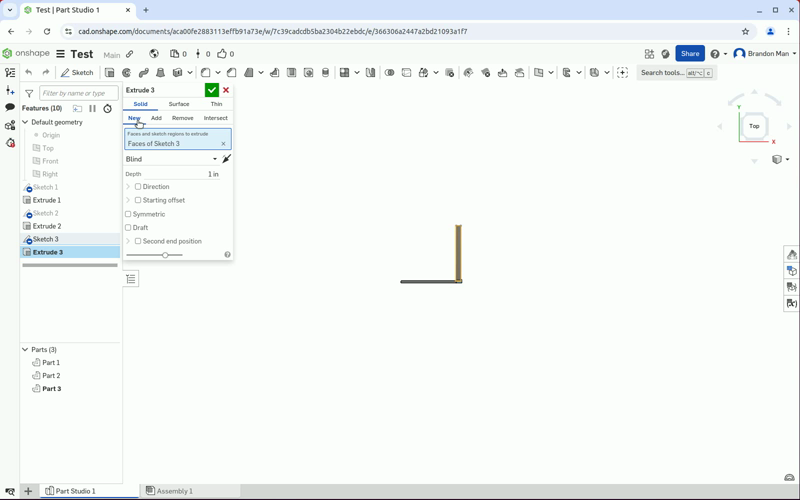
click(137, 120)
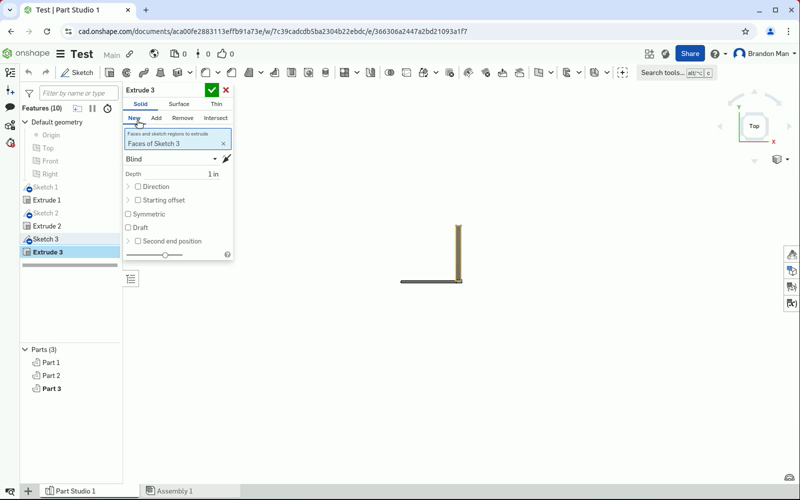
key(tab, 4)
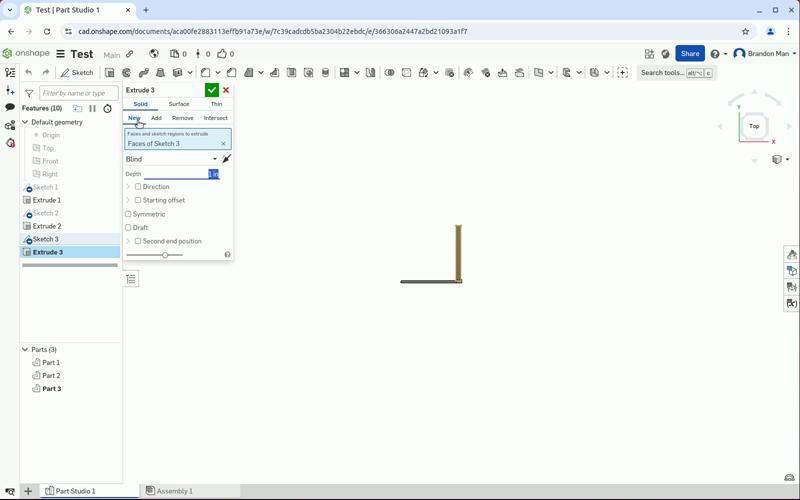
text(23.108)
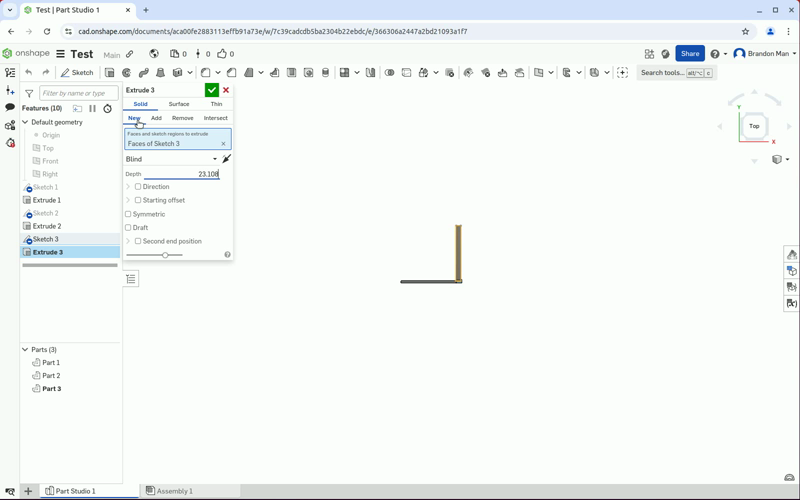
key(enter)
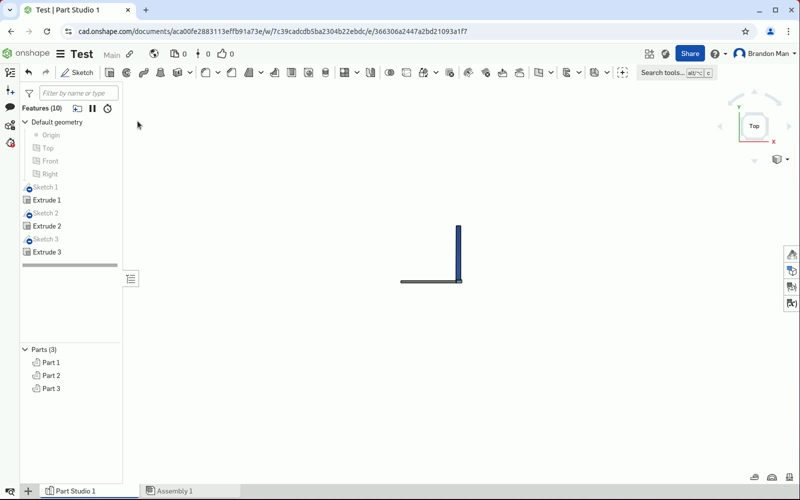
key(shift+h)
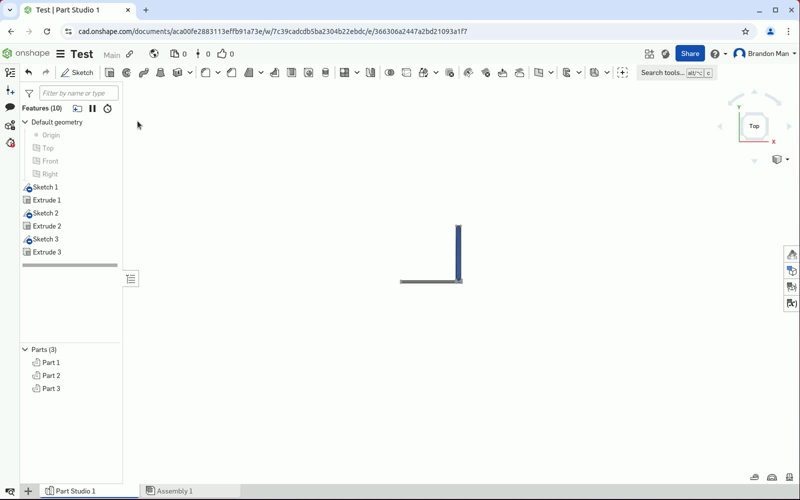
key(shift+h)
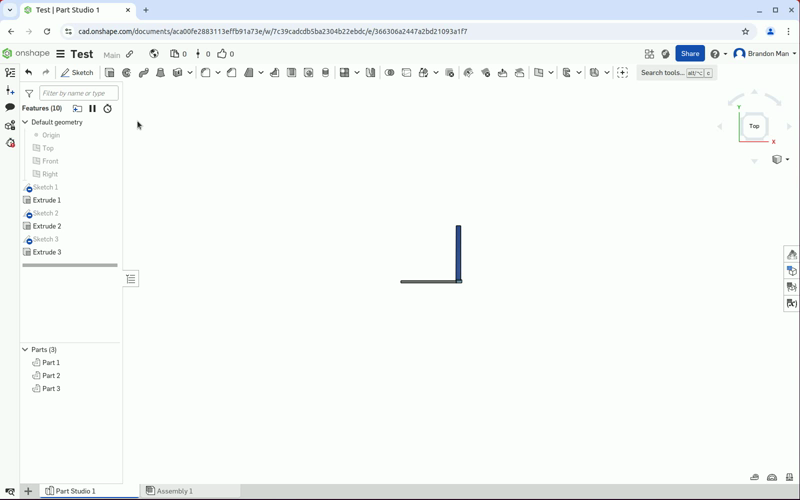
mouse_move(73, 189)
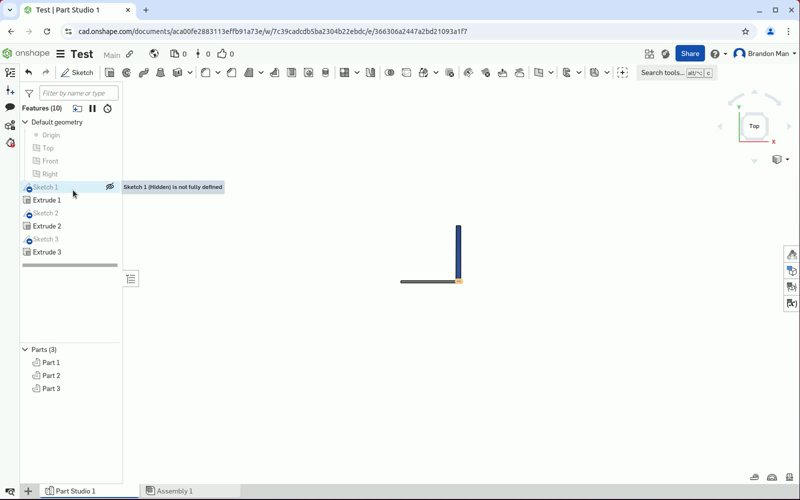
click(73, 189)
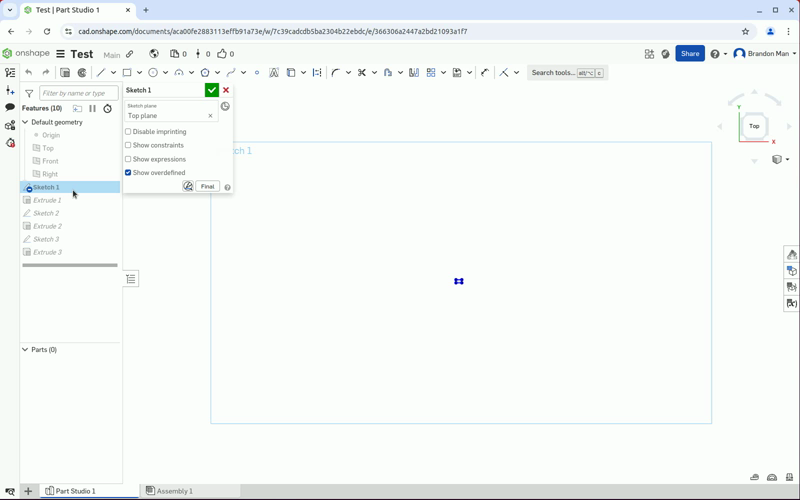
mouse_move(229, 92)
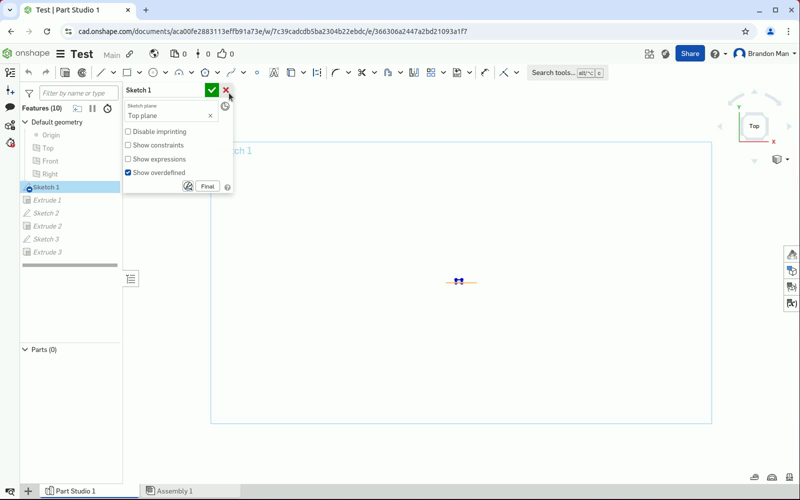
click(229, 92)
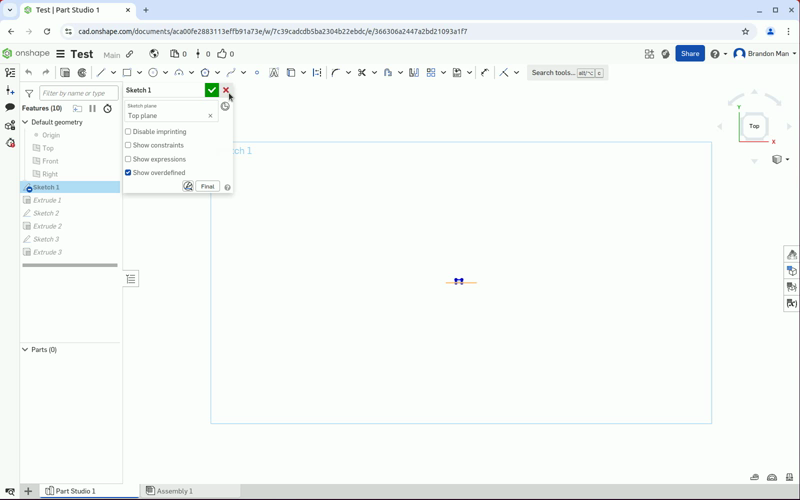
key(shift+s)
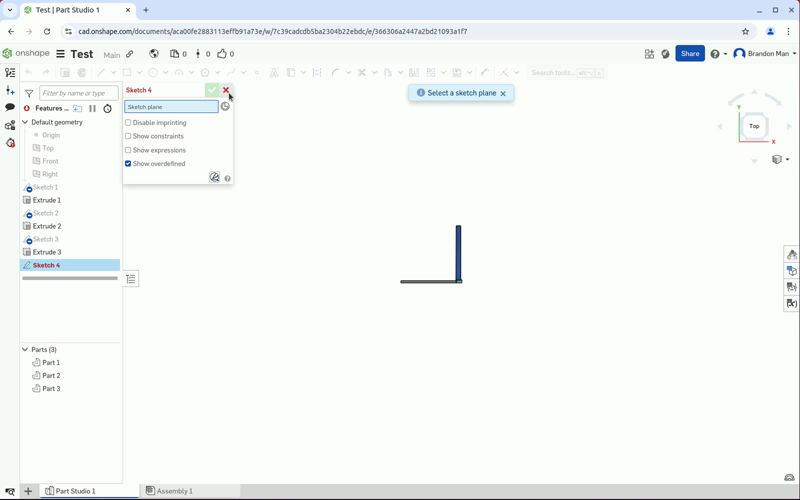
mouse_move(73, 150)
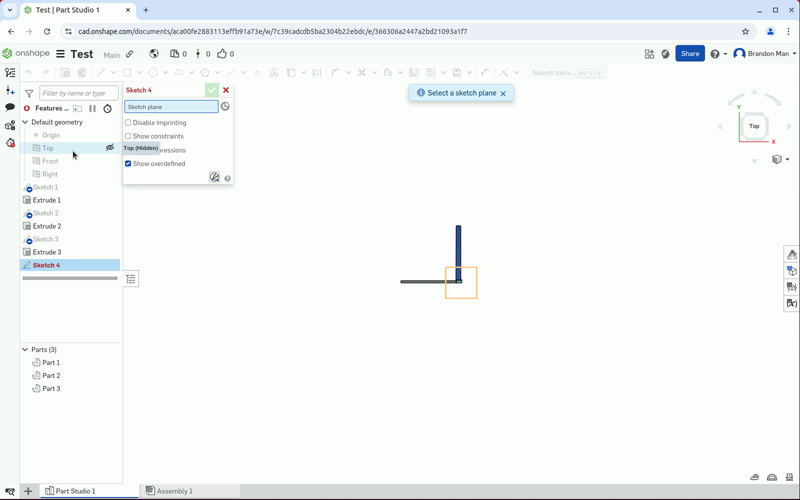
click(73, 150)
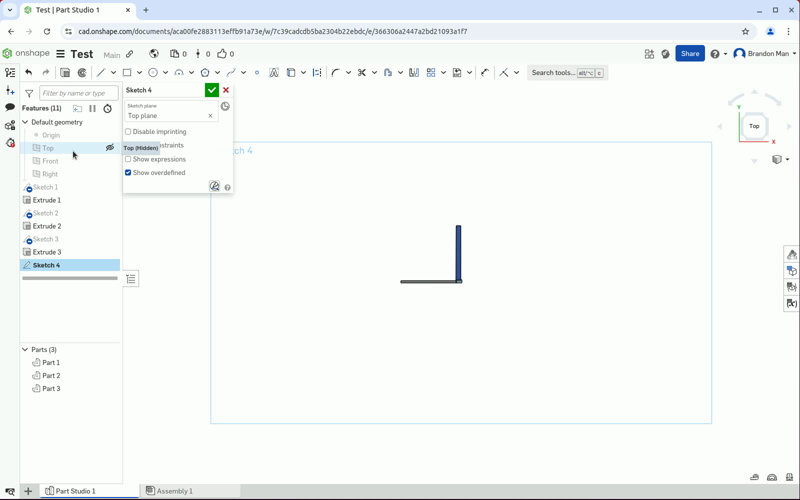
mouse_move(73, 352)
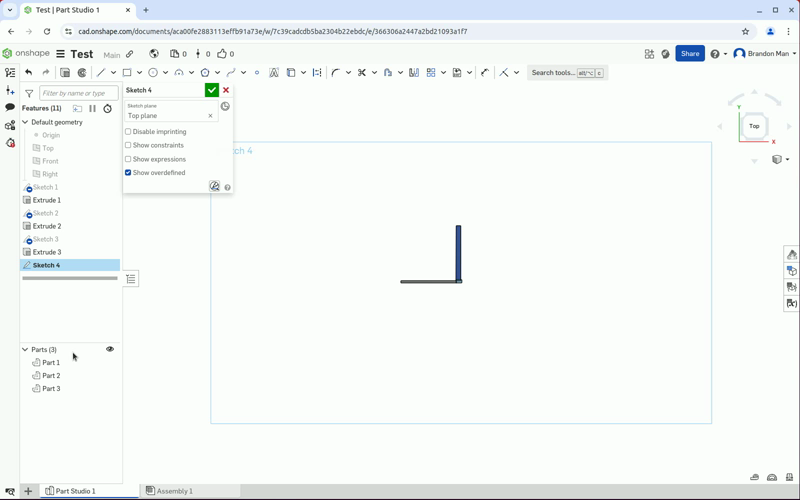
key(y)
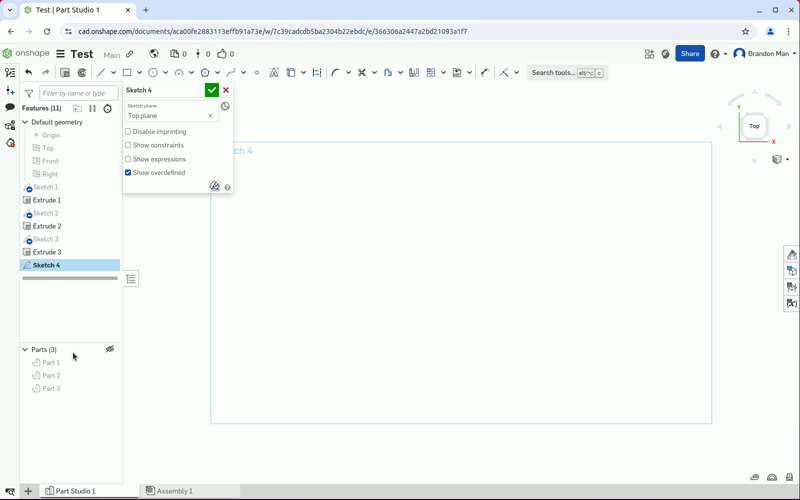
key(l)
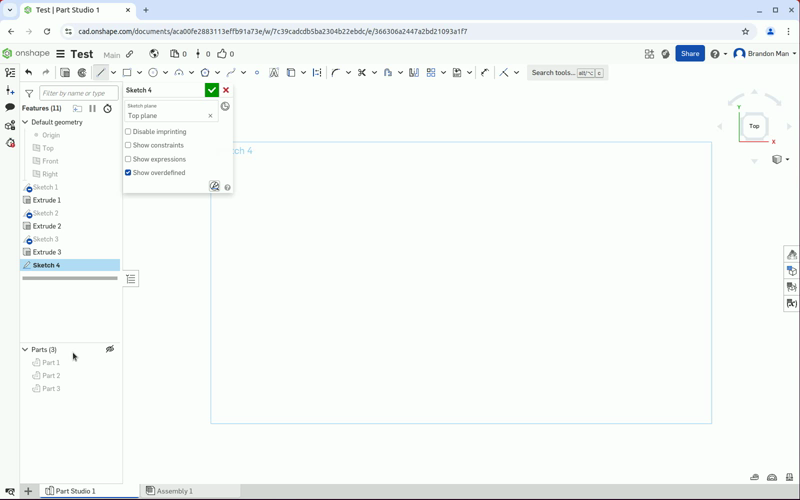
key_down(shift)
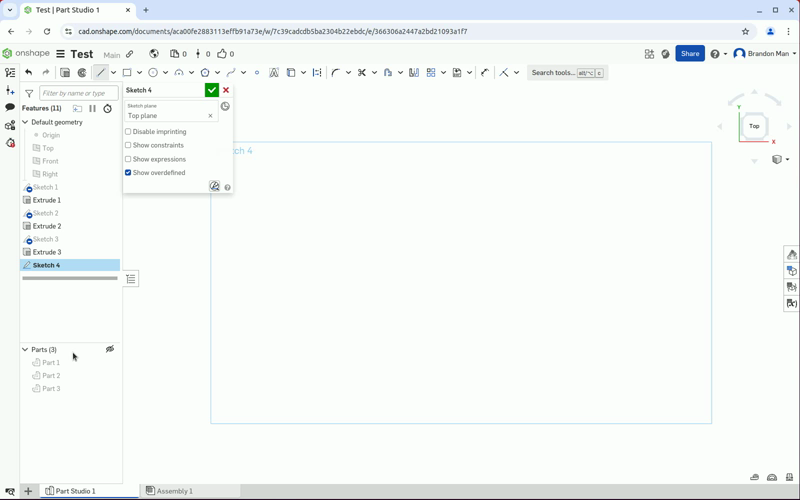
mouse_move(456, 282)
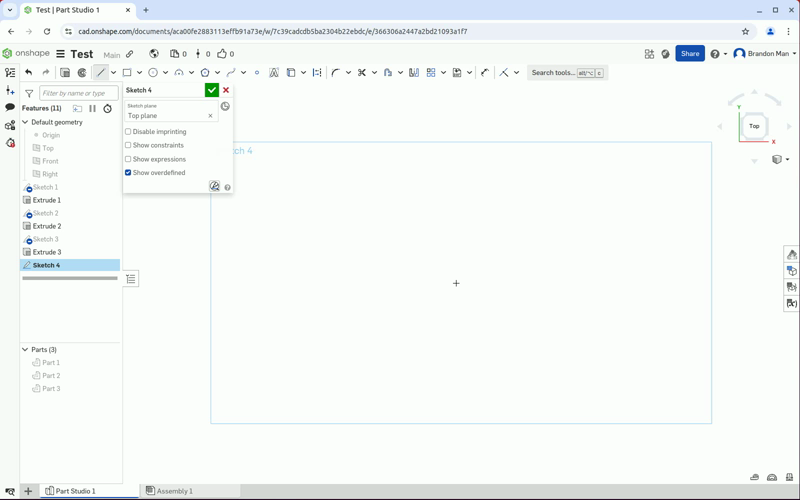
click(456, 282)
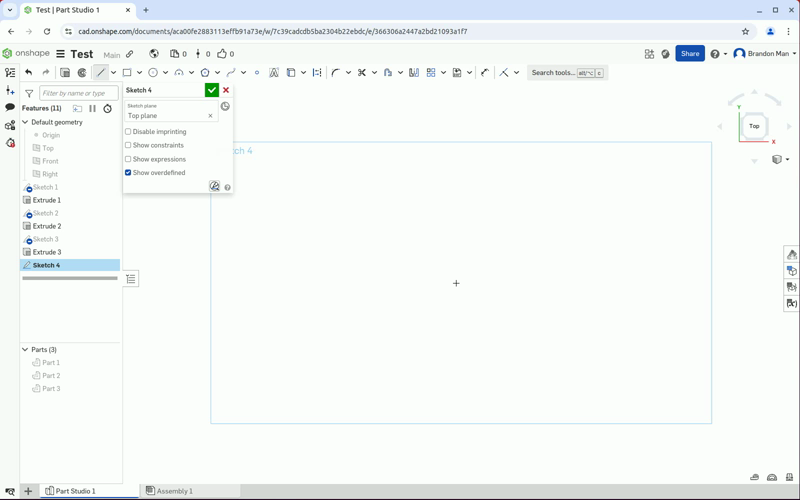
key_up(shift)
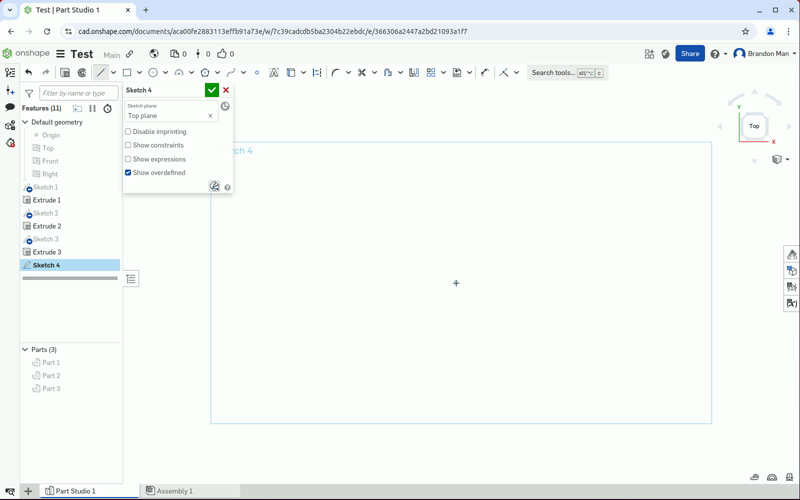
key_down(shift)
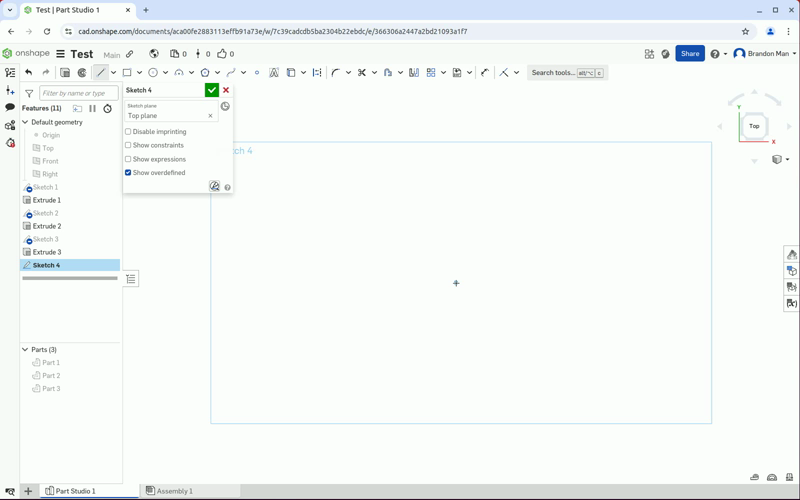
mouse_move(486, 282)
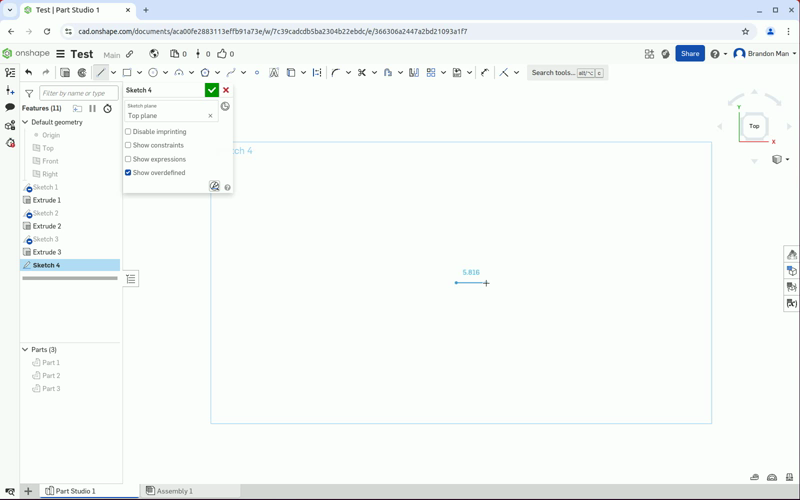
mouse_move(461, 282)
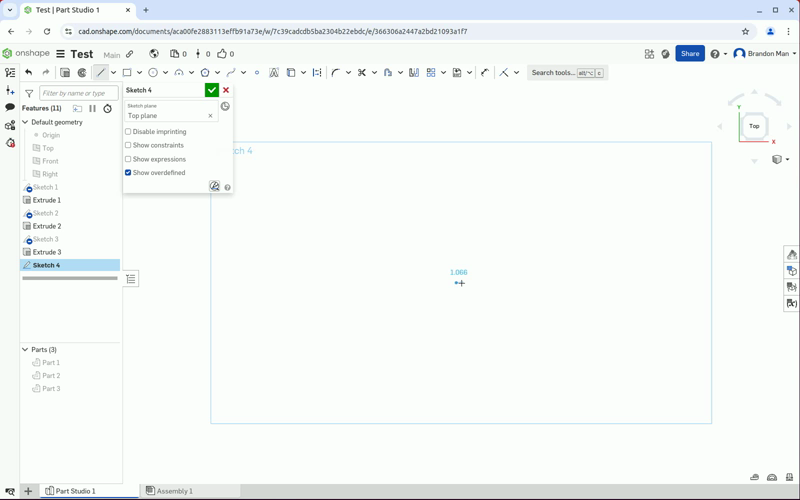
scroll(6)
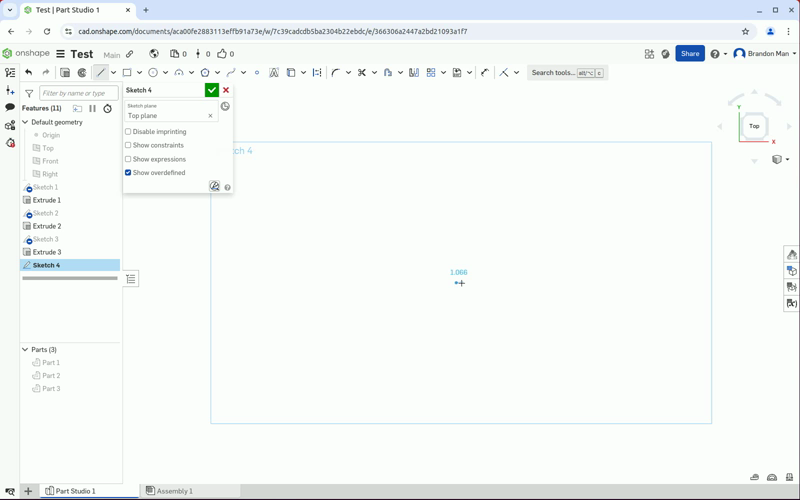
scroll(6)
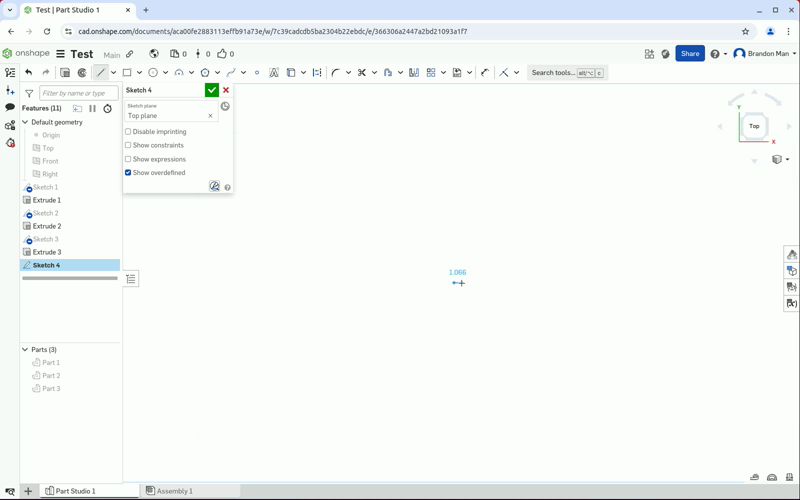
scroll(6)
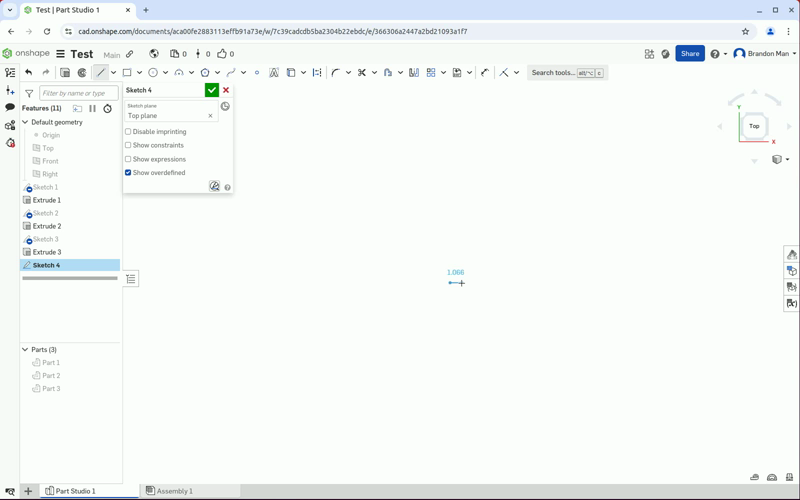
scroll(6)
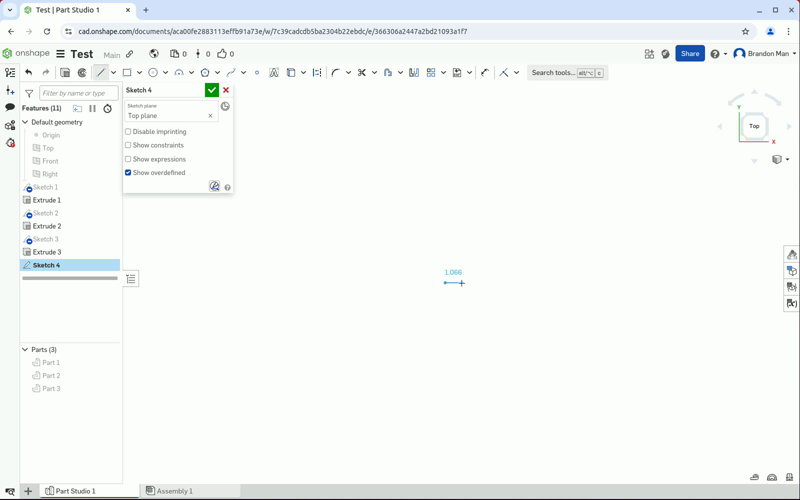
scroll(6)
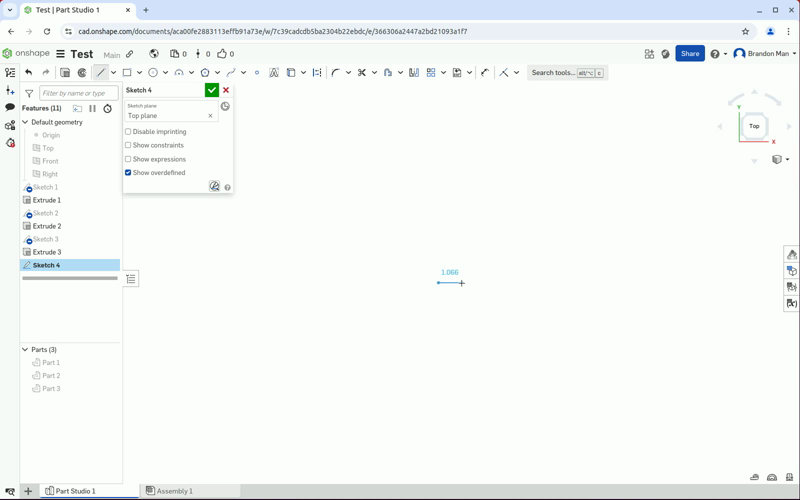
scroll(6)
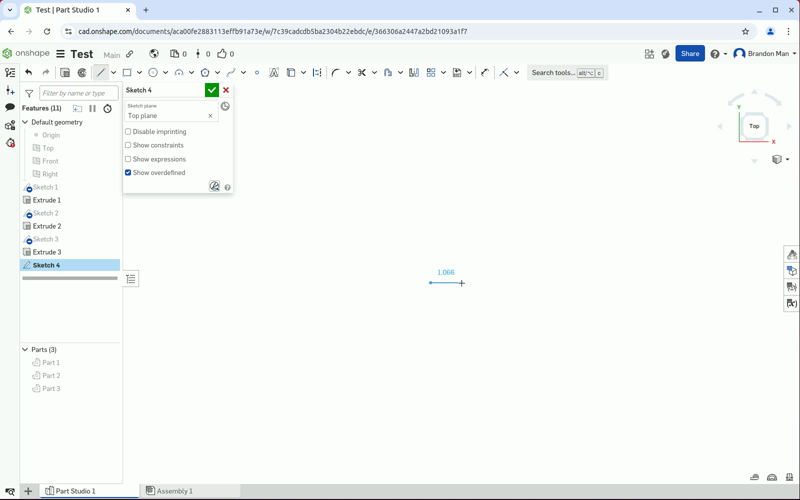
scroll(6)
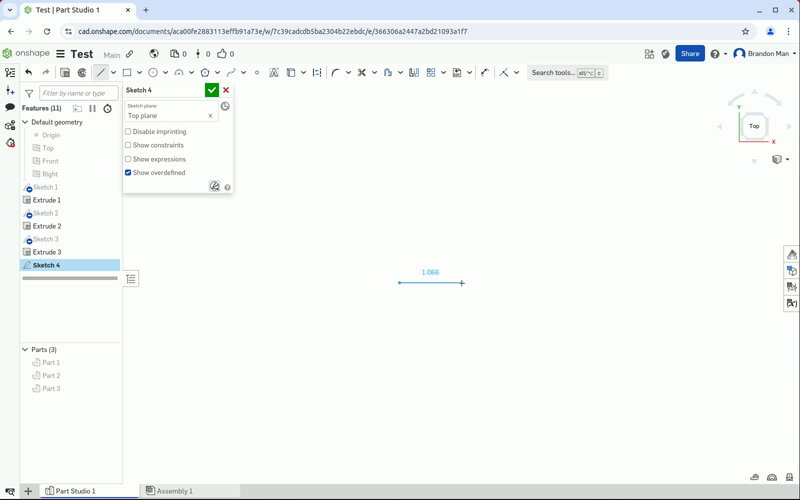
click(461, 282)
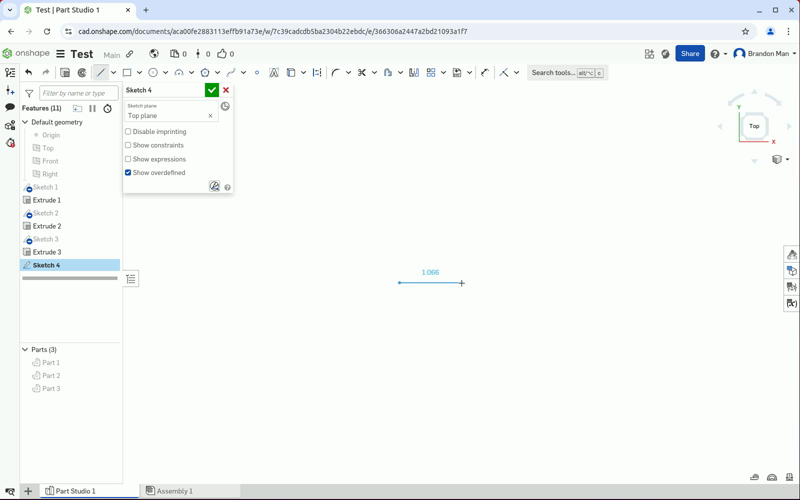
scroll(-6)
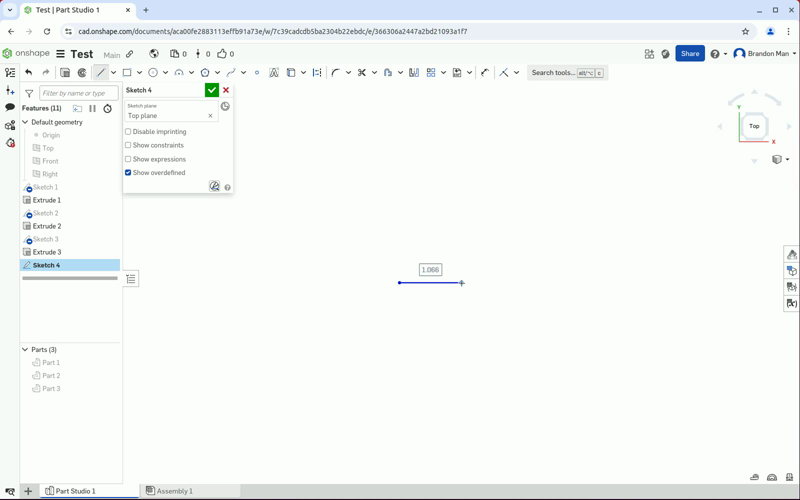
scroll(-6)
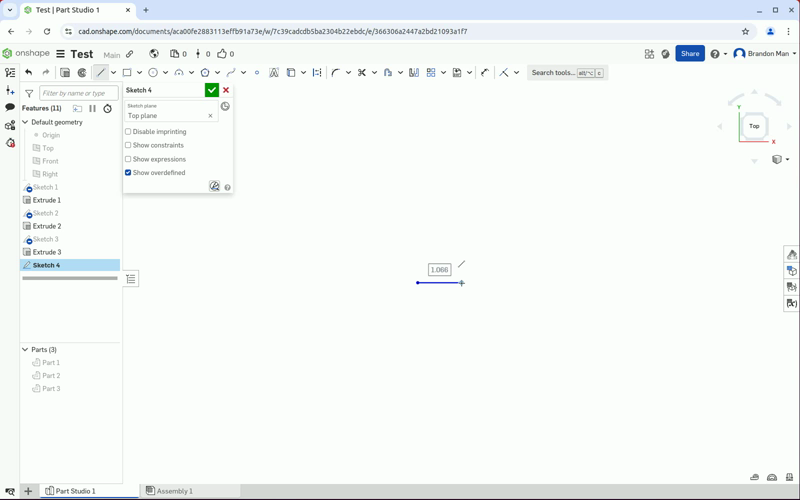
scroll(-6)
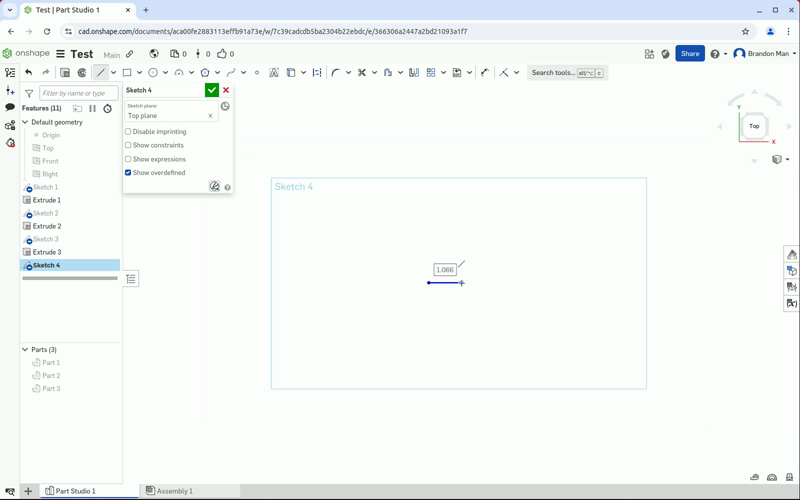
scroll(-6)
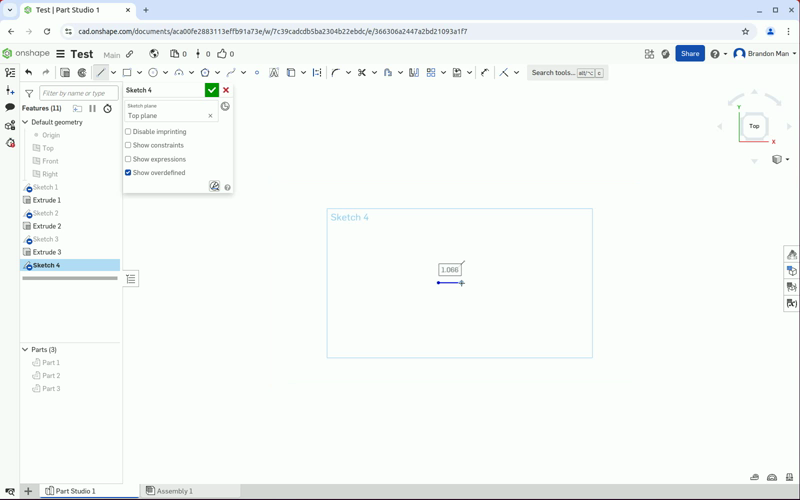
scroll(-6)
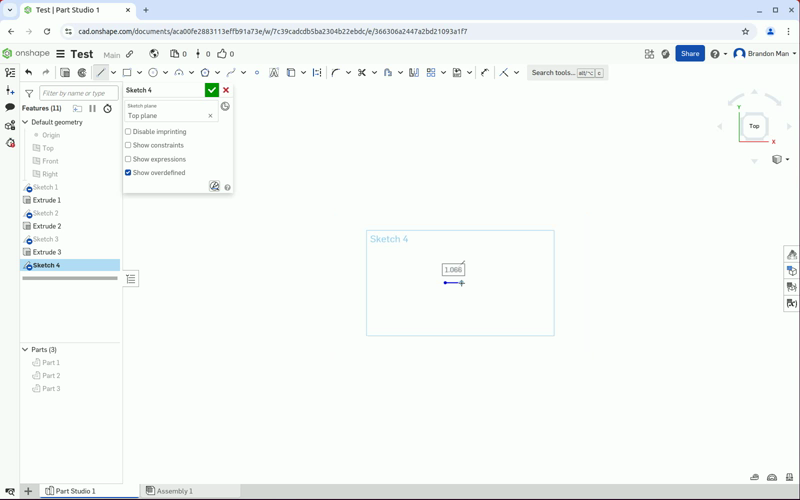
scroll(-6)
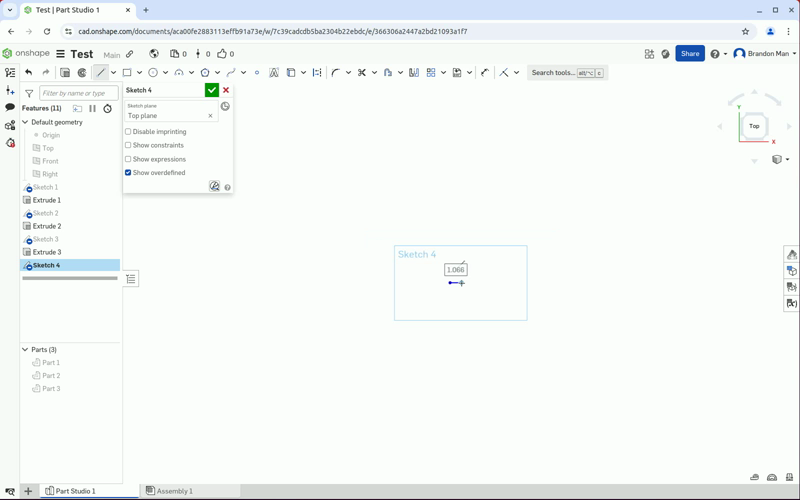
scroll(-6)
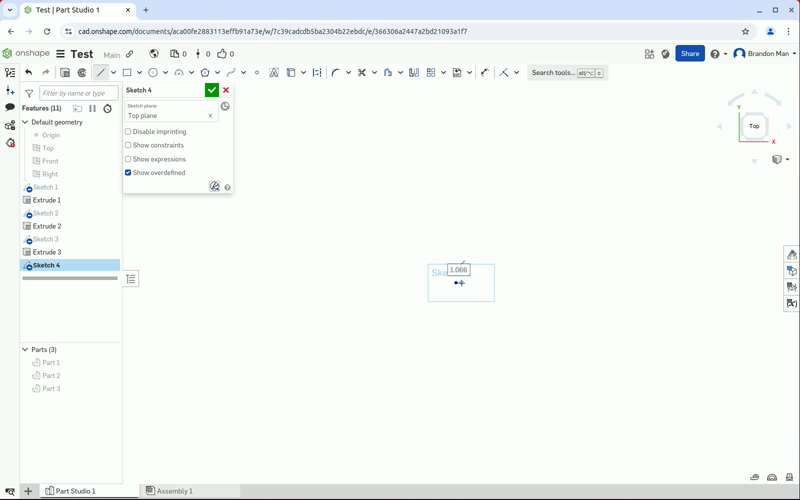
key_up(shift)
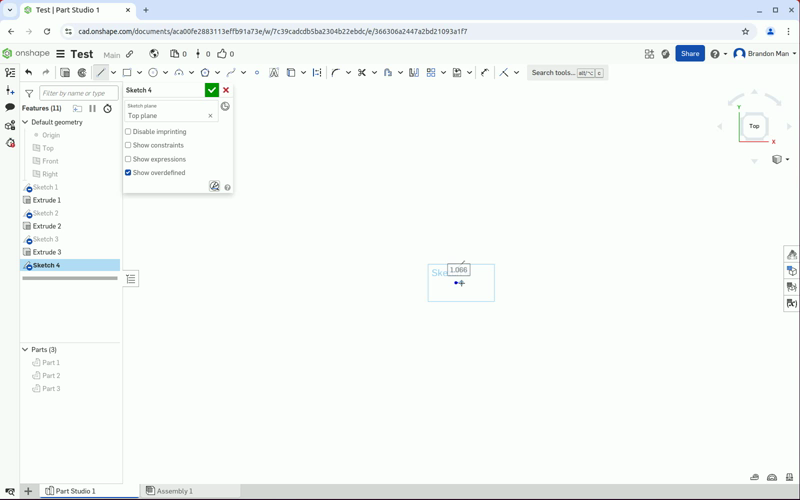
key_down(shift)
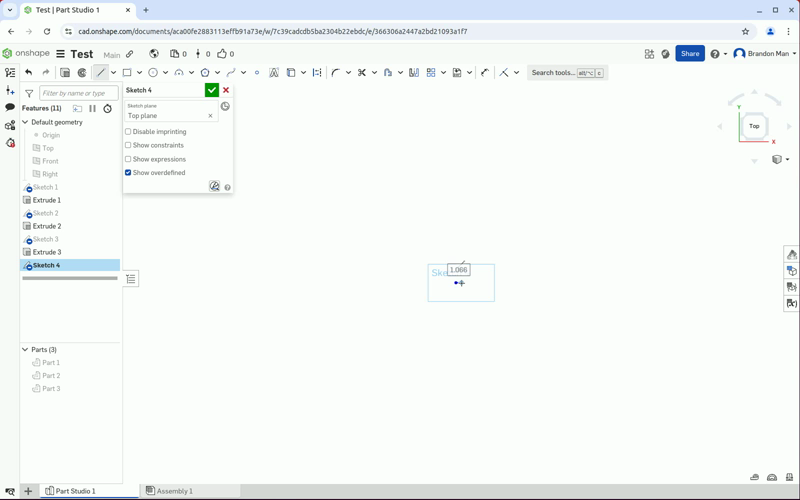
mouse_move(492, 282)
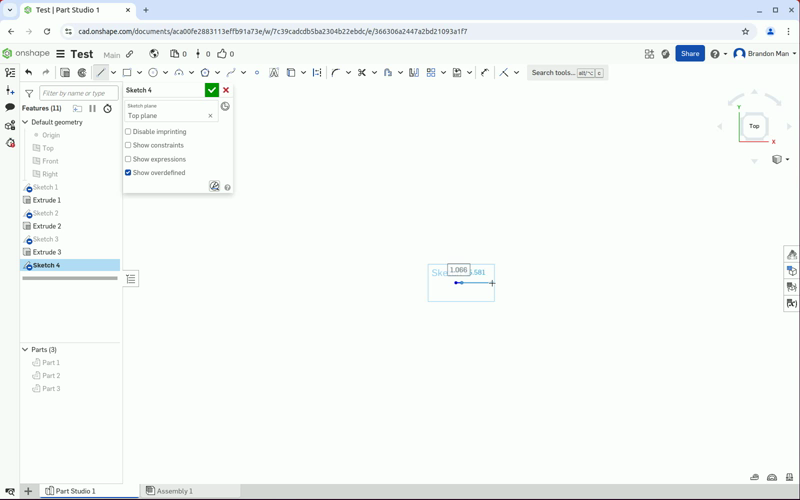
mouse_move(461, 279)
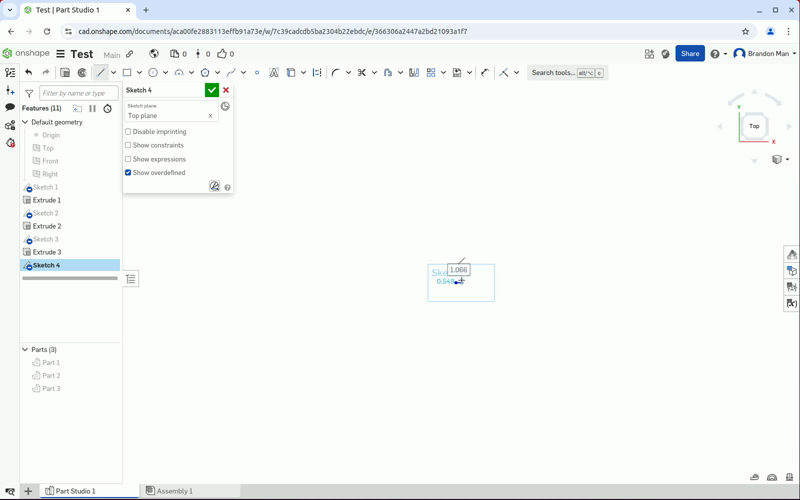
scroll(6)
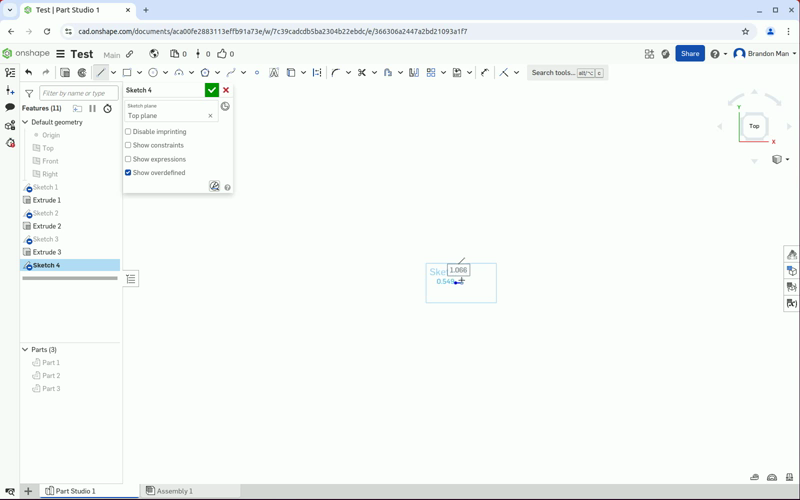
scroll(6)
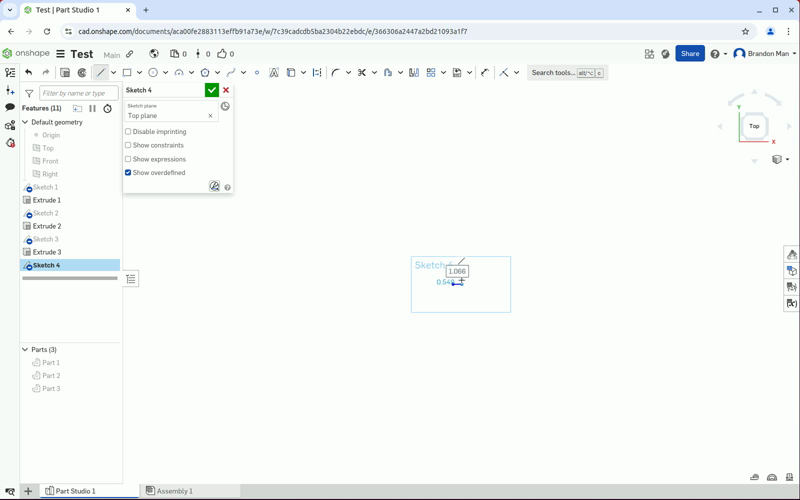
scroll(6)
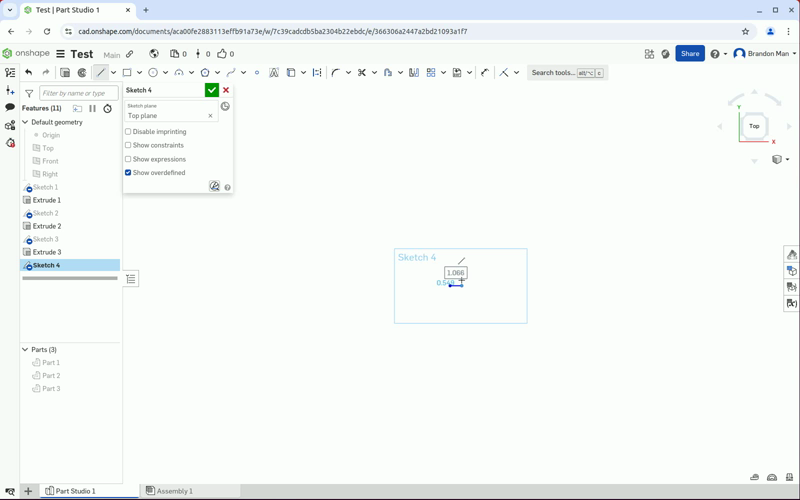
scroll(6)
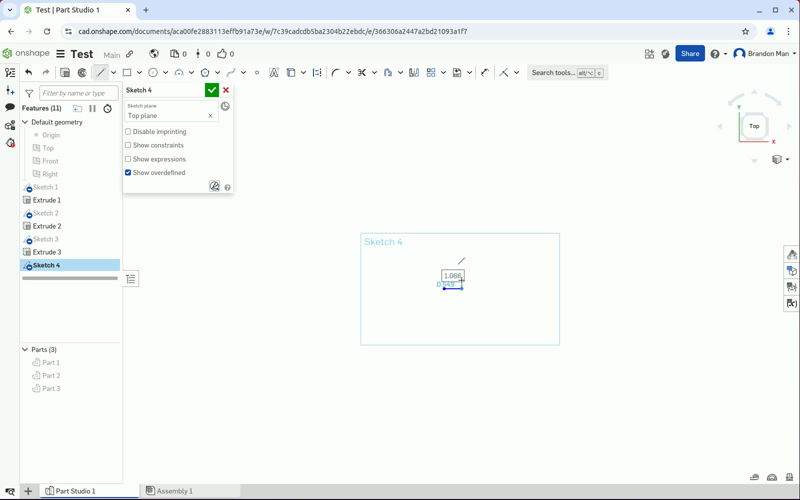
scroll(6)
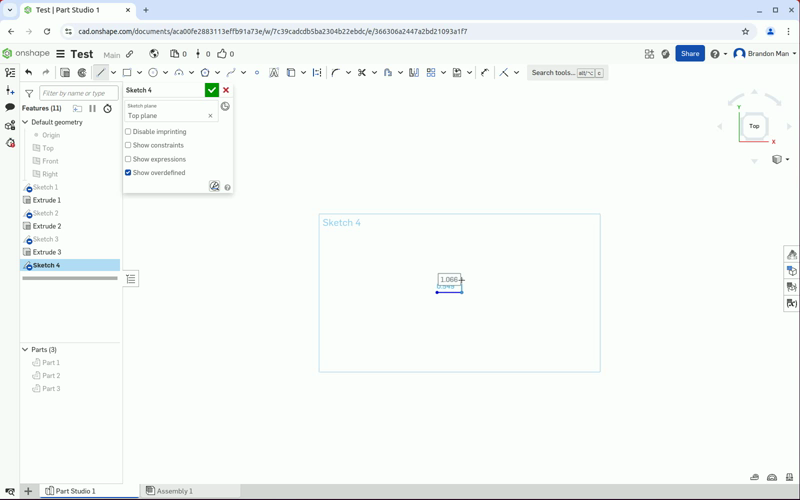
scroll(6)
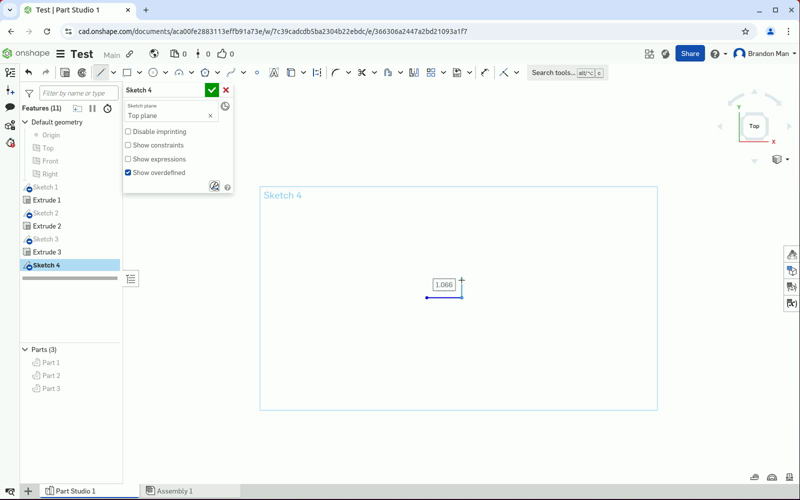
scroll(6)
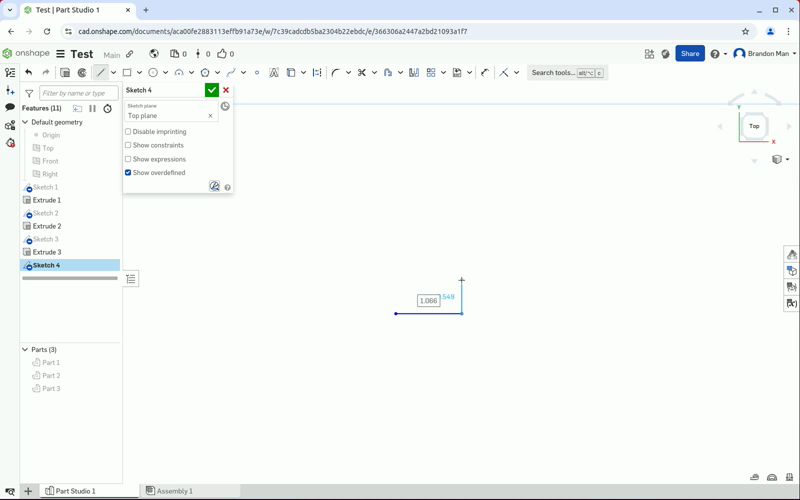
click(461, 279)
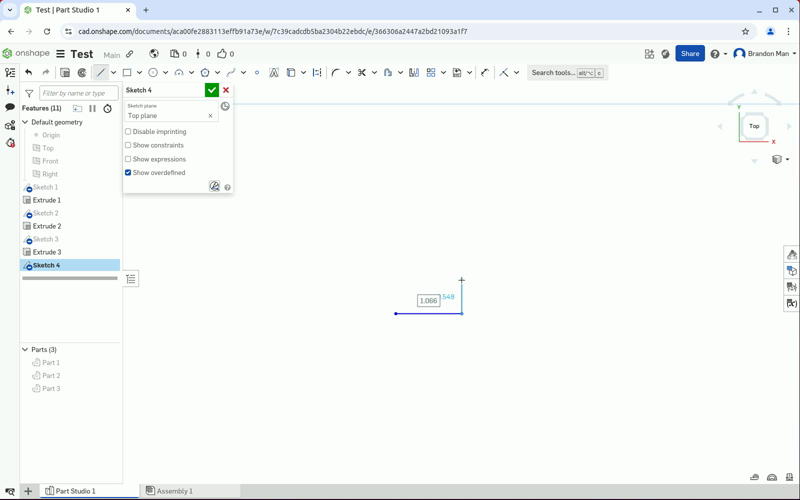
scroll(-6)
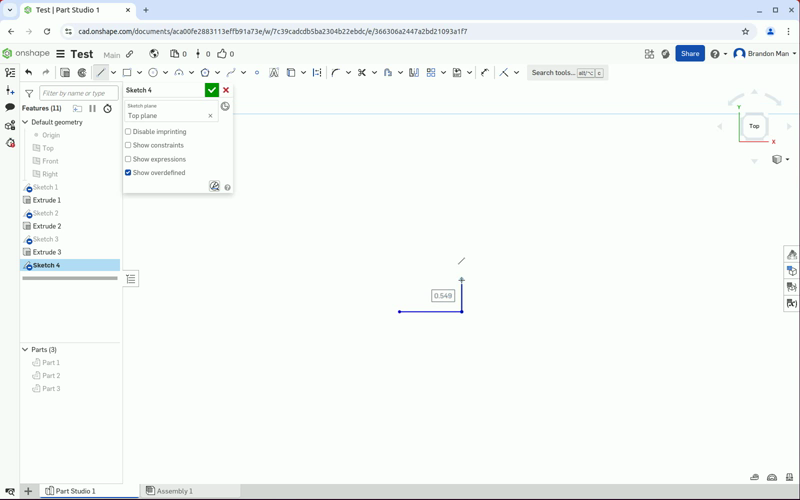
scroll(-6)
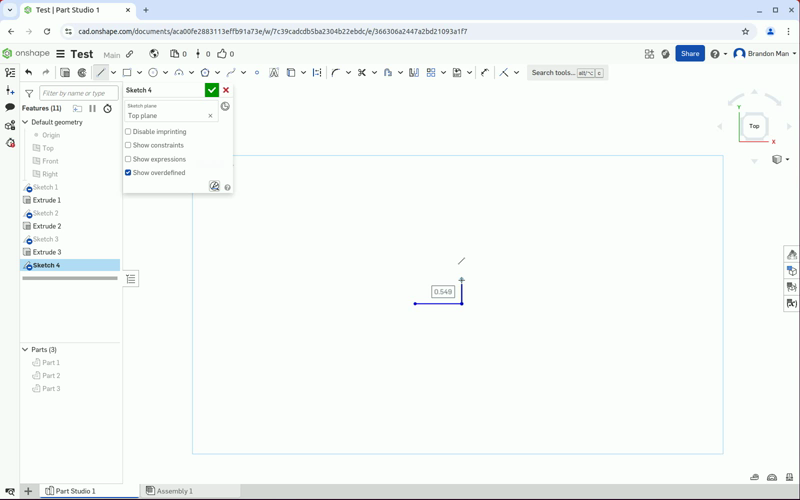
scroll(-6)
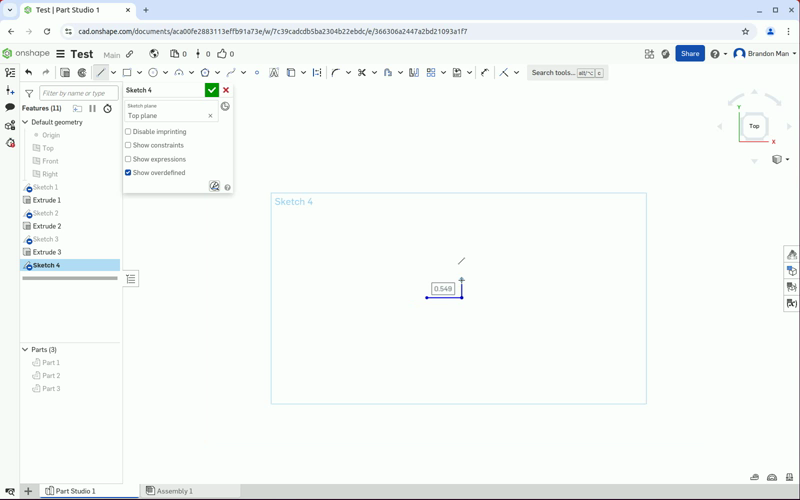
scroll(-6)
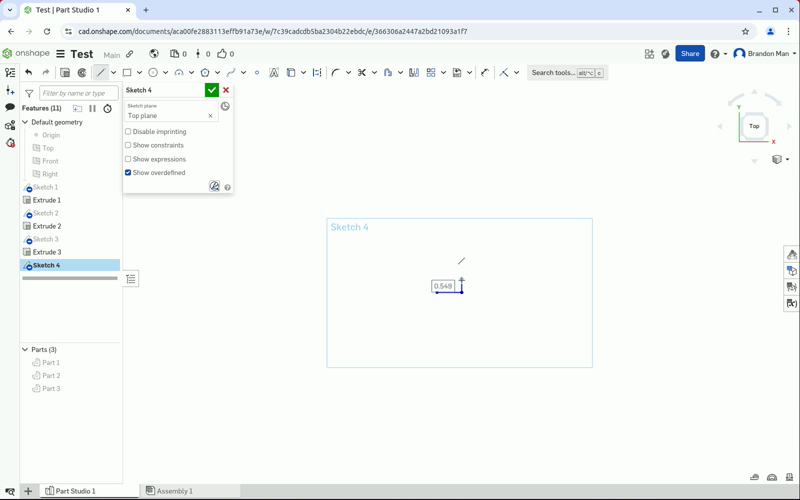
scroll(-6)
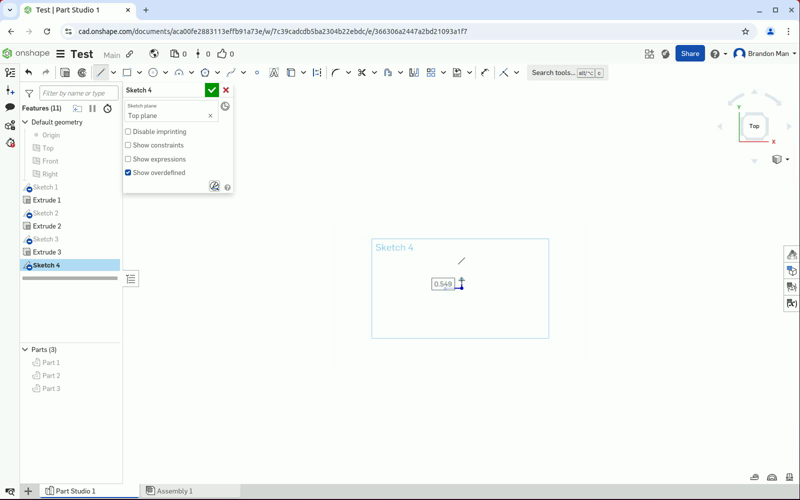
scroll(-6)
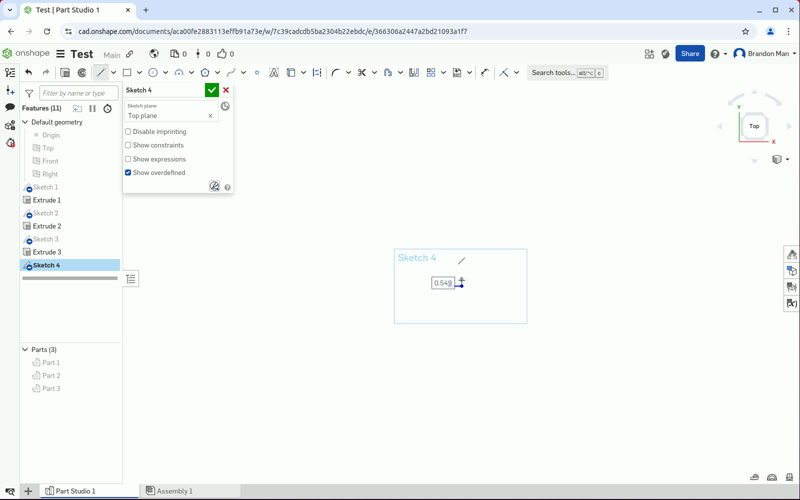
scroll(-6)
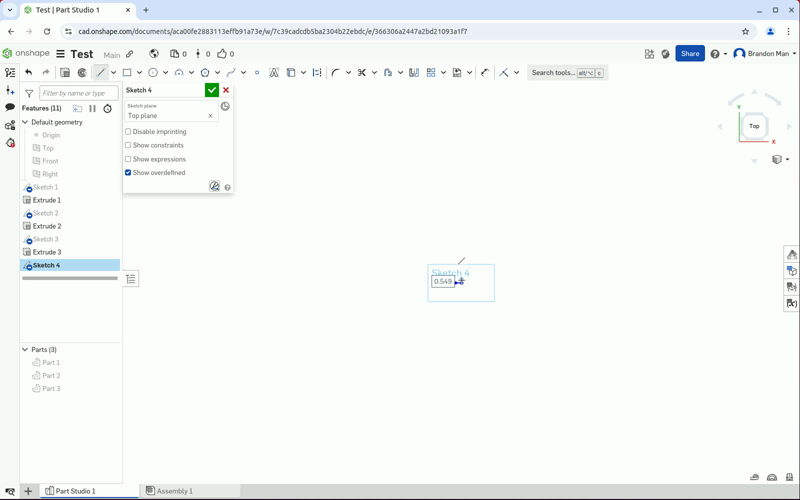
key_up(shift)
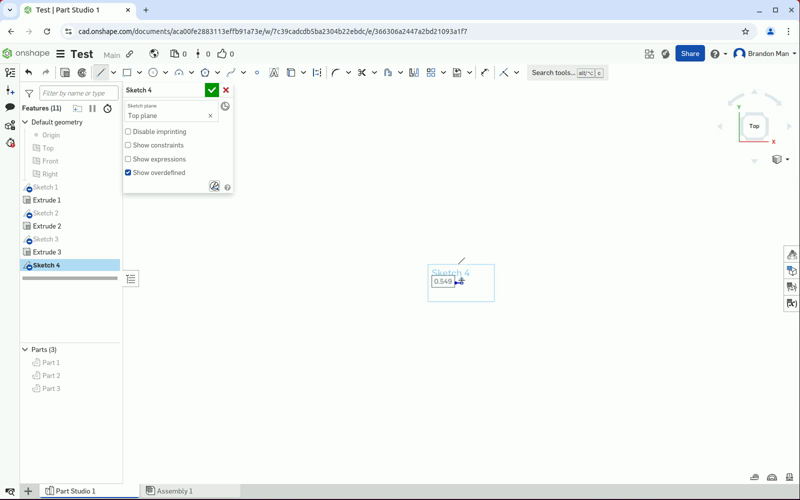
key_down(shift)
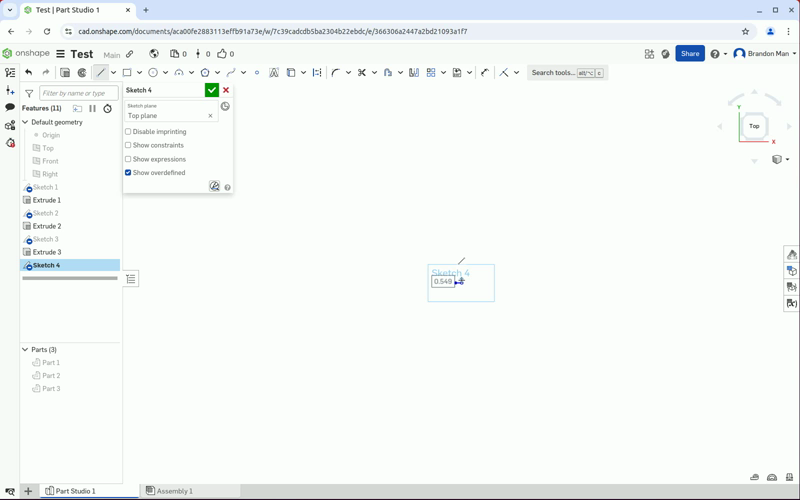
mouse_move(492, 279)
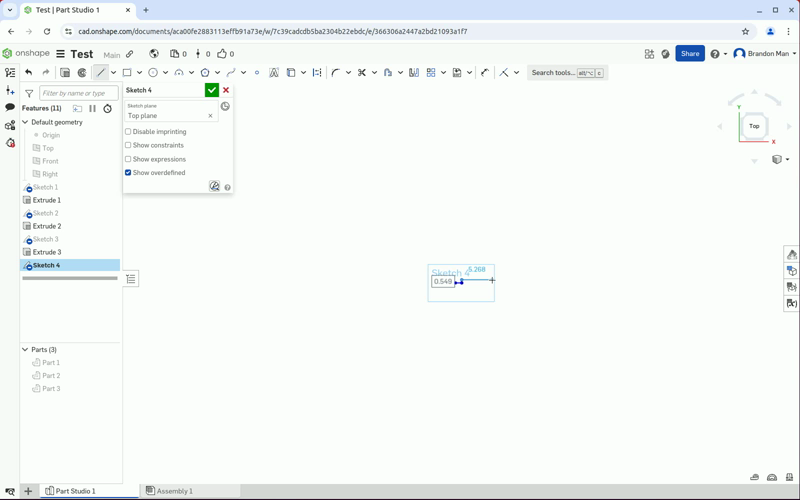
mouse_move(456, 279)
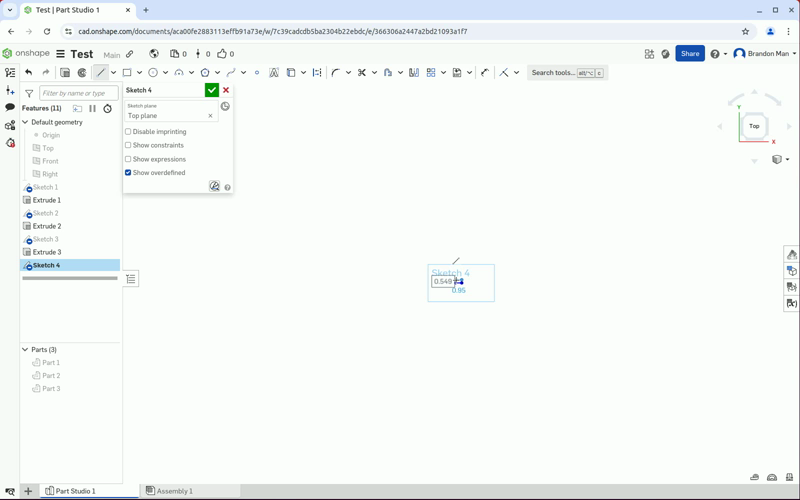
scroll(6)
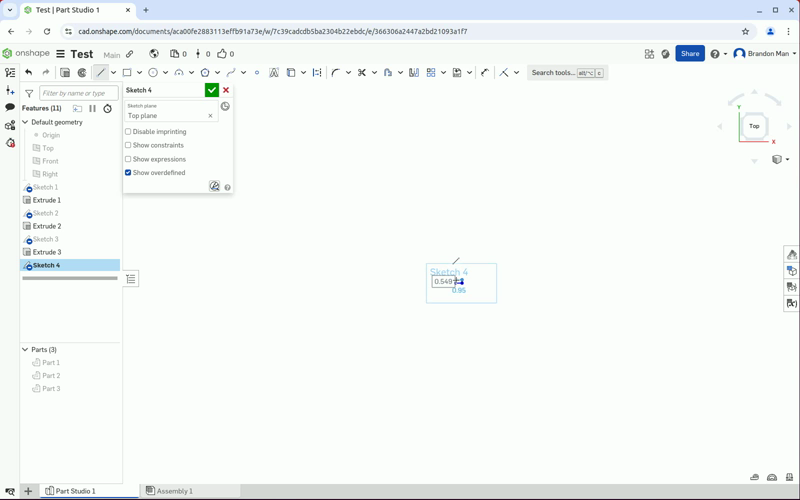
scroll(6)
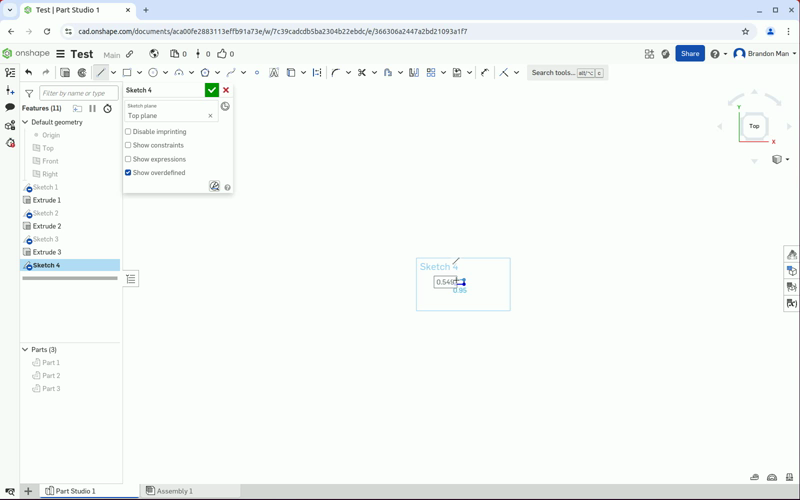
scroll(6)
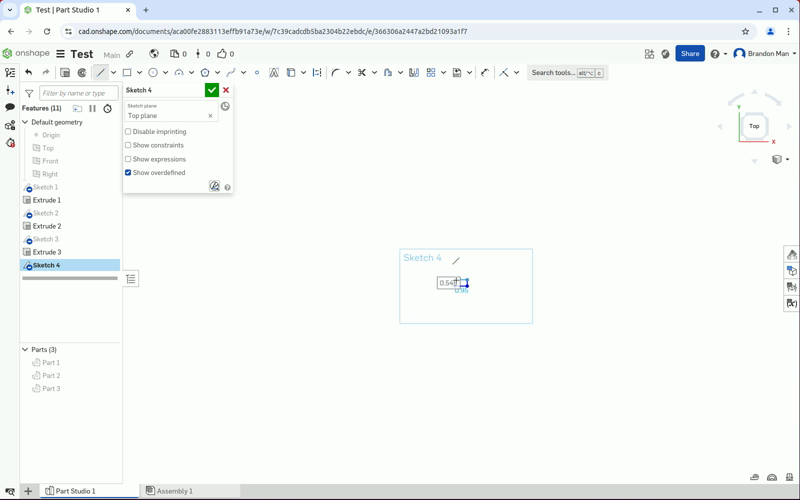
scroll(6)
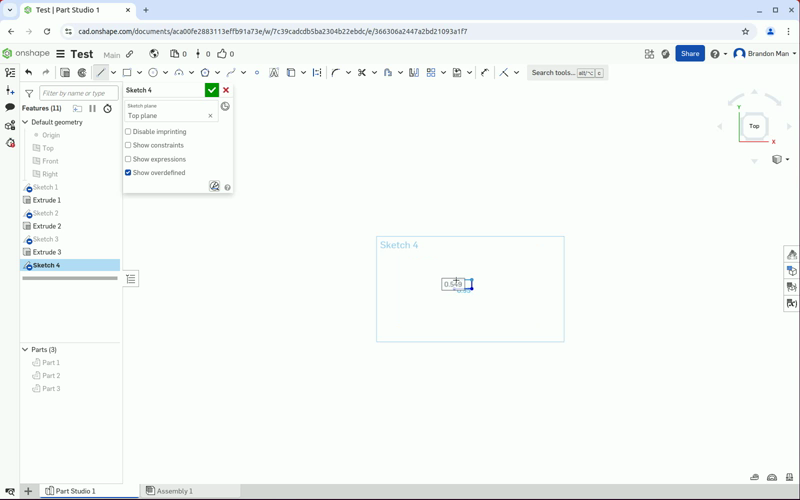
scroll(6)
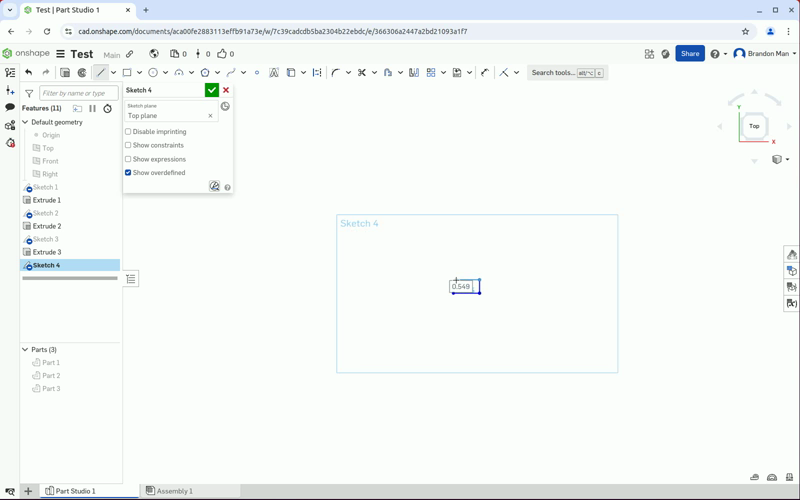
scroll(6)
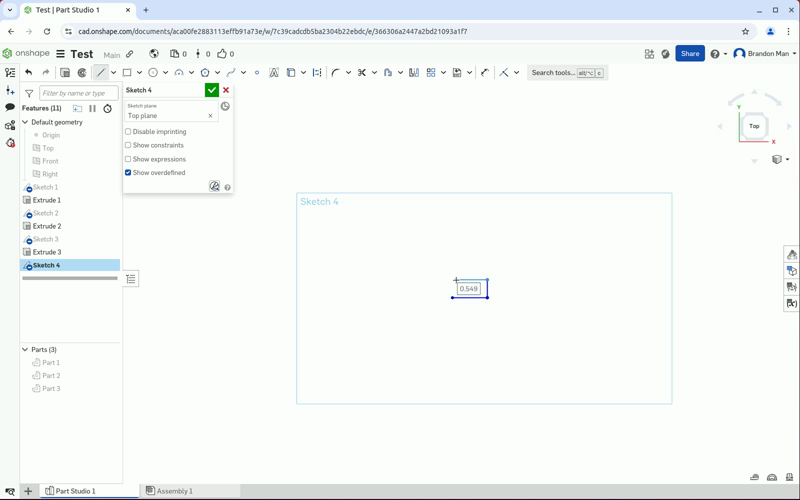
scroll(6)
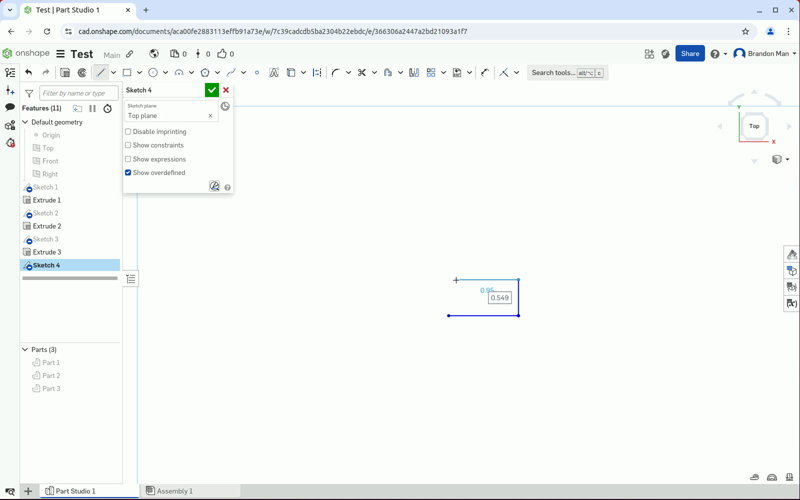
click(456, 279)
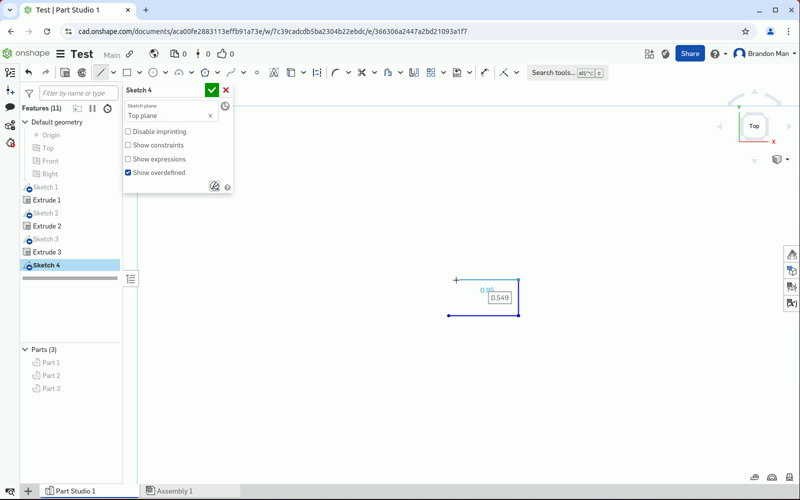
scroll(-6)
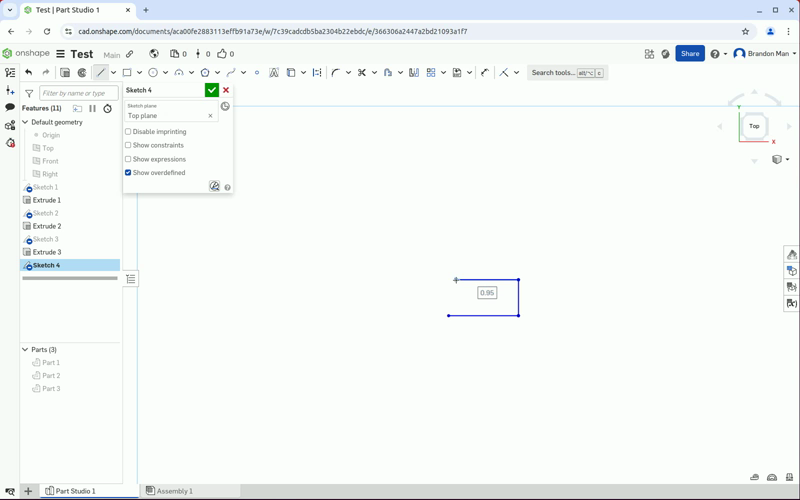
scroll(-6)
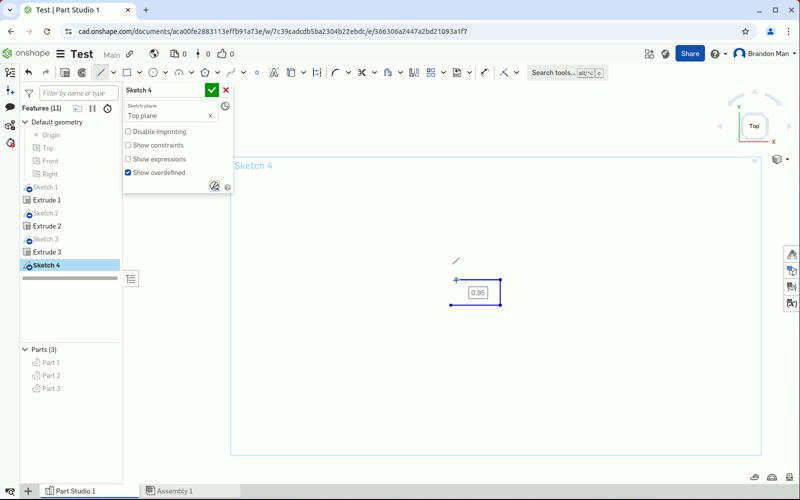
scroll(-6)
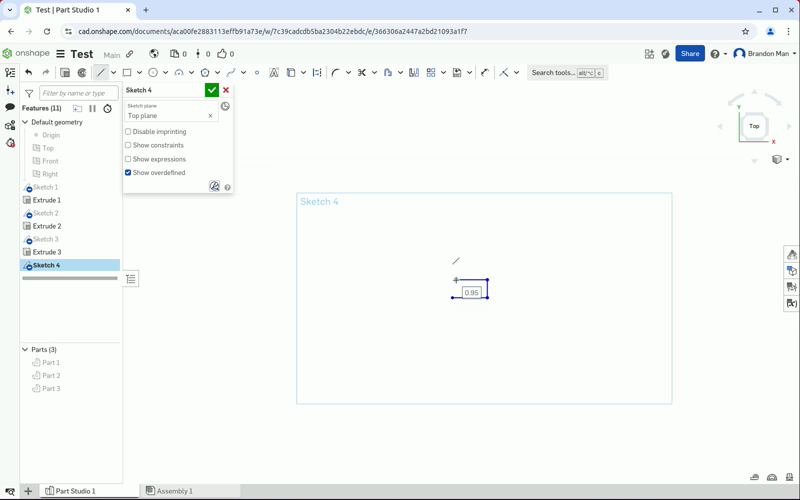
scroll(-6)
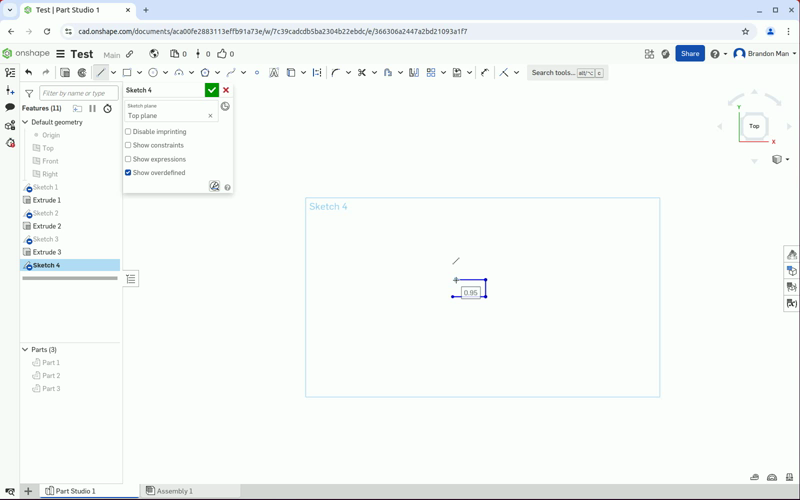
scroll(-6)
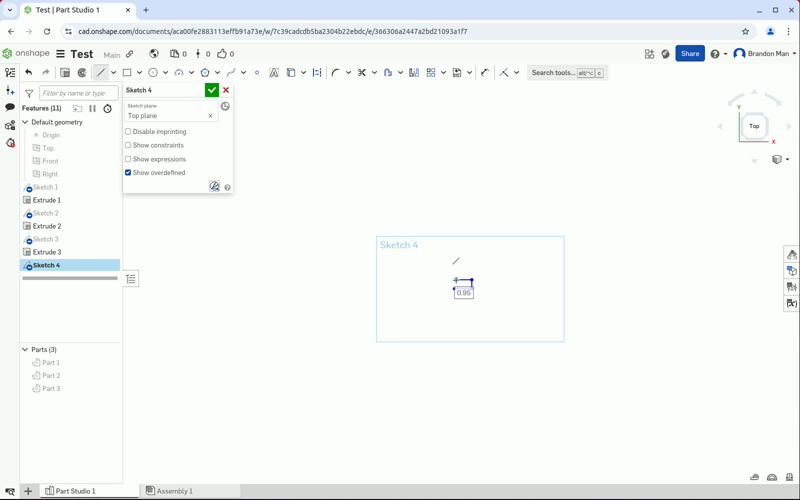
scroll(-6)
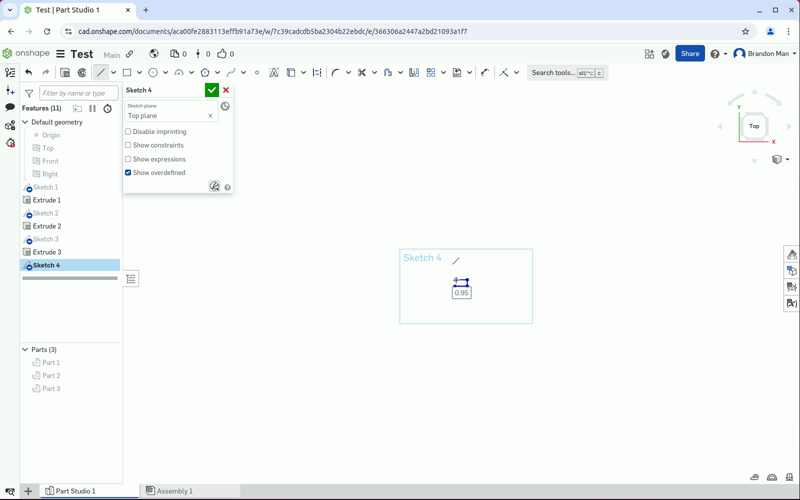
scroll(-6)
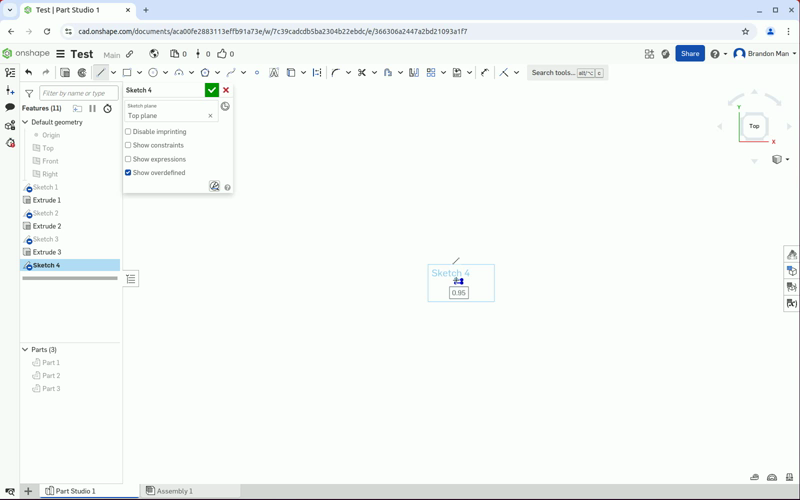
key_up(shift)
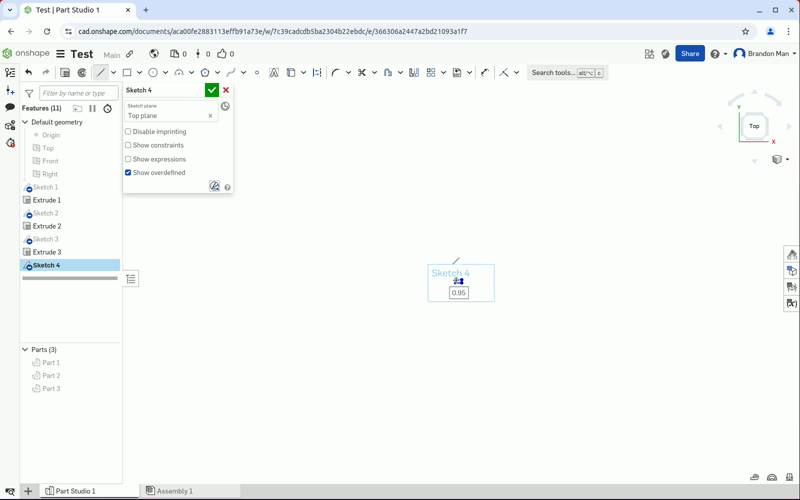
mouse_move(486, 279)
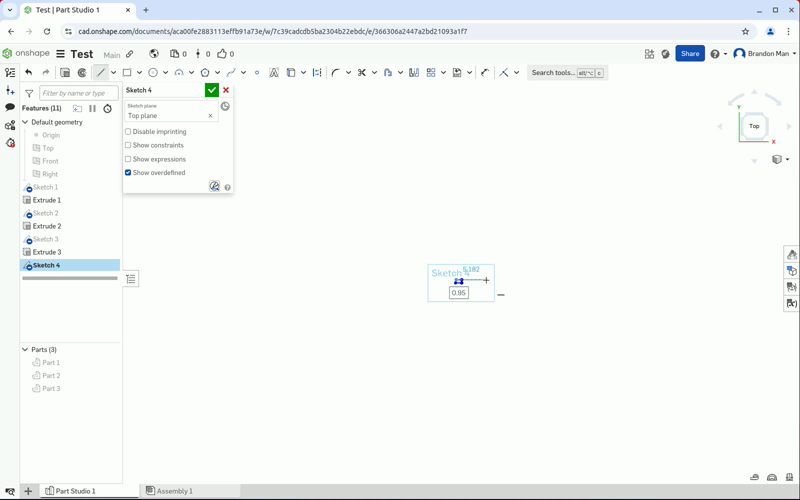
key_down(shift)
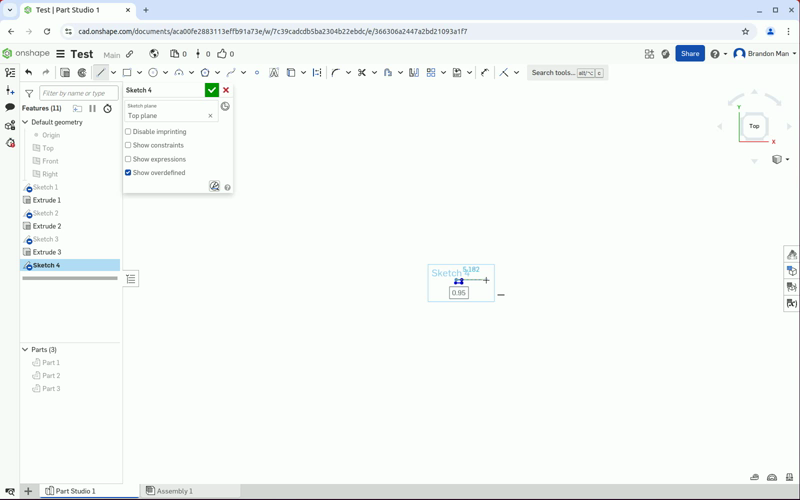
mouse_move(456, 282)
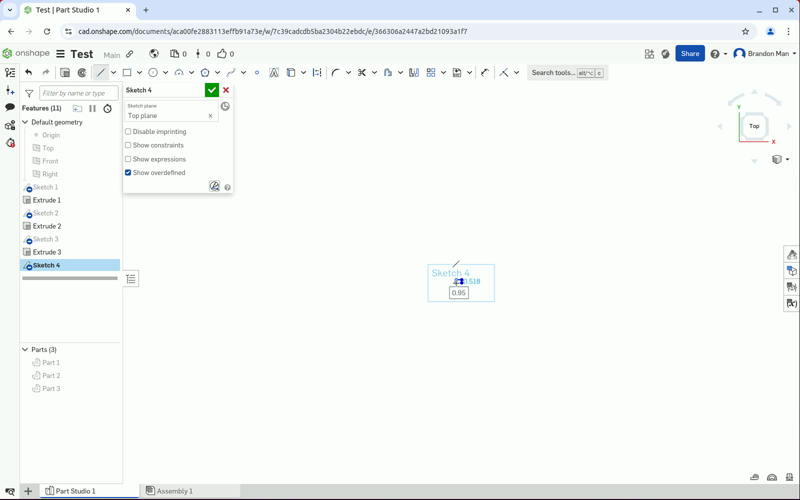
scroll(6)
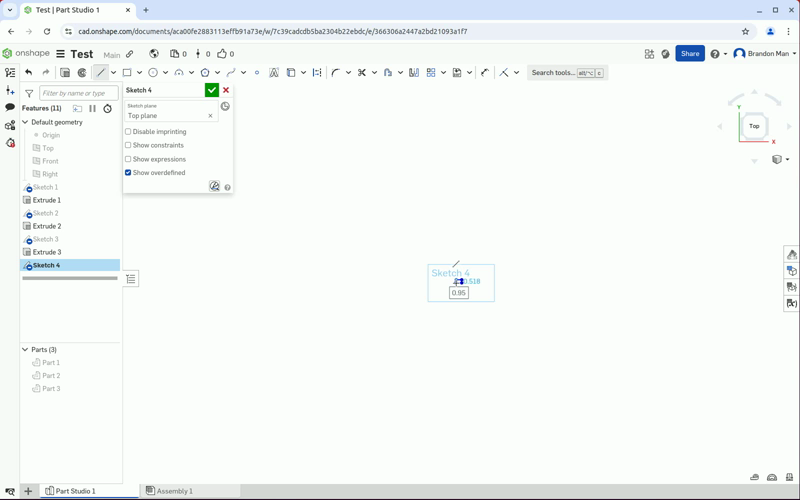
scroll(6)
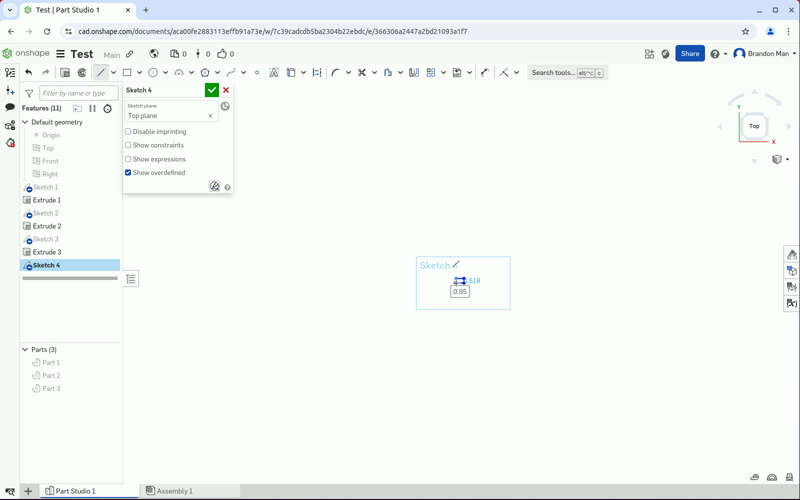
scroll(6)
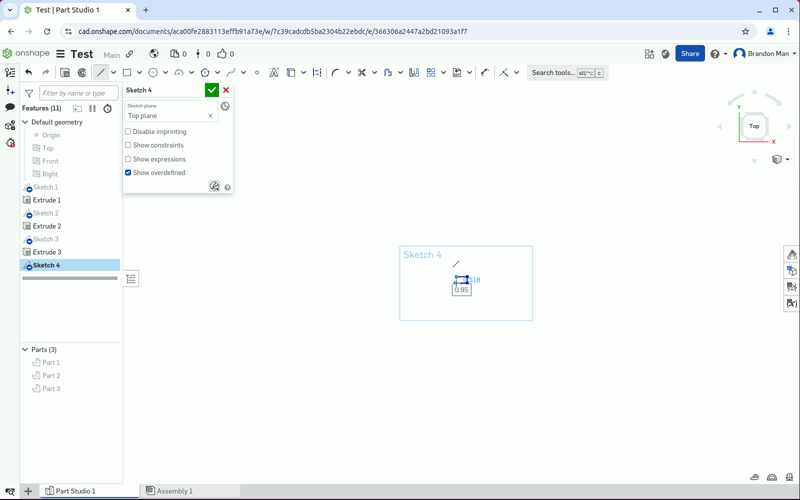
scroll(6)
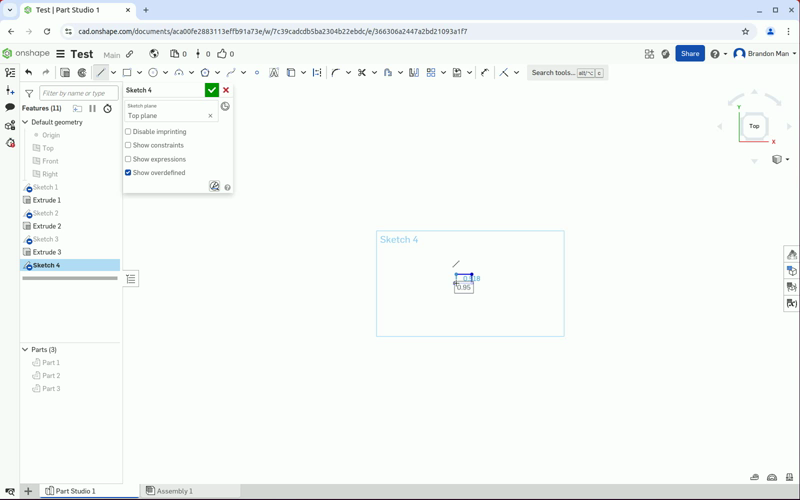
scroll(6)
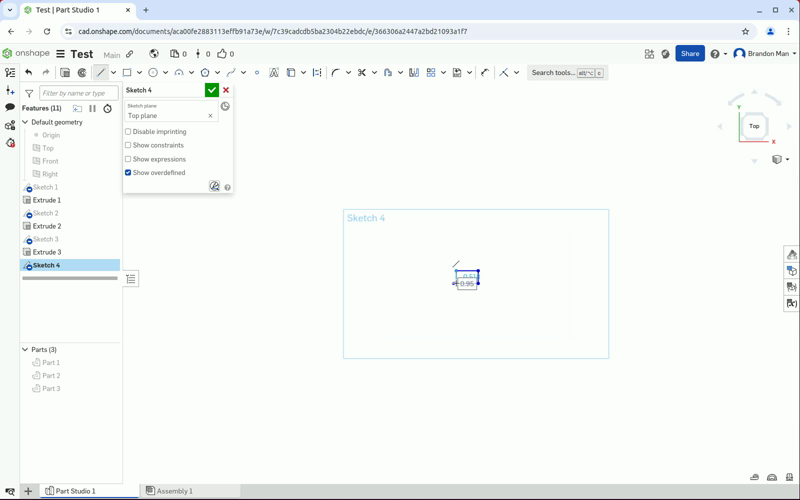
scroll(6)
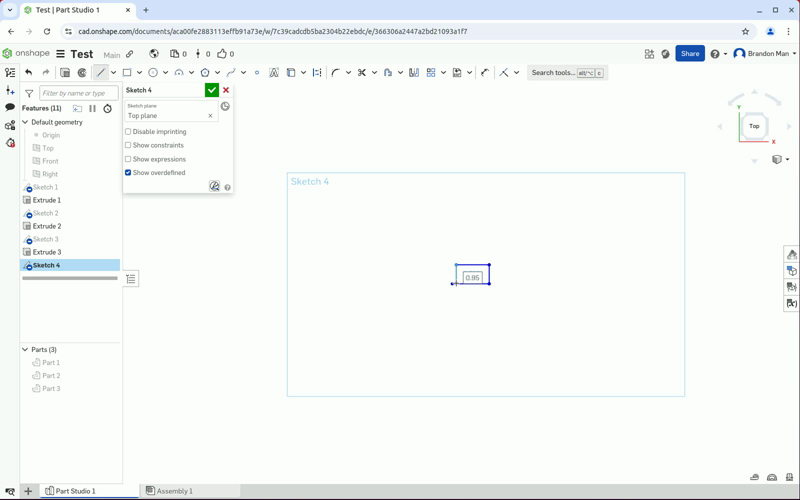
scroll(6)
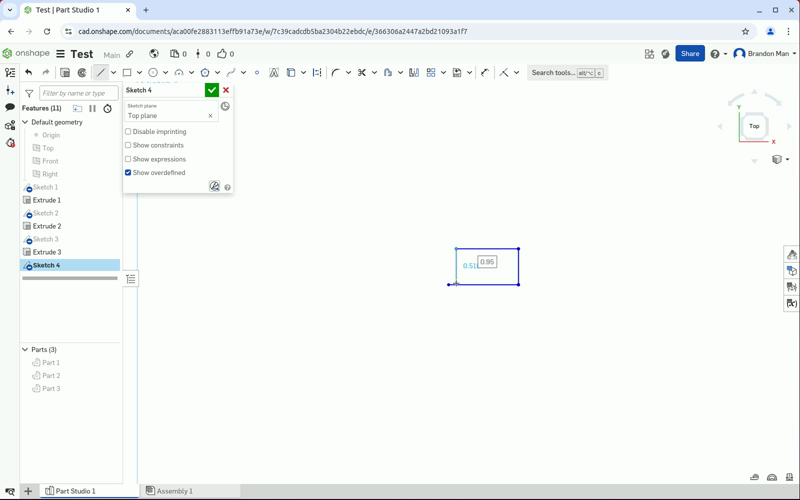
key_up(shift)
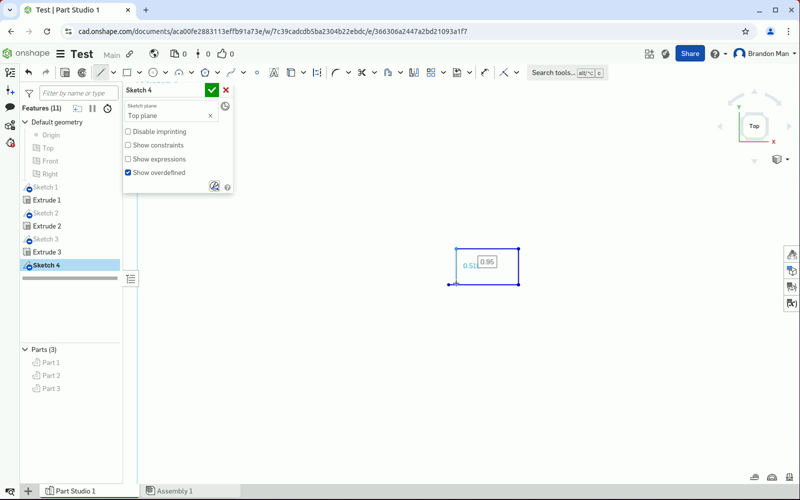
click(456, 282)
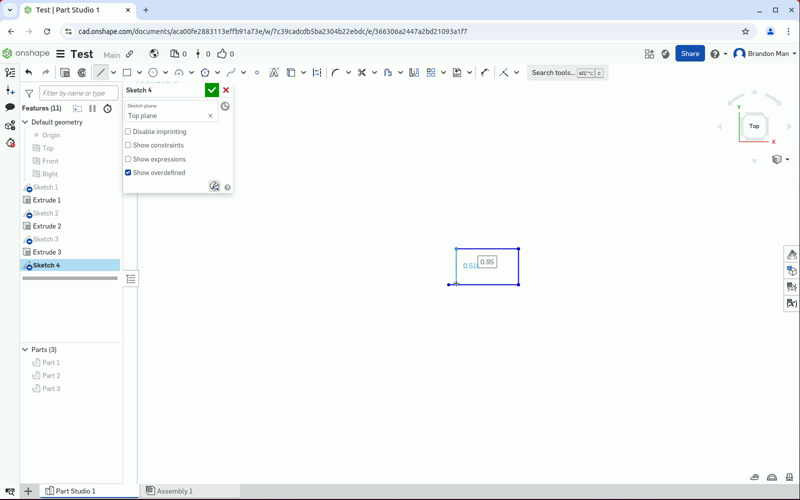
scroll(-6)
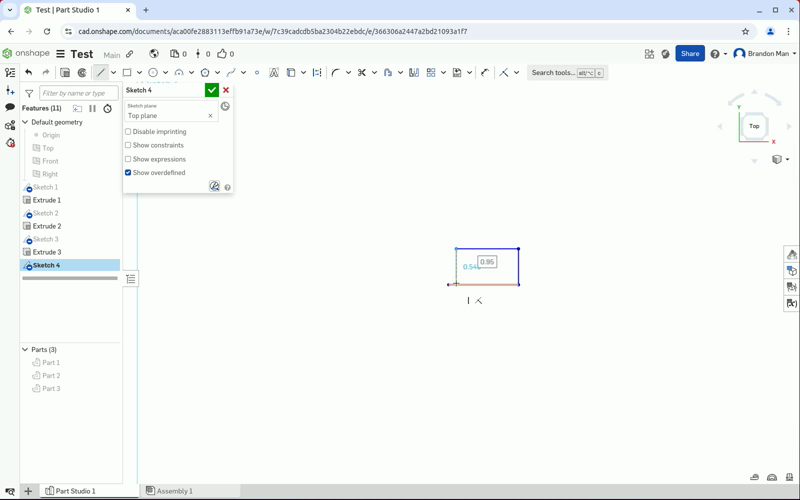
scroll(-6)
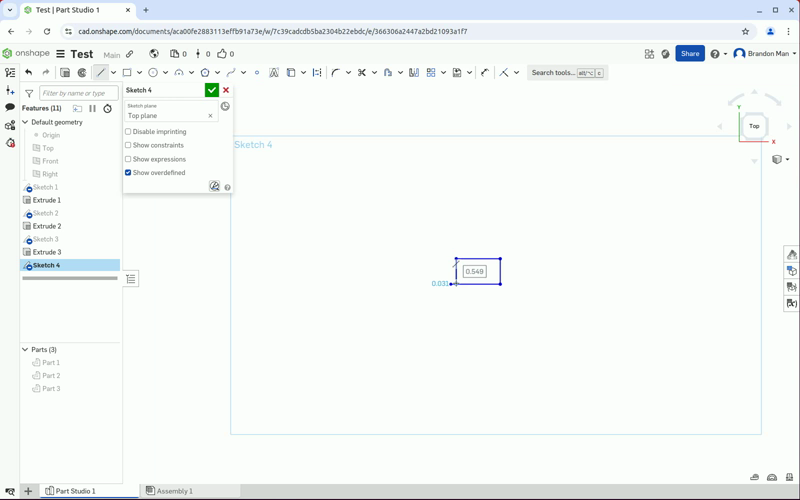
scroll(-6)
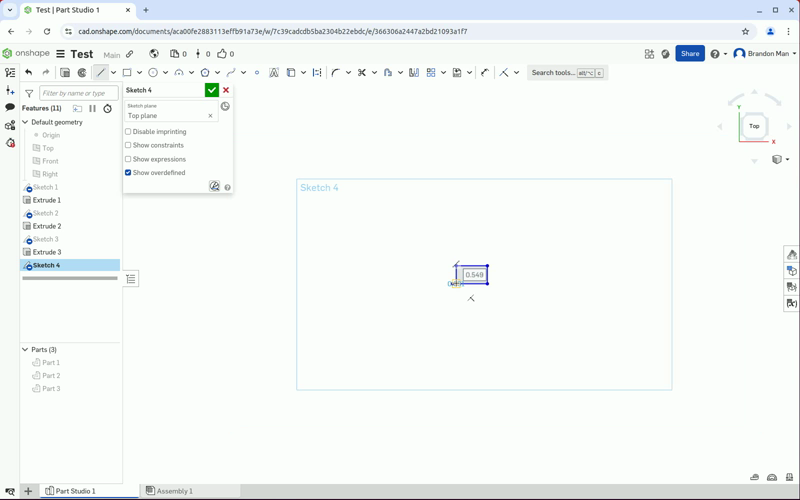
scroll(-6)
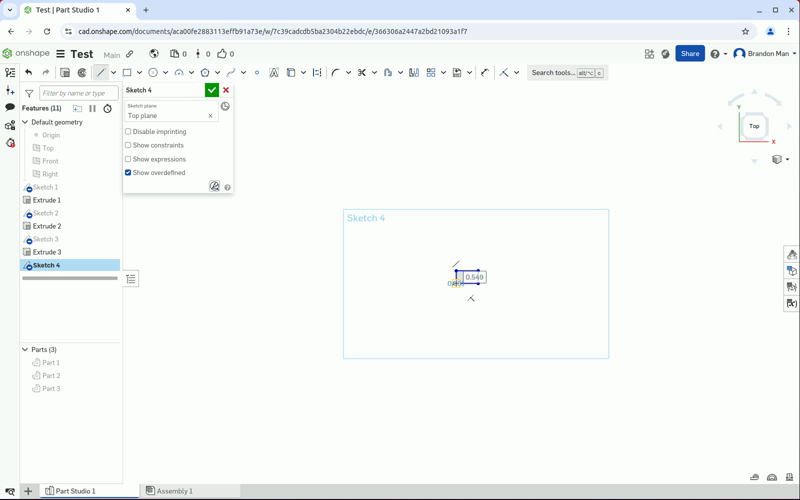
scroll(-6)
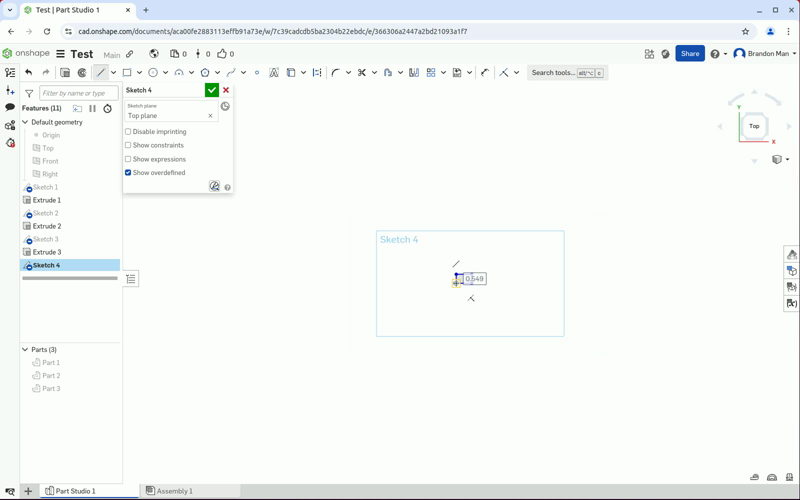
scroll(-6)
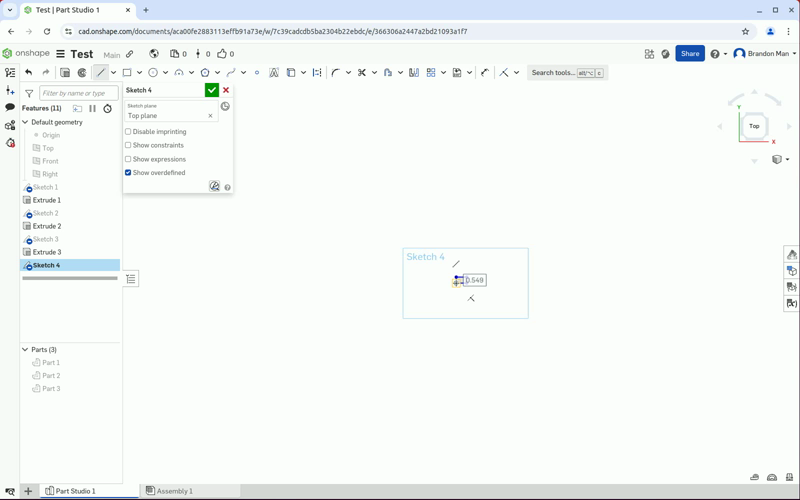
scroll(-6)
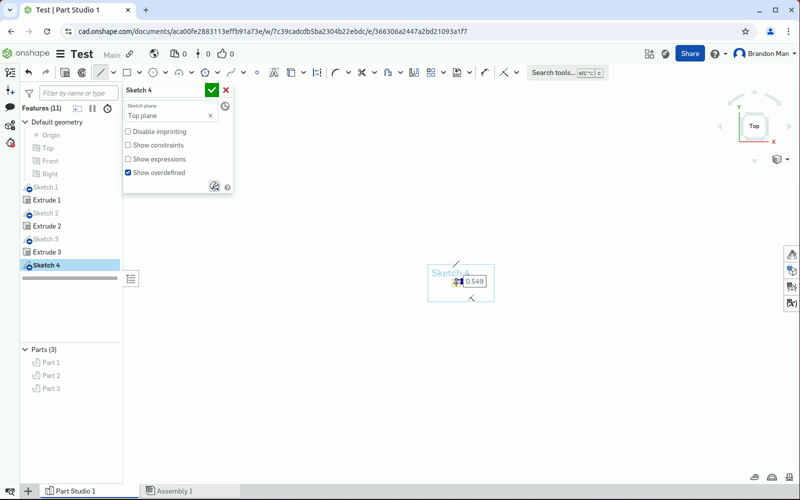
key(esc)
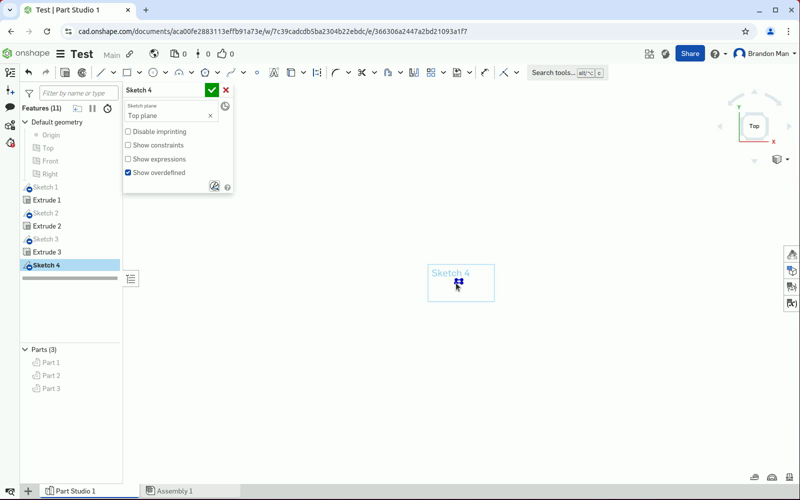
mouse_move(456, 281)
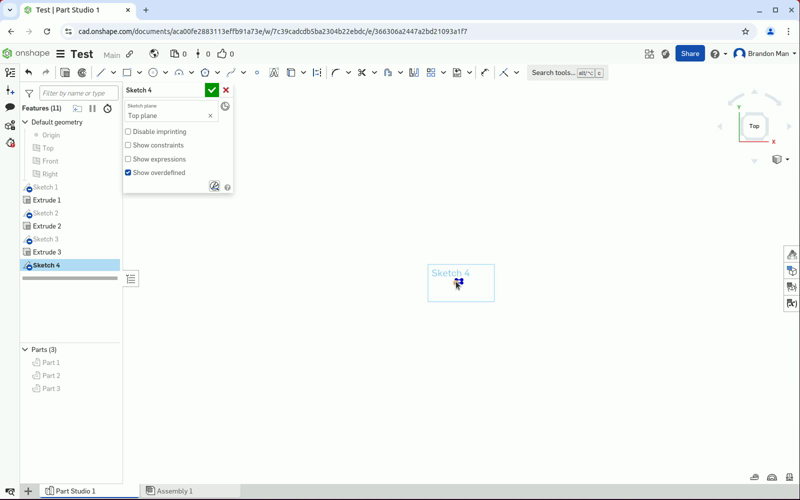
scroll(6)
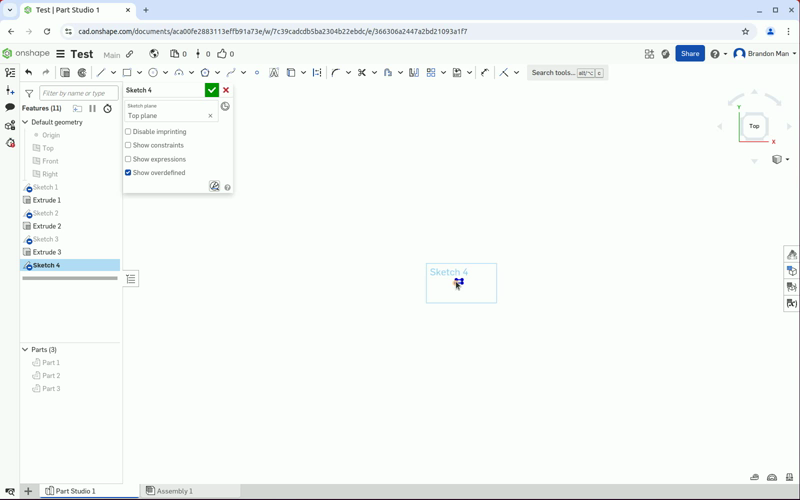
scroll(6)
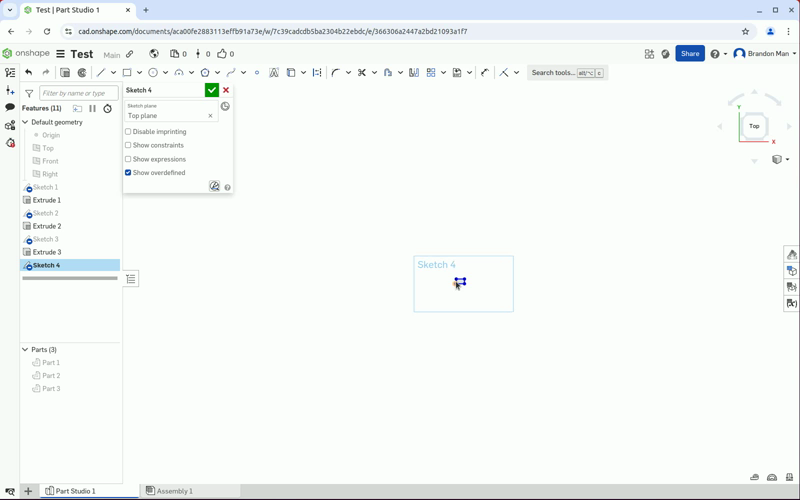
scroll(6)
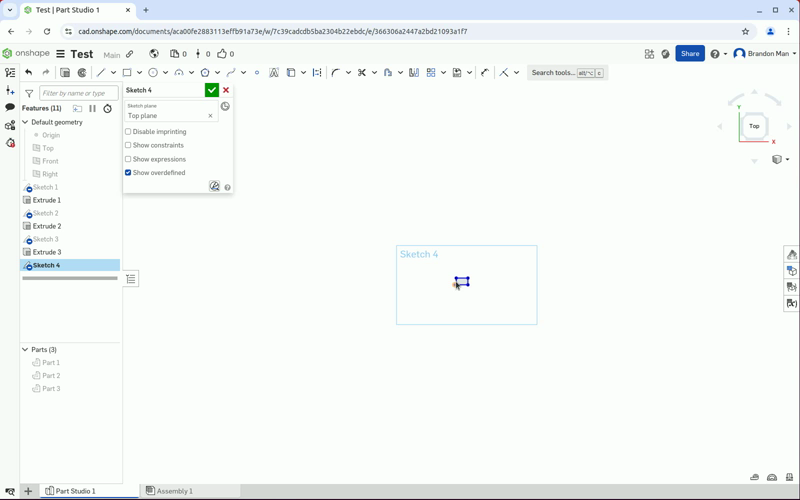
scroll(6)
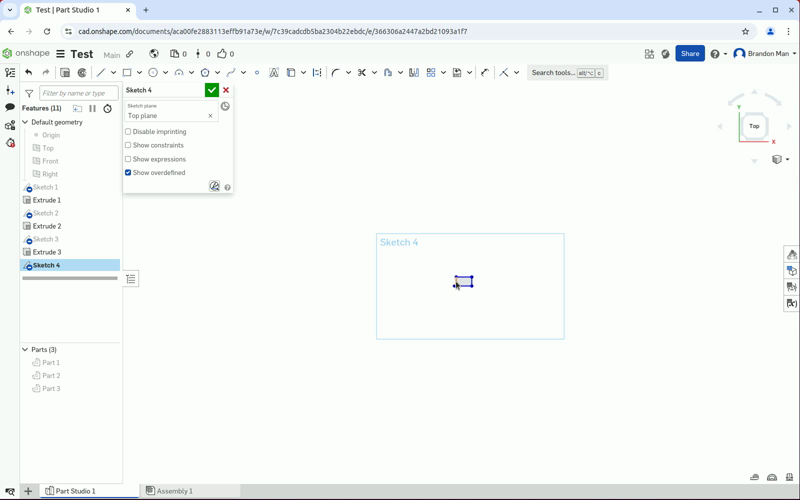
scroll(6)
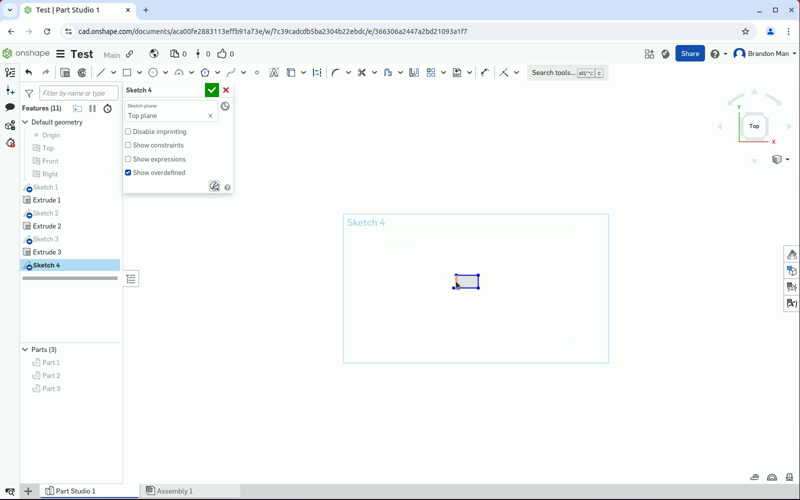
scroll(6)
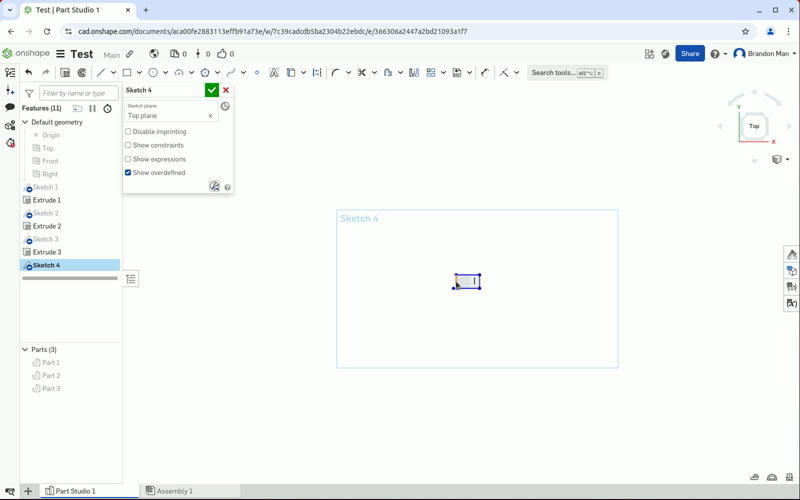
scroll(6)
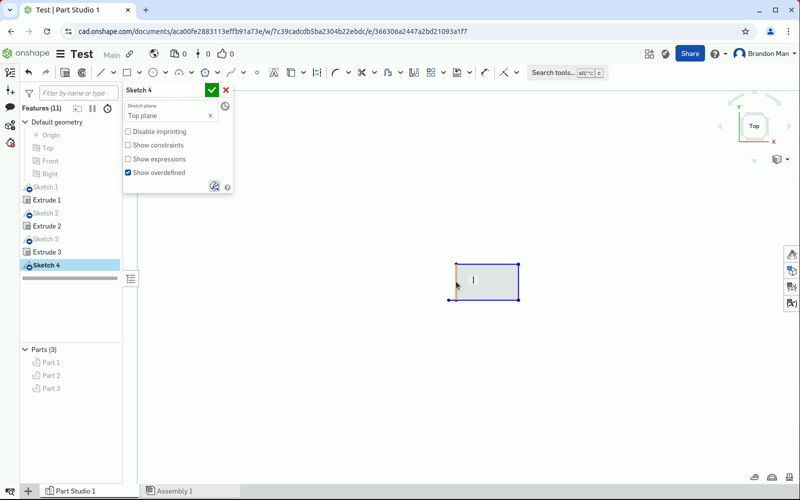
click(456, 281)
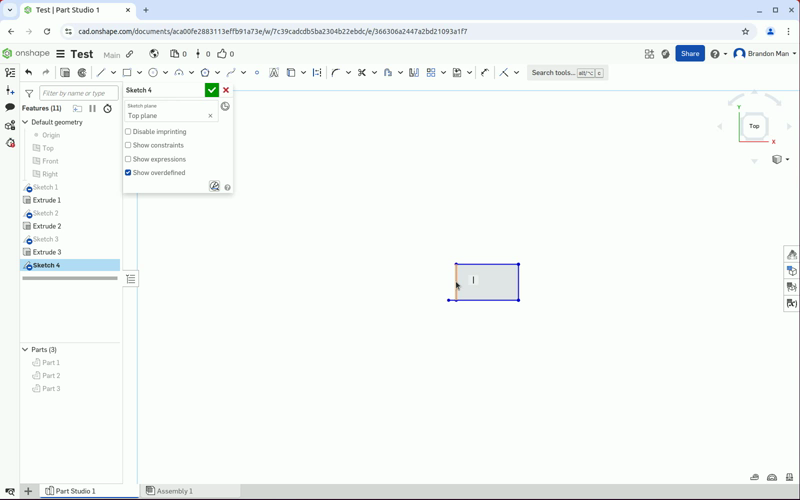
scroll(-6)
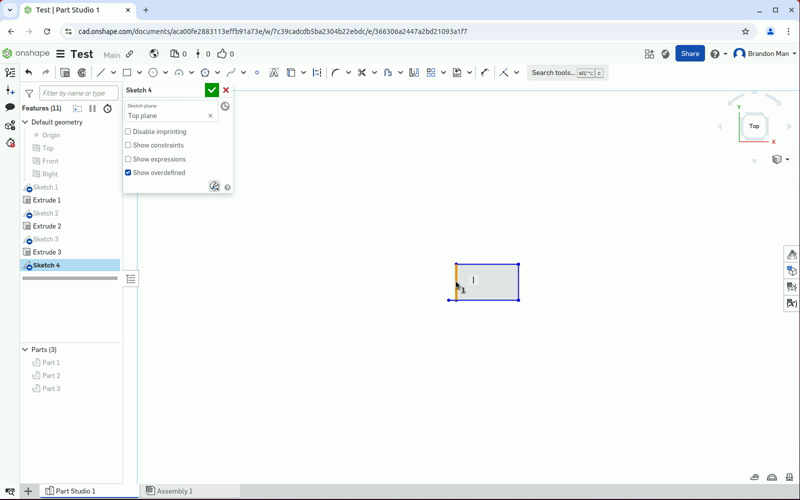
scroll(-6)
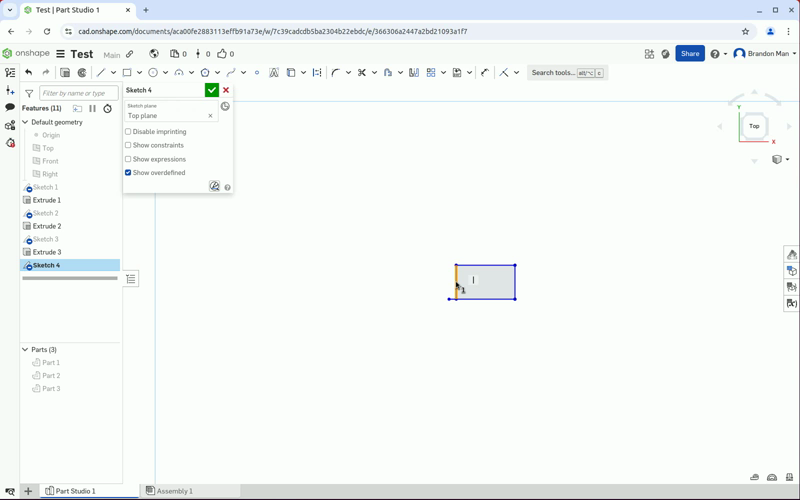
scroll(-6)
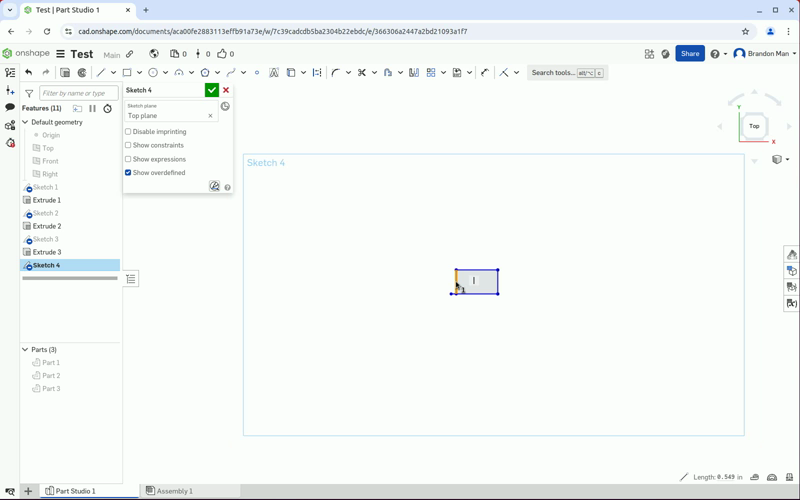
scroll(-6)
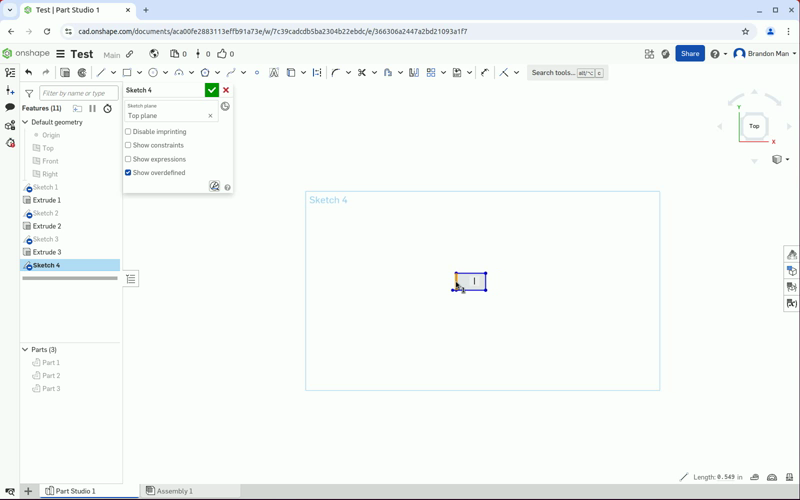
scroll(-6)
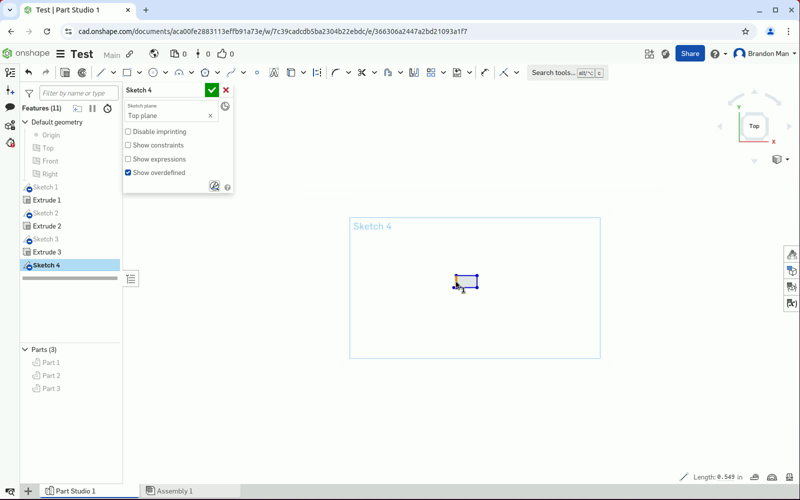
scroll(-6)
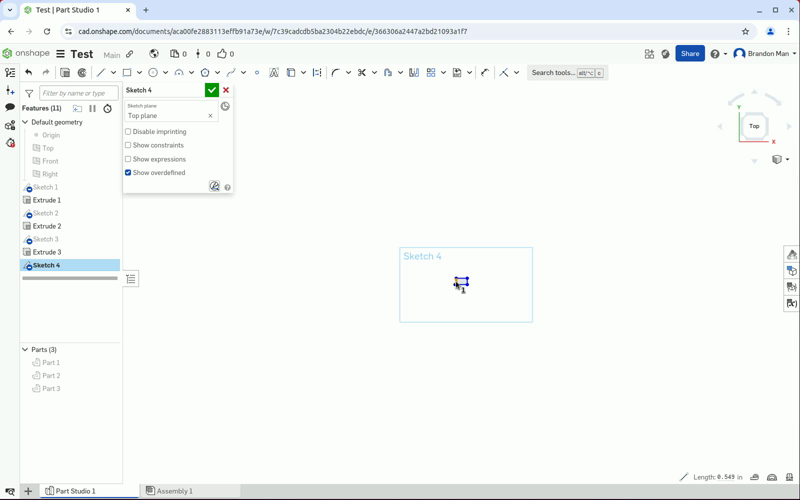
scroll(-6)
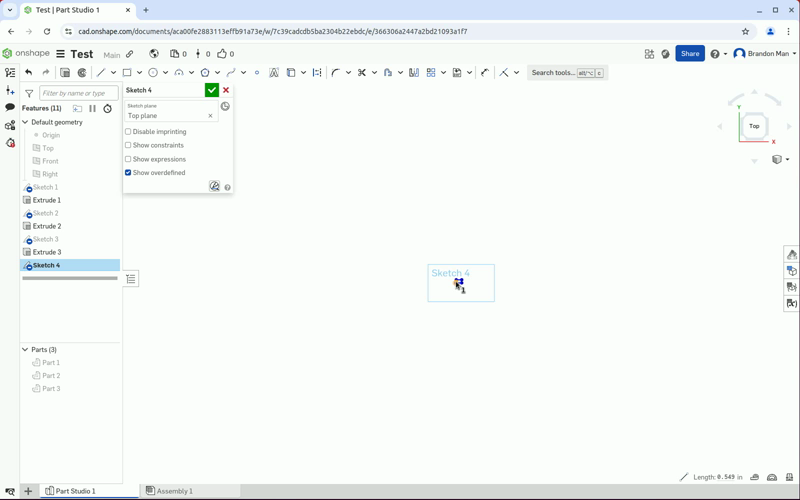
mouse_move(73, 352)
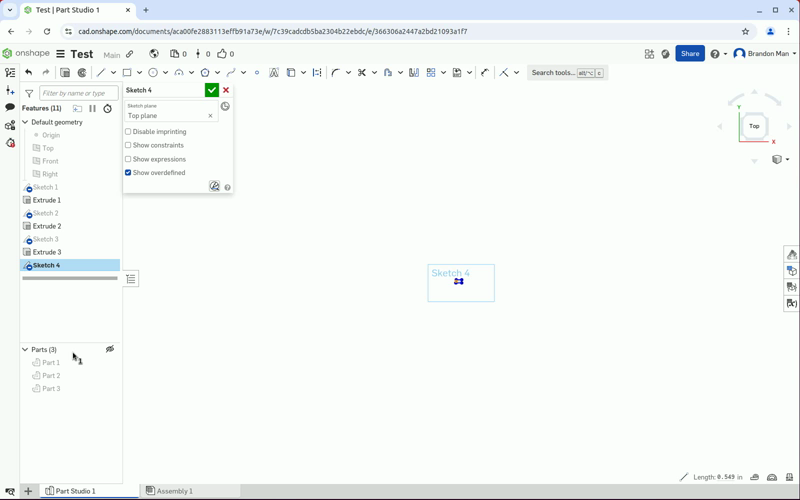
key(shift+y)
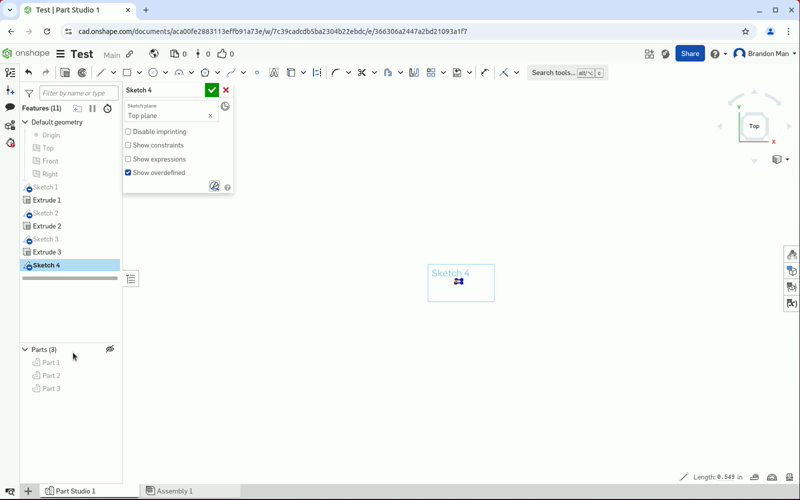
key(shift+e)
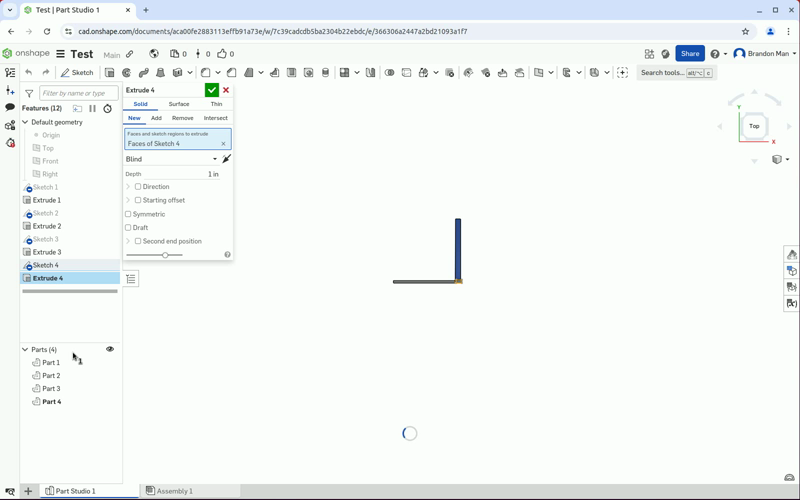
mouse_move(143, 106)
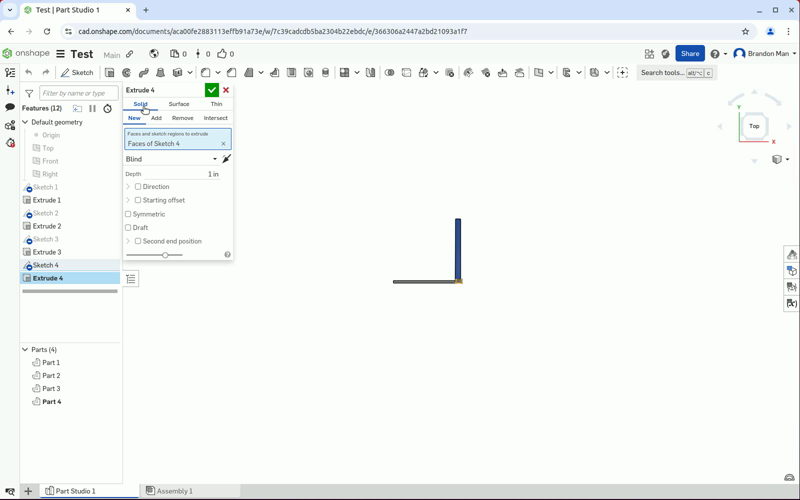
click(143, 106)
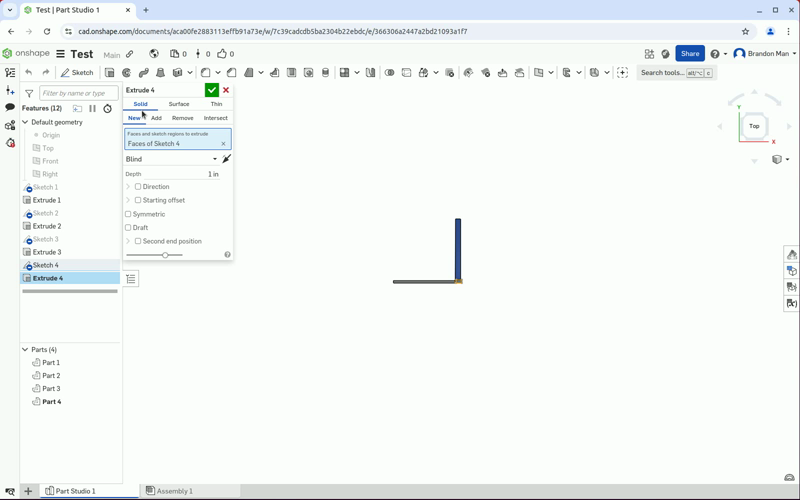
mouse_move(137, 120)
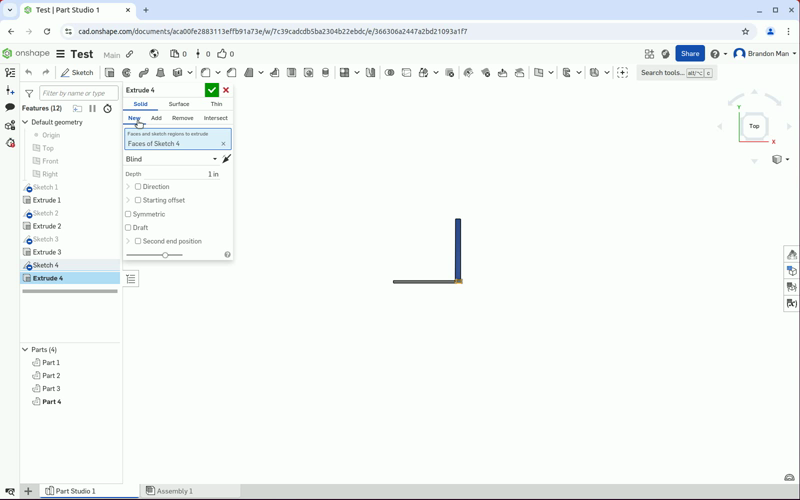
click(137, 120)
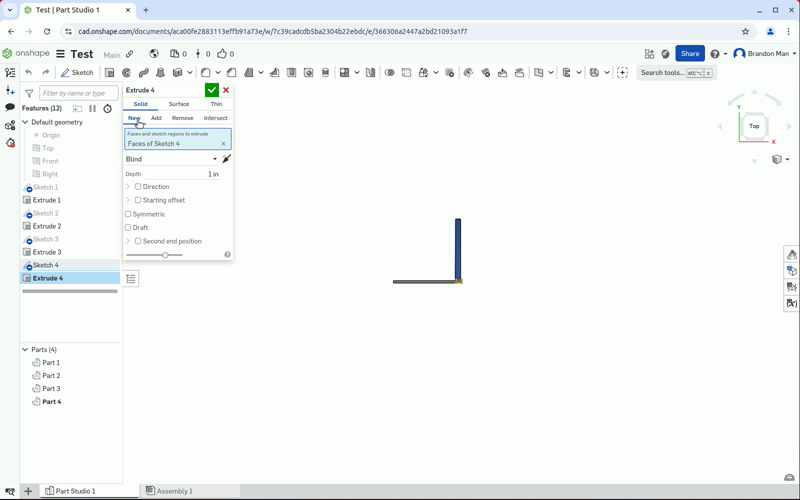
key(tab, 4)
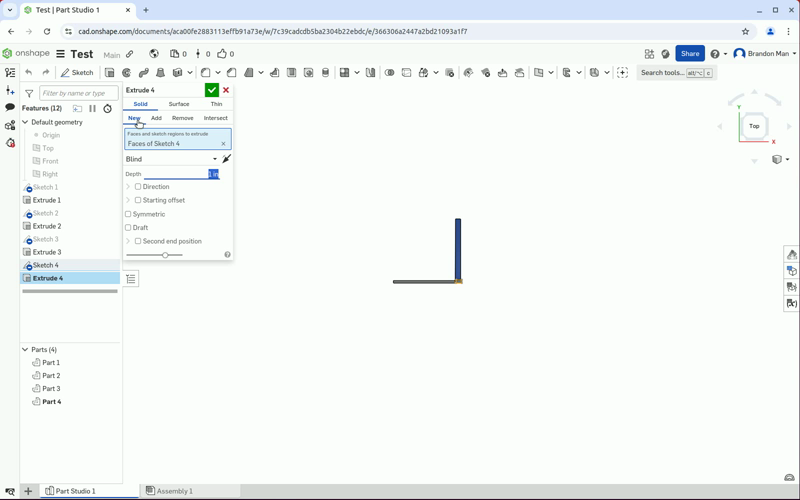
text(23.108)
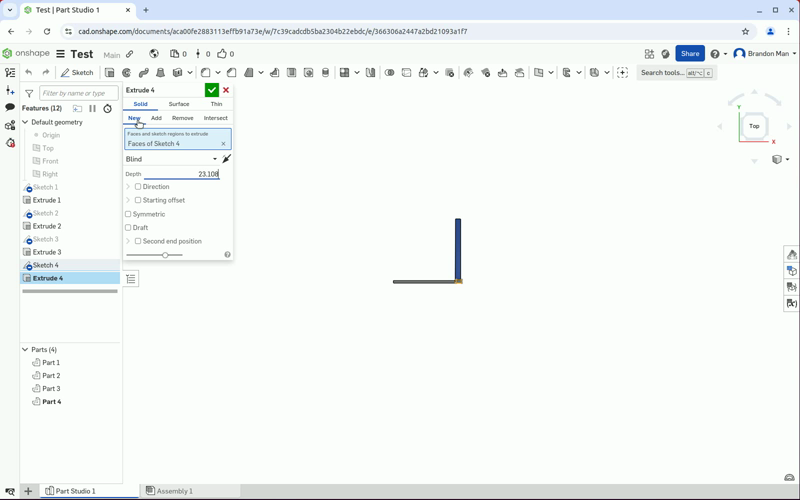
key(enter)
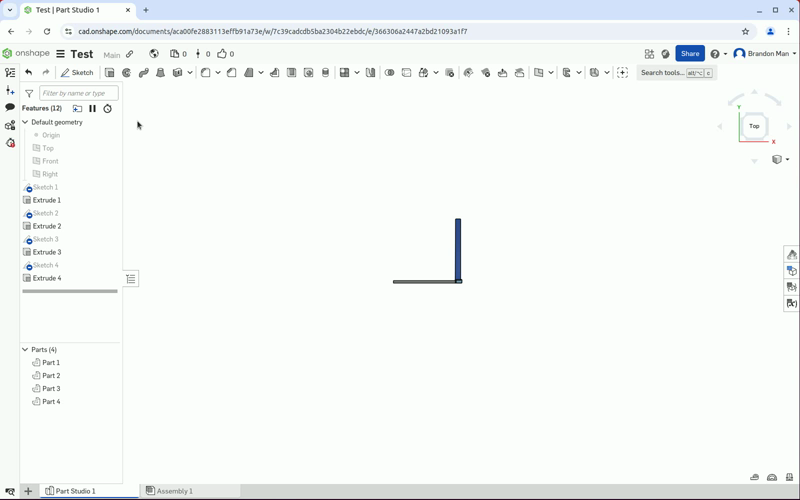
key(shift+h)
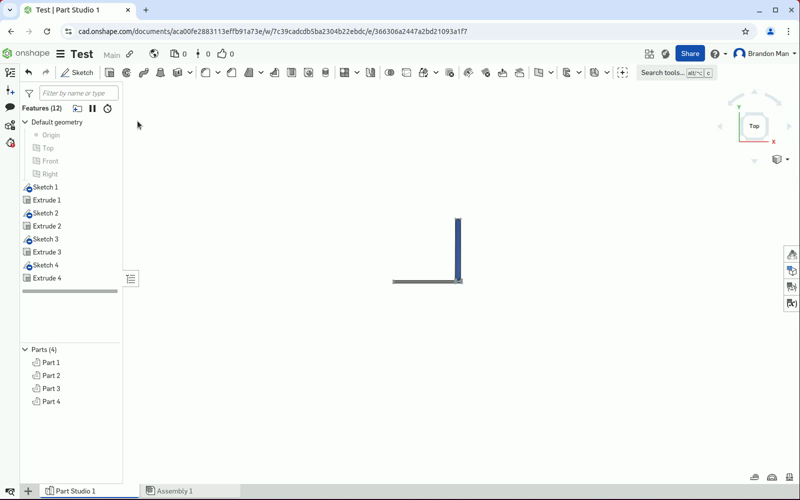
key(shift+h)
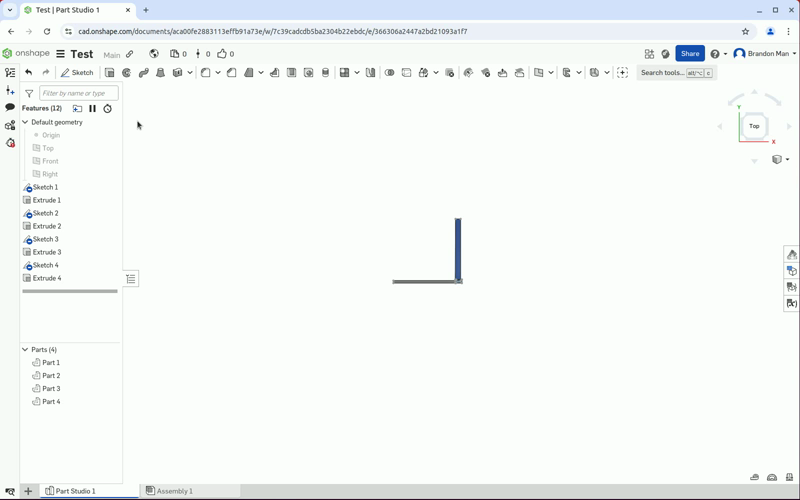
key(shift+7)
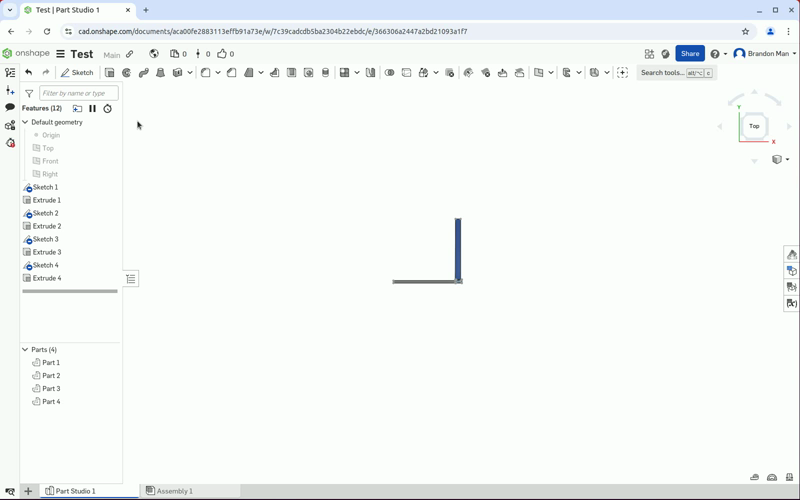
key(up, 3)
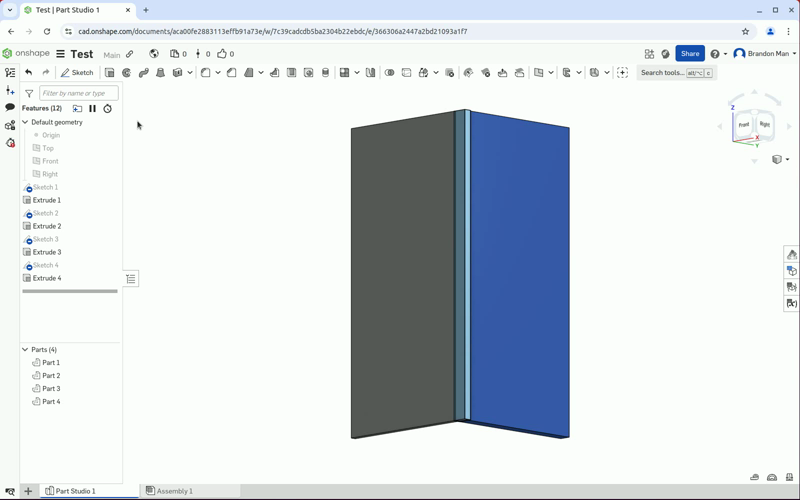
key(left, 3)
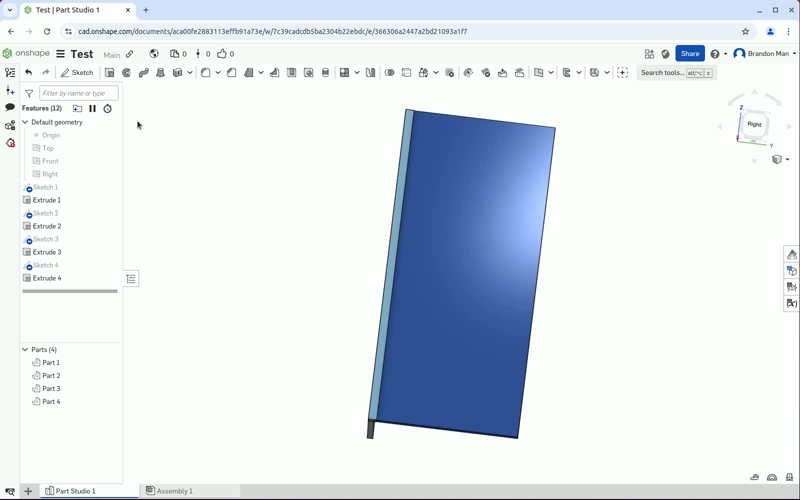
key(right, 3)
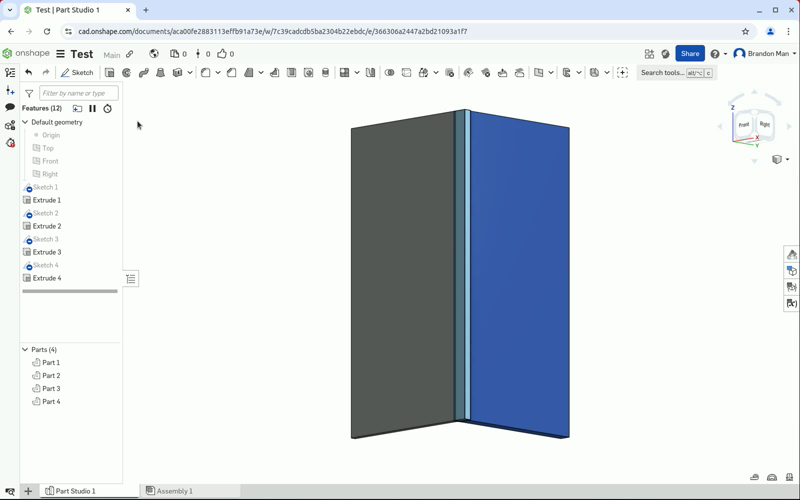
key(down, 3)
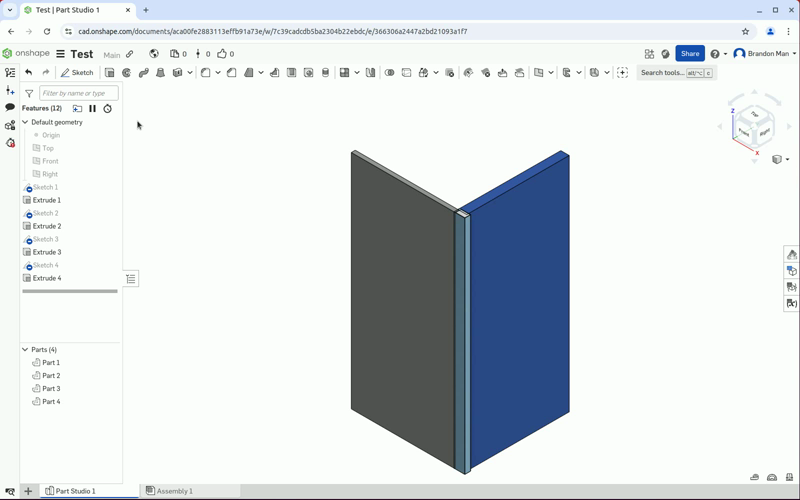
mouse_move(73, 189)
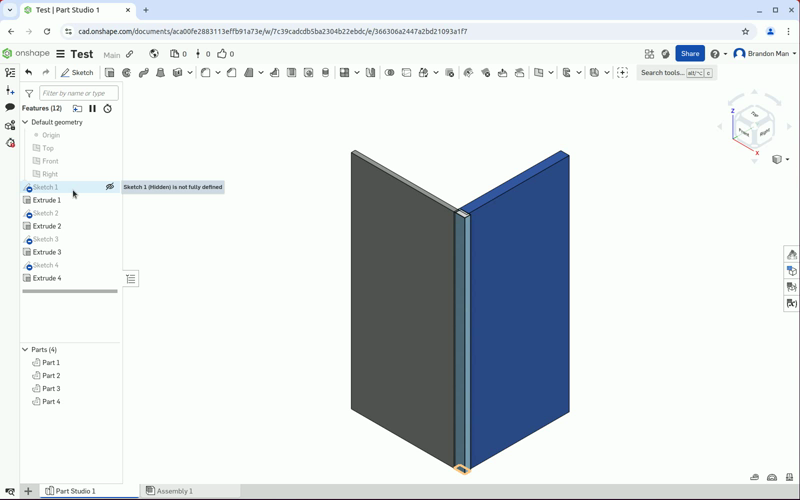
click(73, 189)